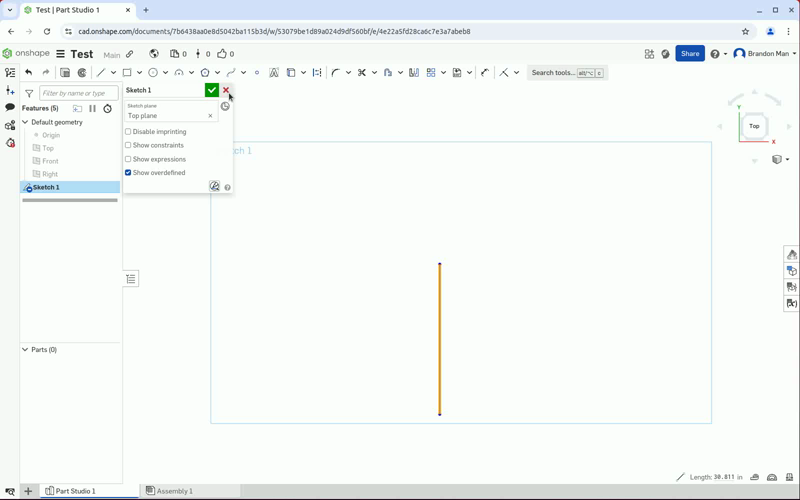
key(shift+h)
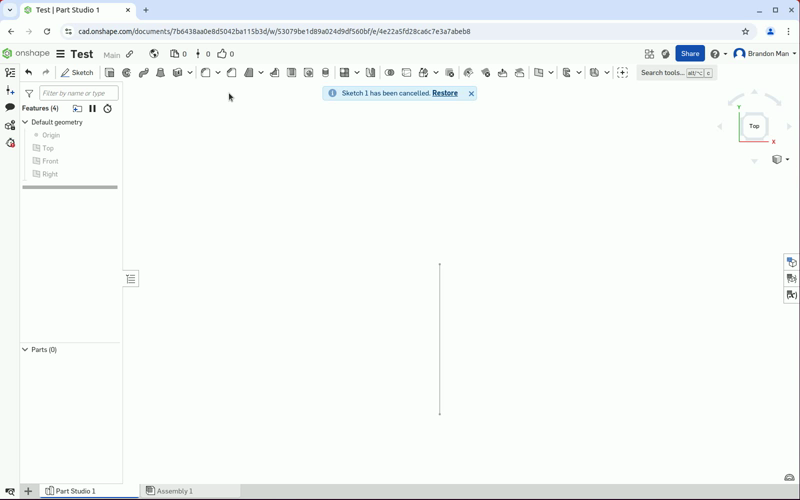
mouse_move(73, 352)
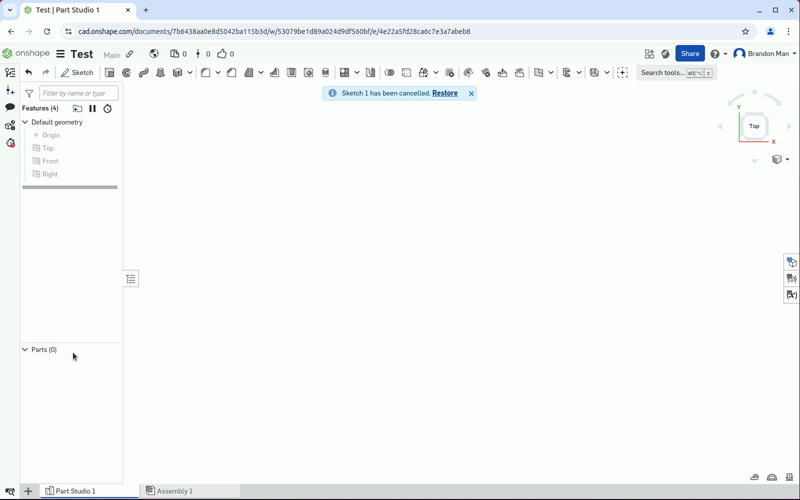
key(y)
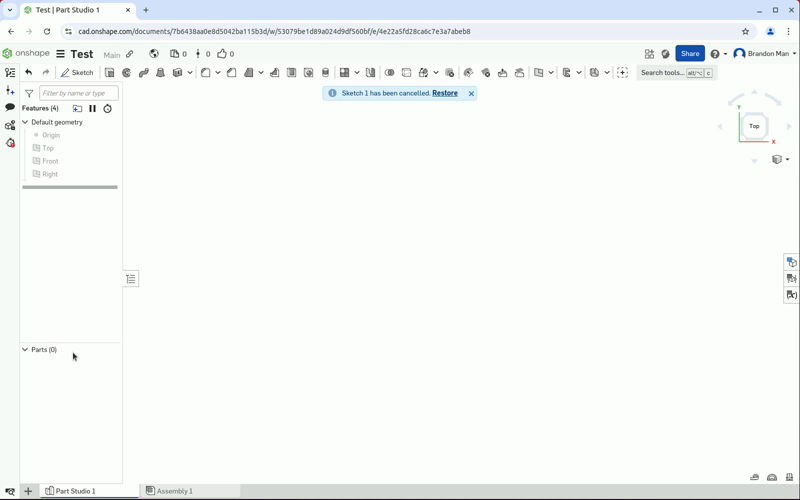
key(shift+p)
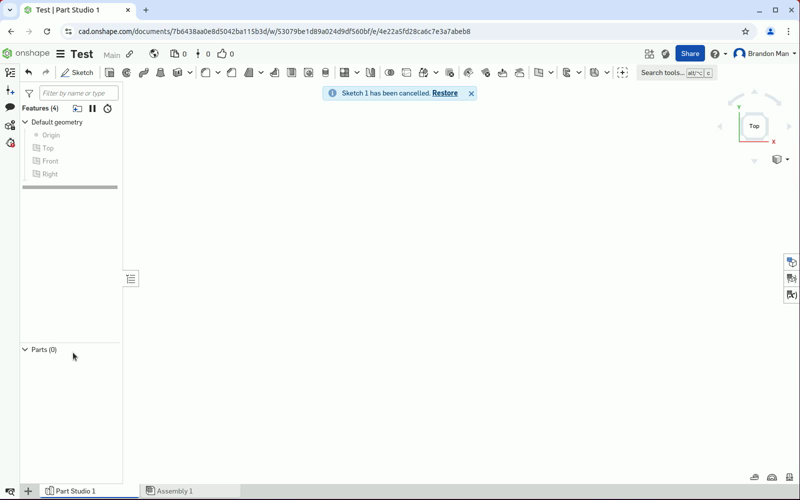
key(space)
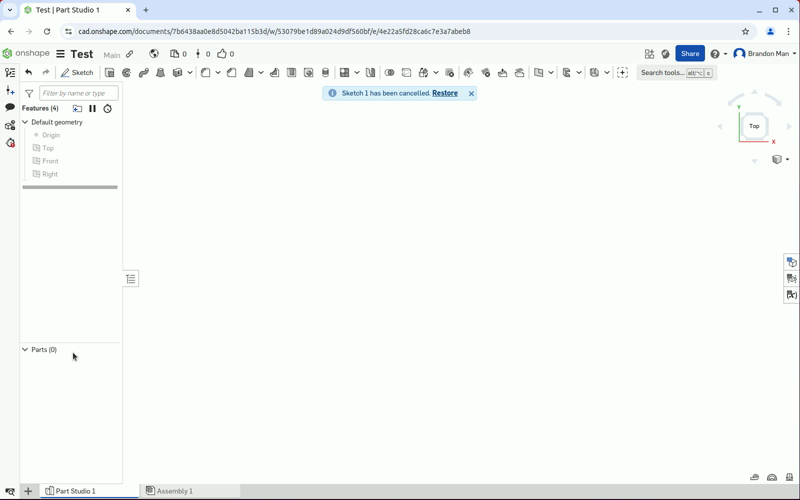
key_down(shift)
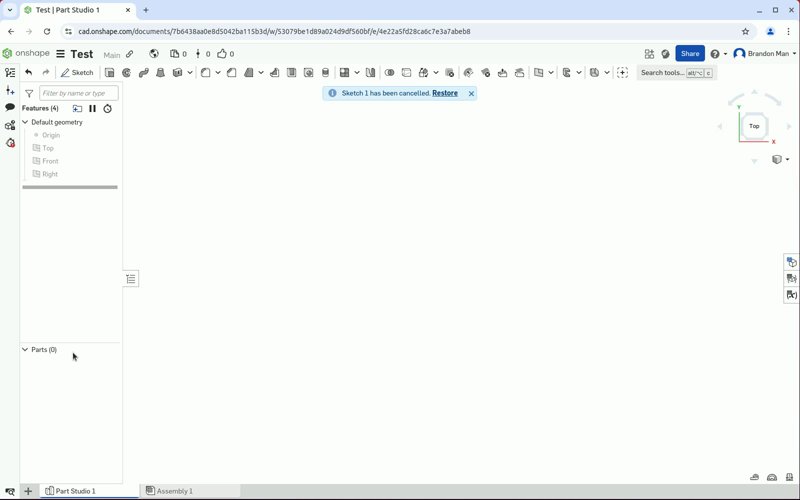
key(up)
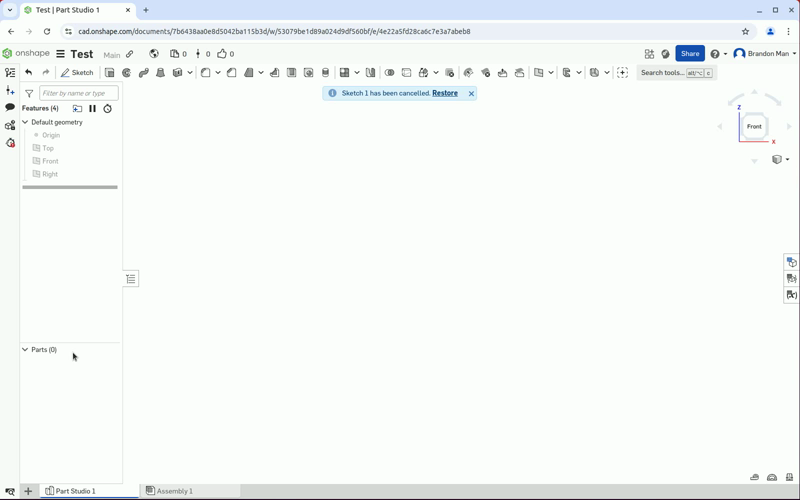
key_up(shift)
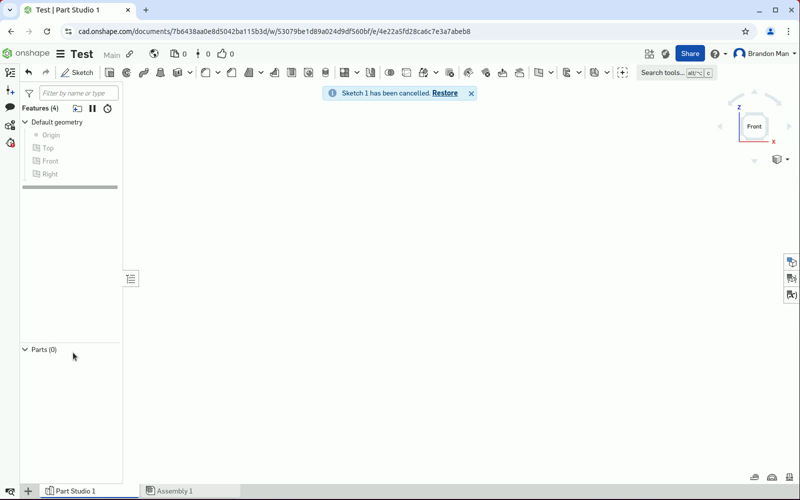
mouse_move(73, 352)
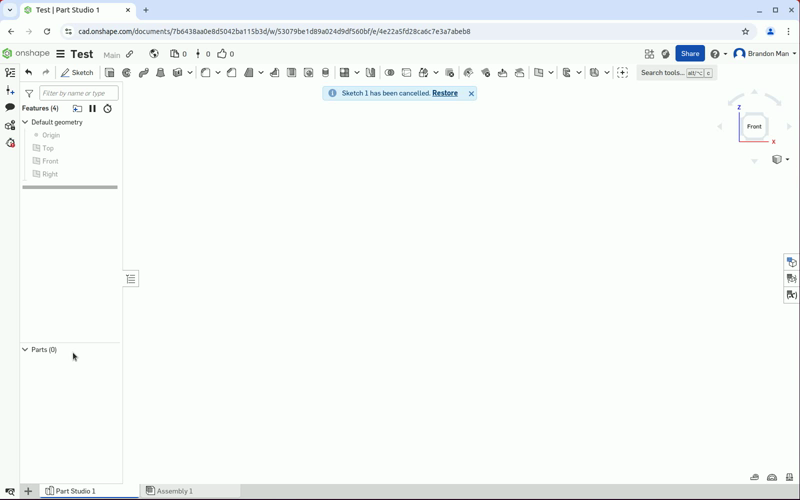
key(shift+y)
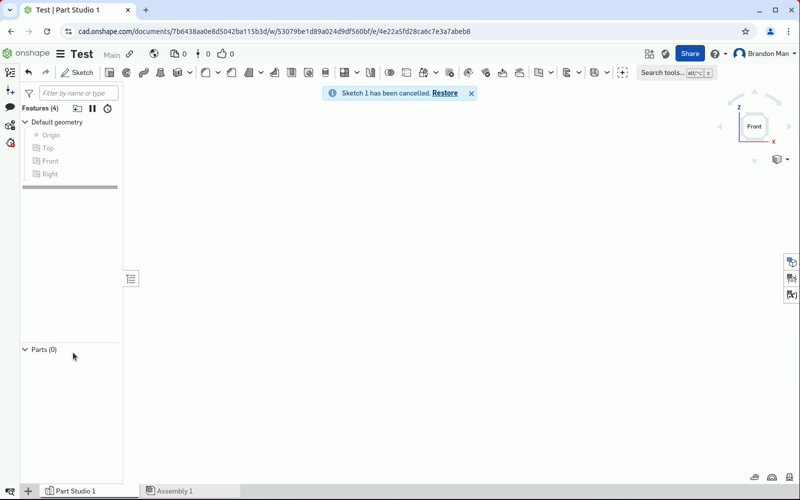
key(shift+s)
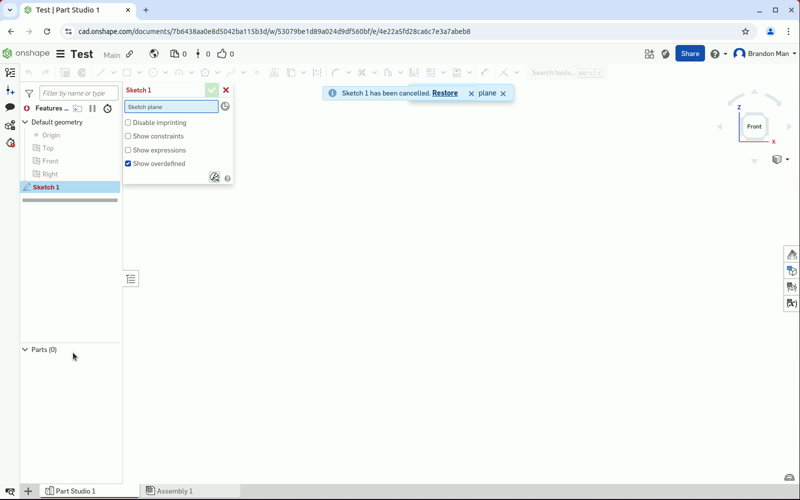
mouse_move(73, 163)
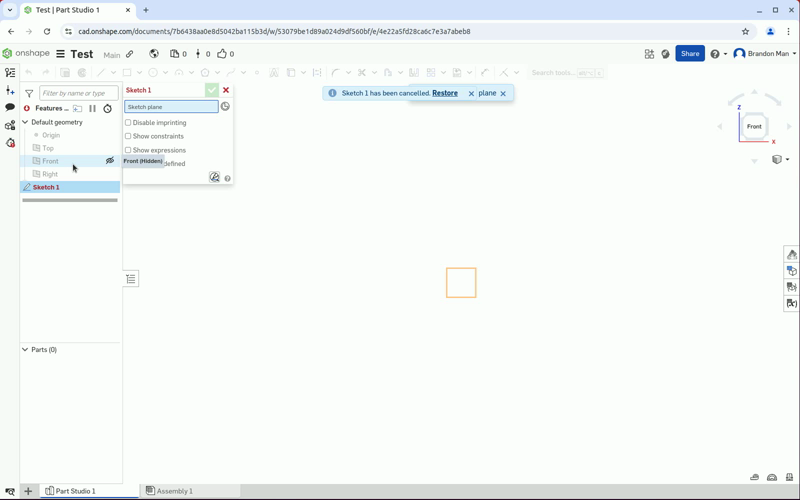
click(73, 163)
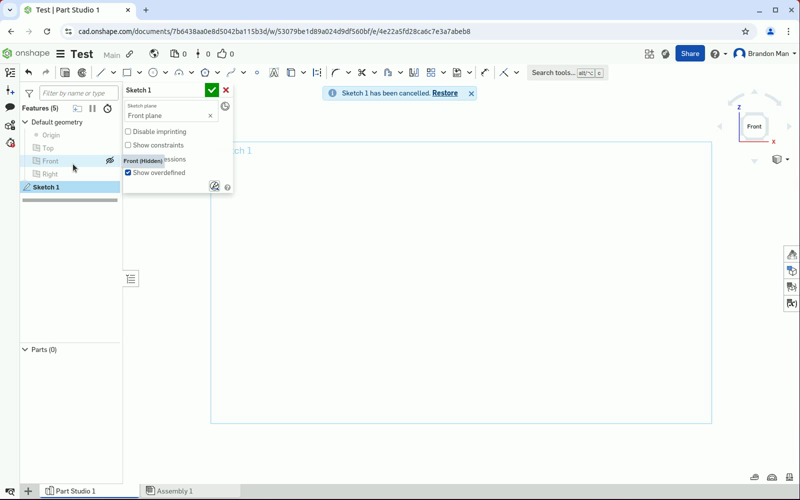
mouse_move(73, 352)
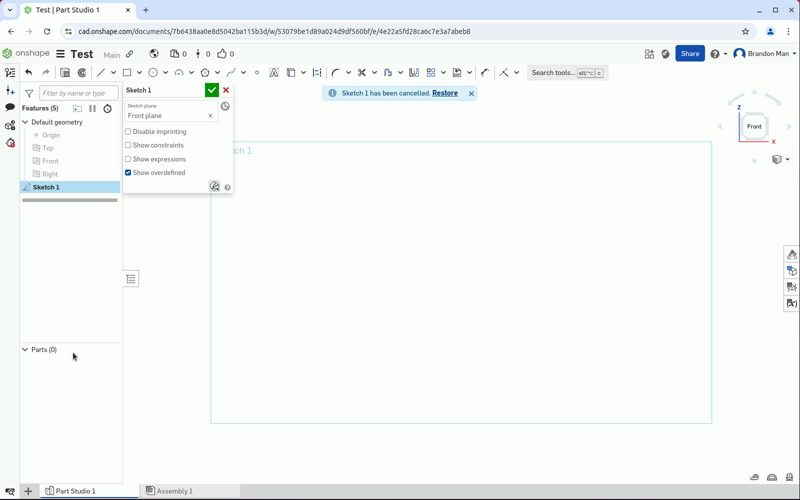
key(y)
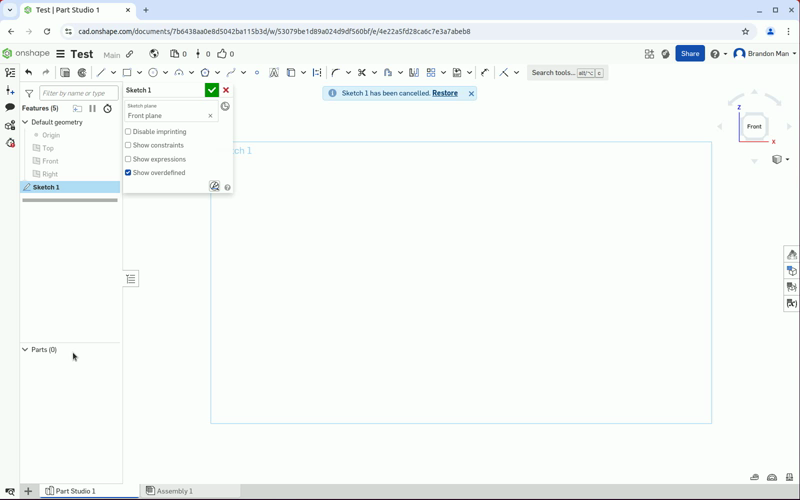
key(l)
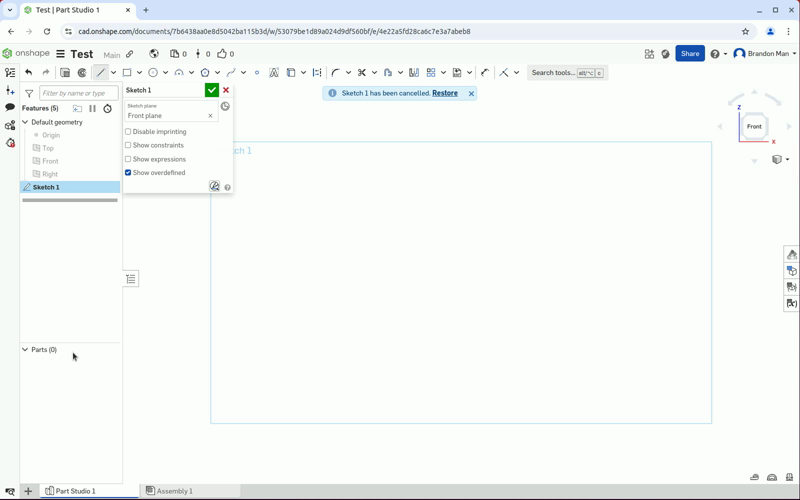
key_down(shift)
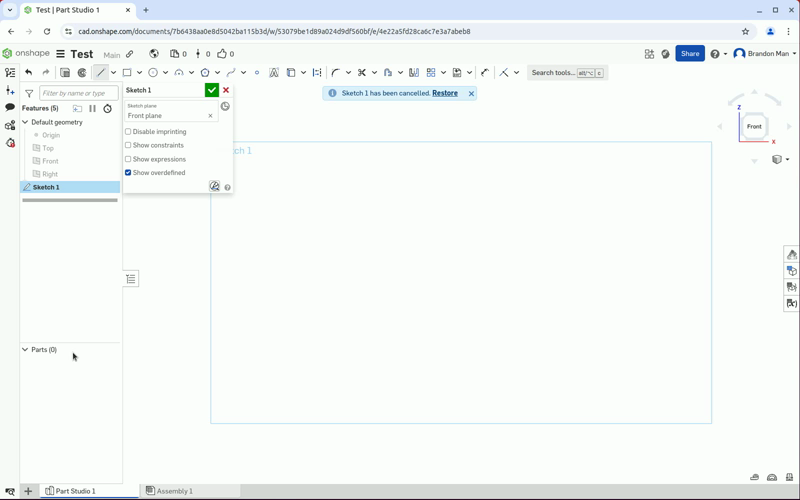
mouse_move(348, 316)
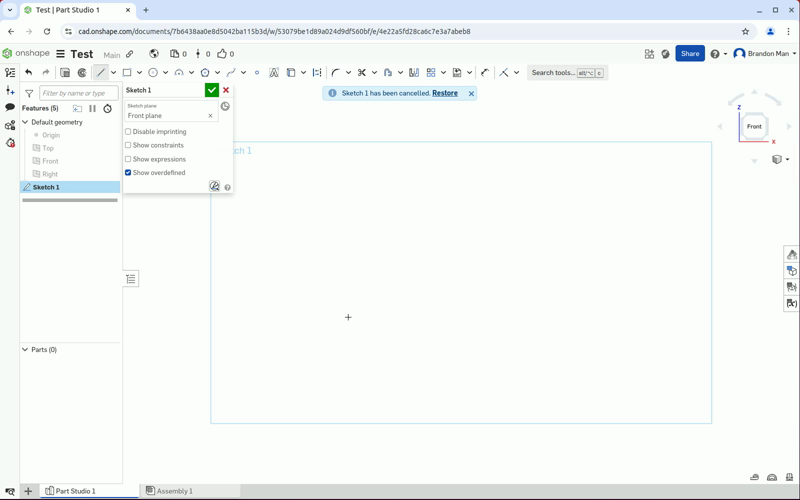
click(348, 316)
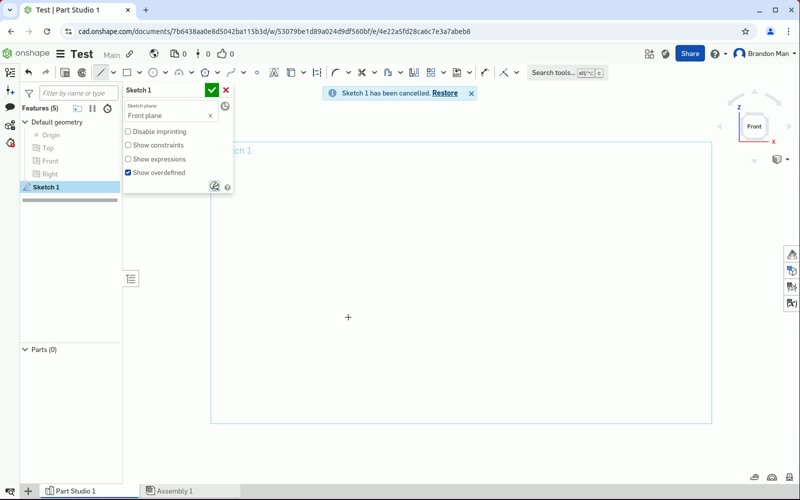
key_up(shift)
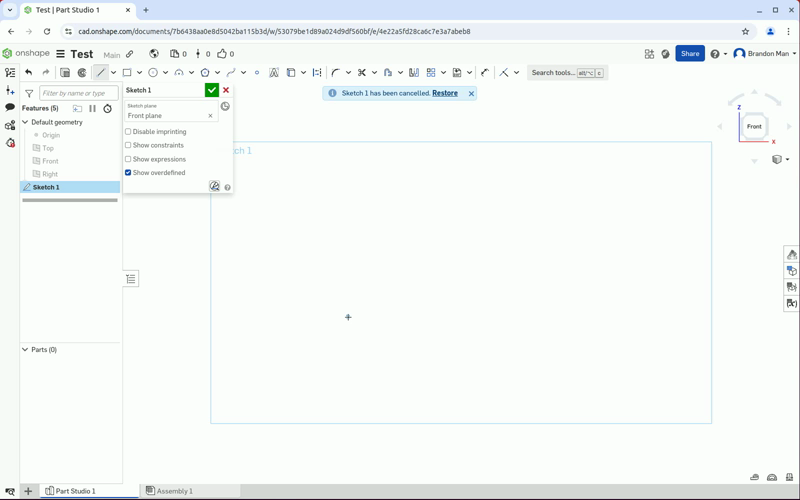
key_down(shift)
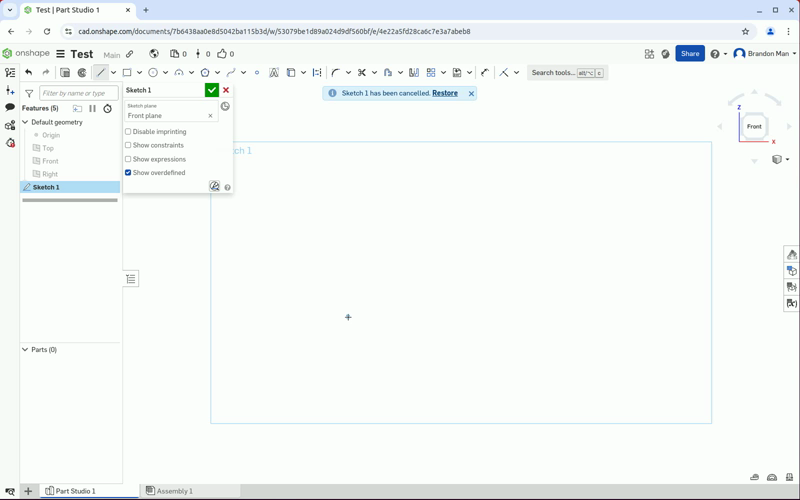
mouse_move(378, 316)
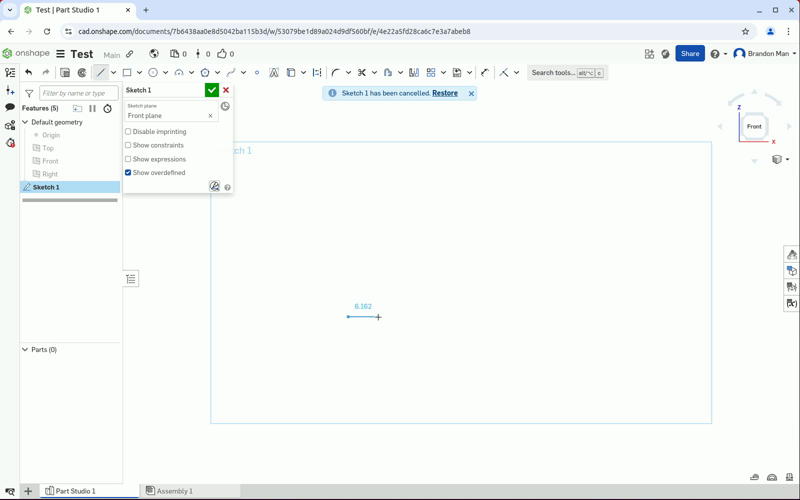
mouse_move(355, 316)
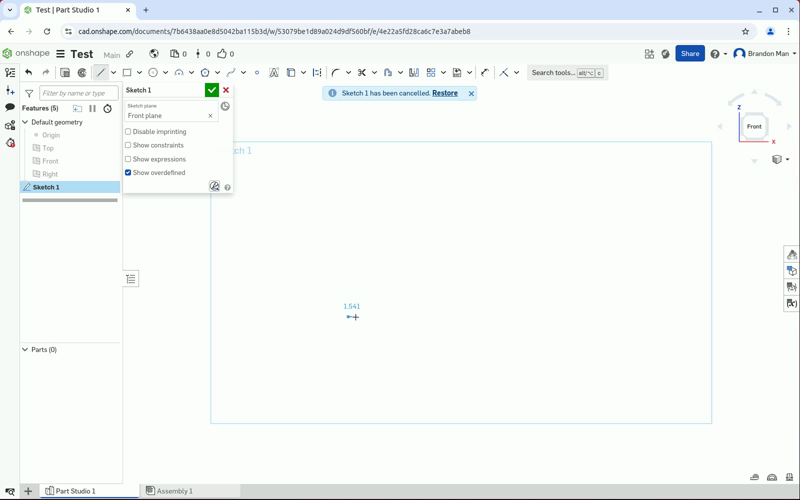
scroll(6)
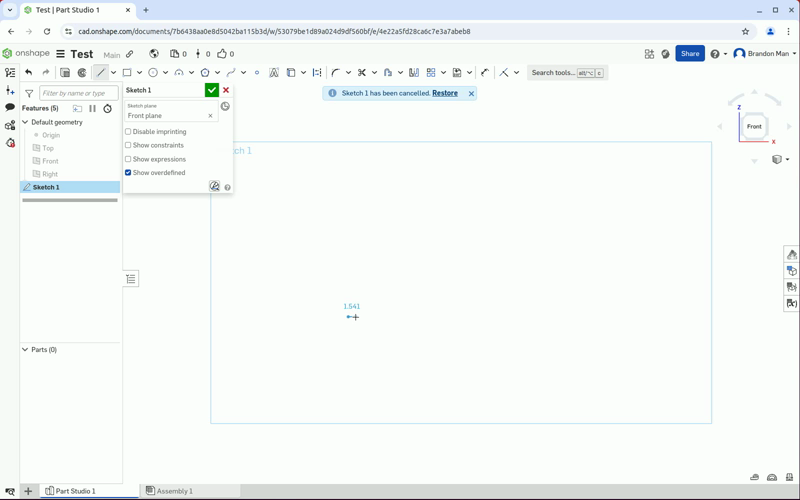
scroll(6)
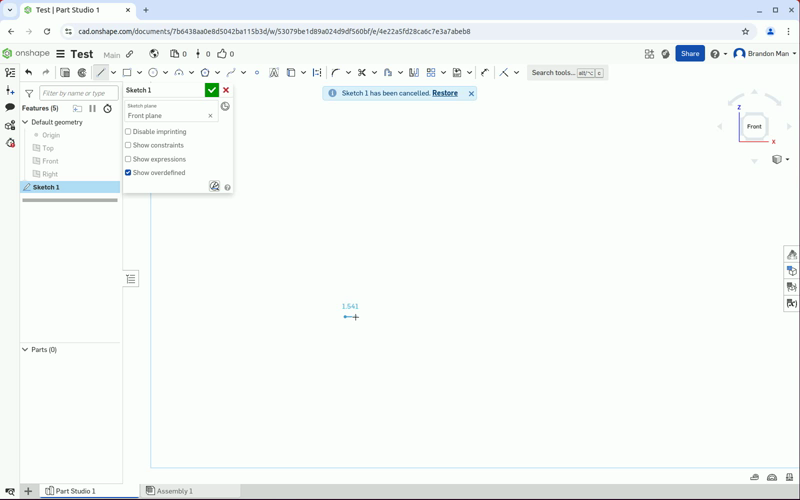
scroll(6)
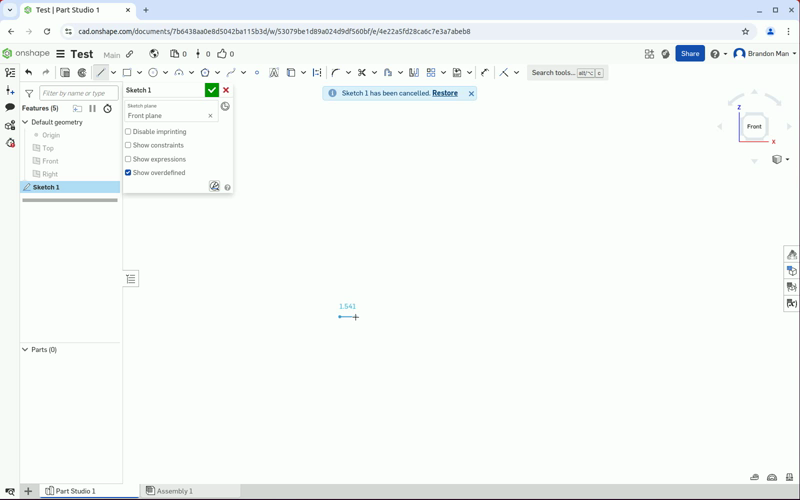
scroll(6)
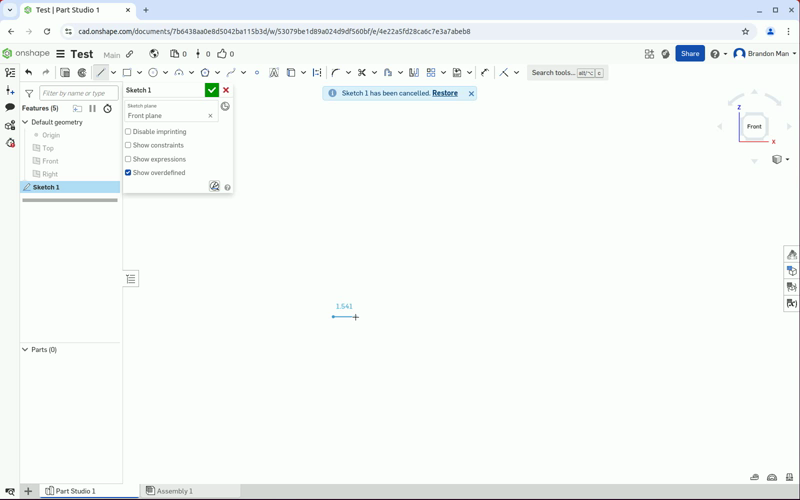
scroll(6)
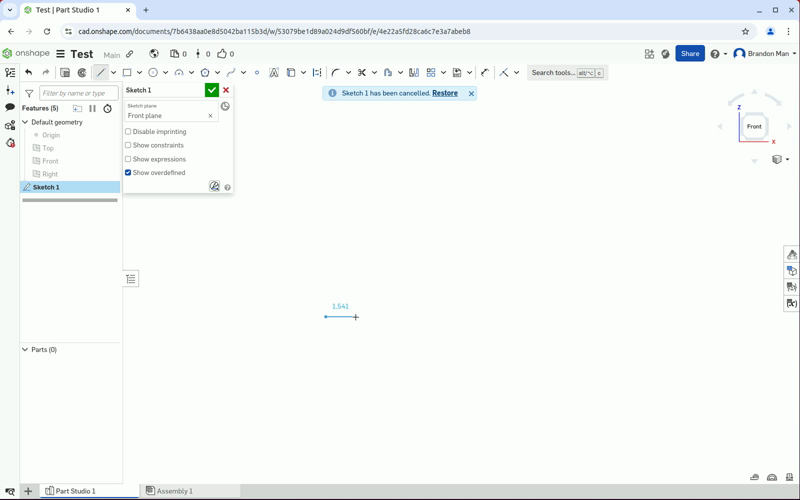
scroll(6)
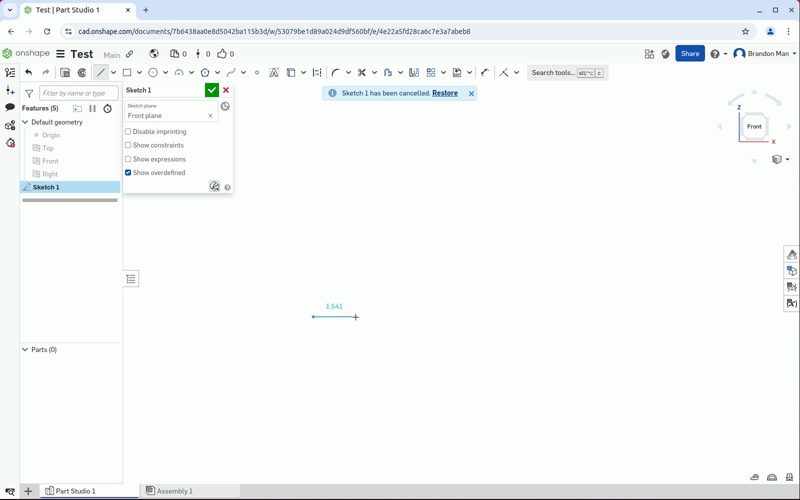
scroll(6)
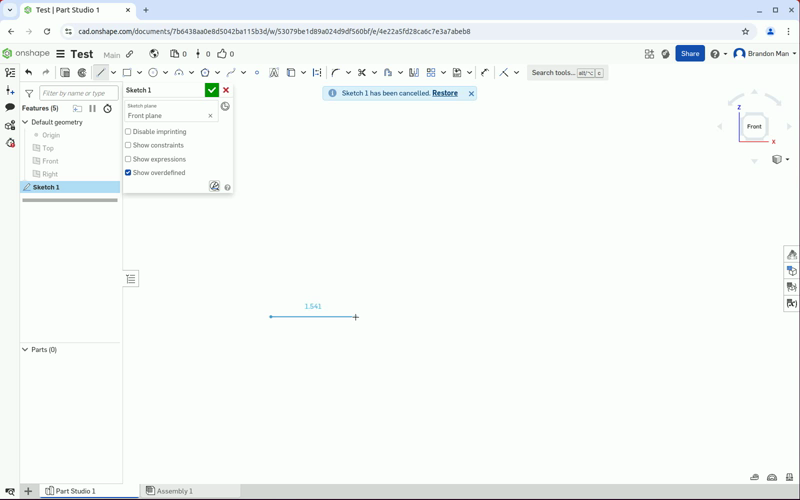
click(355, 316)
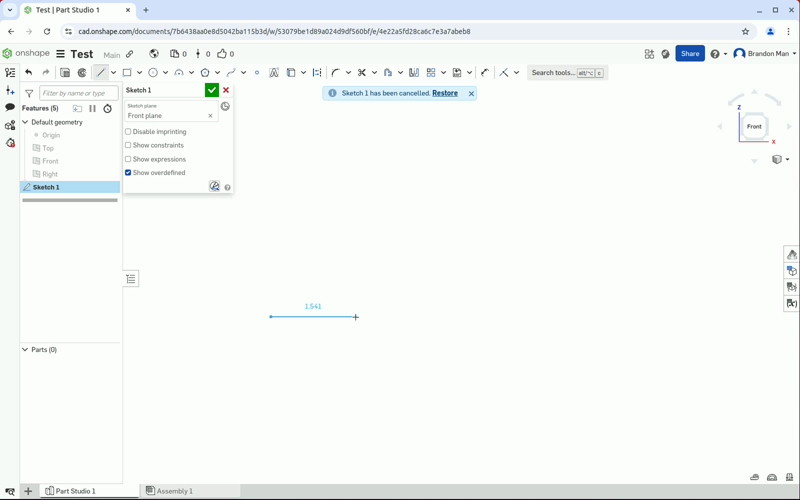
scroll(-6)
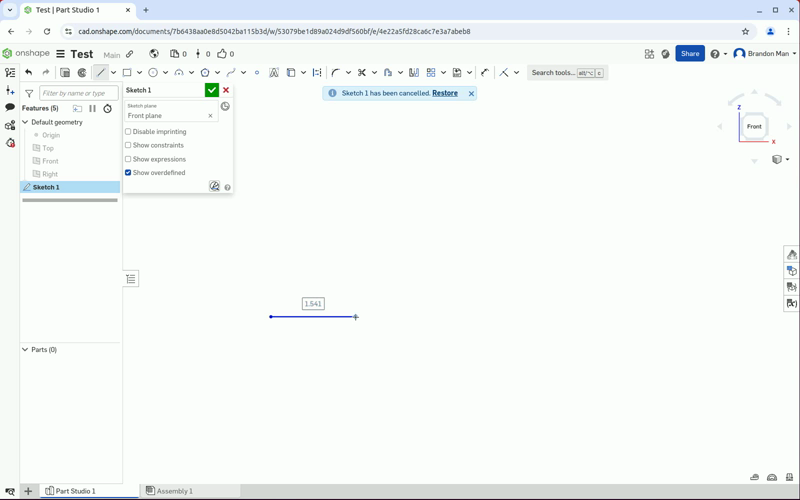
scroll(-6)
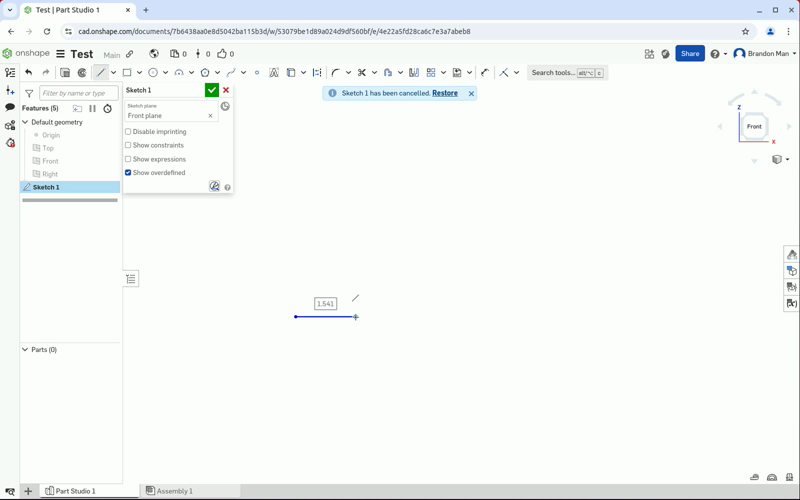
scroll(-6)
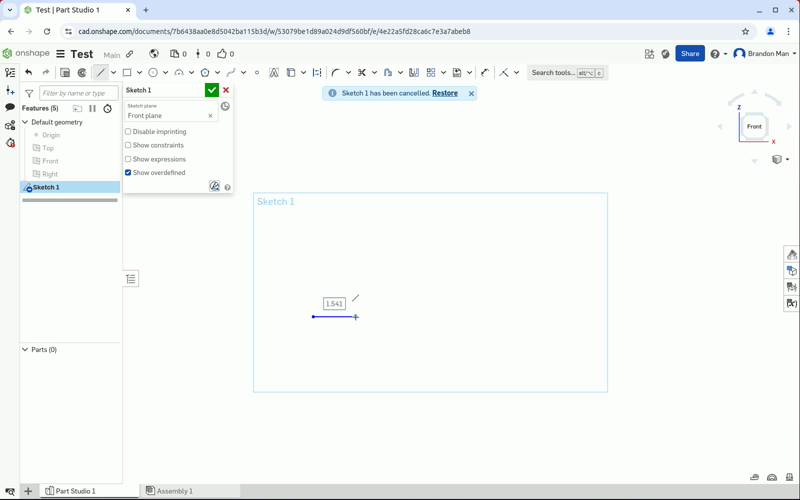
scroll(-6)
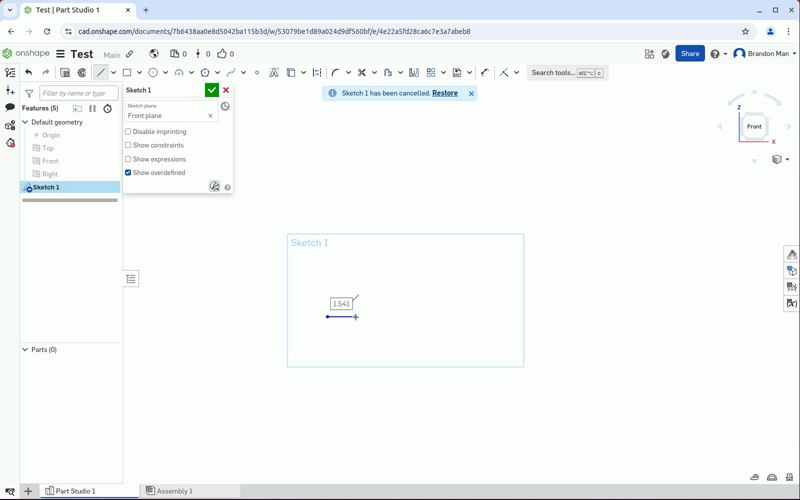
scroll(-6)
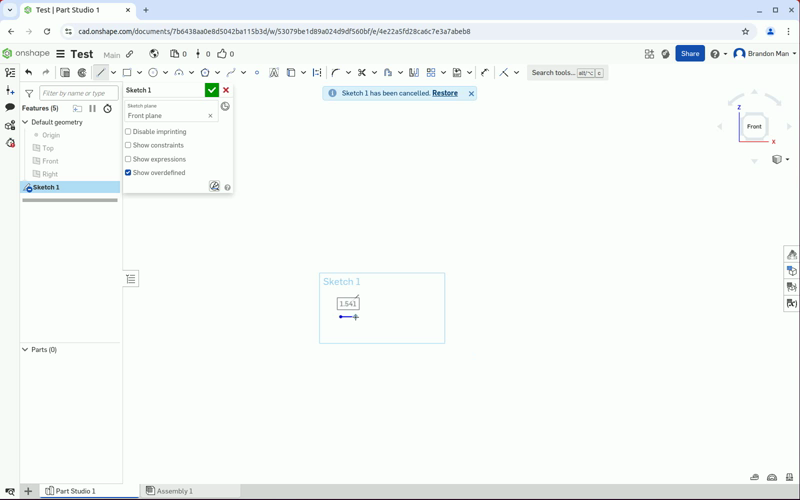
scroll(-6)
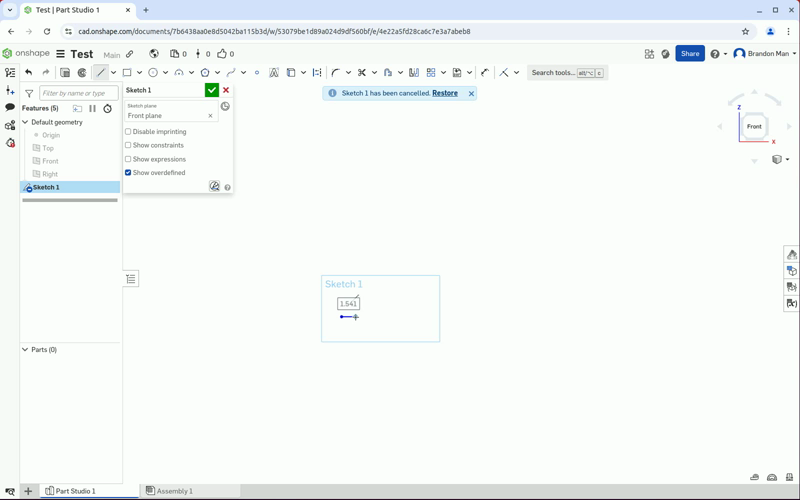
scroll(-6)
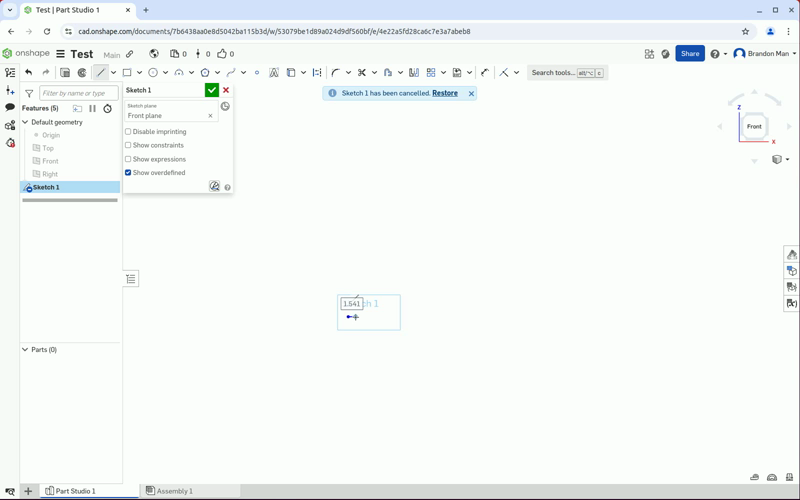
key_up(shift)
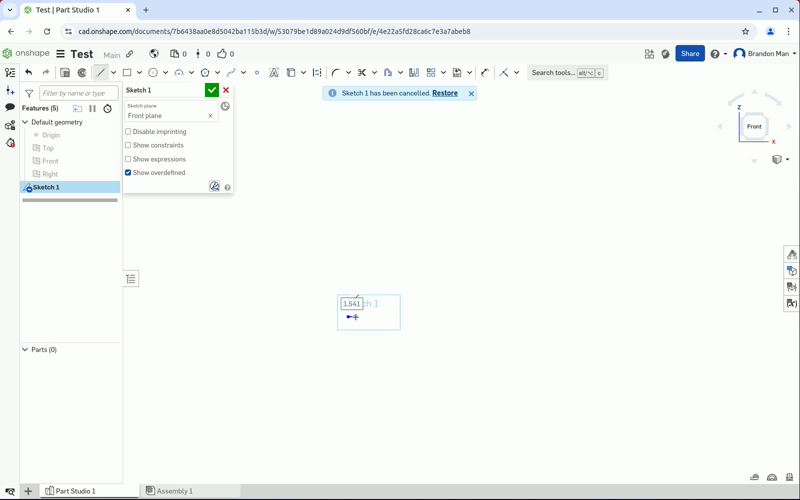
key_down(shift)
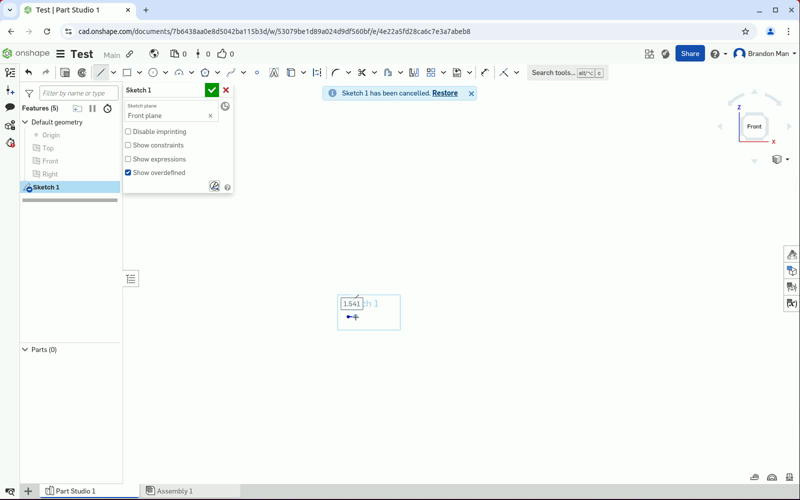
mouse_move(385, 316)
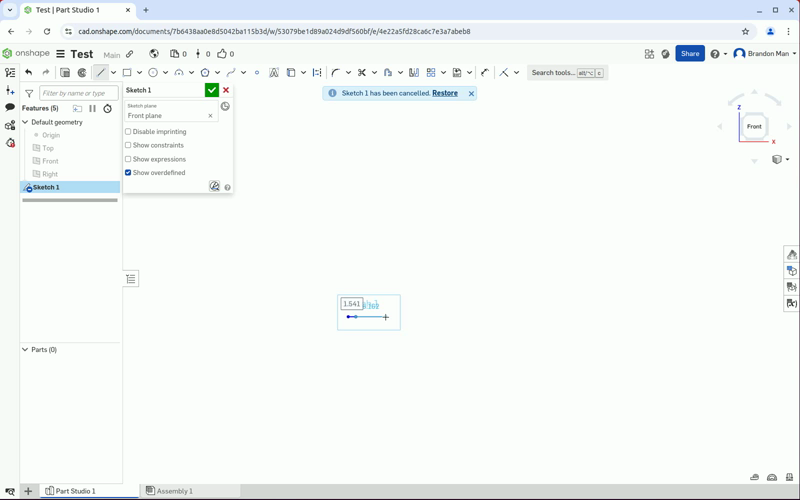
mouse_move(355, 294)
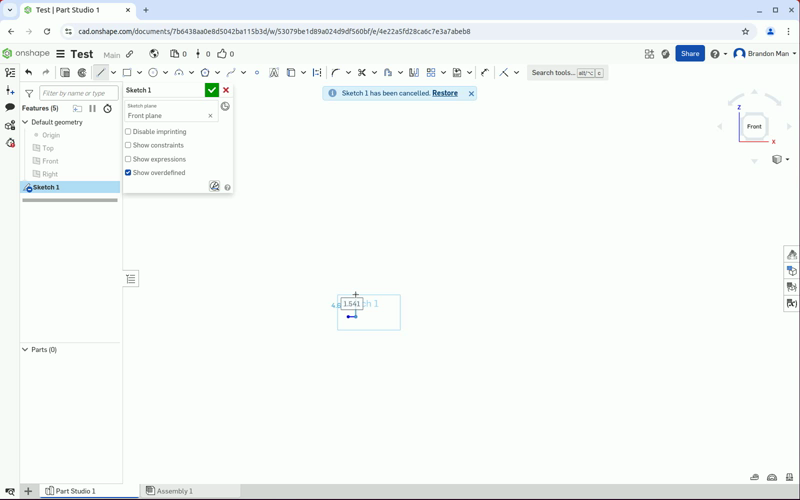
click(355, 294)
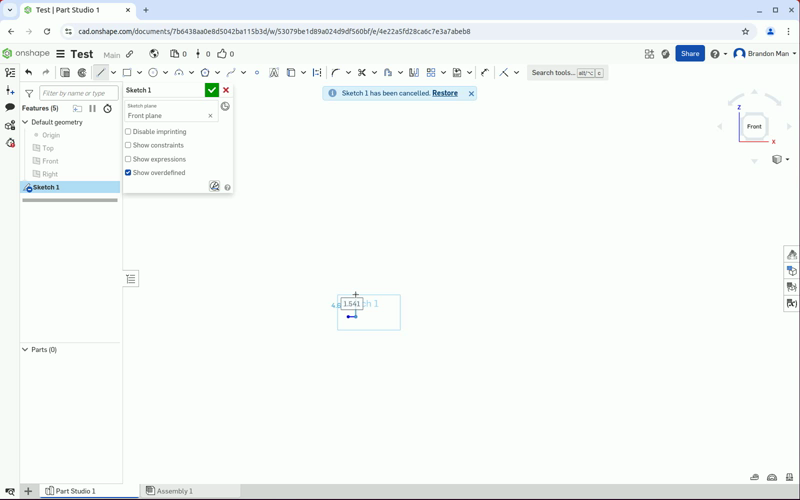
key_up(shift)
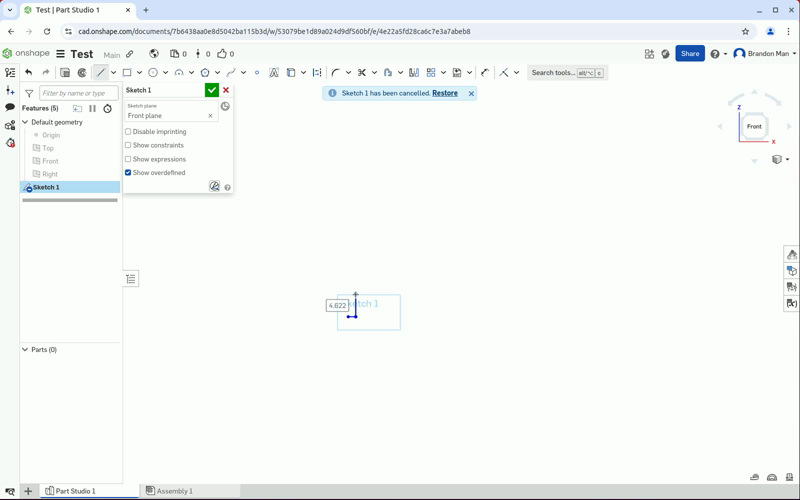
key_down(shift)
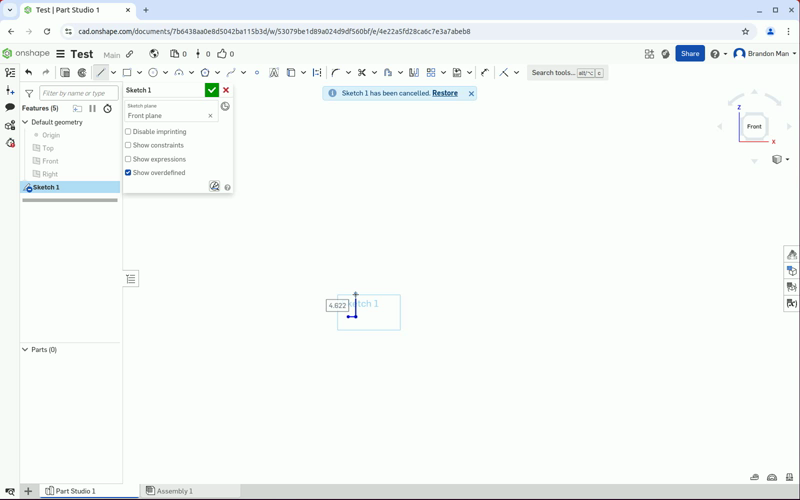
mouse_move(385, 294)
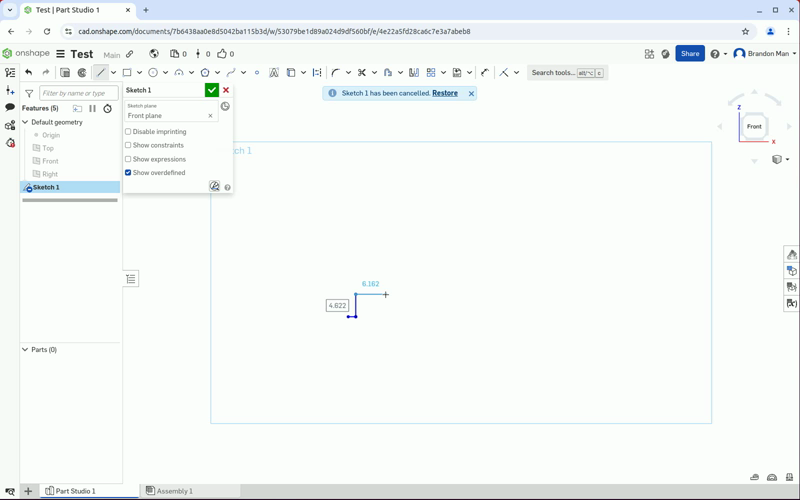
mouse_move(355, 271)
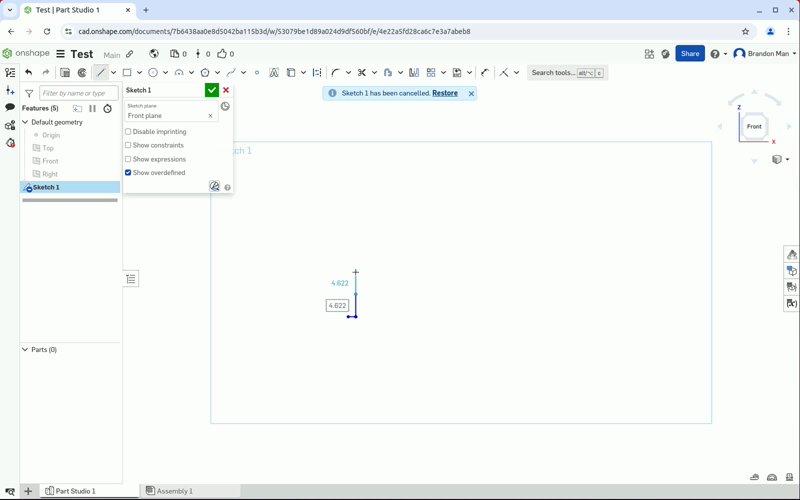
click(355, 271)
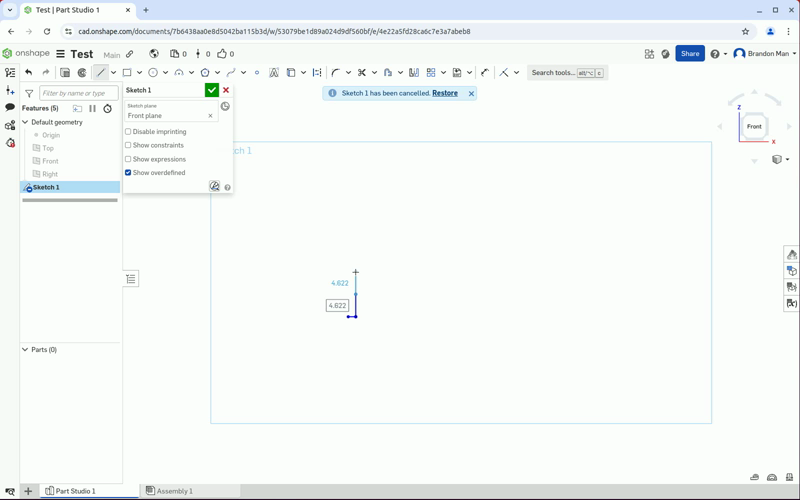
key_up(shift)
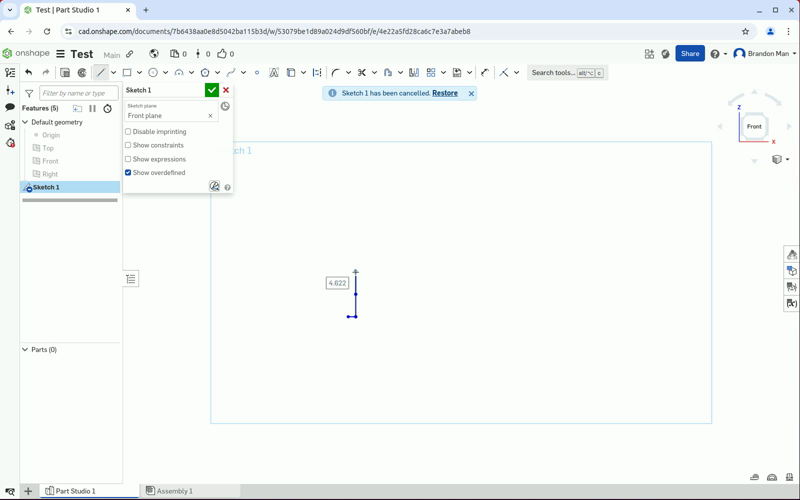
key_down(shift)
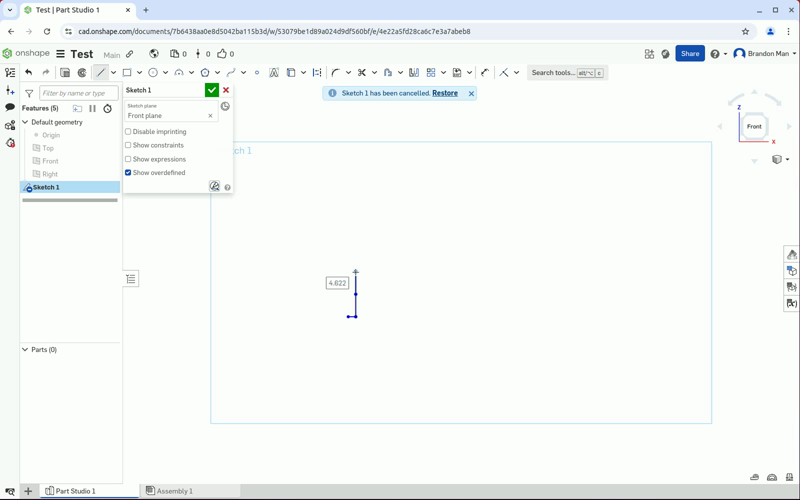
mouse_move(385, 271)
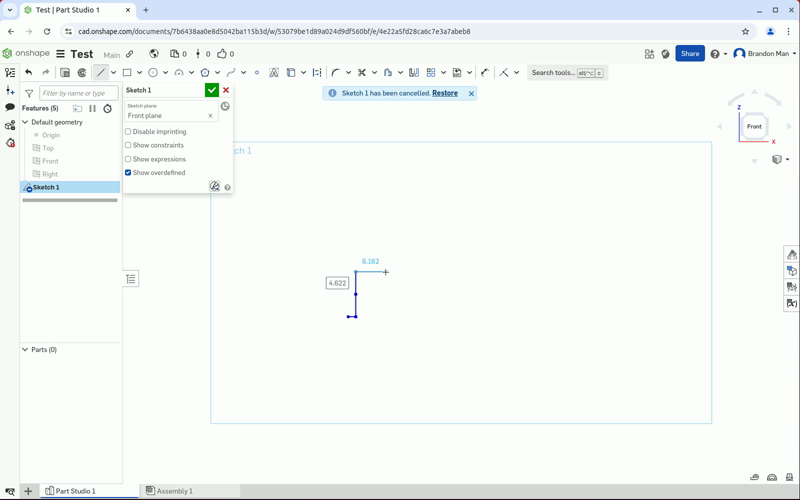
mouse_move(348, 271)
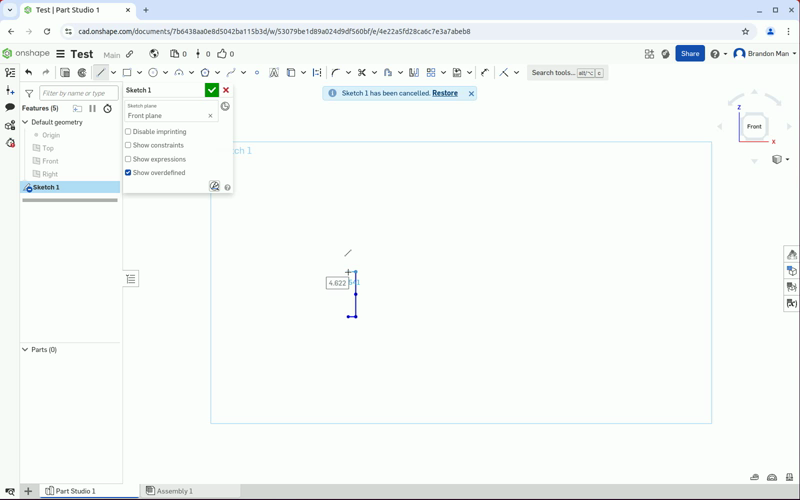
scroll(6)
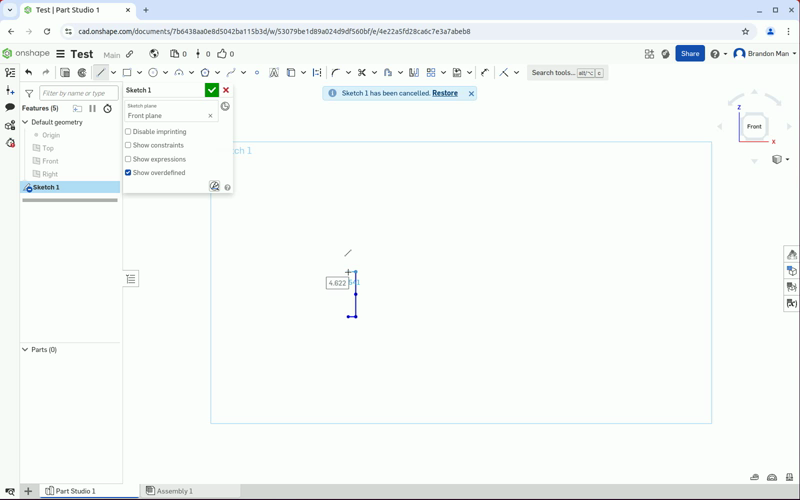
scroll(6)
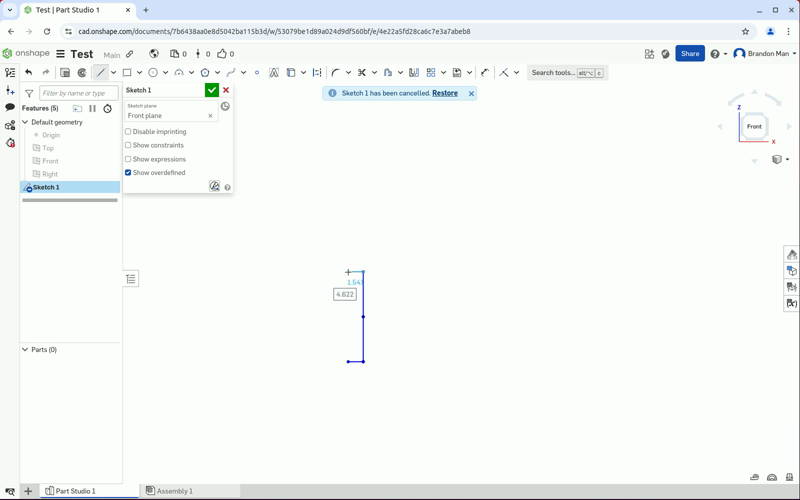
scroll(6)
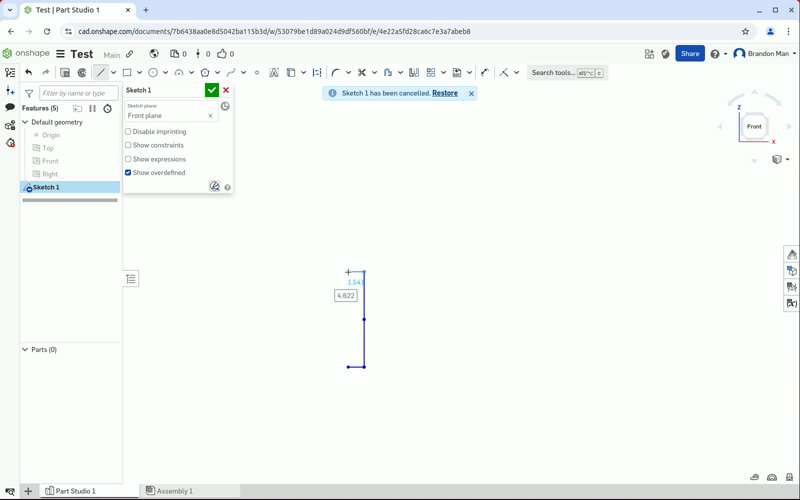
scroll(6)
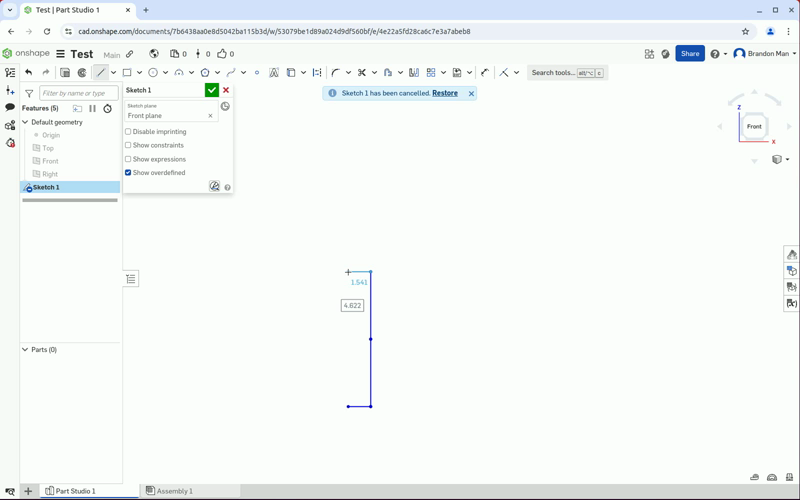
scroll(6)
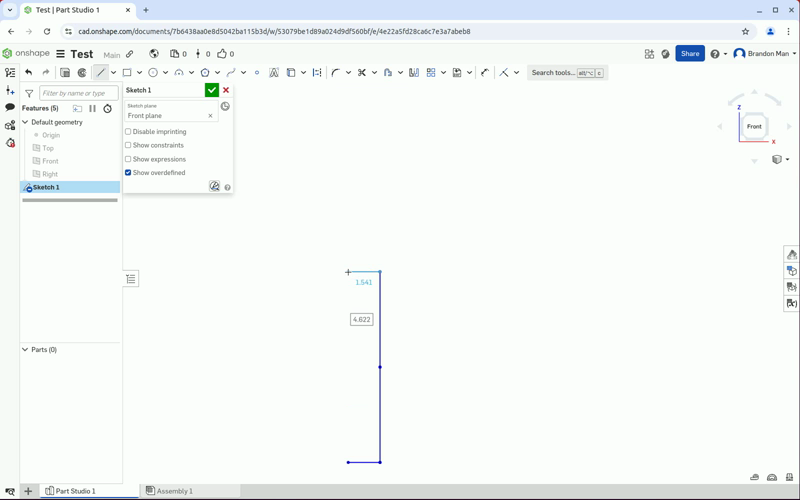
scroll(6)
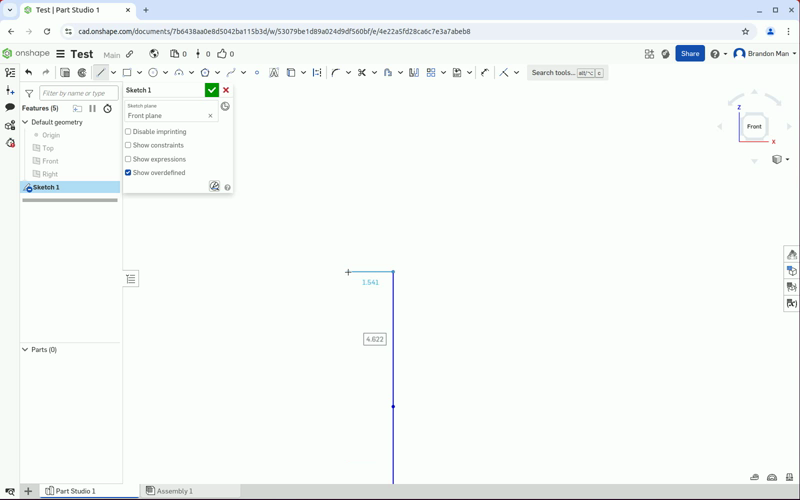
scroll(6)
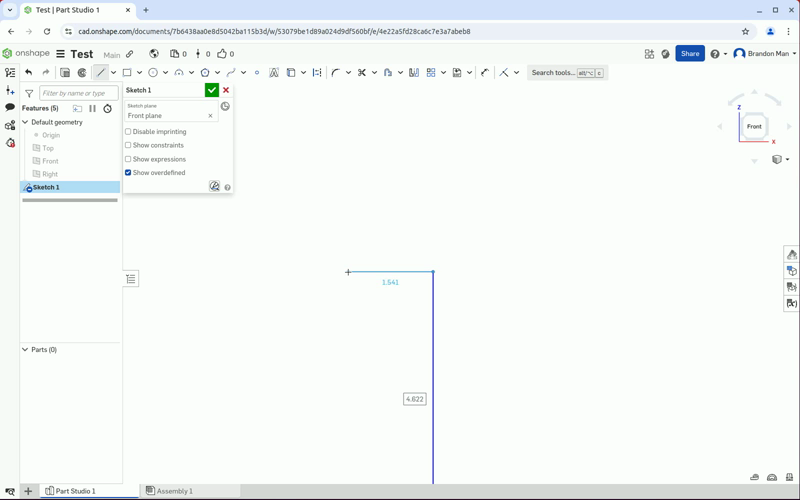
click(348, 271)
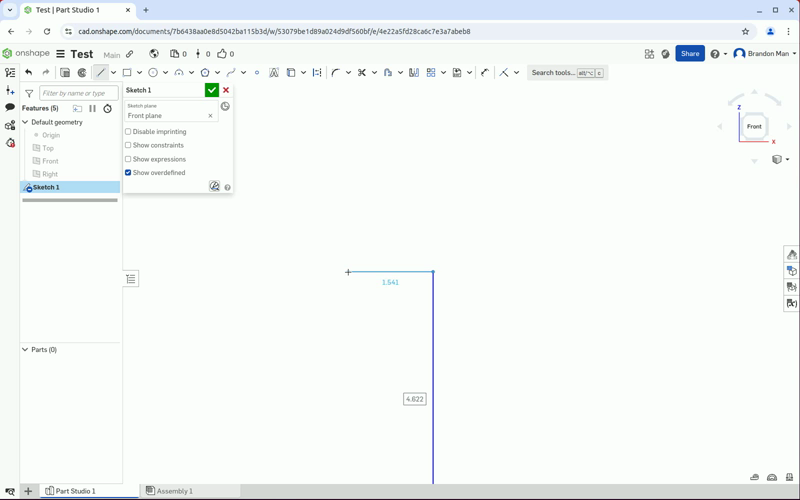
scroll(-6)
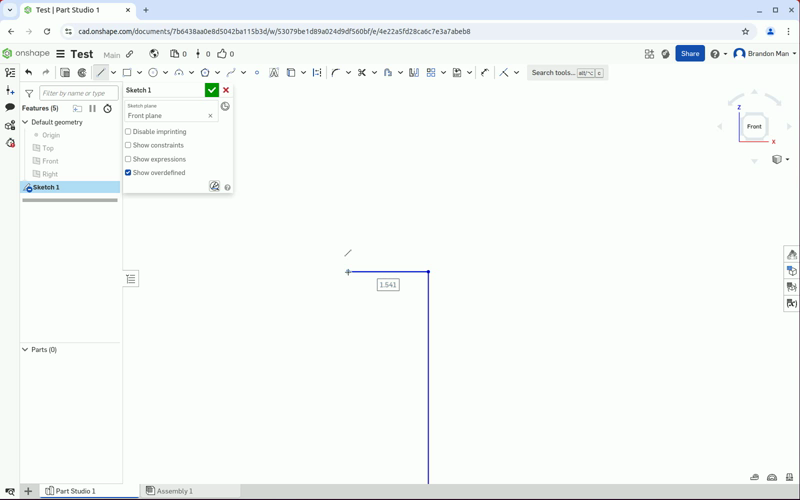
scroll(-6)
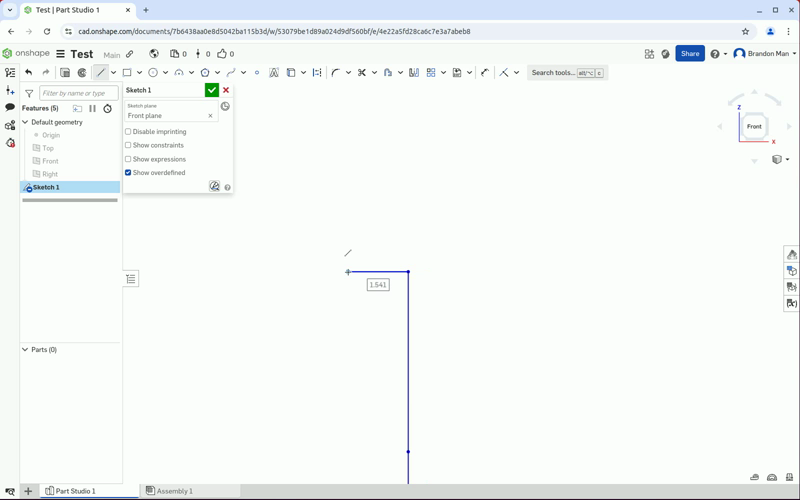
scroll(-6)
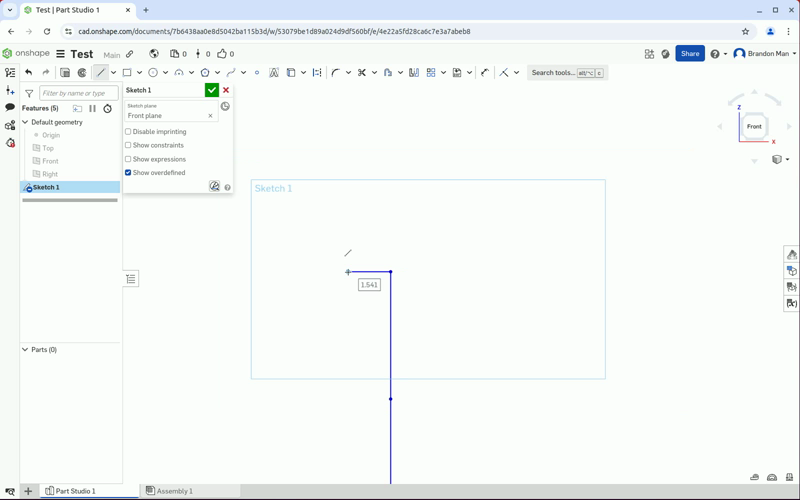
scroll(-6)
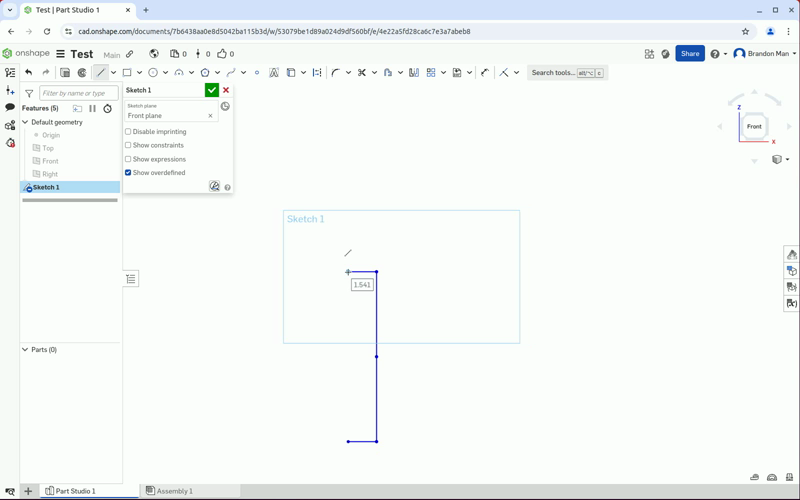
scroll(-6)
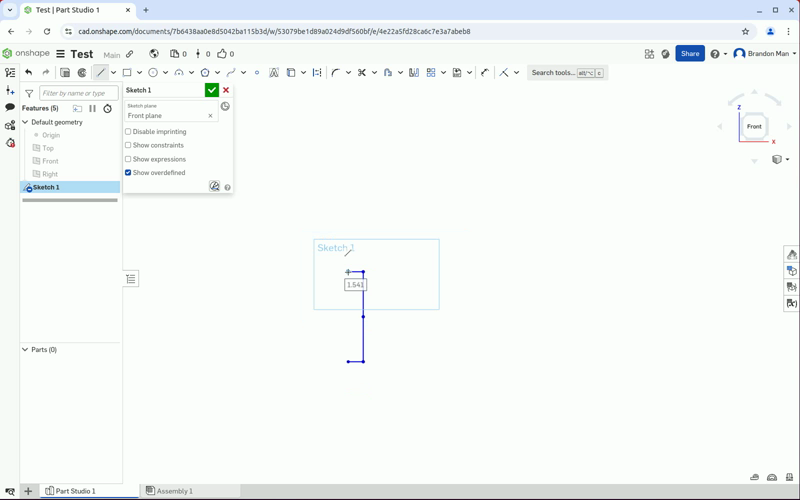
scroll(-6)
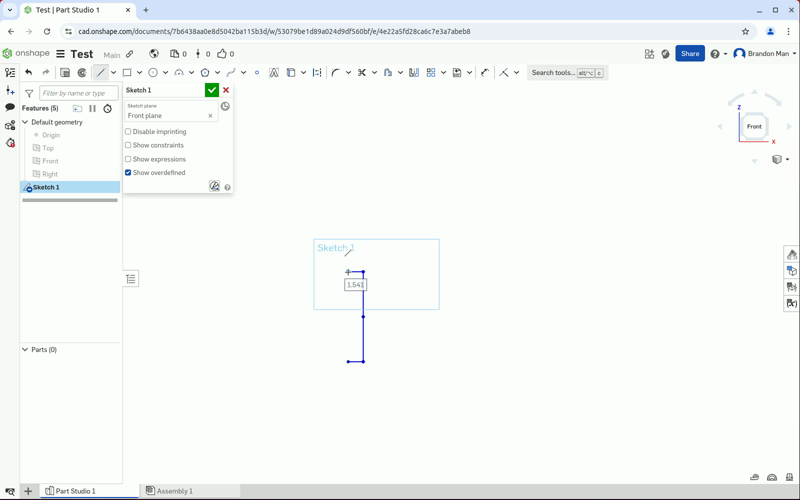
scroll(-6)
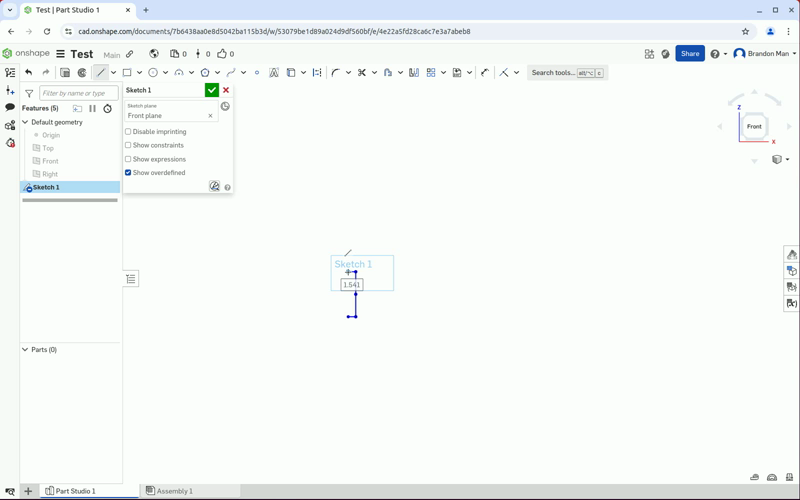
key_up(shift)
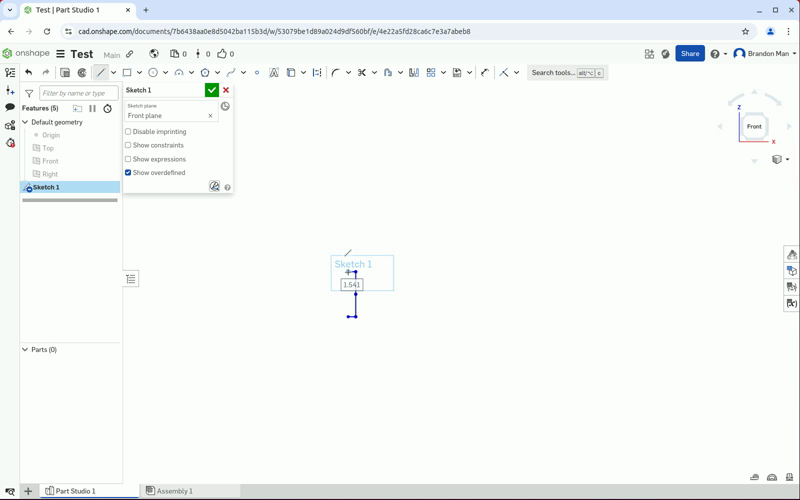
mouse_move(378, 271)
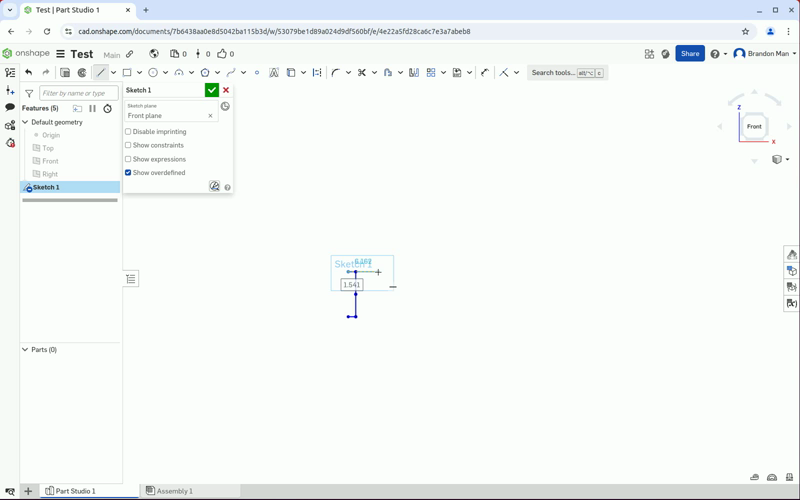
key_down(shift)
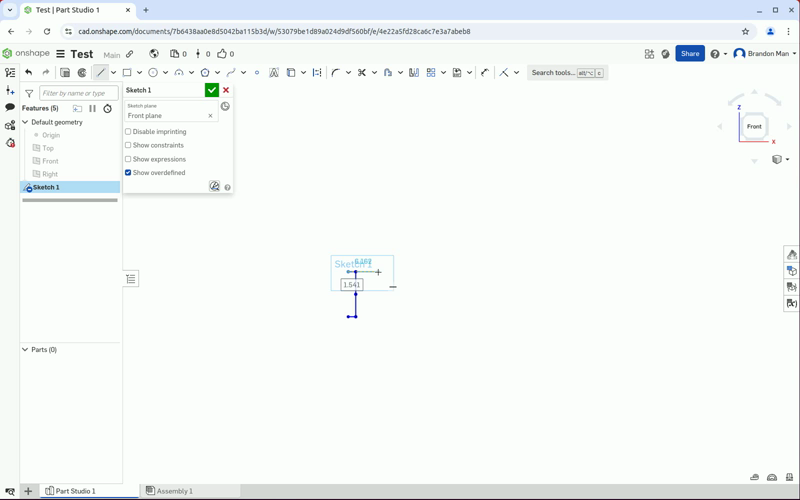
mouse_move(348, 316)
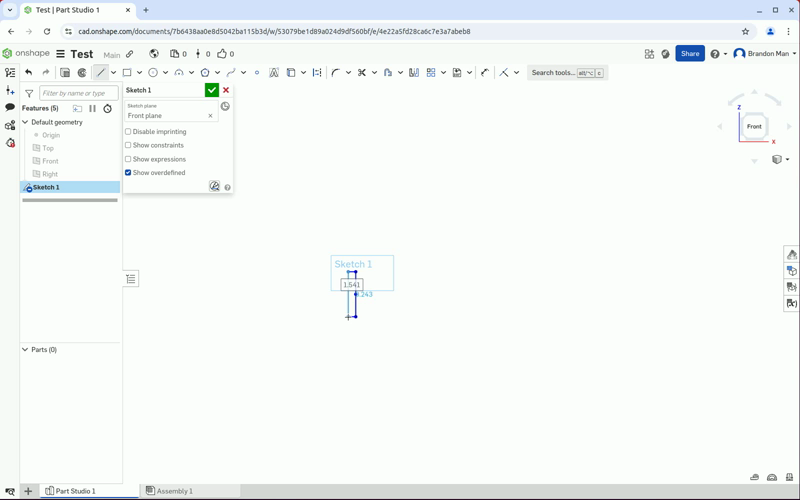
key_up(shift)
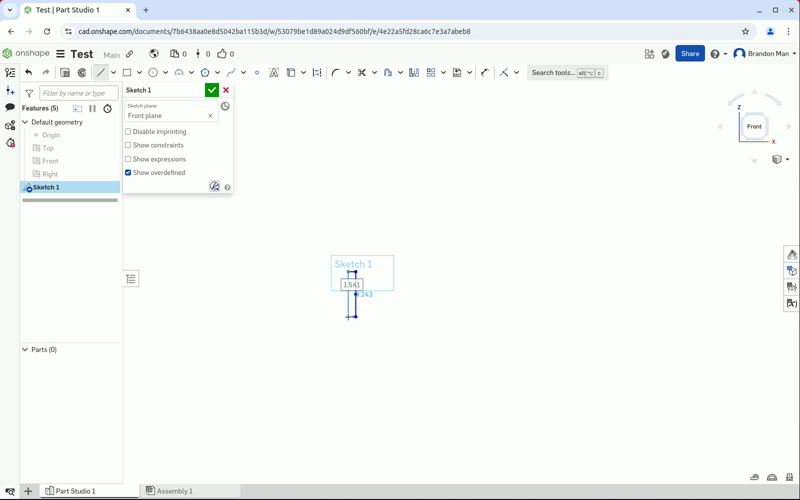
click(348, 316)
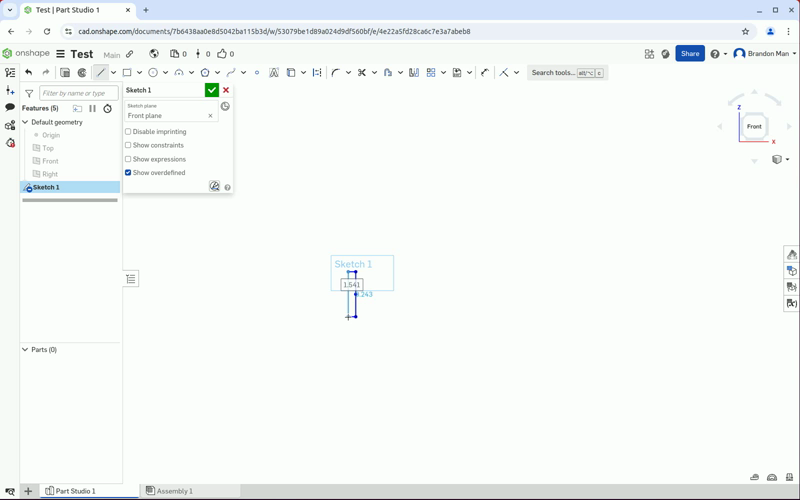
key(esc)
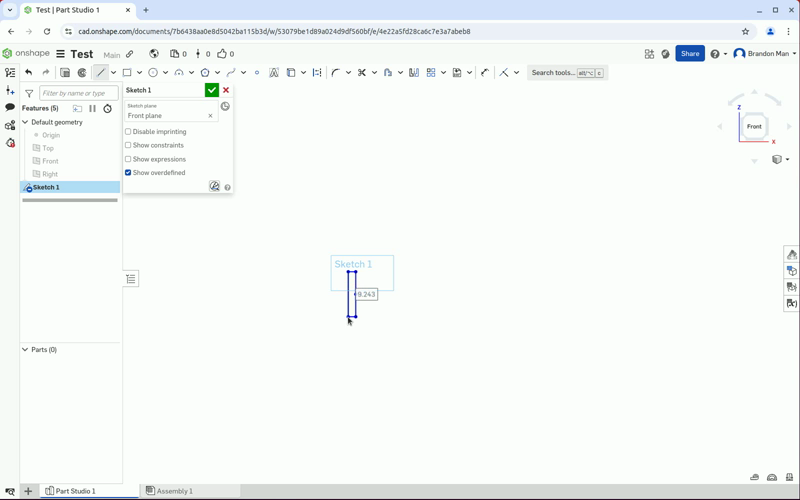
mouse_move(349, 301)
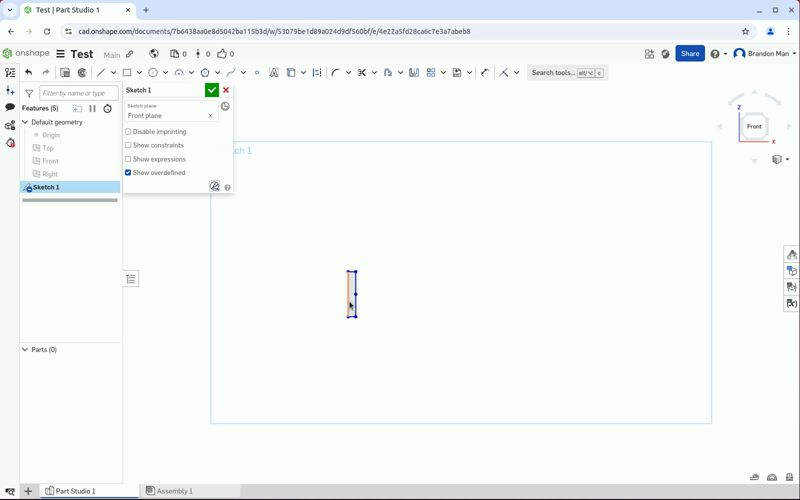
scroll(6)
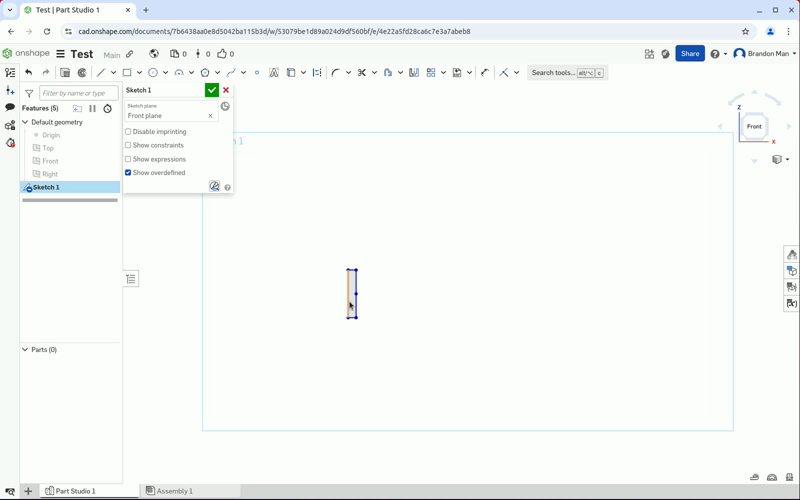
scroll(6)
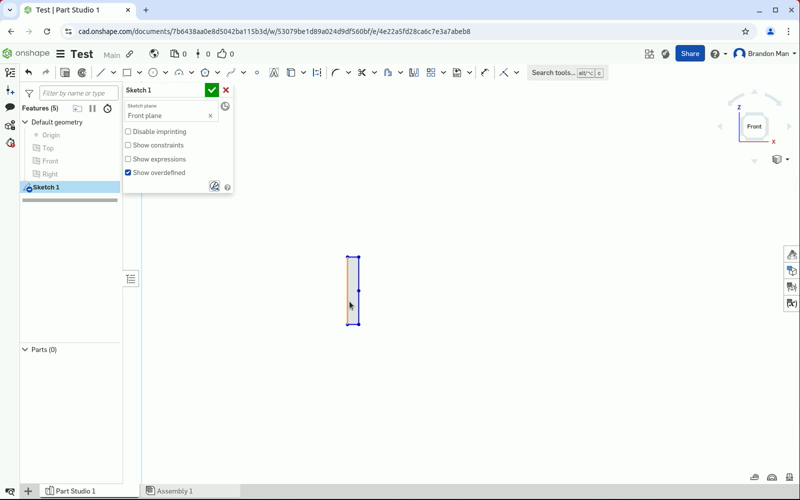
scroll(6)
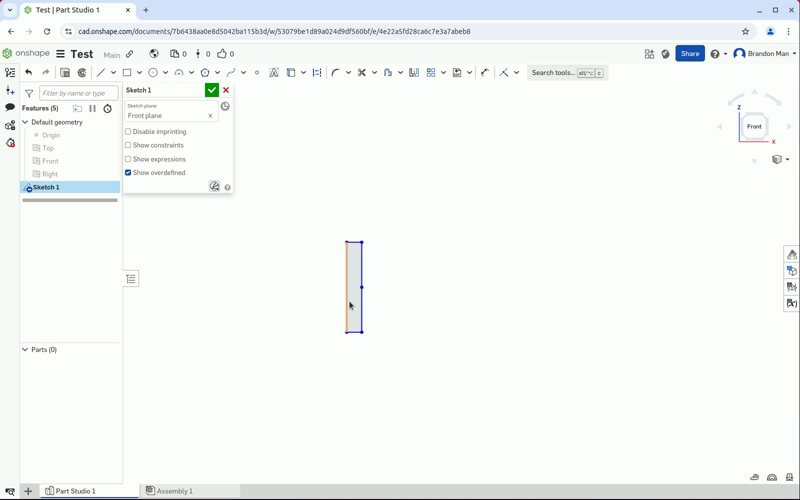
scroll(6)
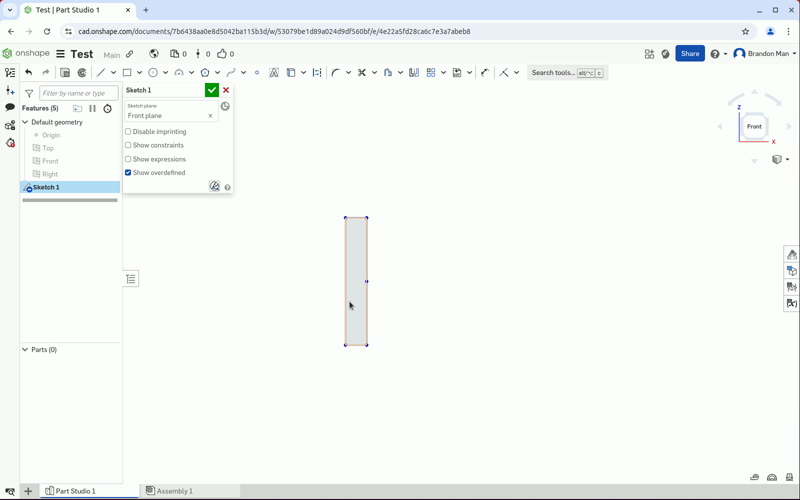
scroll(6)
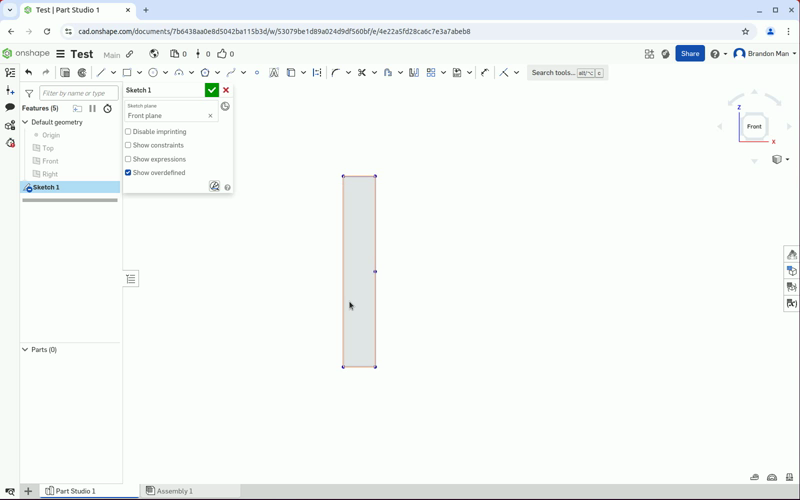
scroll(6)
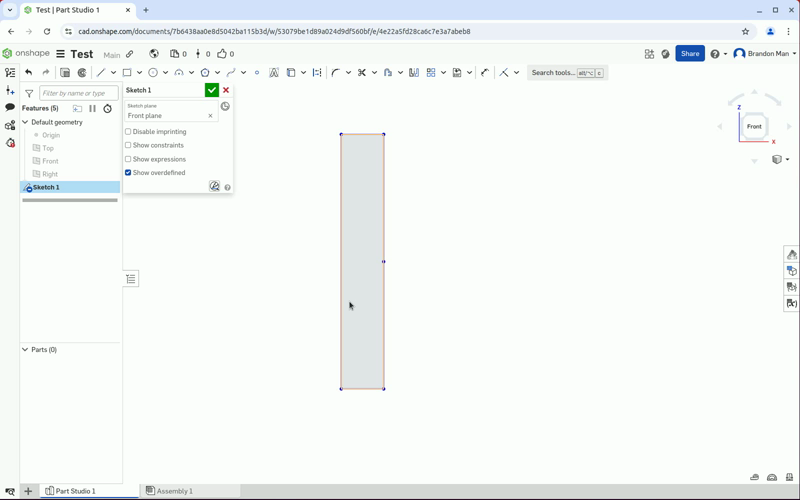
scroll(6)
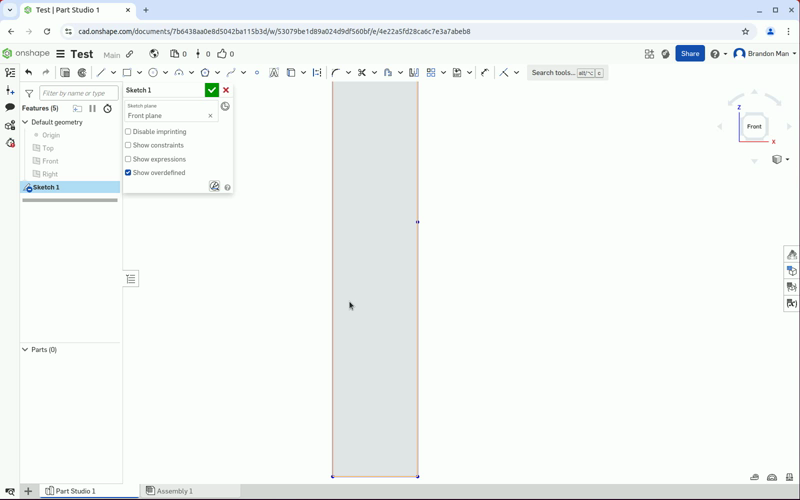
click(349, 301)
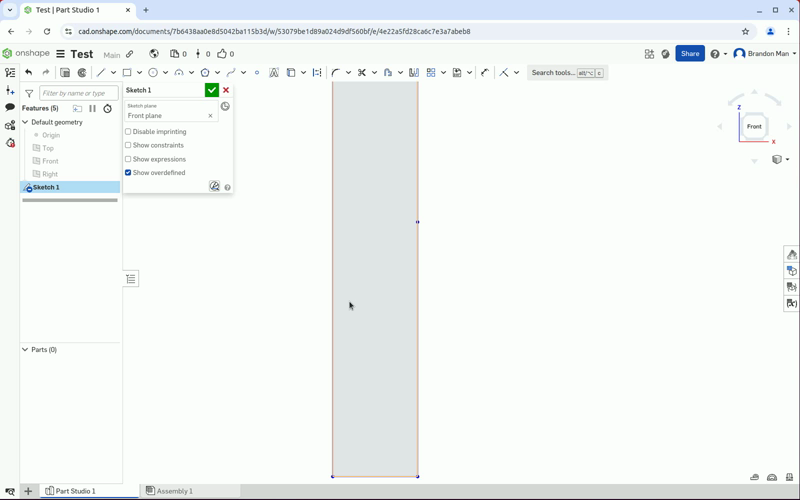
scroll(-6)
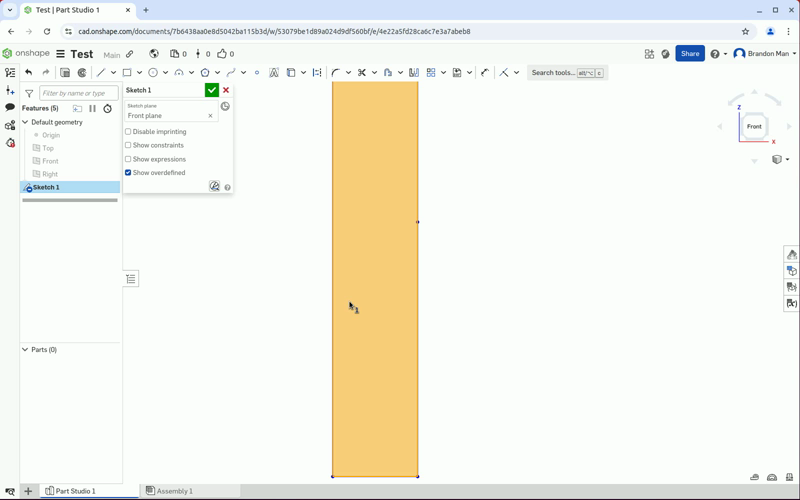
scroll(-6)
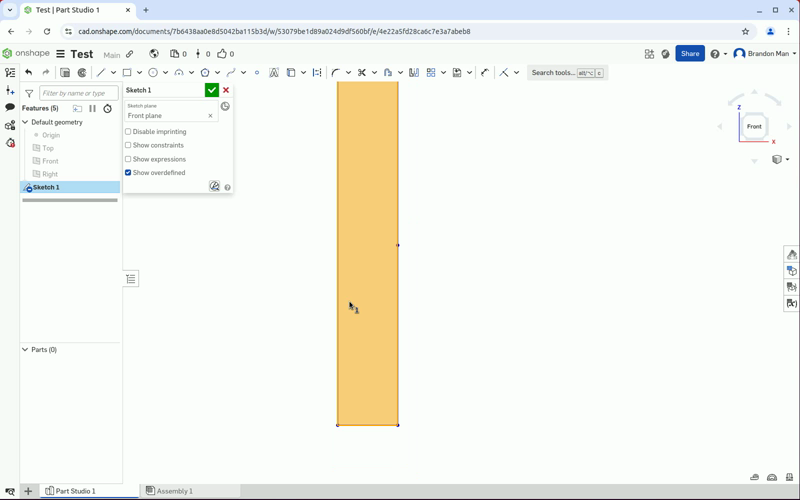
scroll(-6)
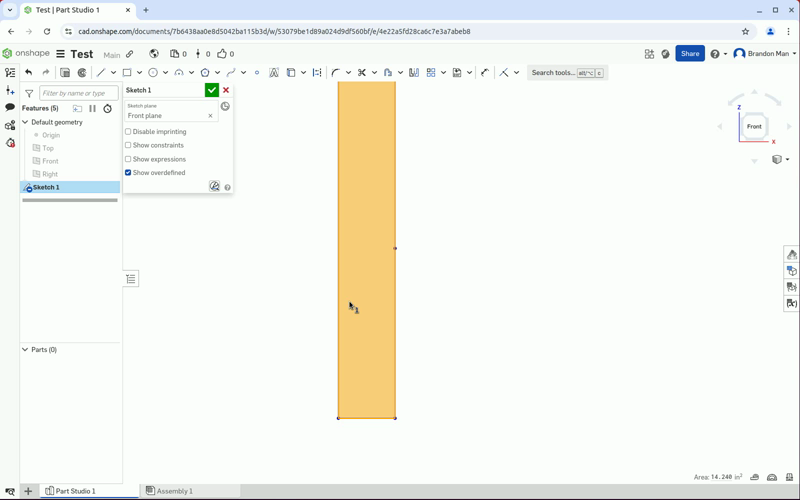
scroll(-6)
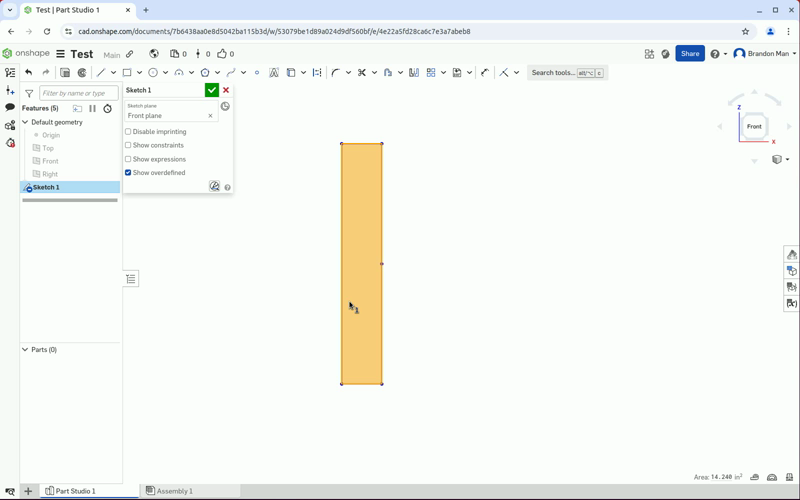
scroll(-6)
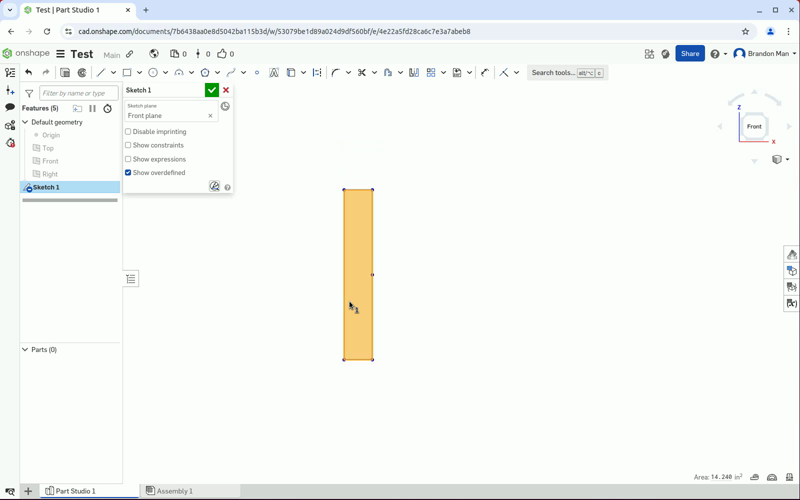
scroll(-6)
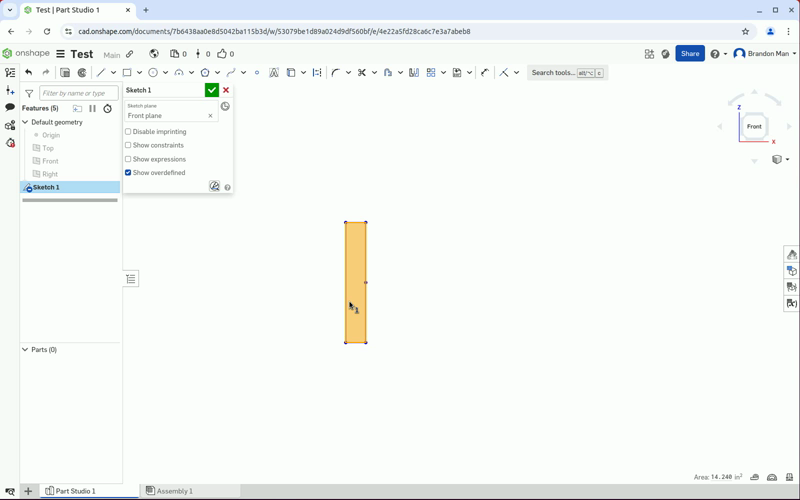
scroll(-6)
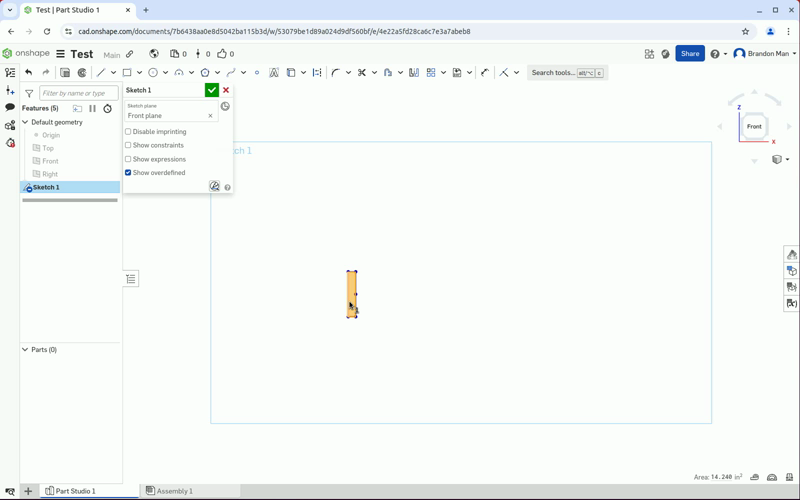
mouse_move(73, 352)
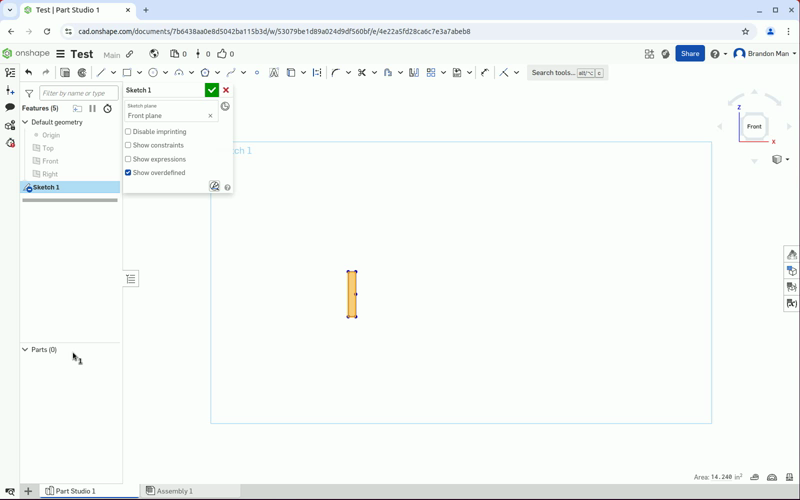
key(shift+y)
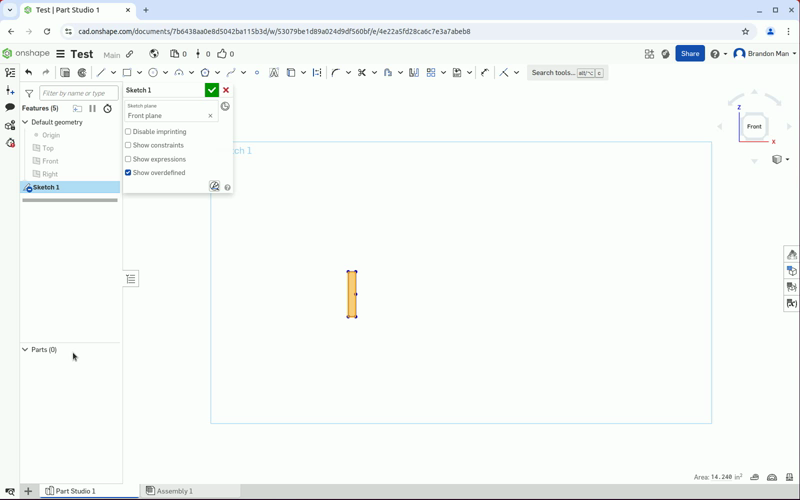
key(shift+e)
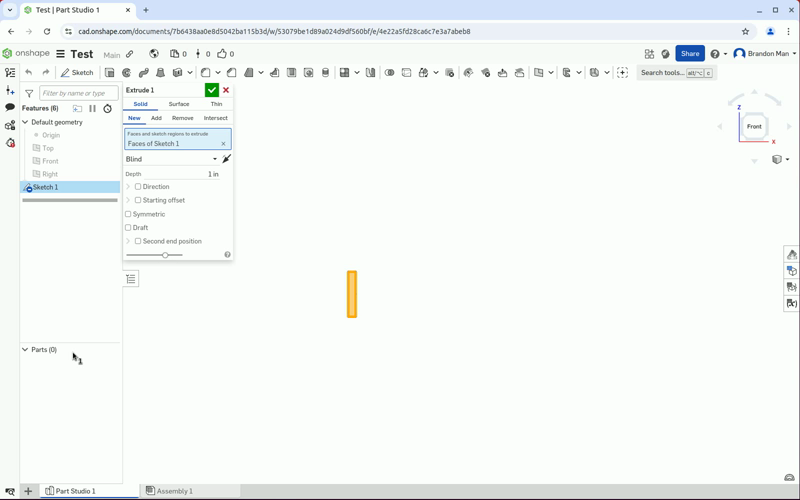
mouse_move(143, 106)
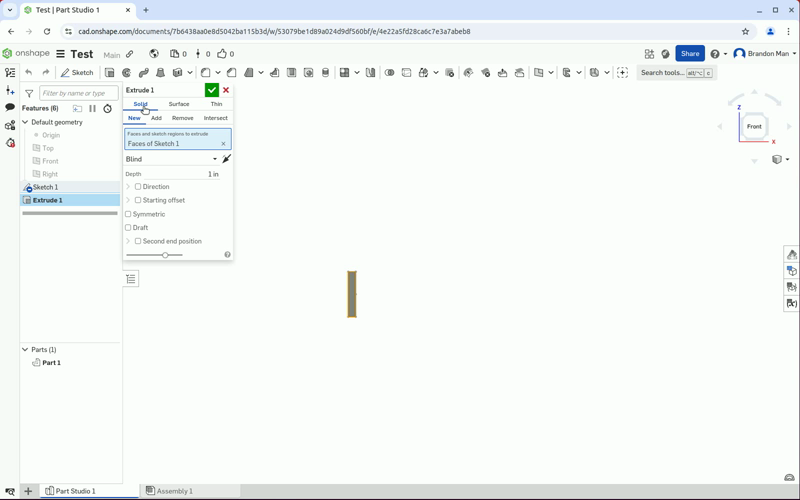
click(143, 106)
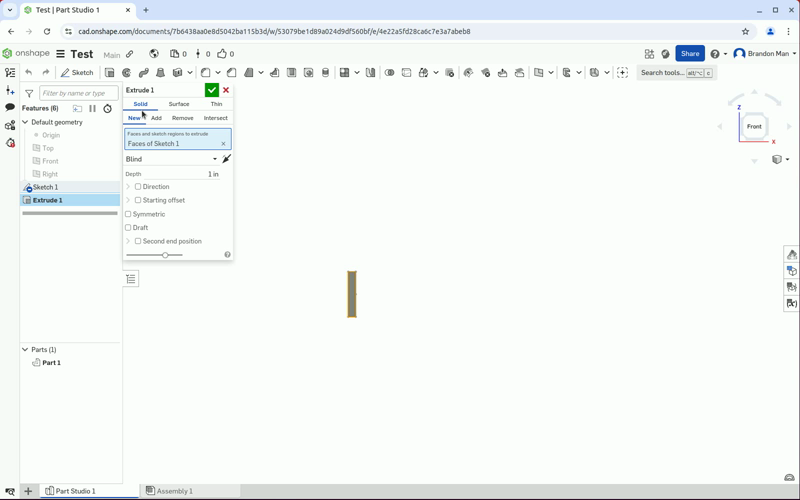
mouse_move(137, 120)
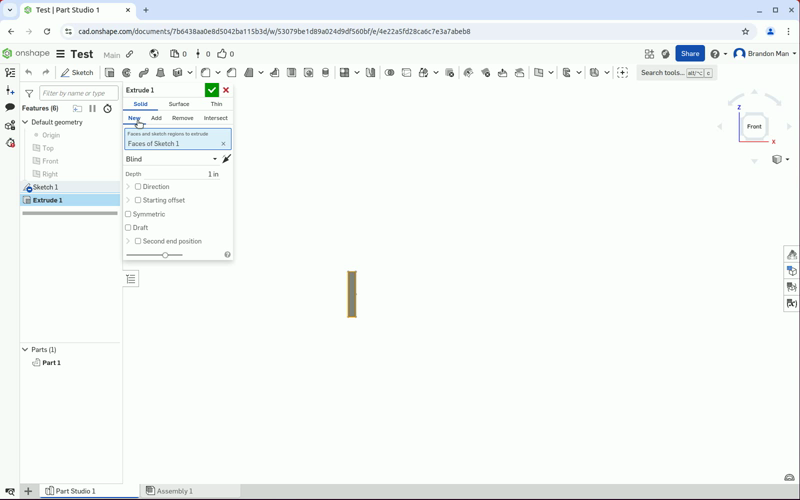
click(137, 120)
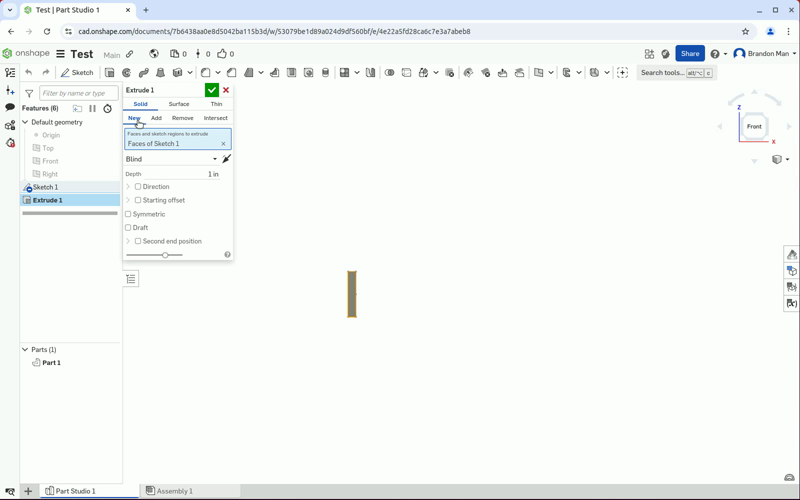
key(tab, 4)
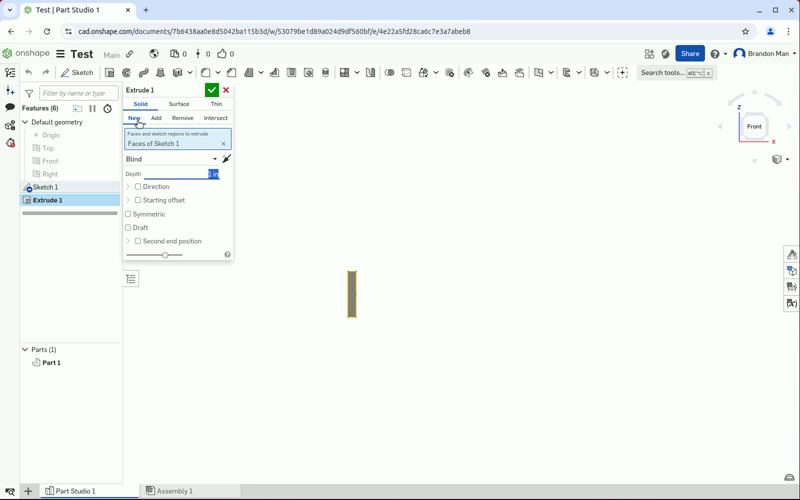
text(0.963)
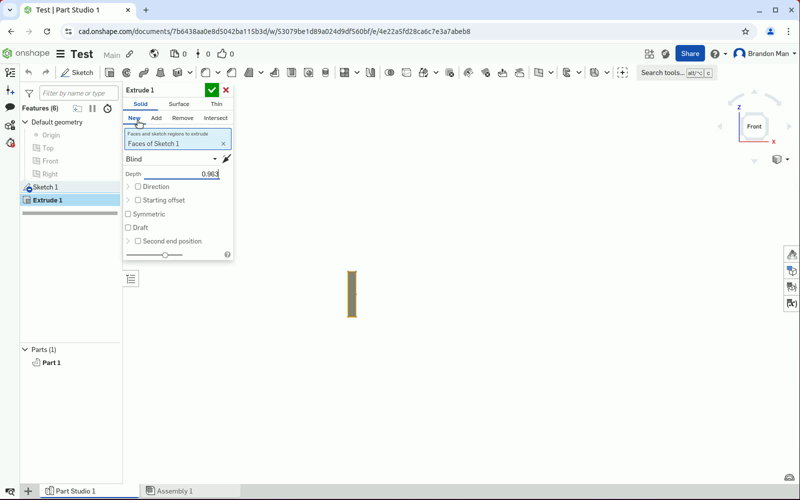
key(enter)
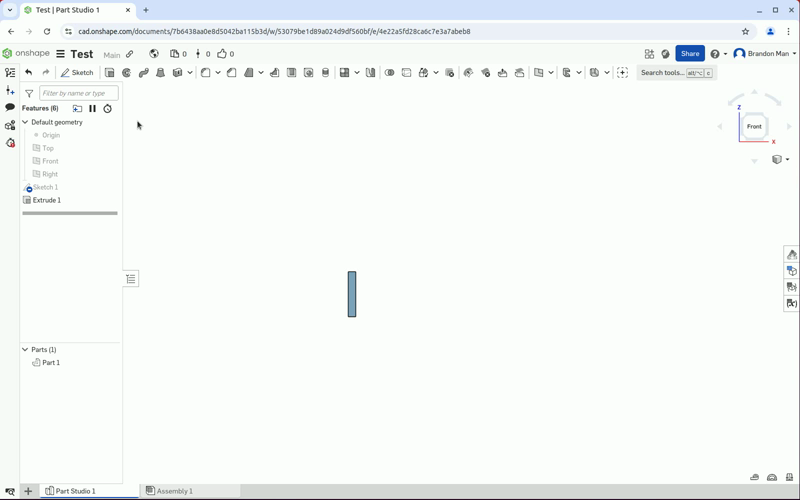
key(shift+h)
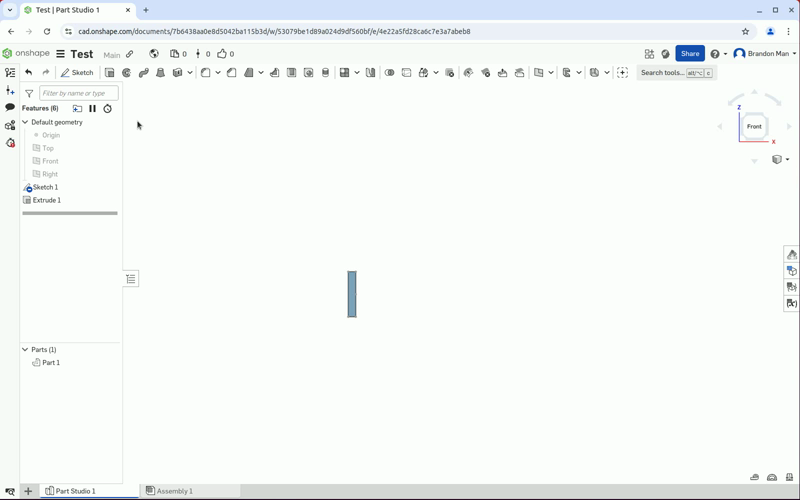
key(shift+h)
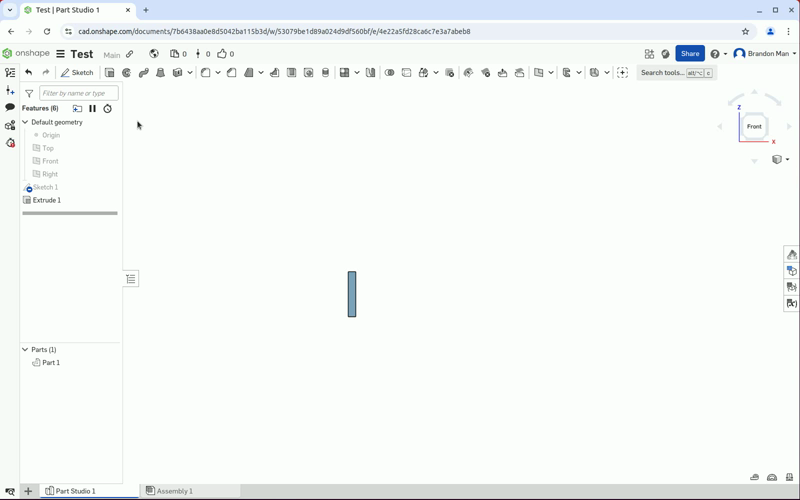
mouse_move(73, 189)
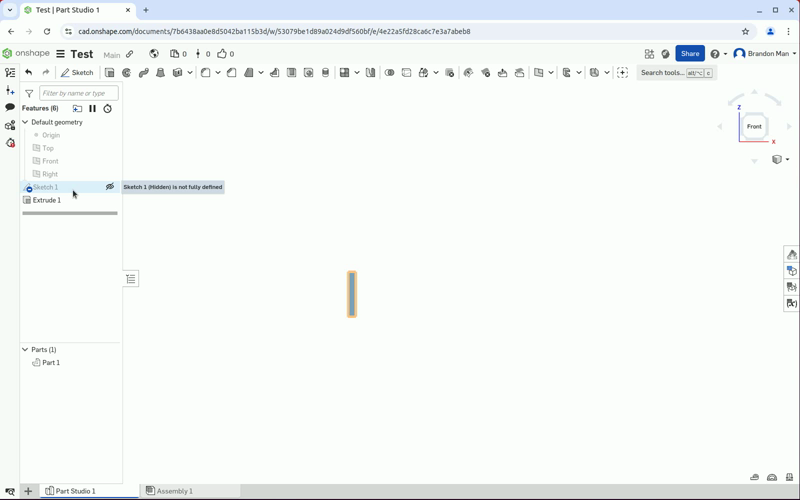
click(73, 189)
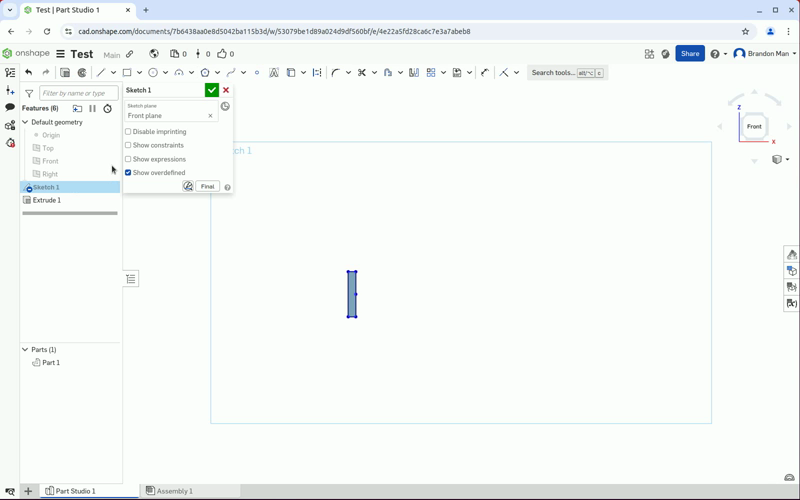
mouse_move(229, 92)
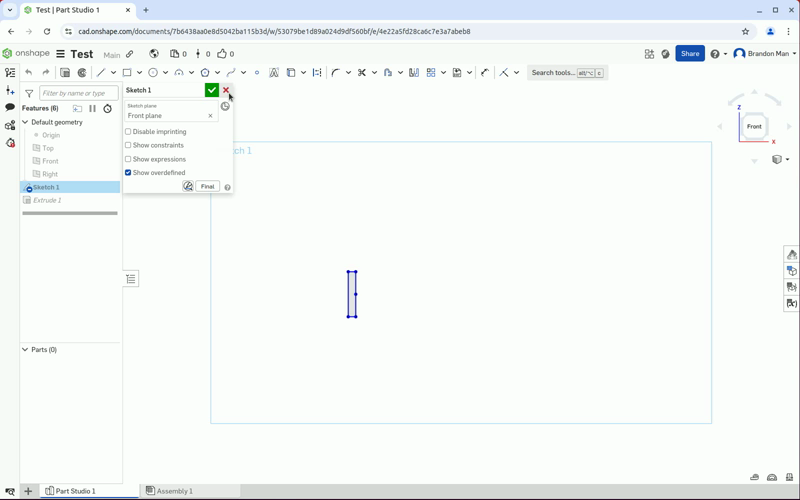
click(229, 92)
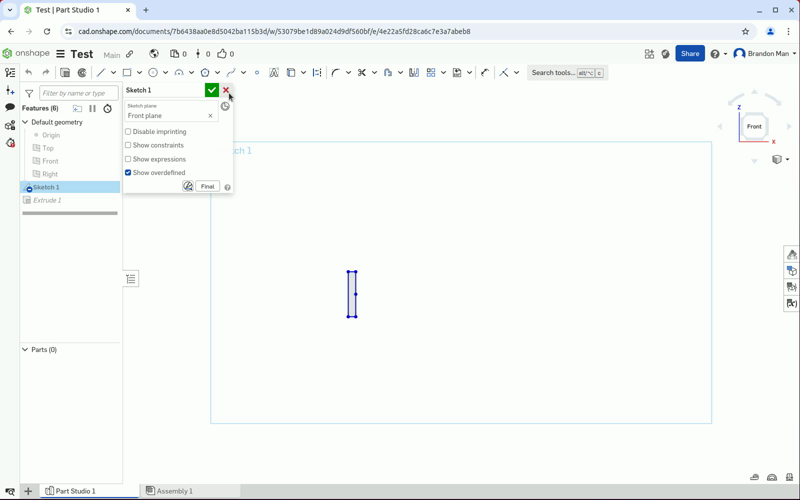
key(shift+s)
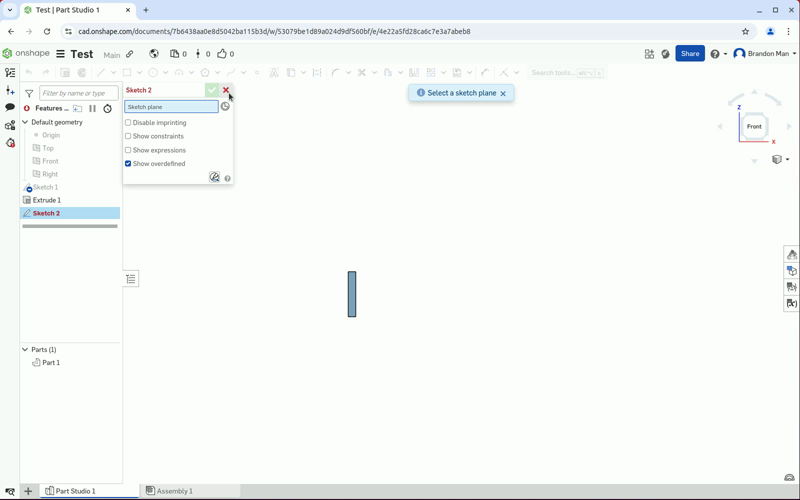
mouse_move(73, 163)
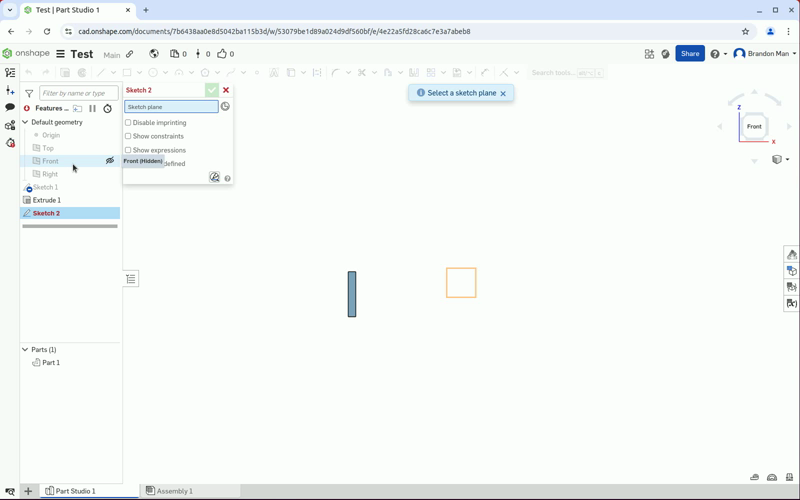
click(73, 163)
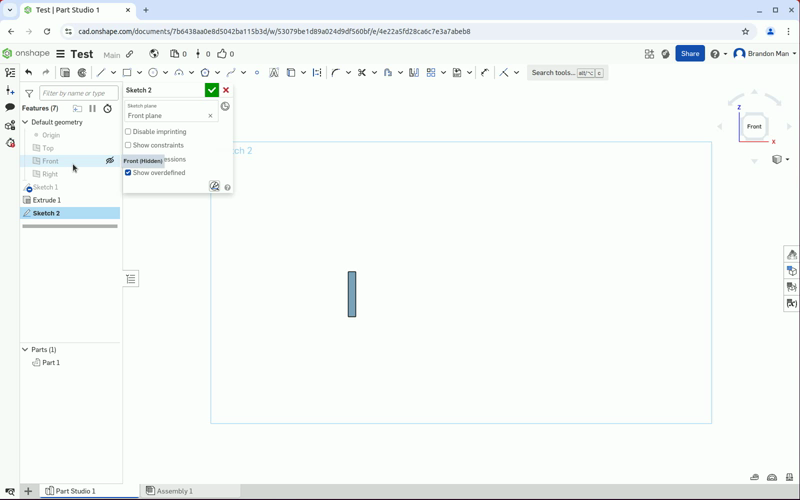
mouse_move(73, 352)
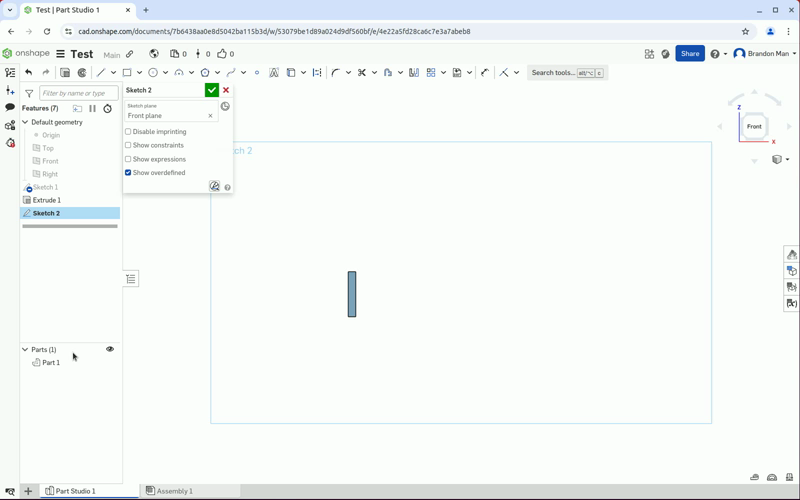
key(y)
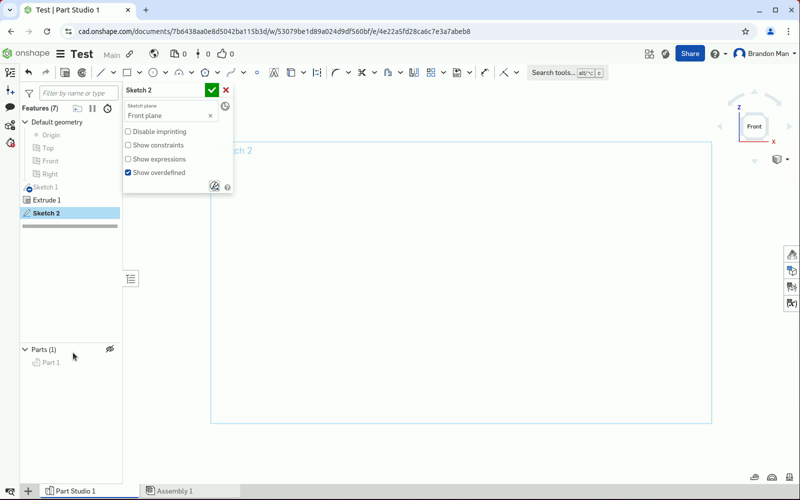
key(l)
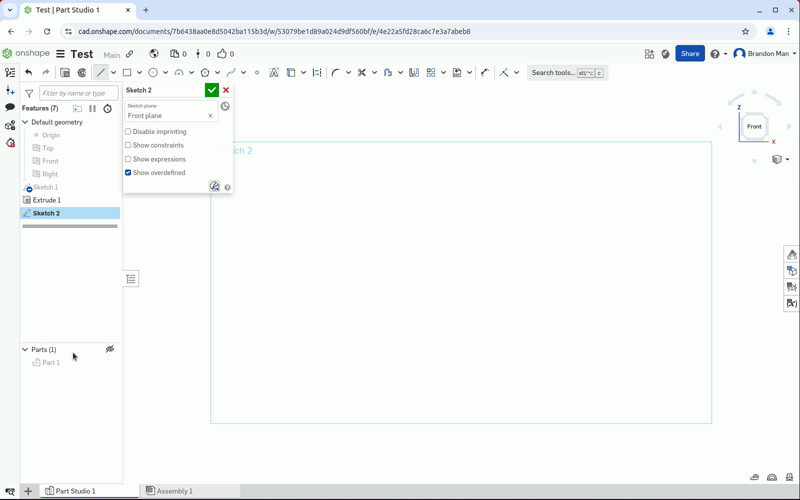
key_down(shift)
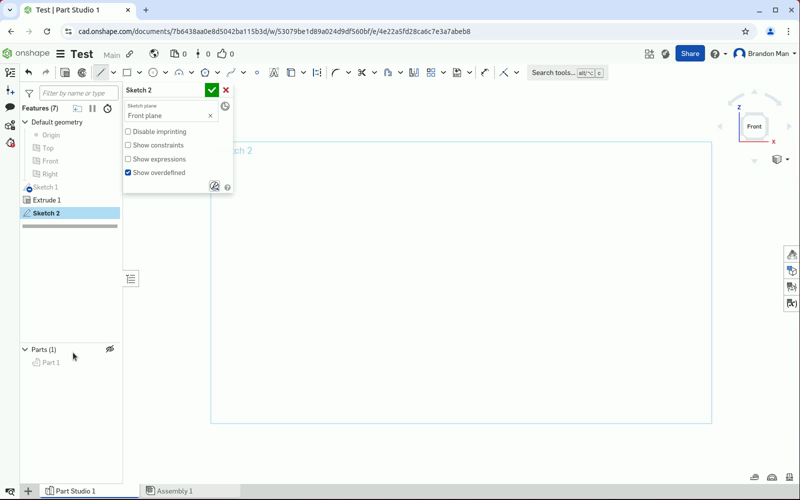
mouse_move(566, 316)
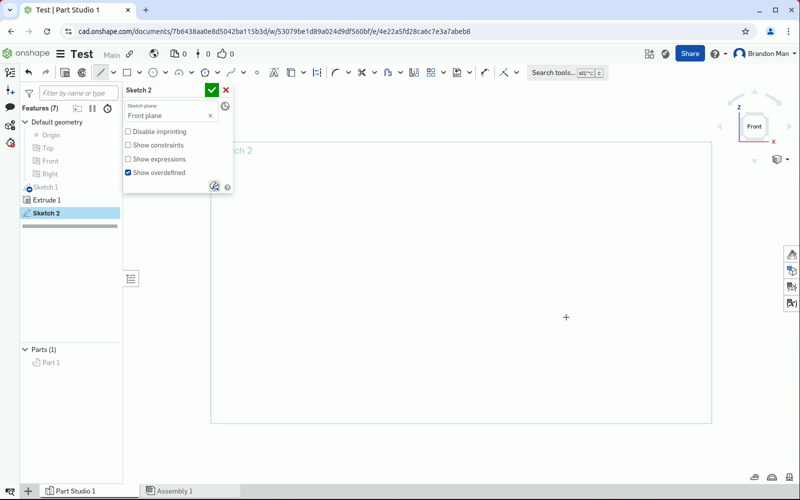
click(566, 316)
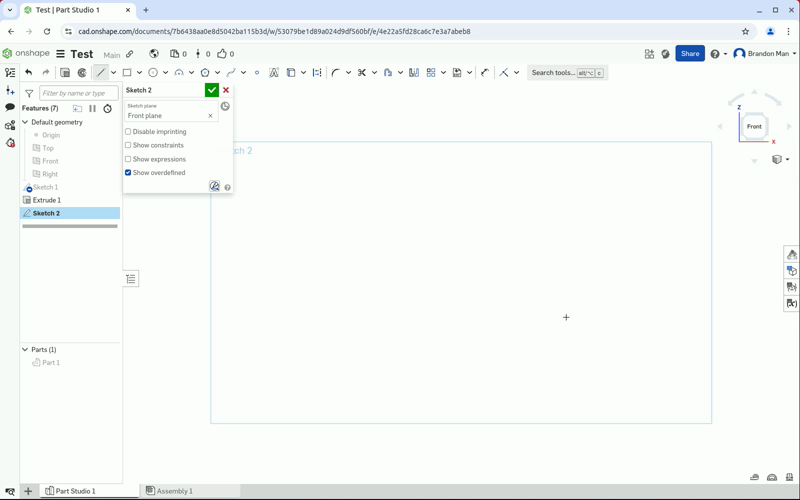
key_up(shift)
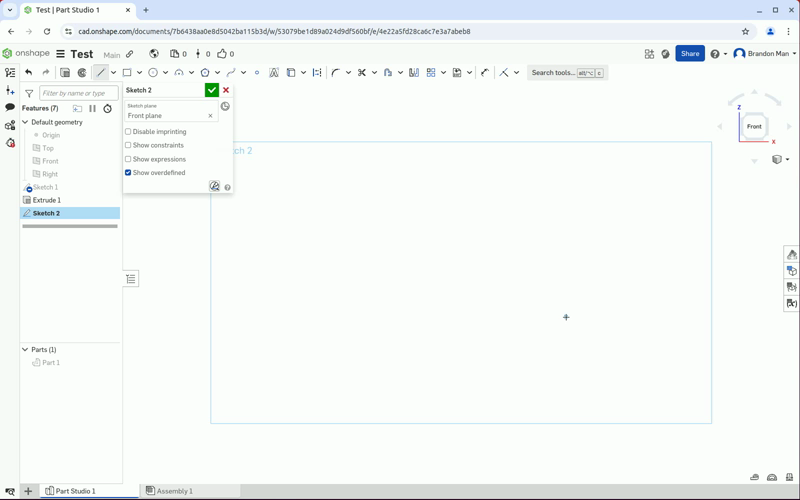
key_down(shift)
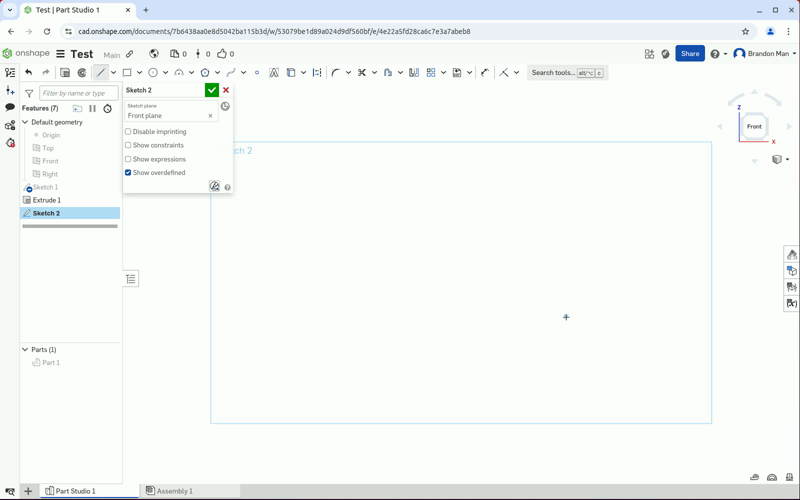
mouse_move(589, 316)
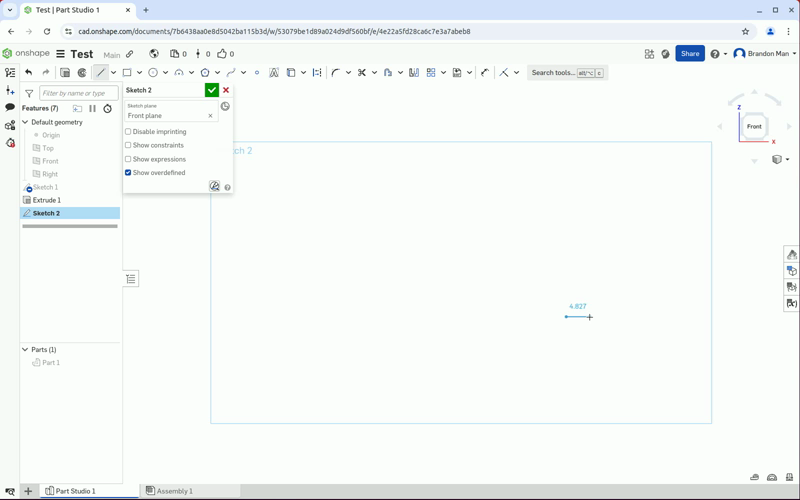
mouse_move(573, 316)
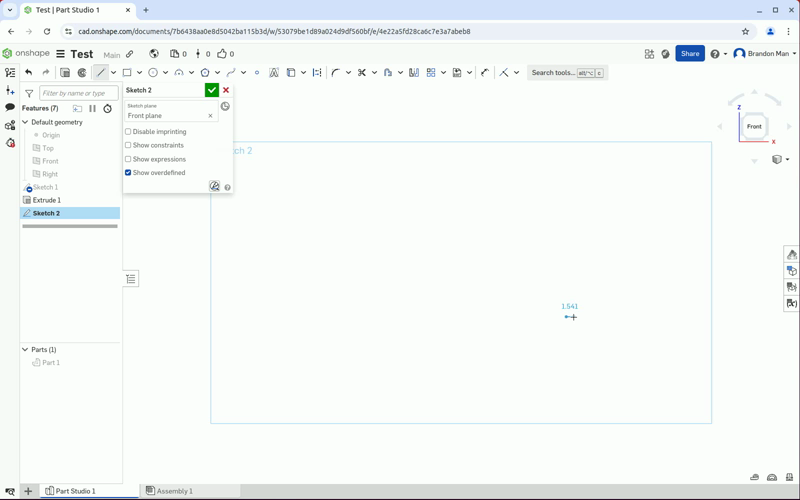
click(573, 316)
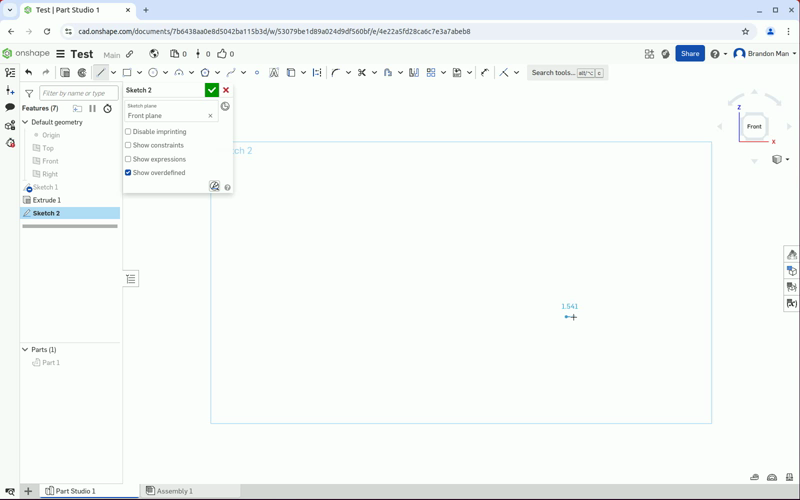
key_up(shift)
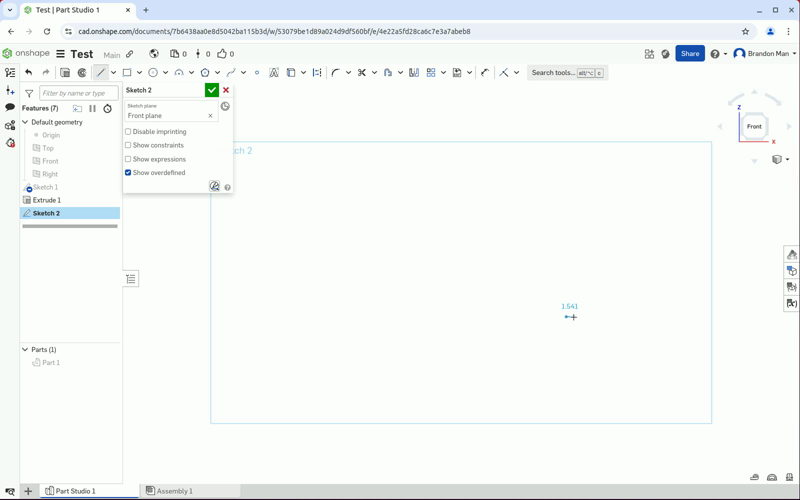
key_down(shift)
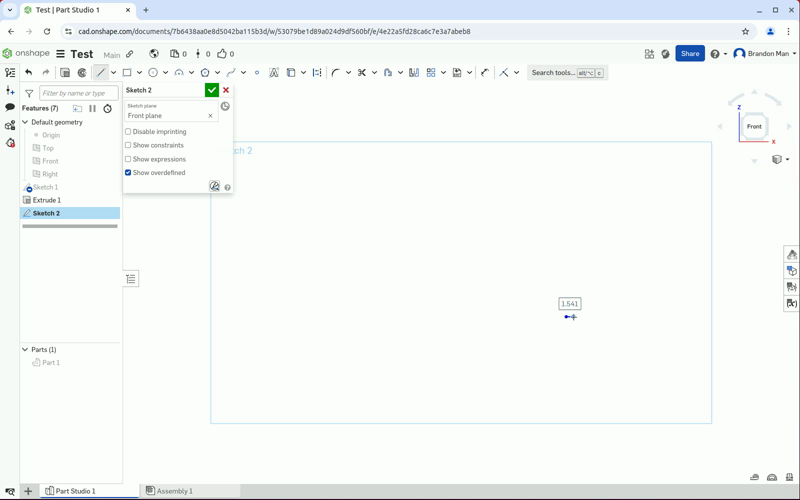
mouse_move(589, 316)
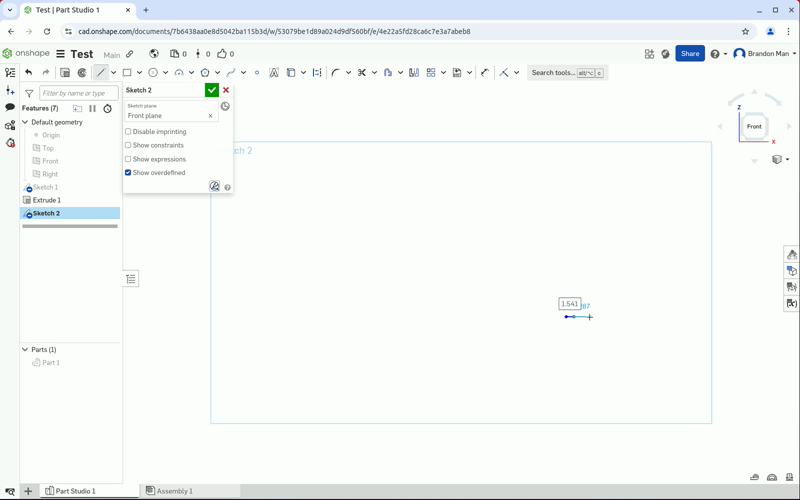
mouse_move(573, 271)
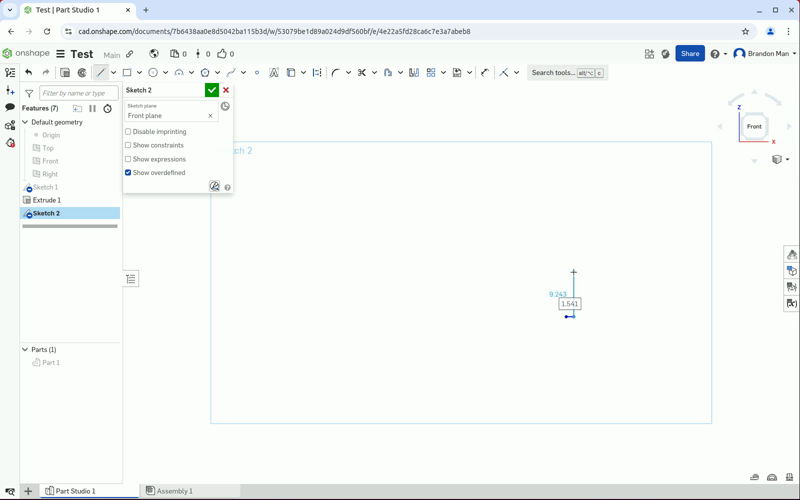
click(573, 271)
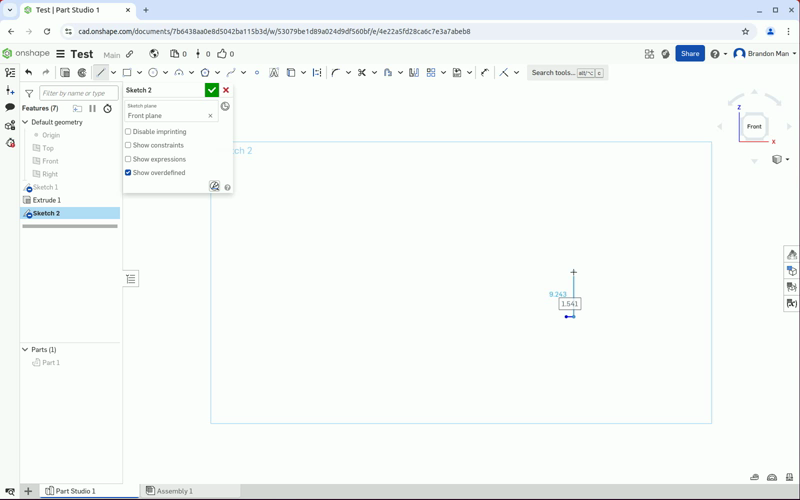
key_up(shift)
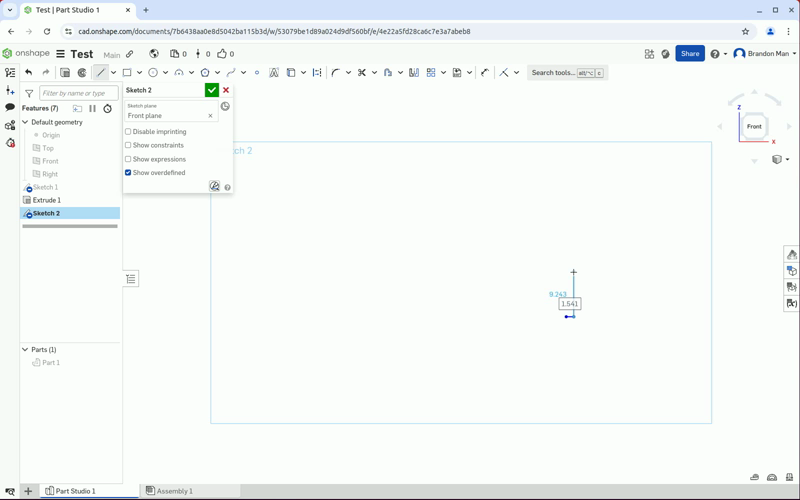
key_down(shift)
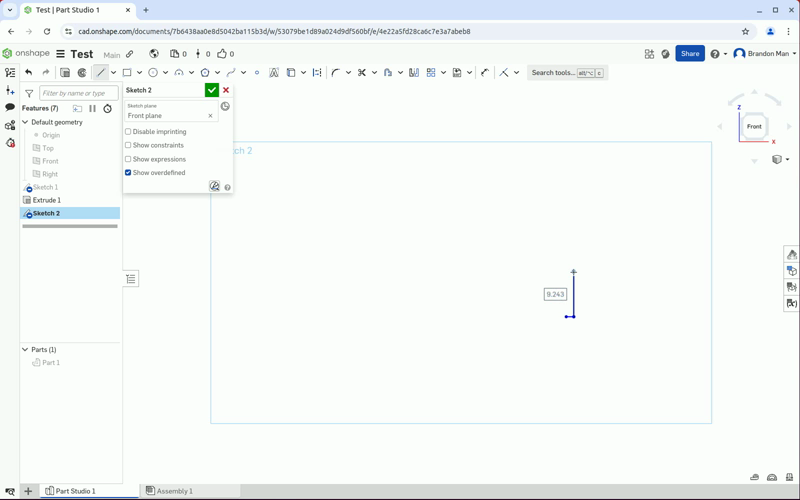
mouse_move(589, 271)
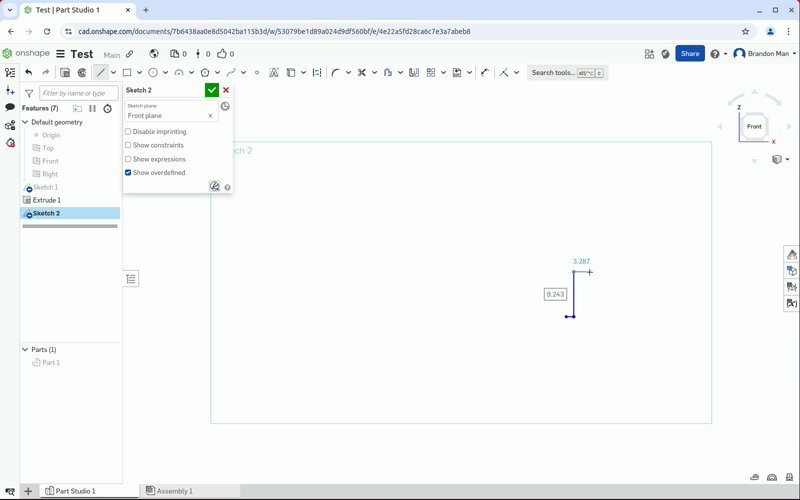
mouse_move(566, 271)
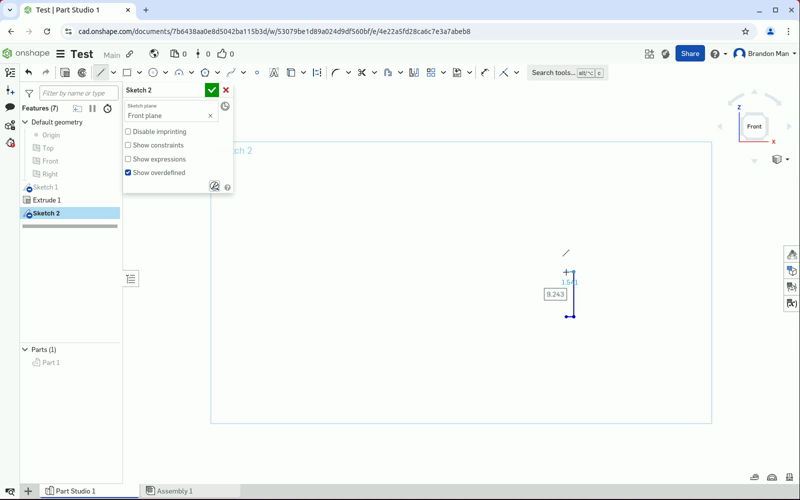
click(566, 271)
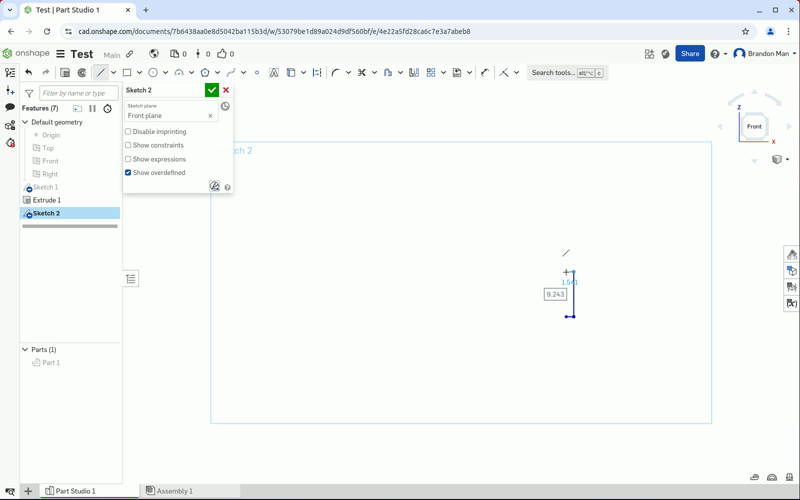
key_up(shift)
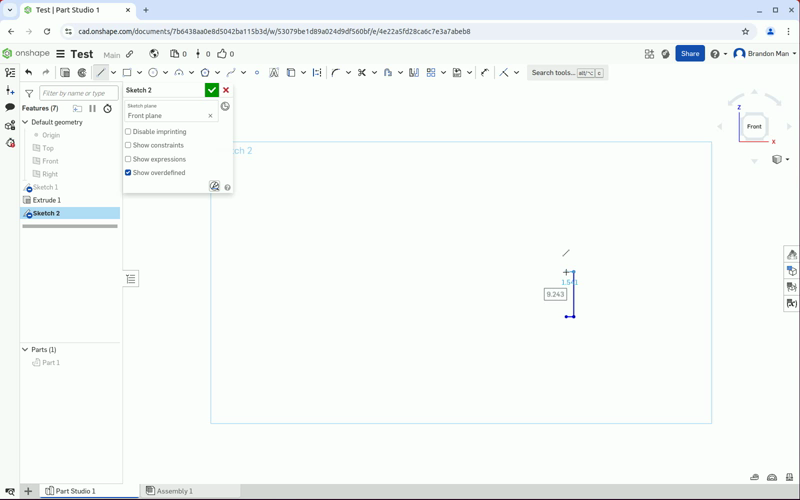
key_down(shift)
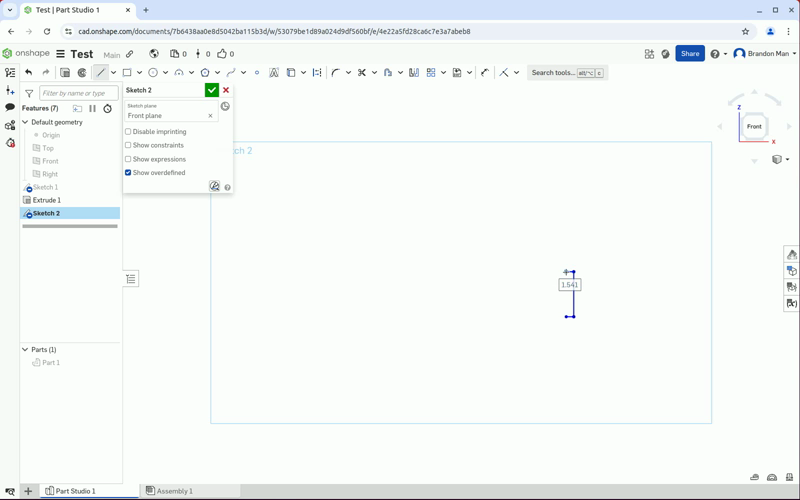
mouse_move(589, 271)
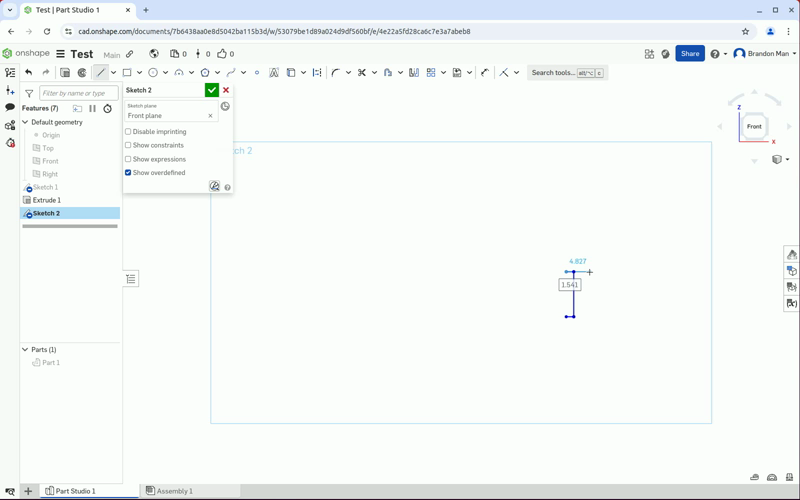
mouse_move(566, 294)
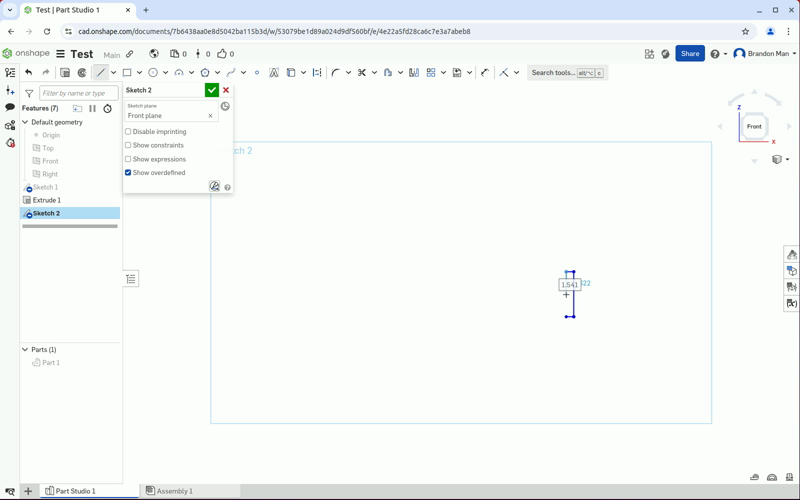
click(566, 294)
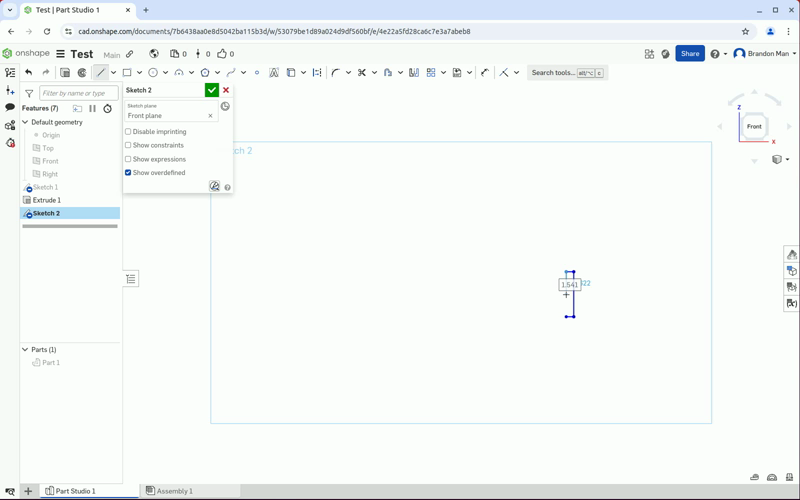
key_up(shift)
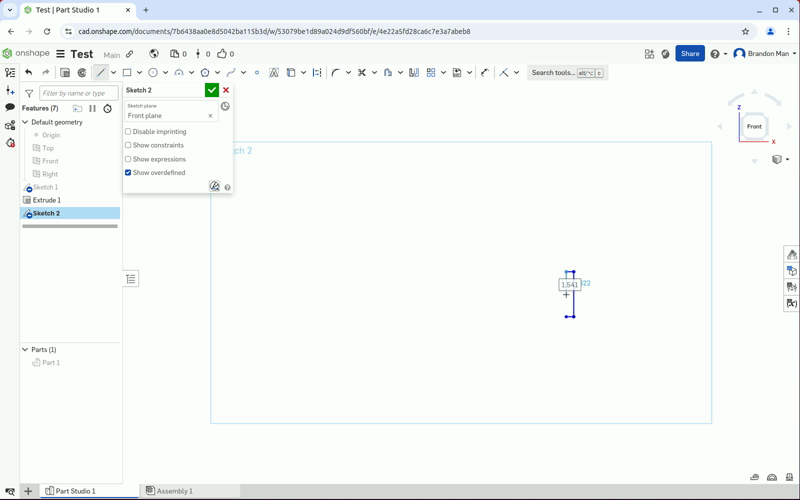
mouse_move(589, 294)
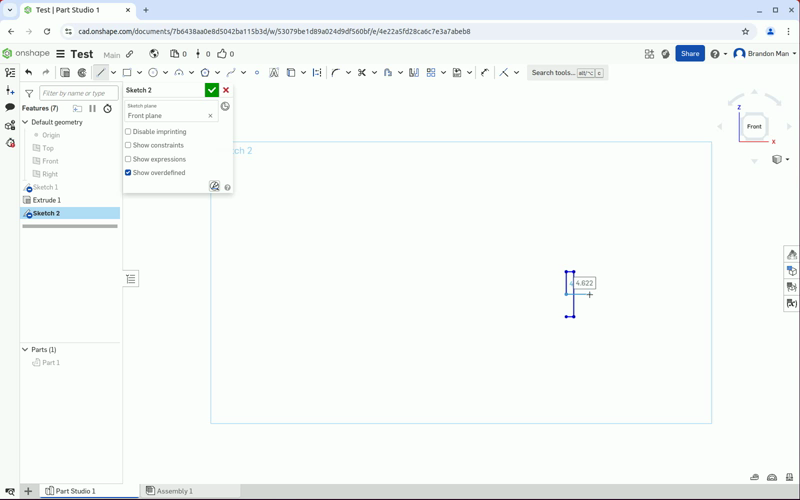
key_down(shift)
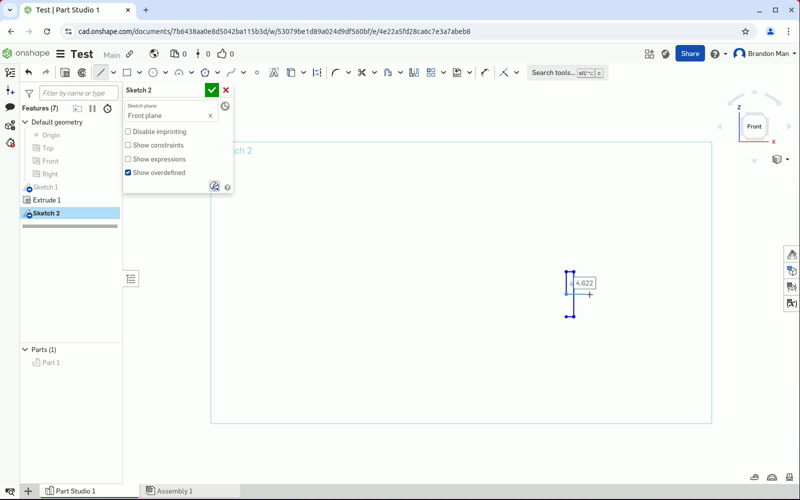
mouse_move(566, 316)
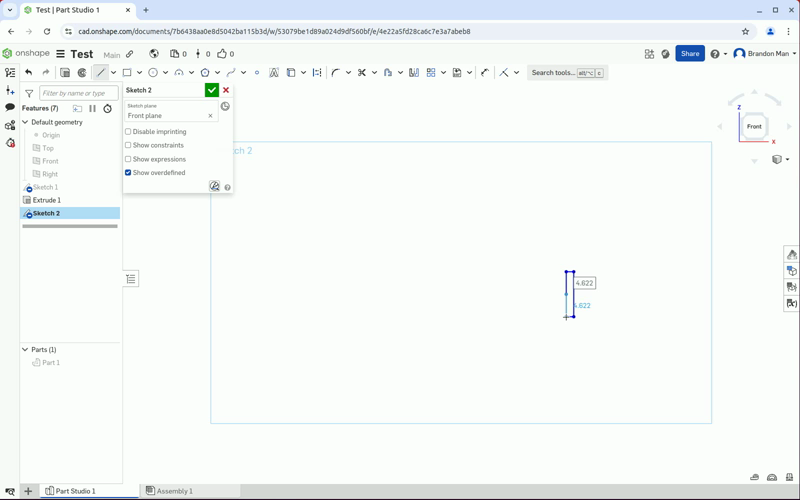
key_up(shift)
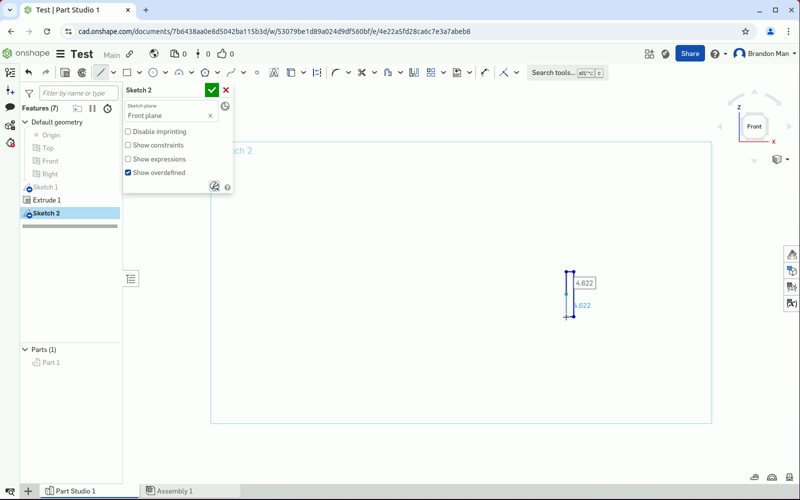
click(566, 316)
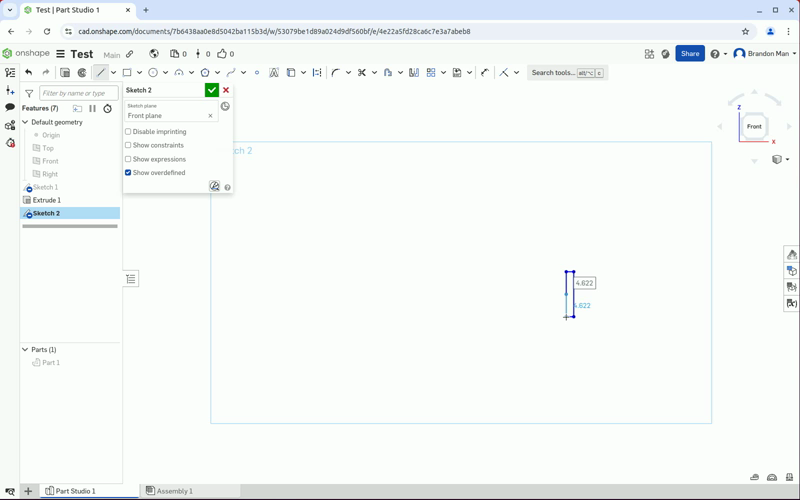
key(esc)
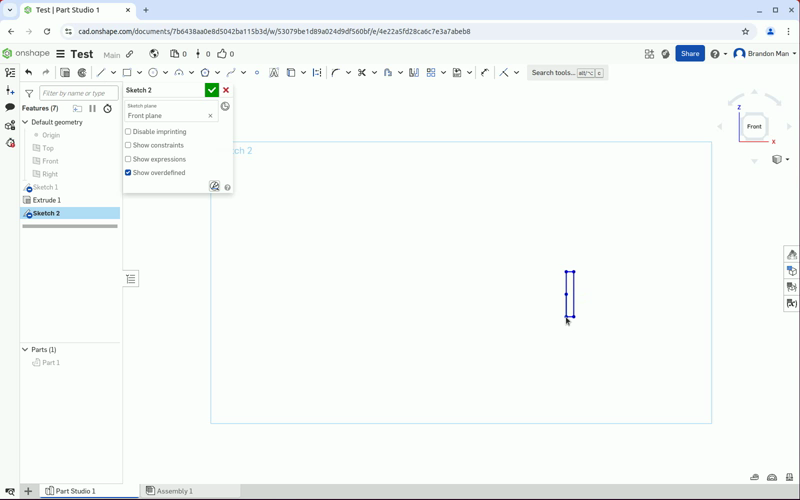
mouse_move(568, 272)
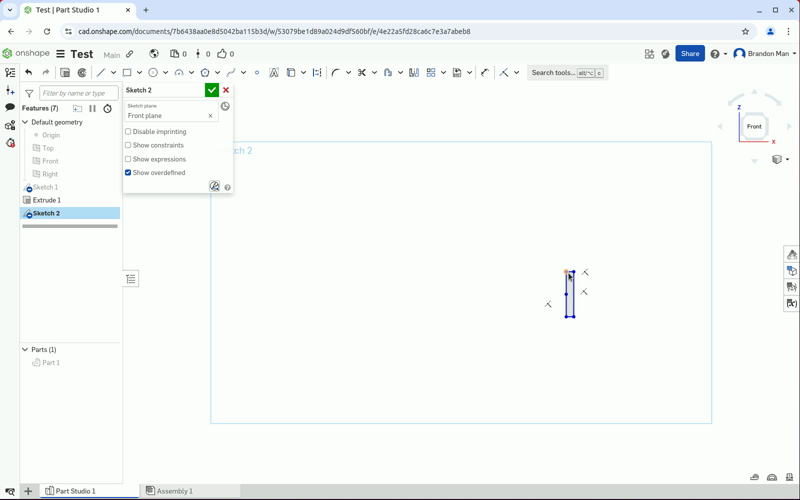
scroll(6)
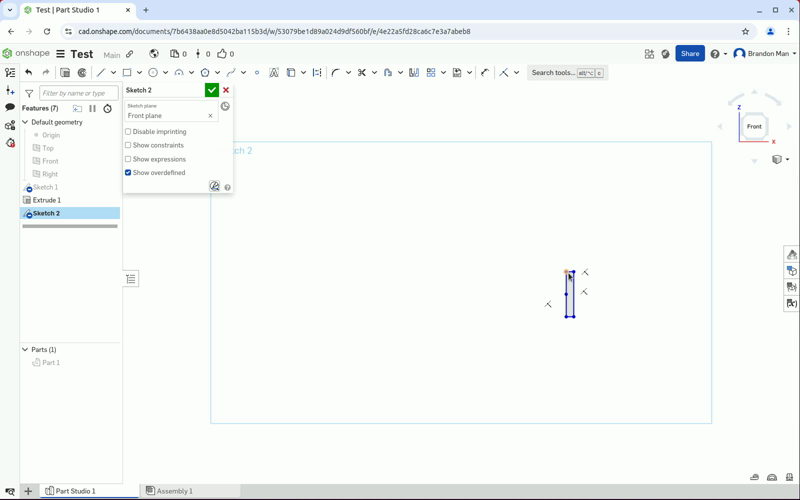
scroll(6)
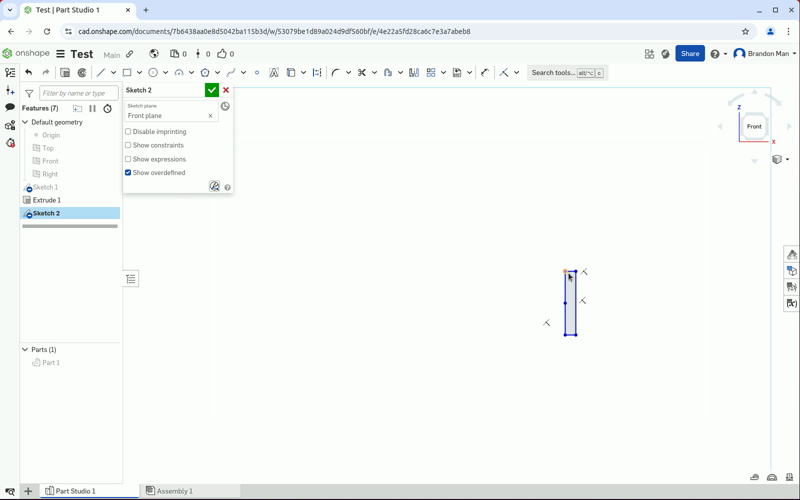
scroll(6)
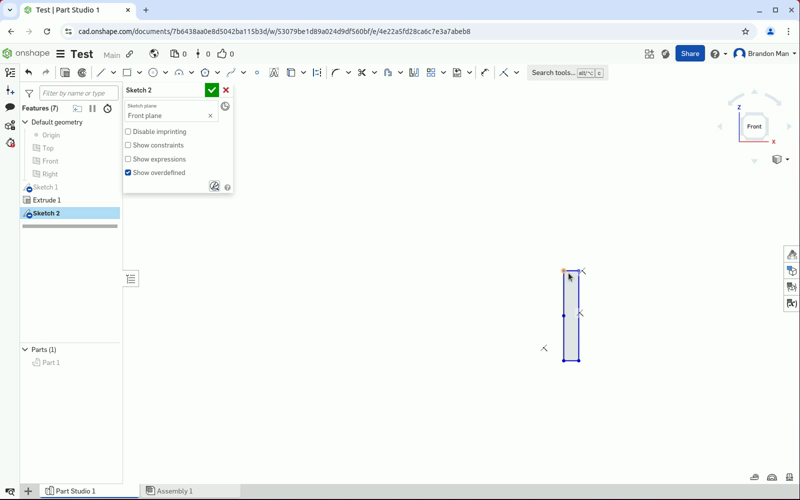
scroll(6)
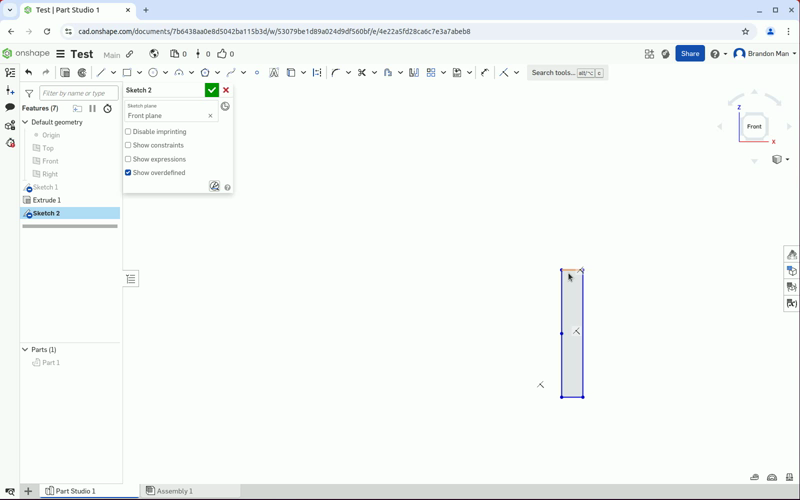
scroll(6)
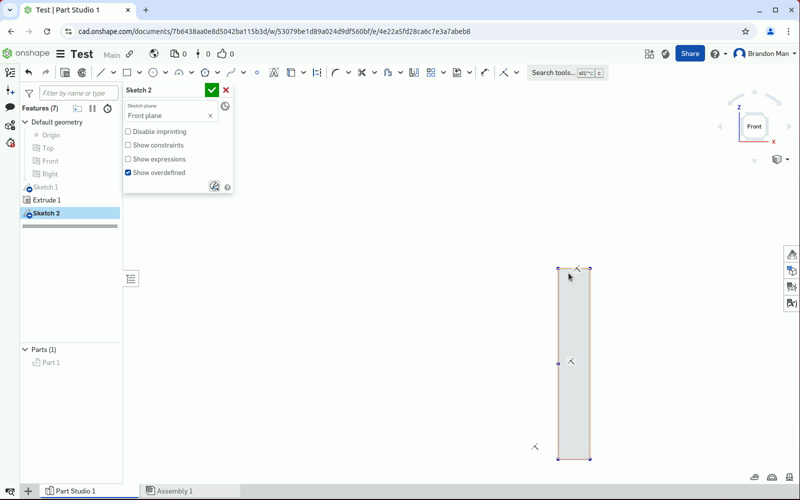
scroll(6)
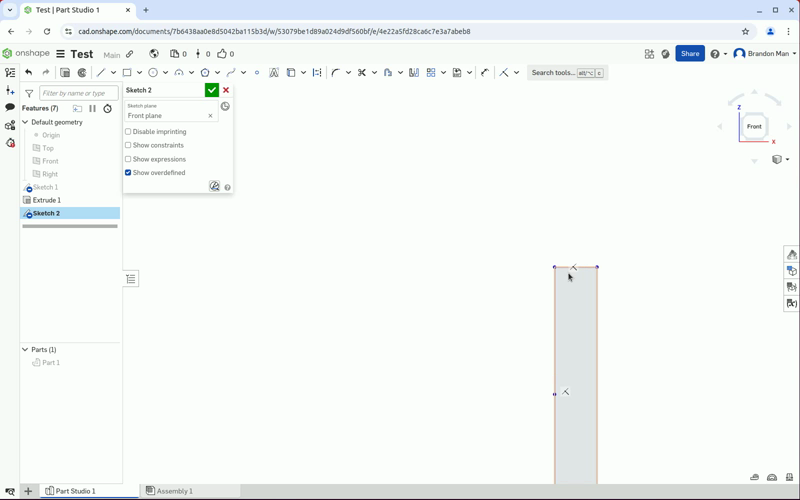
scroll(6)
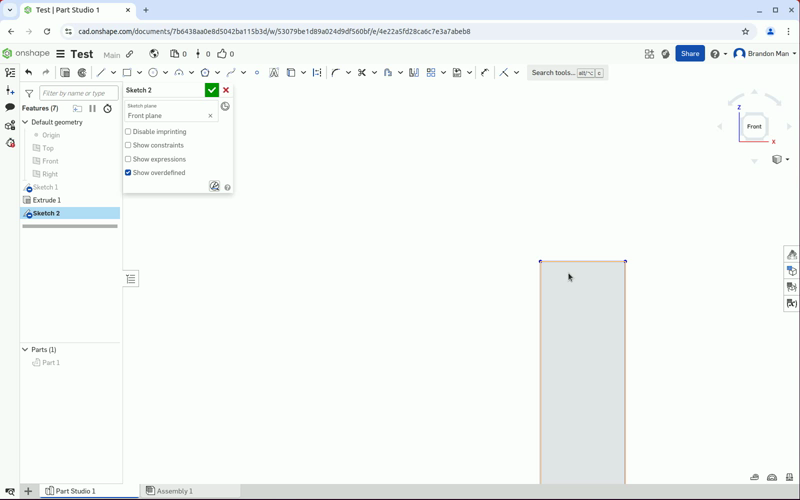
click(568, 272)
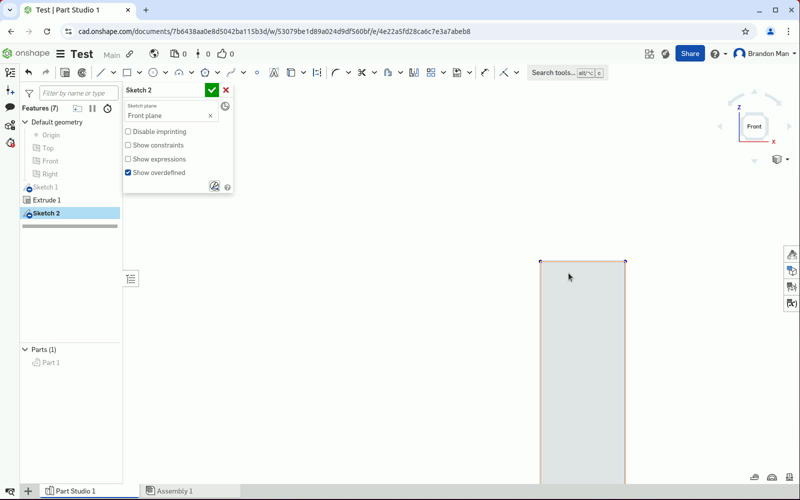
scroll(-6)
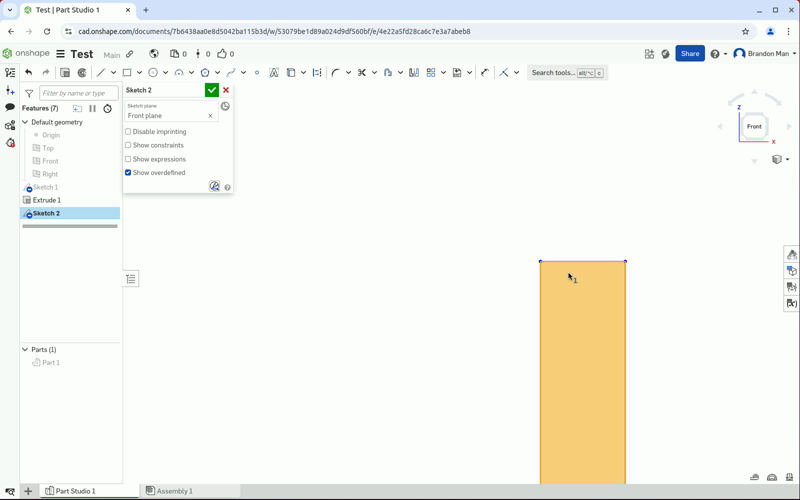
scroll(-6)
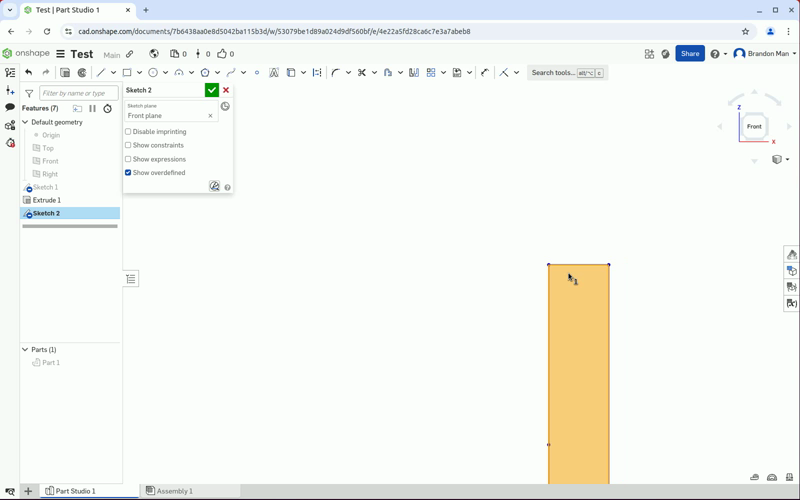
scroll(-6)
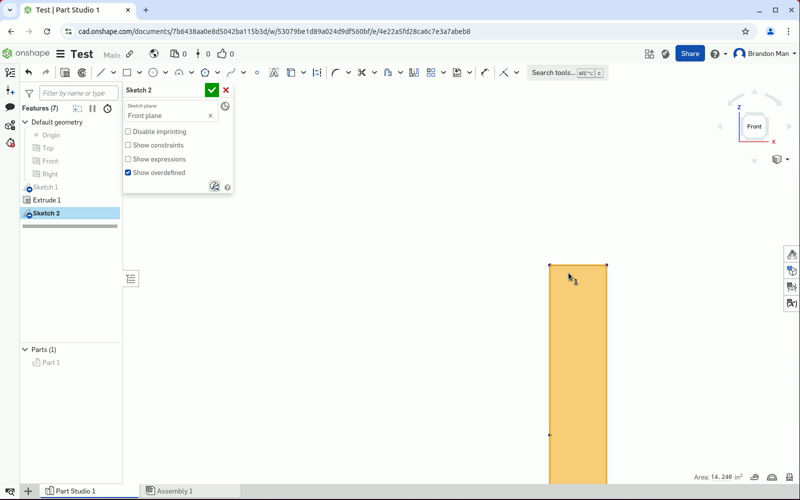
scroll(-6)
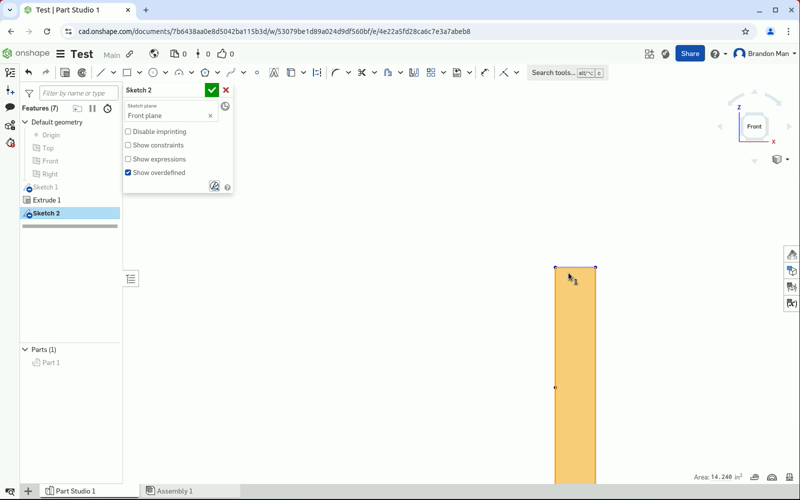
scroll(-6)
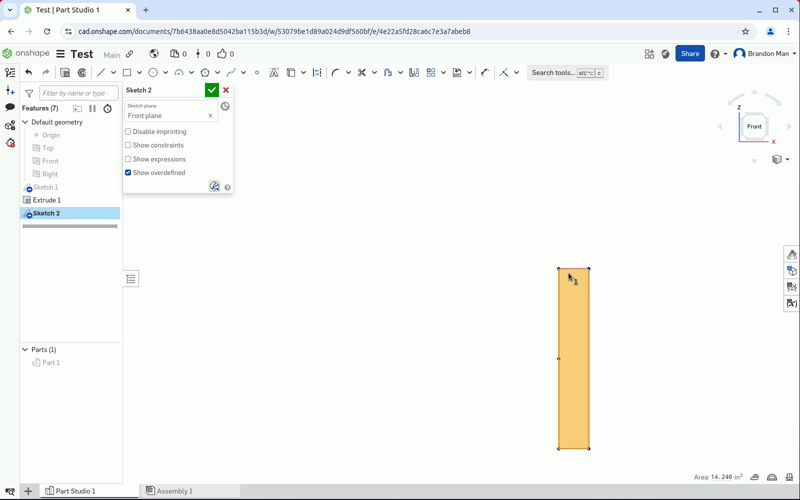
scroll(-6)
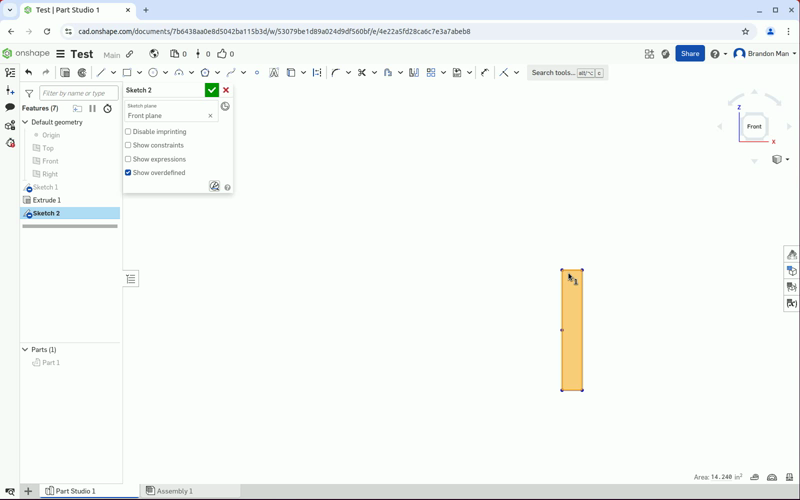
scroll(-6)
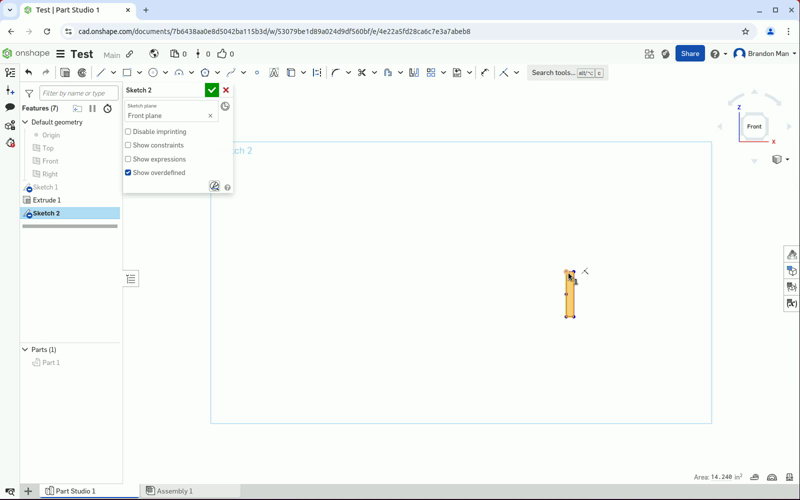
mouse_move(73, 352)
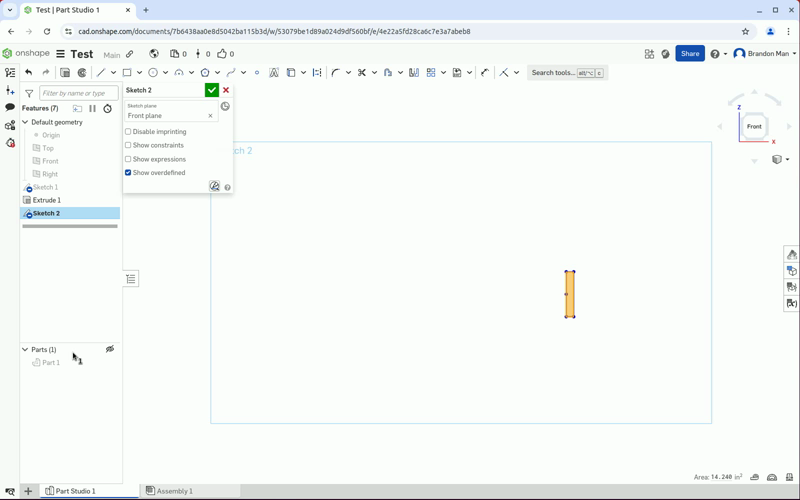
key(shift+y)
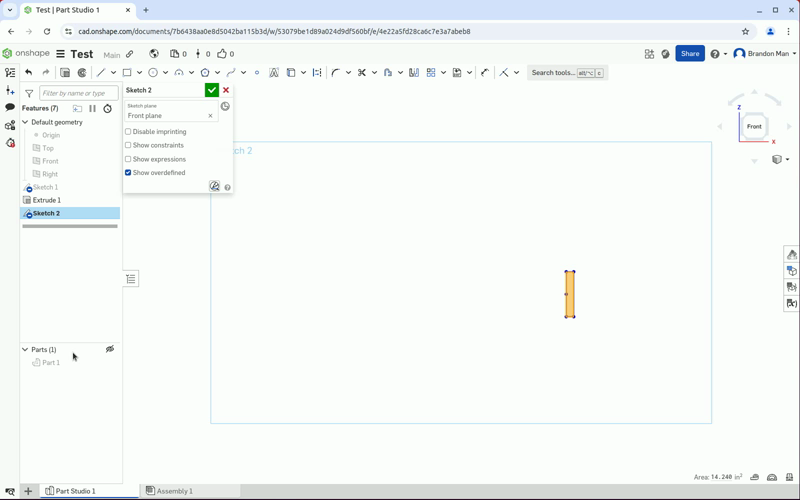
key(shift+e)
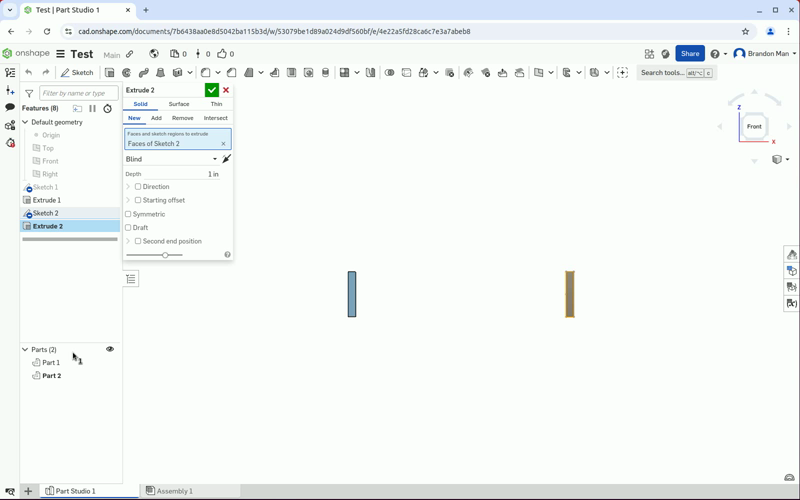
mouse_move(143, 106)
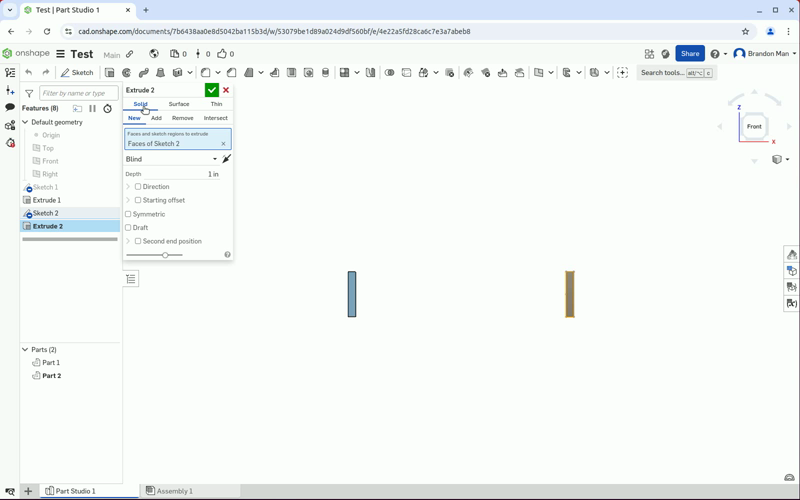
click(143, 106)
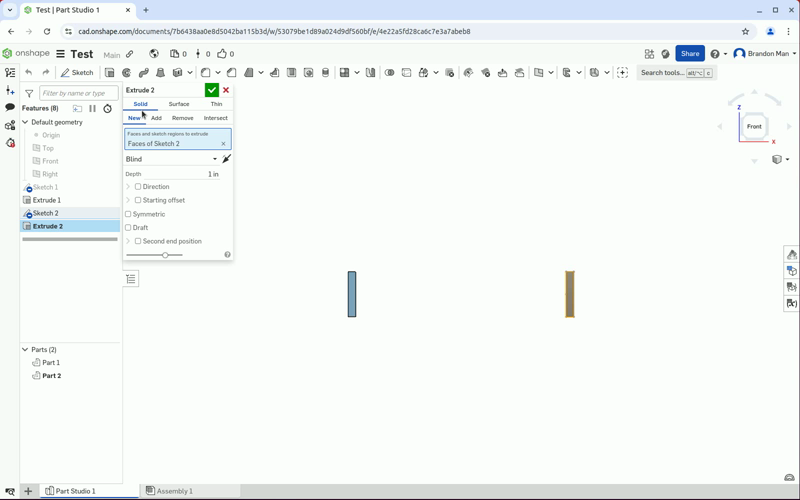
mouse_move(137, 120)
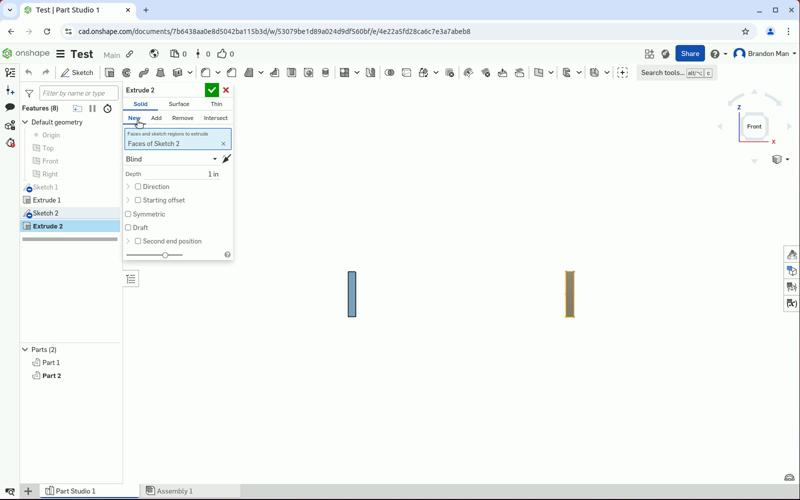
click(137, 120)
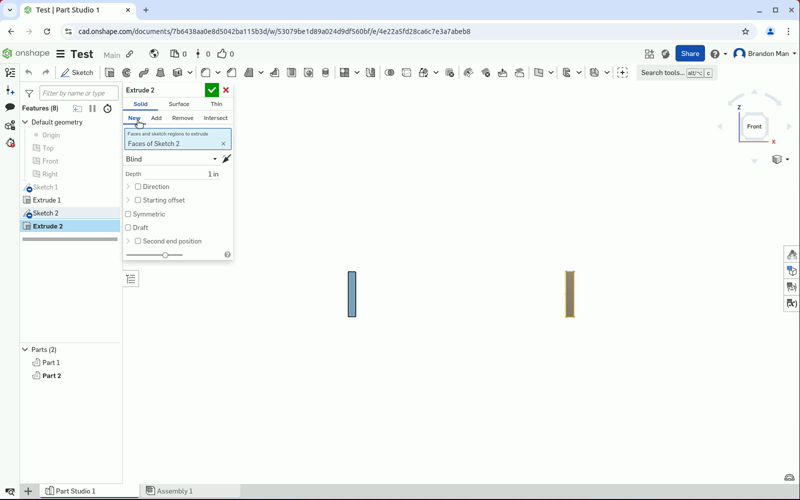
key(tab, 4)
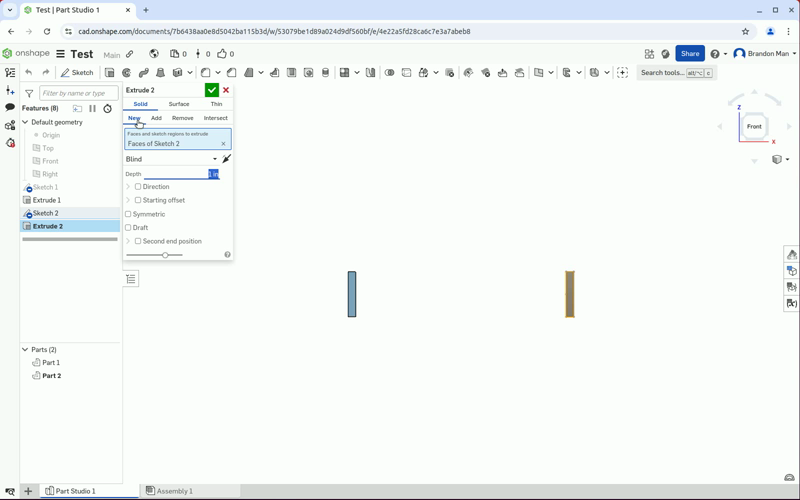
text(0.963)
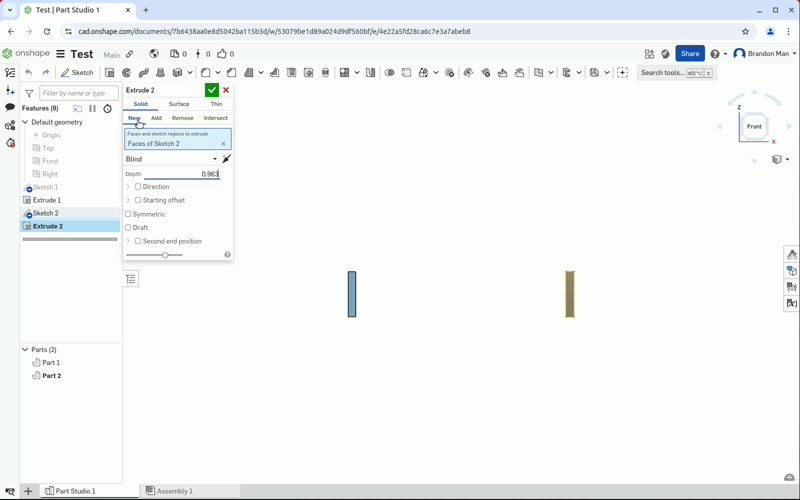
key(enter)
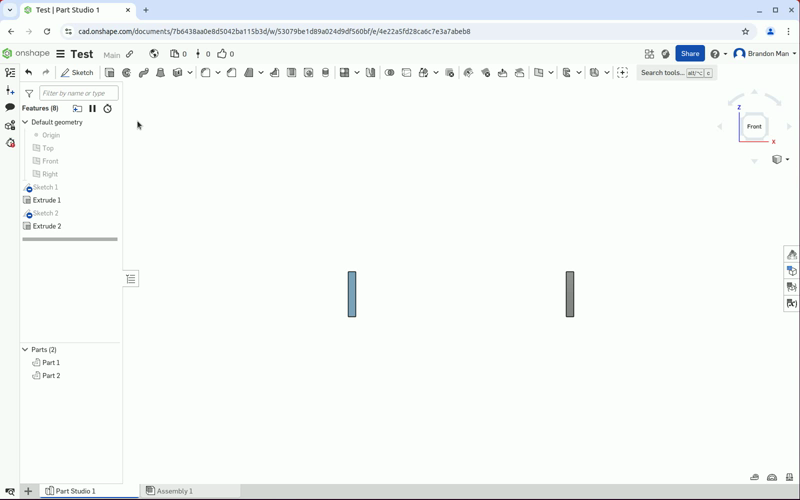
key(shift+h)
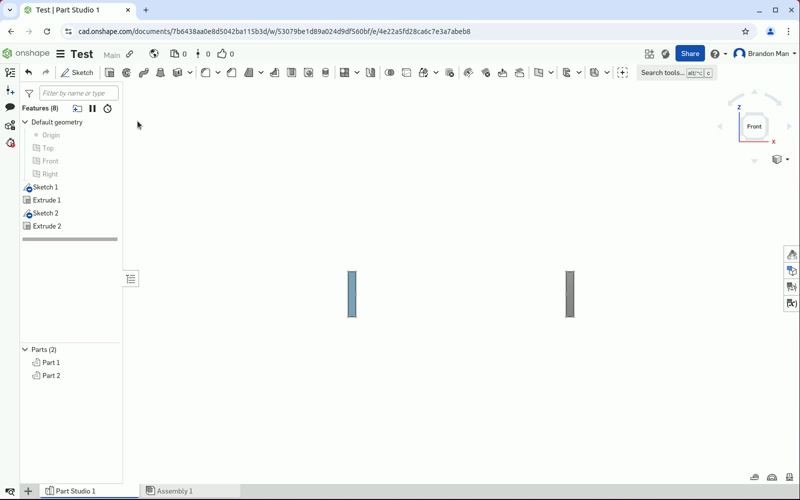
key(shift+h)
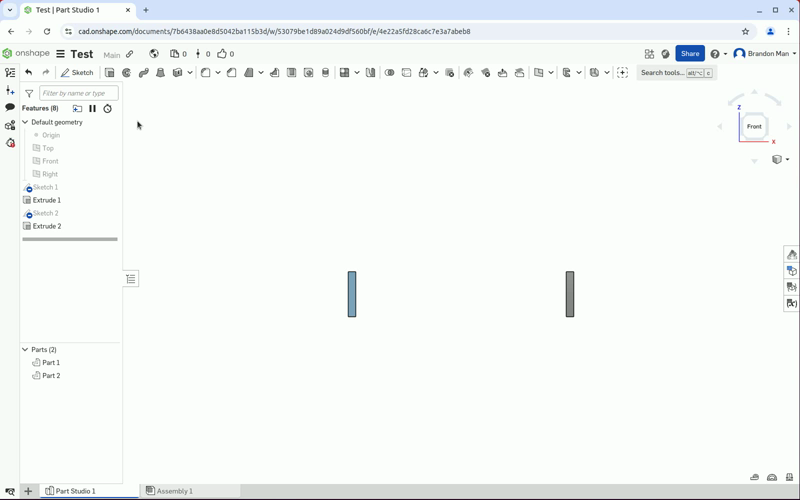
mouse_move(73, 189)
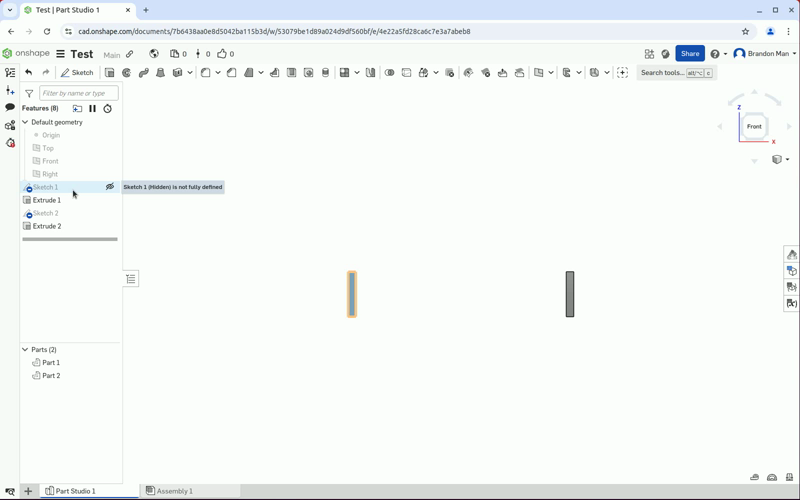
click(73, 189)
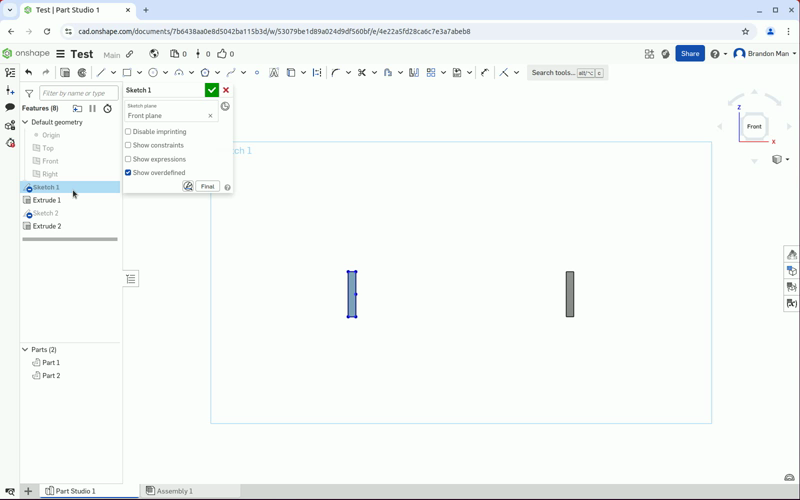
mouse_move(229, 92)
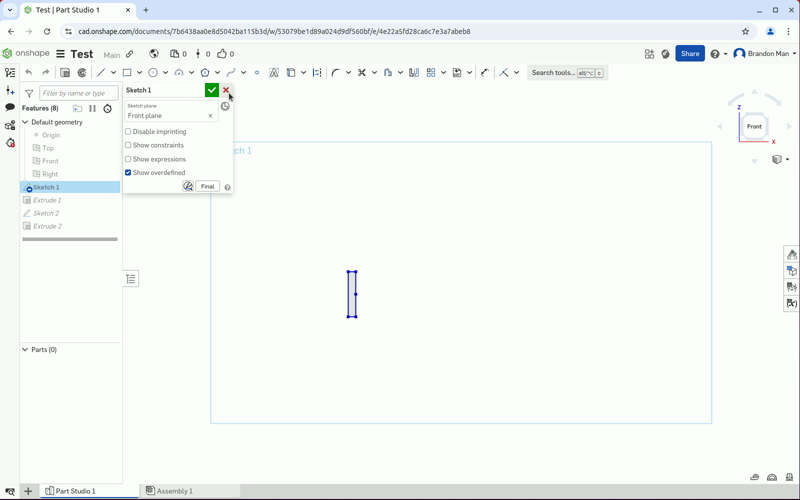
click(229, 92)
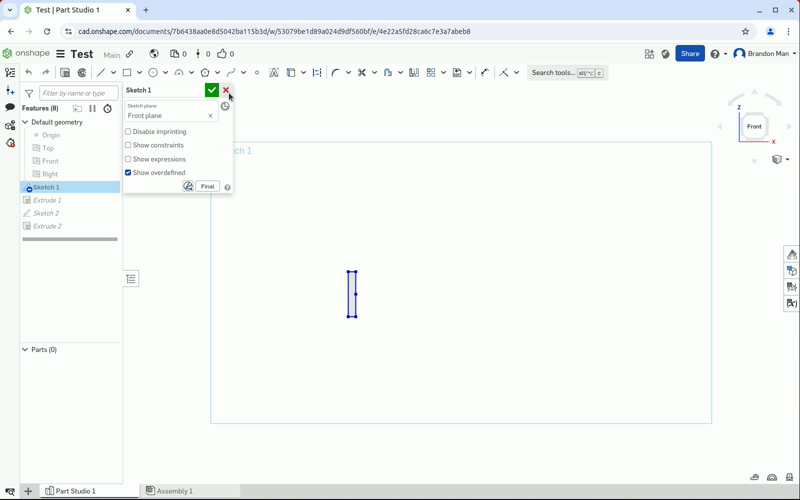
key(shift+s)
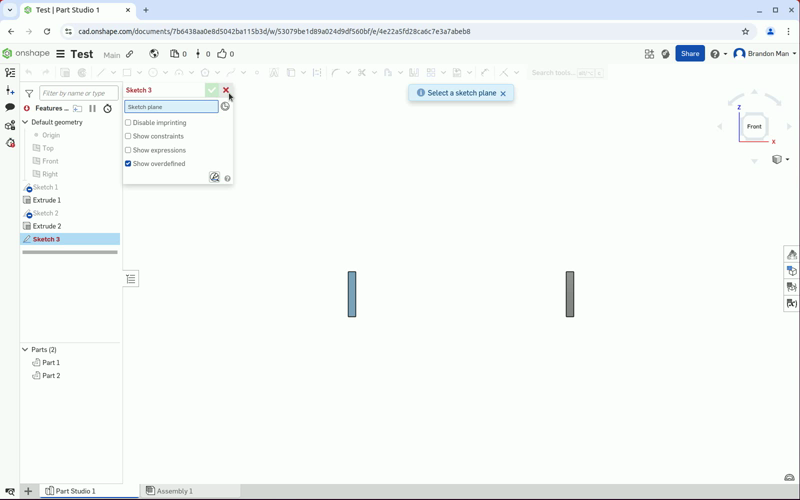
mouse_move(73, 163)
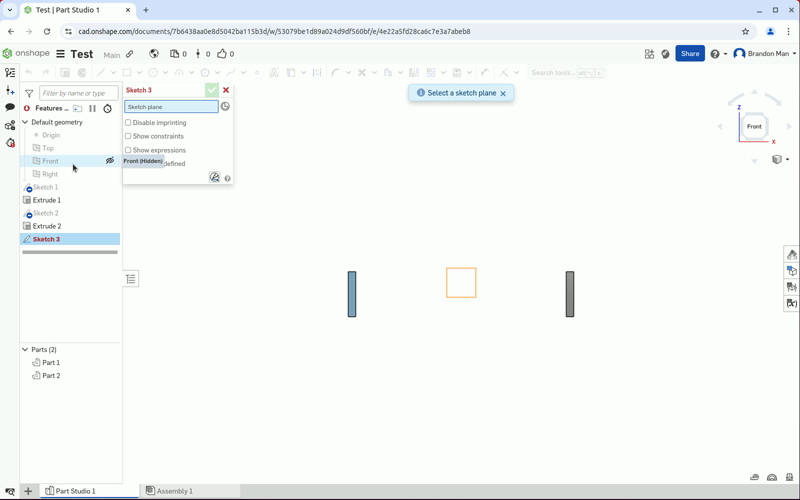
click(73, 163)
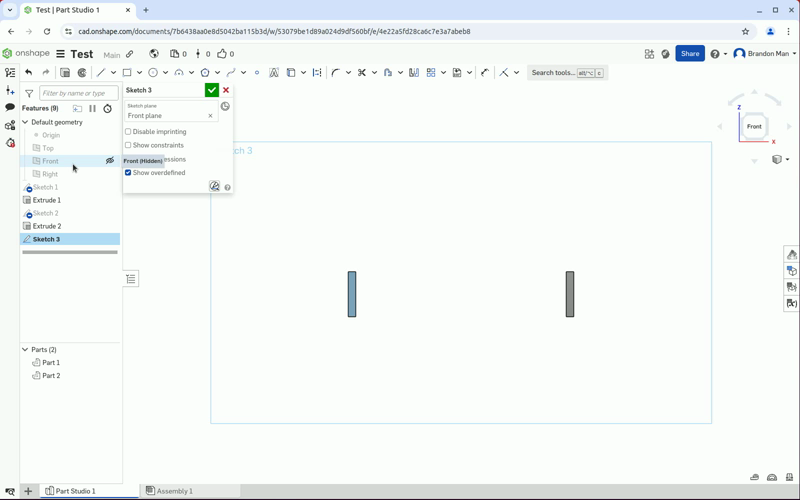
mouse_move(73, 352)
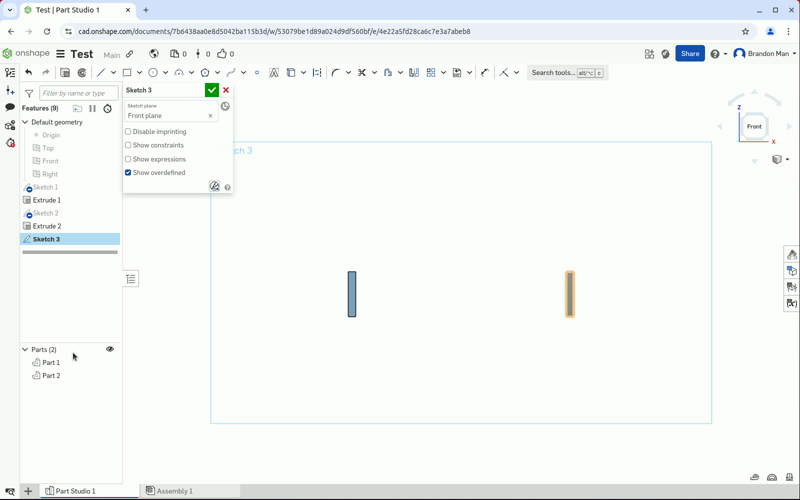
key(y)
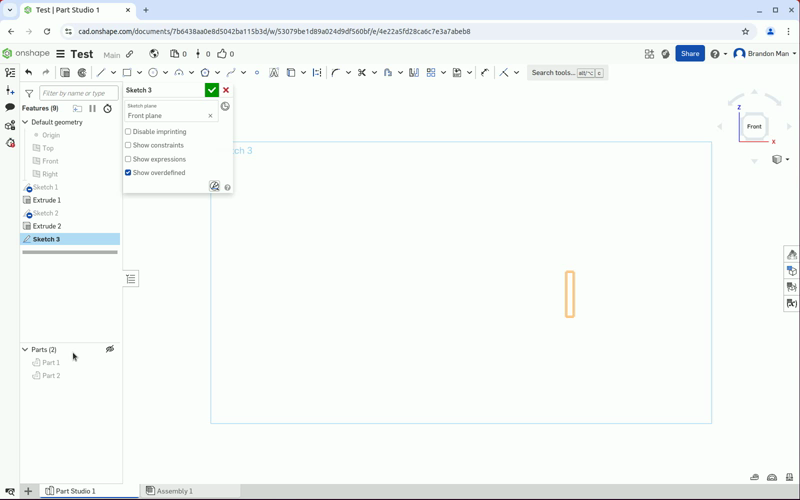
key(l)
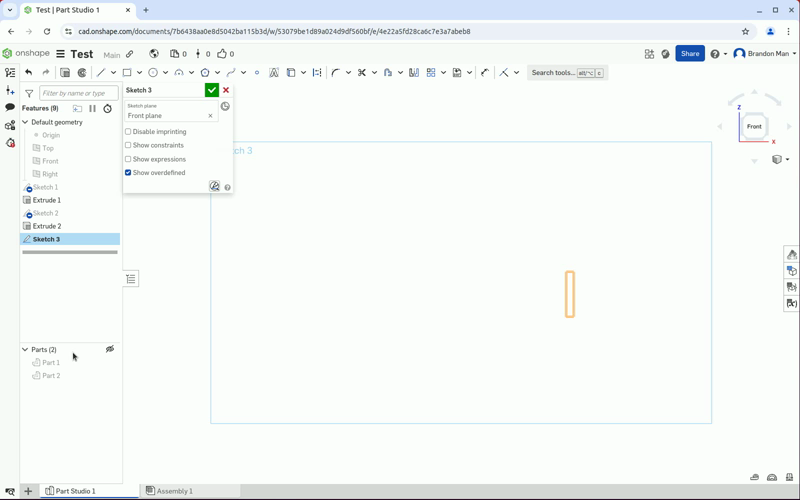
key_down(shift)
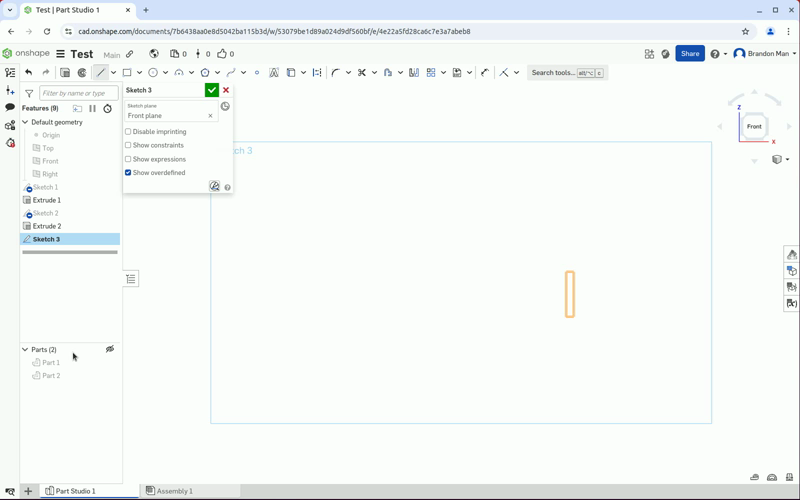
mouse_move(355, 294)
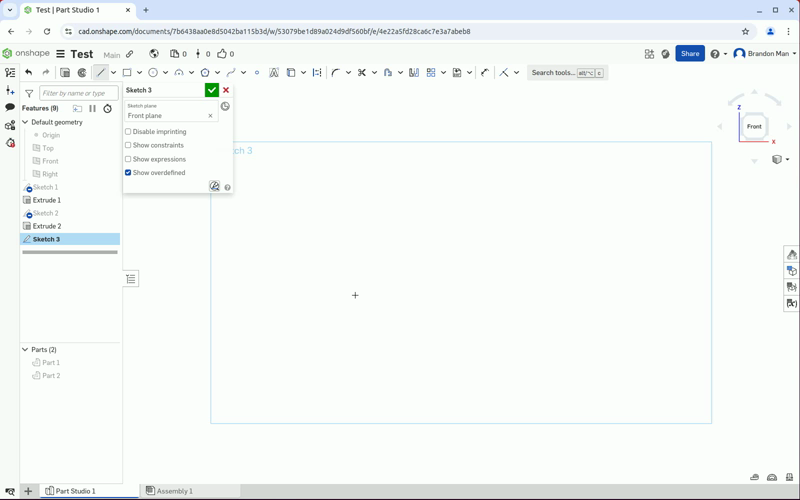
click(355, 294)
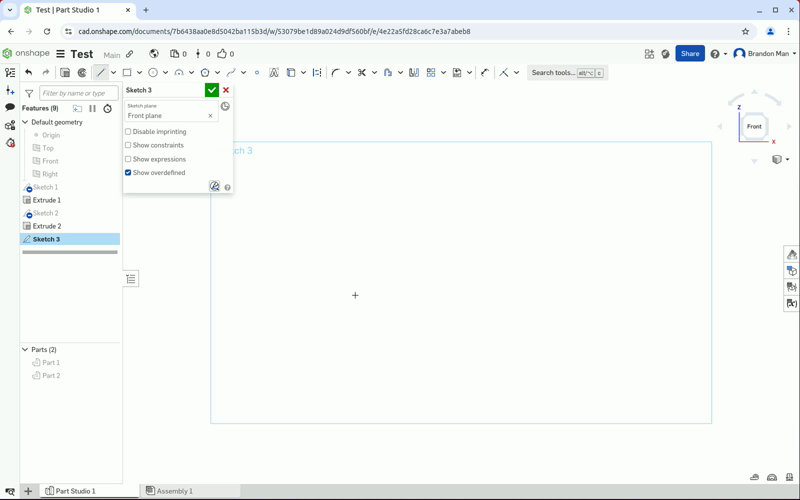
key_up(shift)
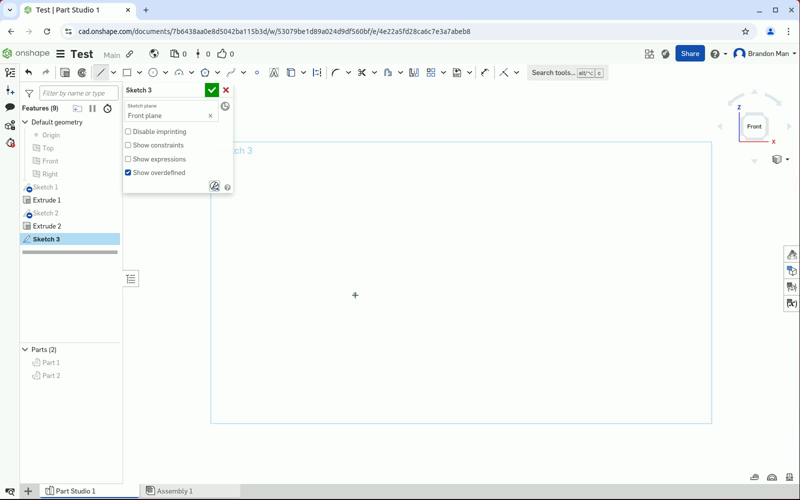
key_down(shift)
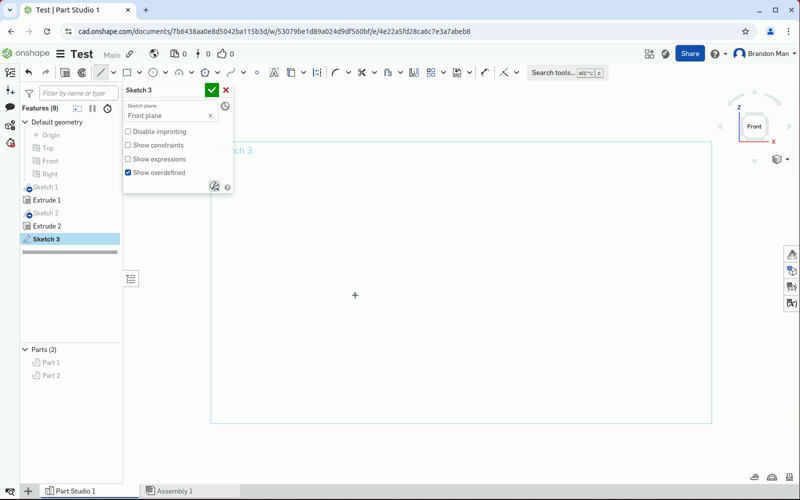
mouse_move(564, 294)
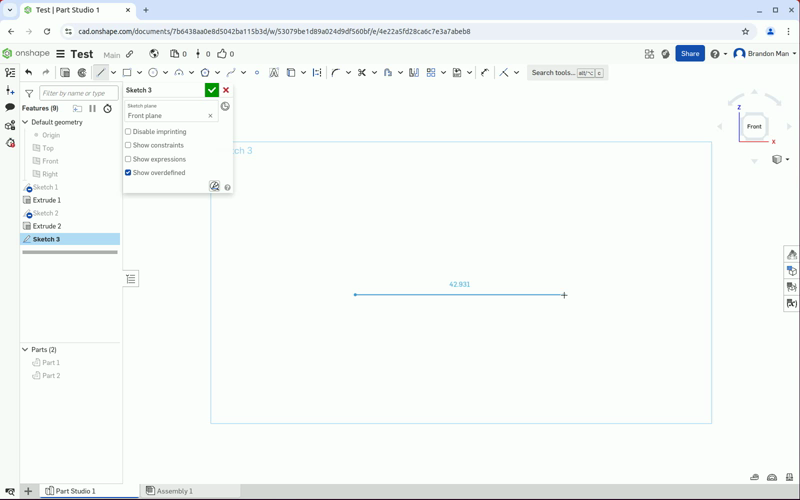
click(564, 294)
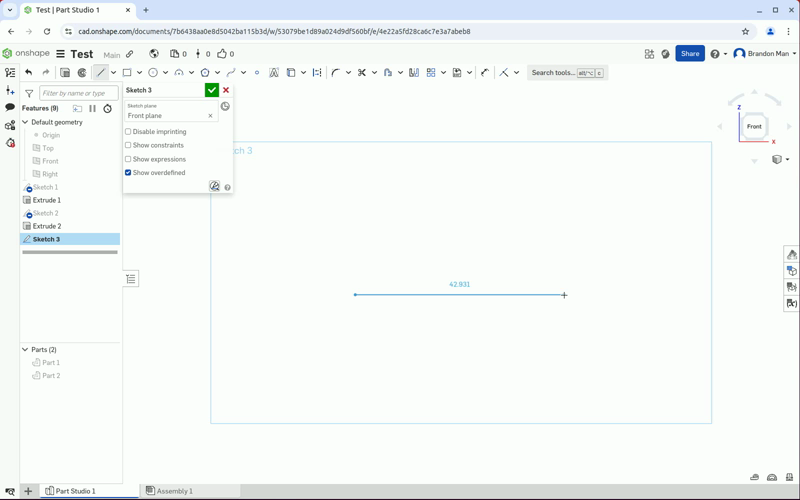
key_up(shift)
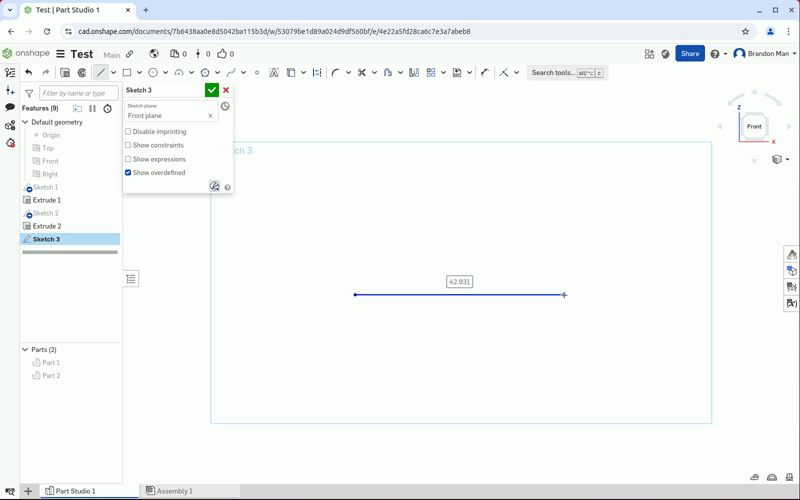
key_down(shift)
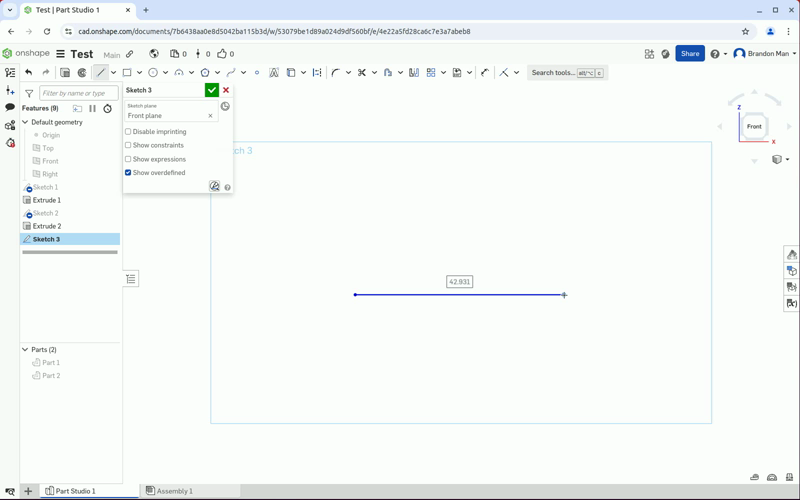
mouse_move(589, 294)
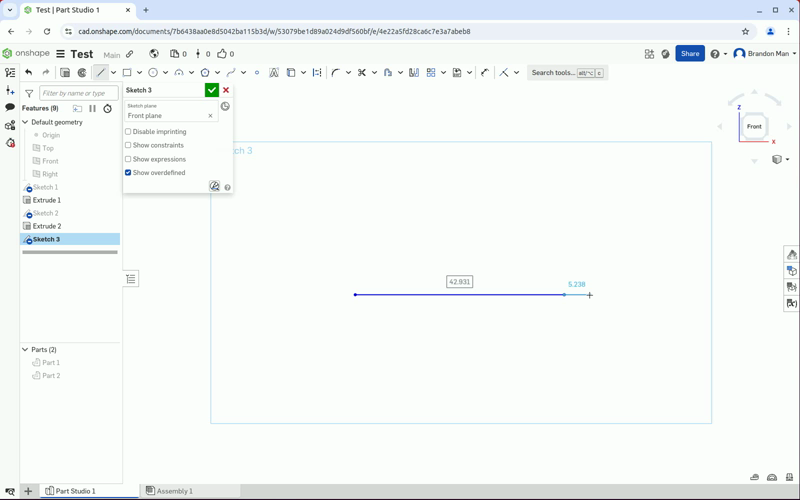
mouse_move(564, 272)
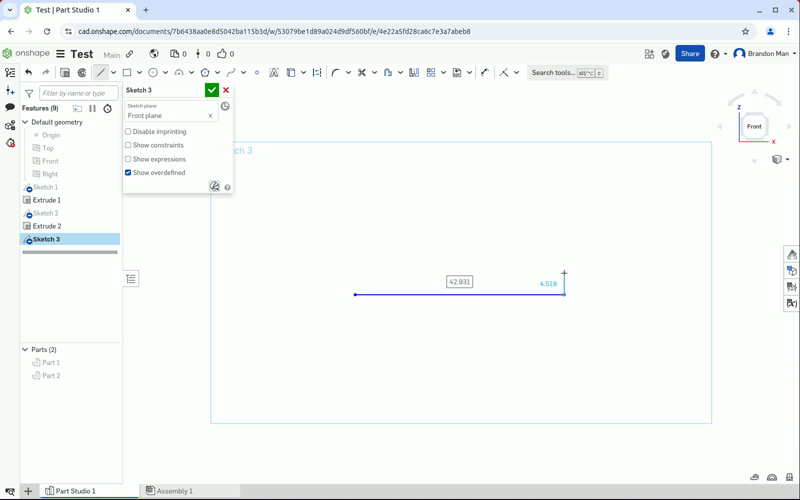
click(564, 272)
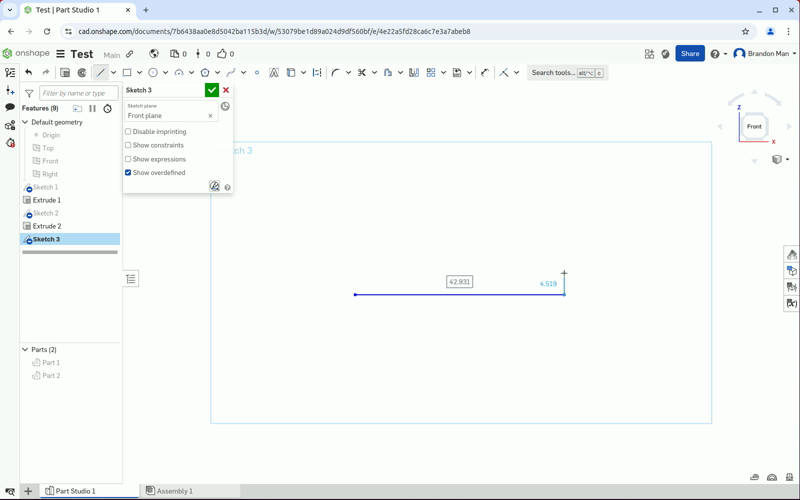
key_up(shift)
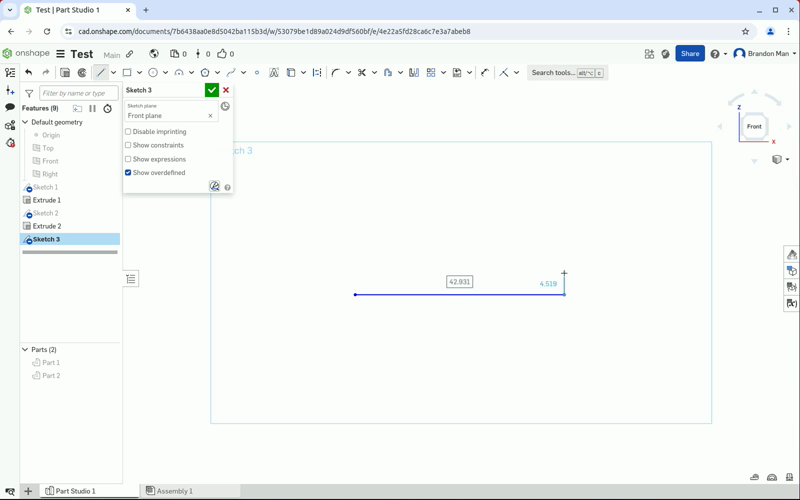
key_down(shift)
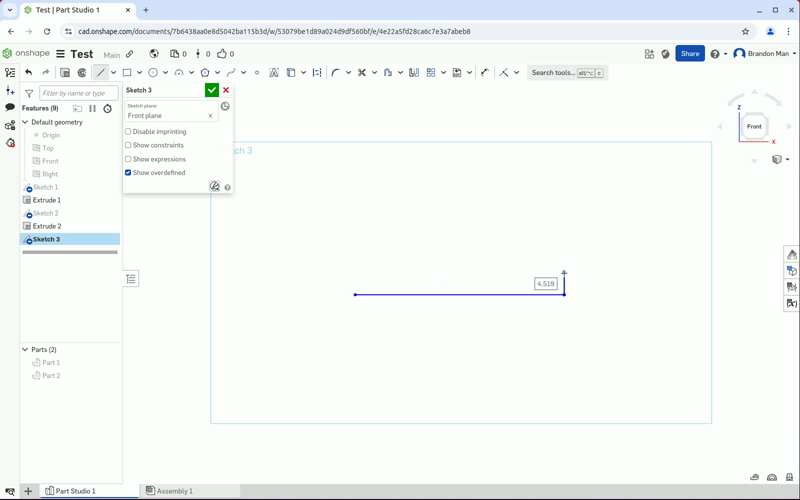
mouse_move(355, 272)
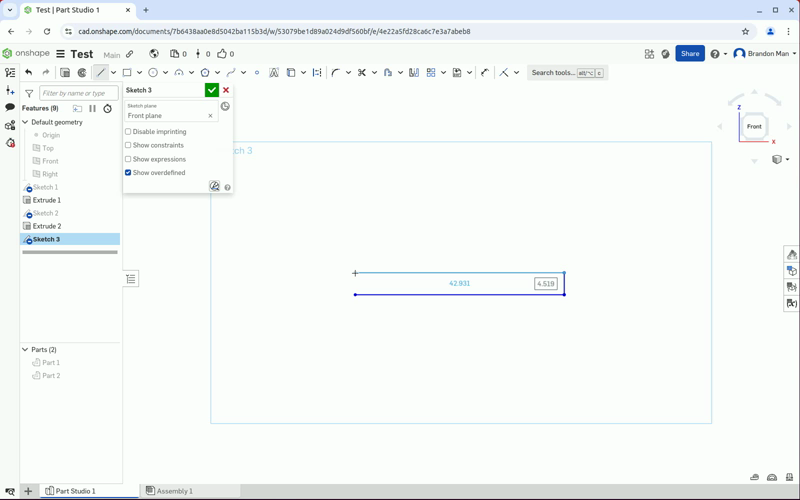
click(355, 272)
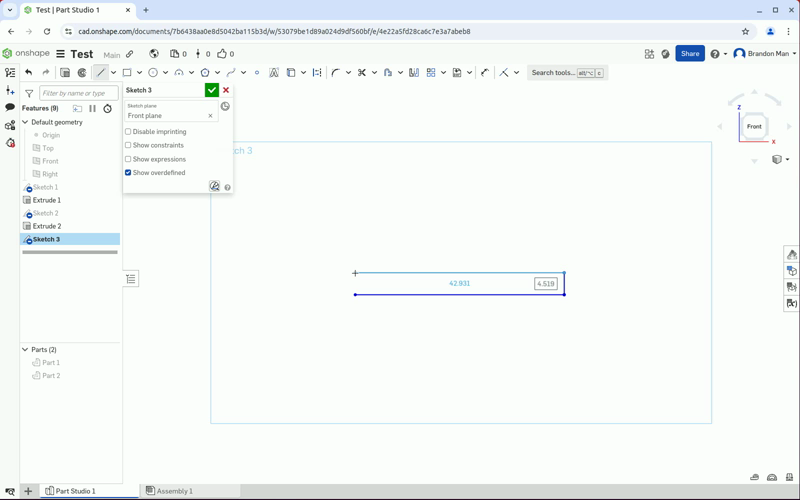
key_up(shift)
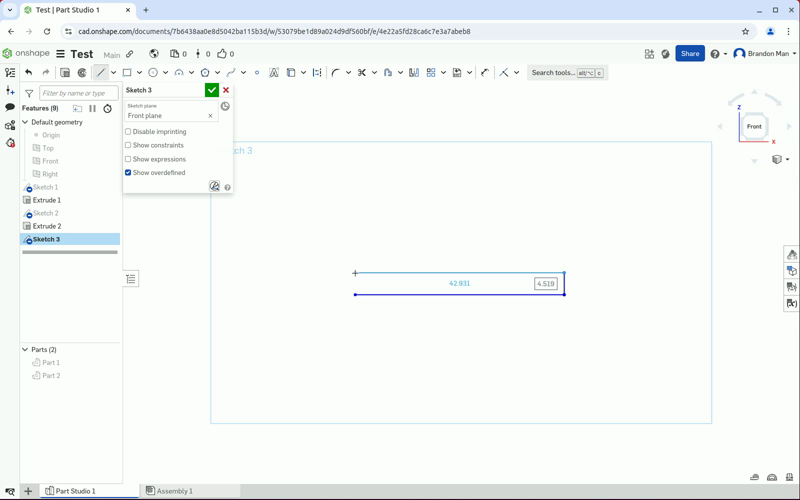
mouse_move(385, 272)
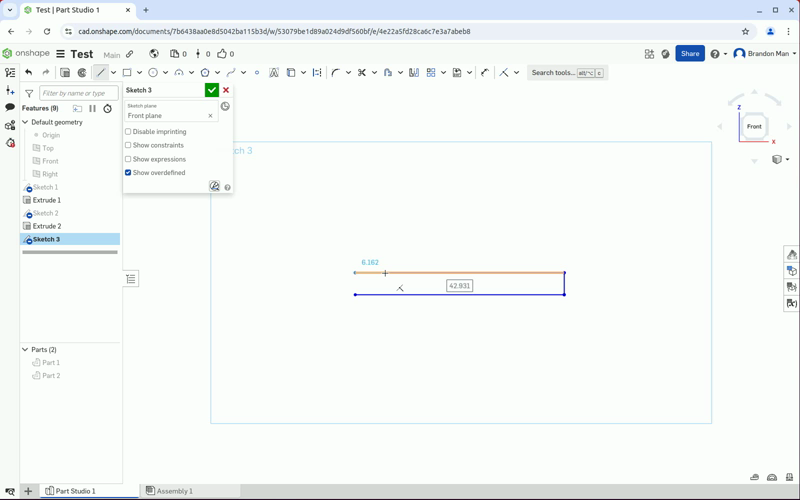
key_down(shift)
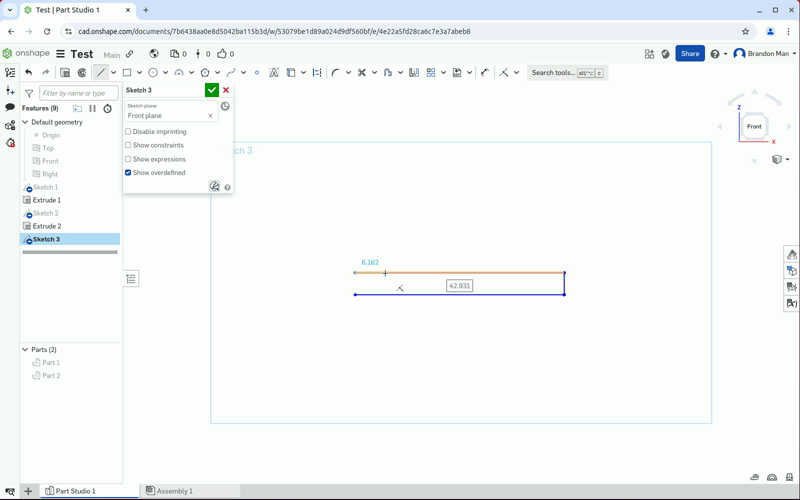
mouse_move(355, 294)
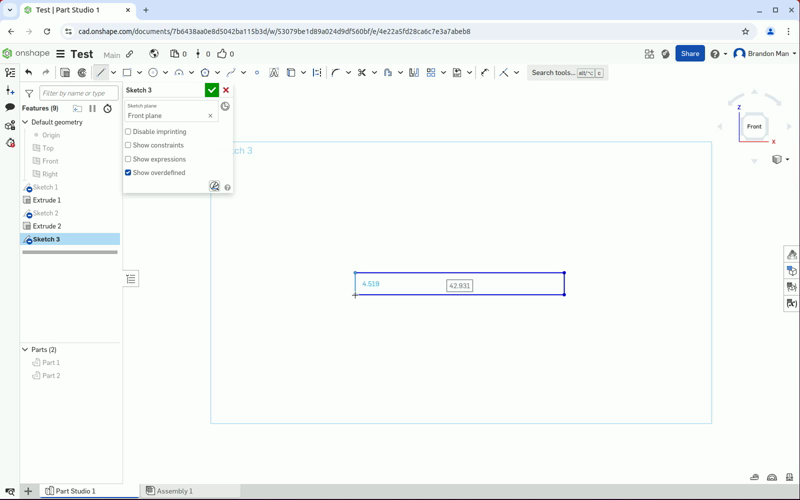
key_up(shift)
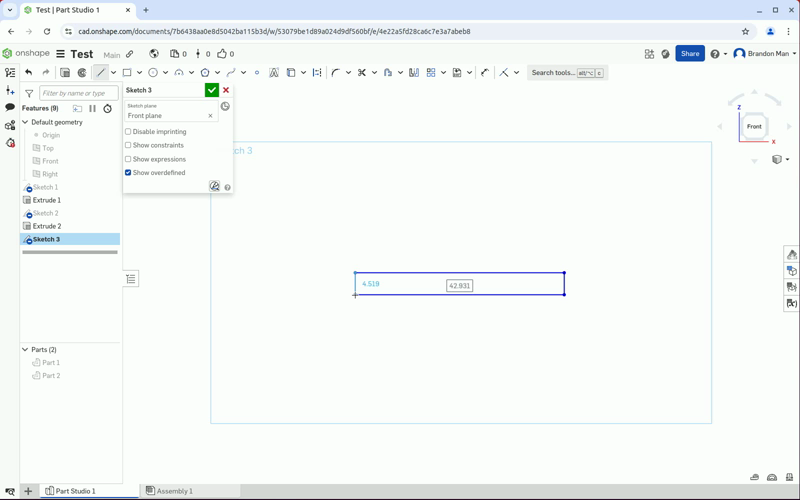
click(355, 294)
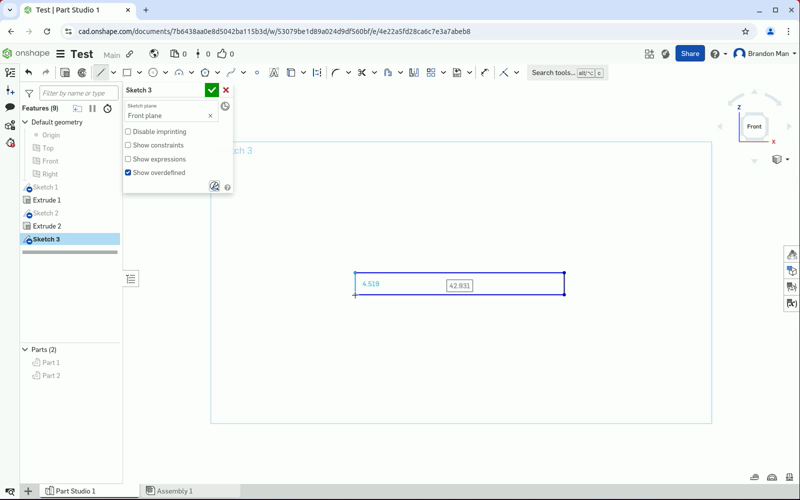
key(esc)
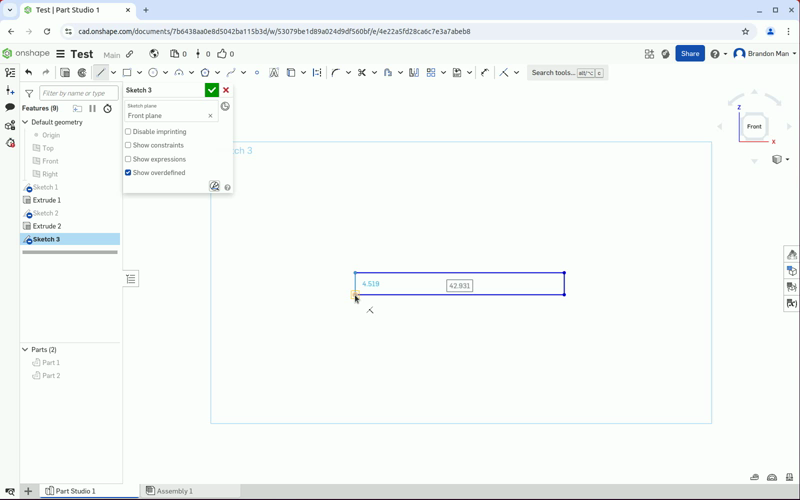
key(c)
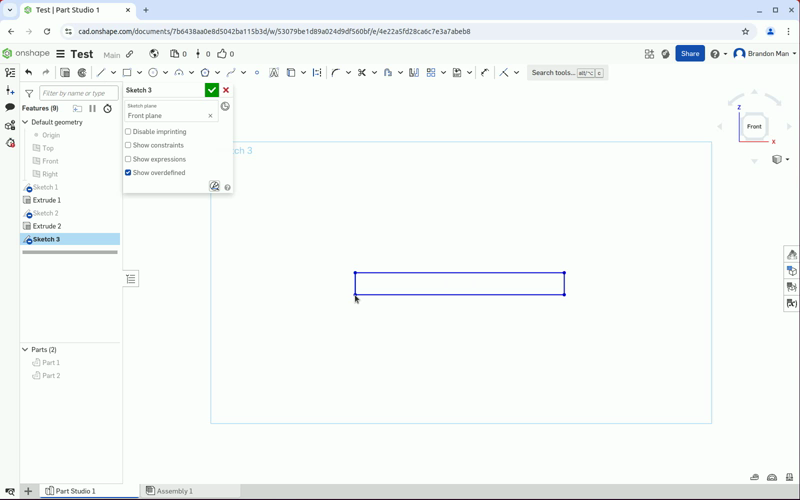
key_down(shift)
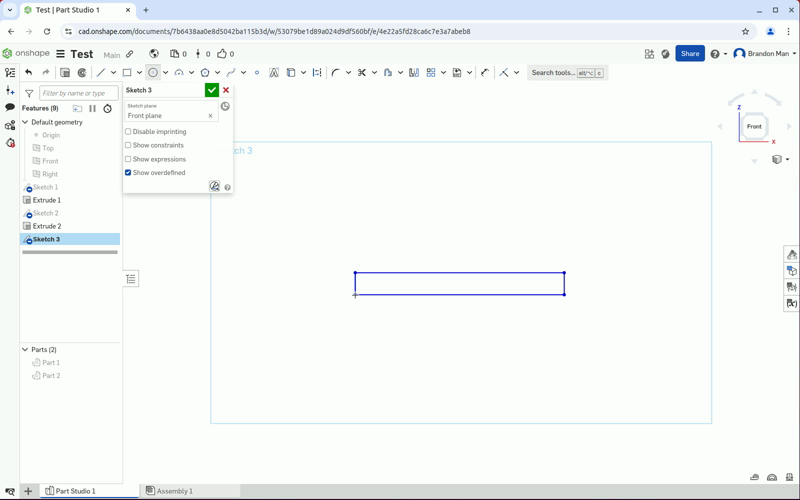
mouse_move(366, 283)
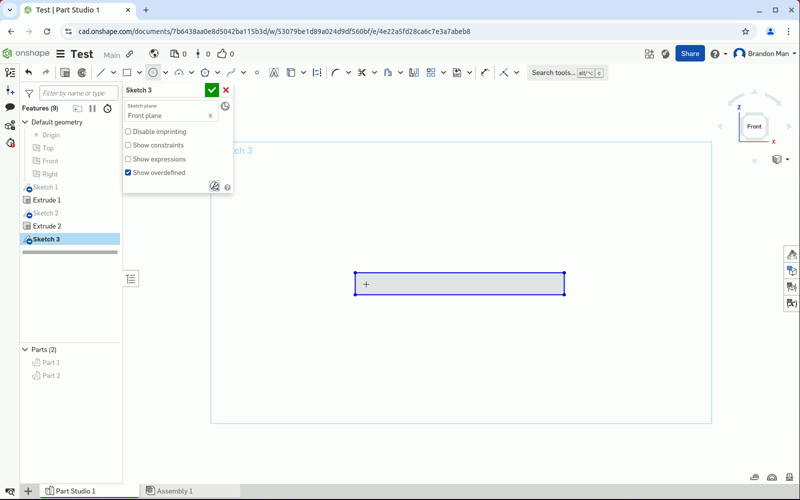
click(366, 283)
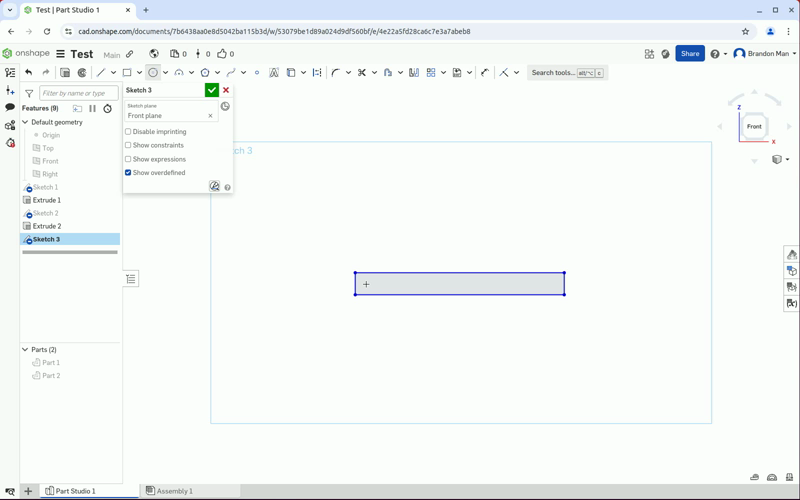
key_up(shift)
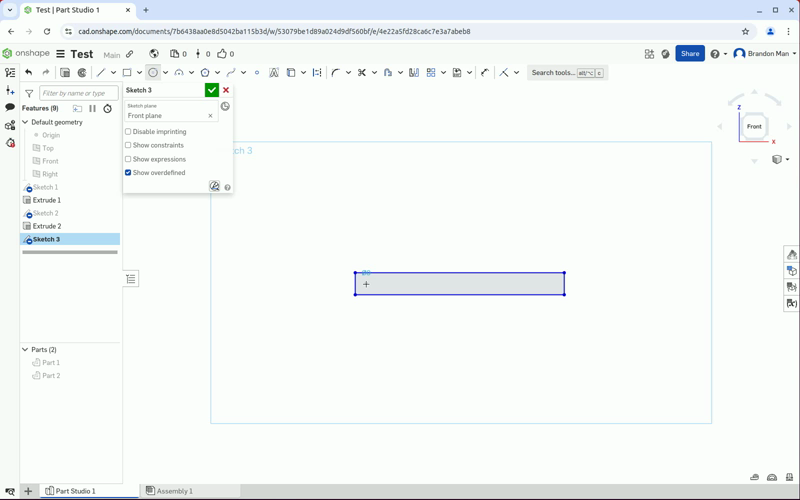
mouse_move(368, 283)
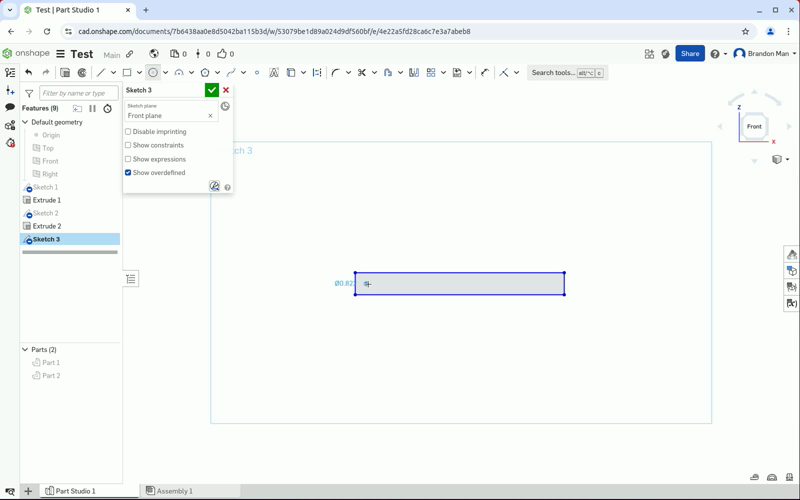
scroll(6)
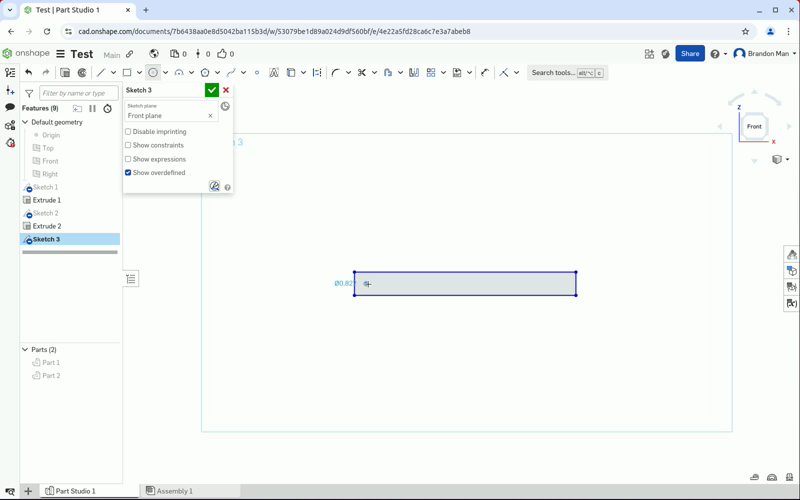
scroll(6)
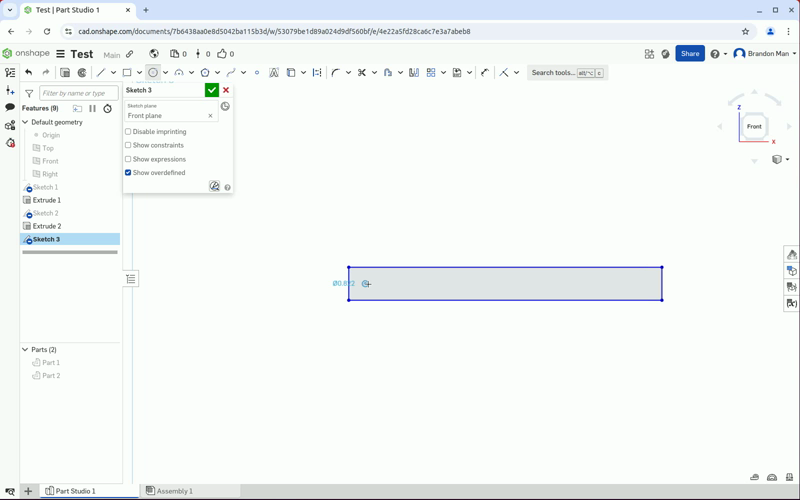
scroll(6)
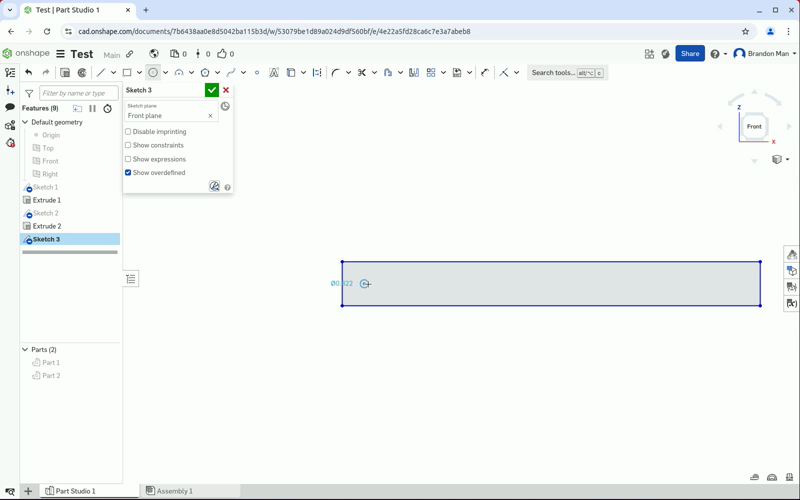
scroll(6)
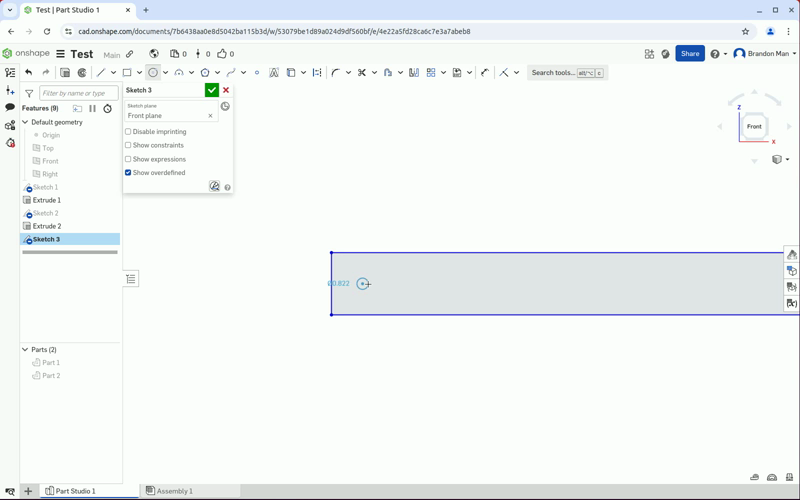
scroll(6)
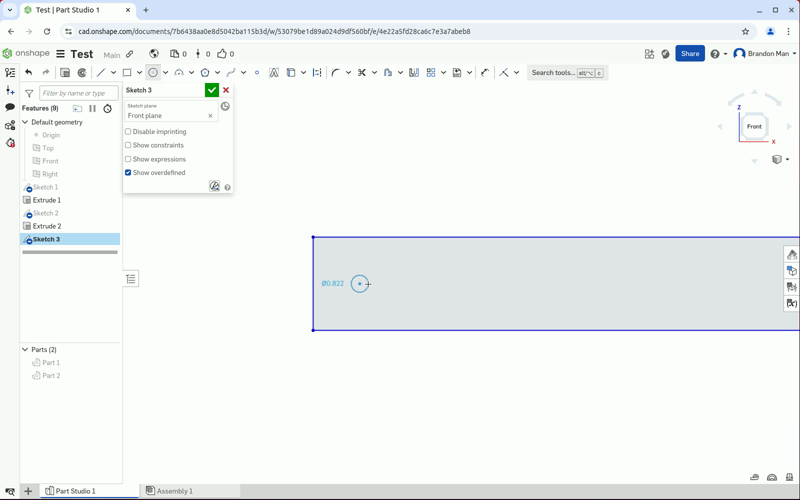
scroll(6)
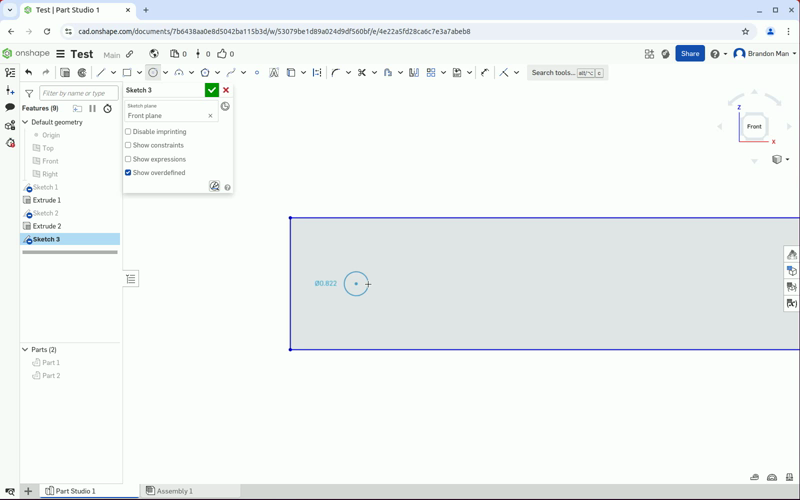
scroll(6)
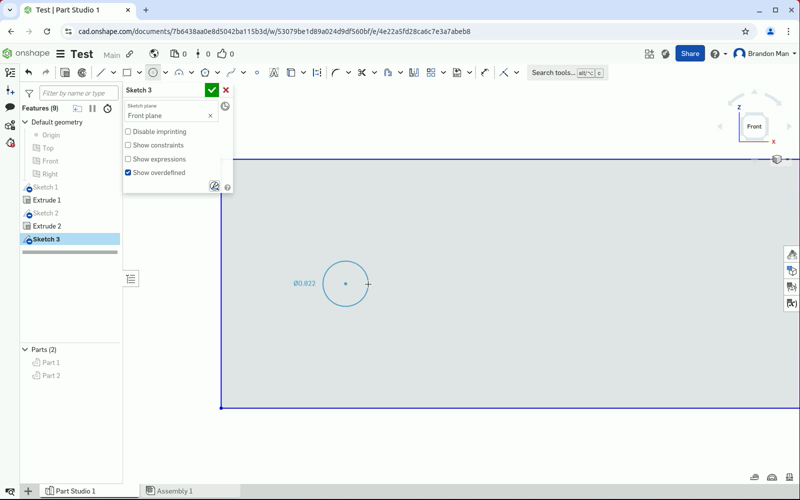
click(368, 283)
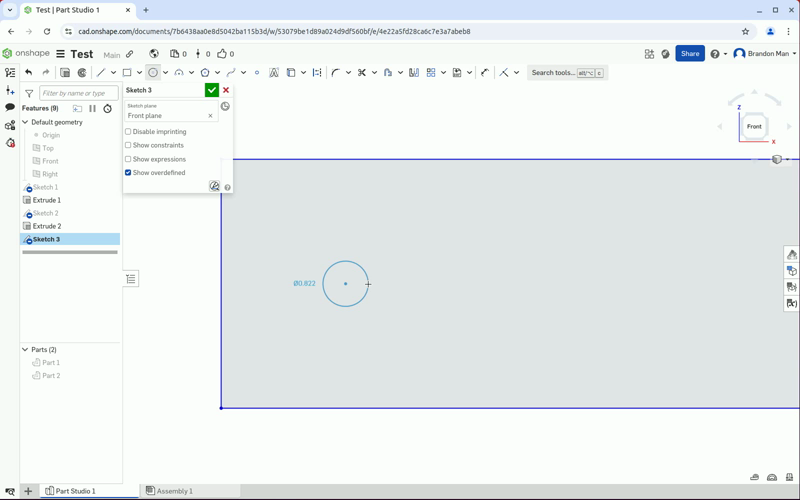
scroll(-6)
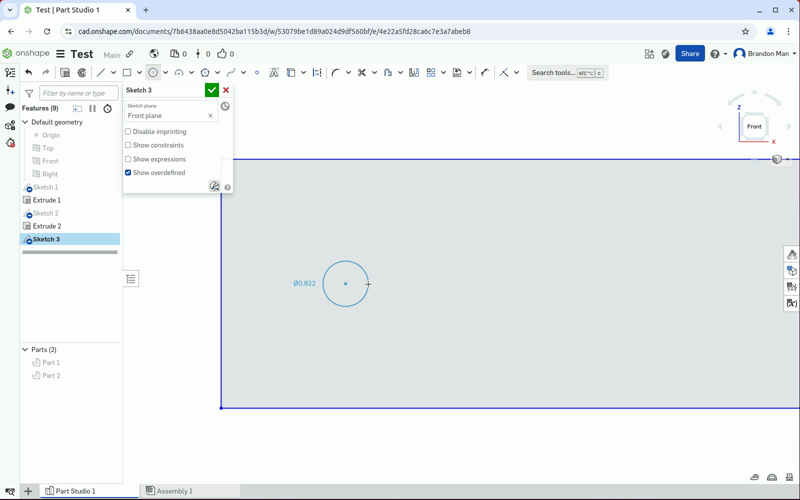
scroll(-6)
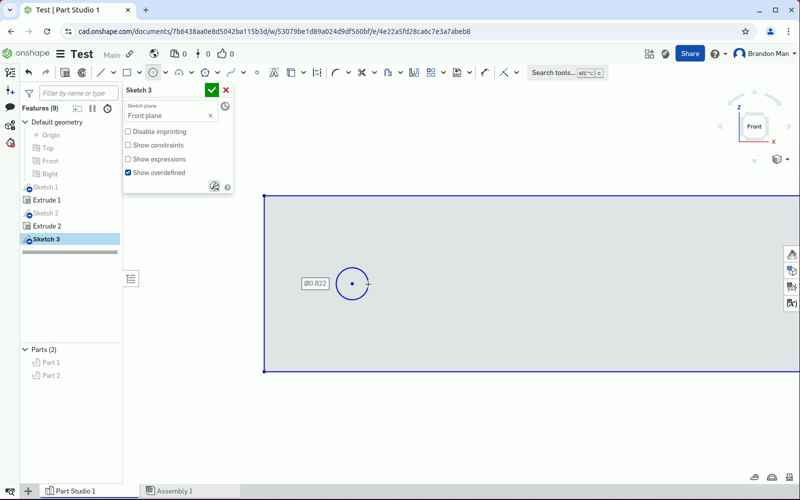
scroll(-6)
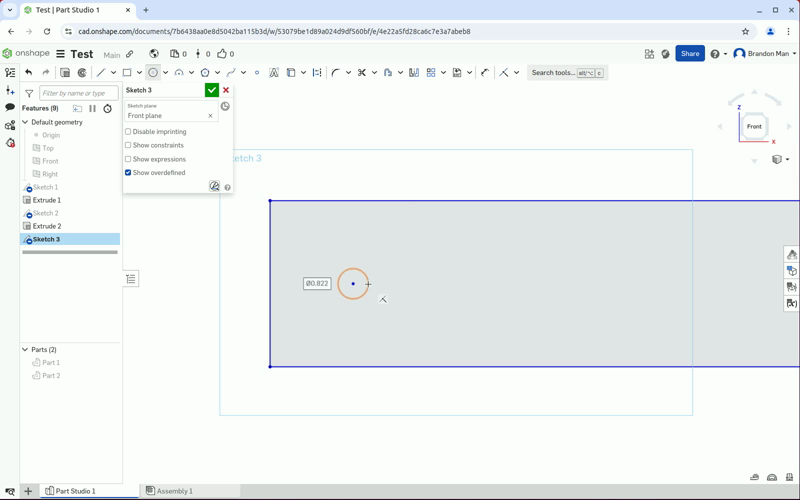
scroll(-6)
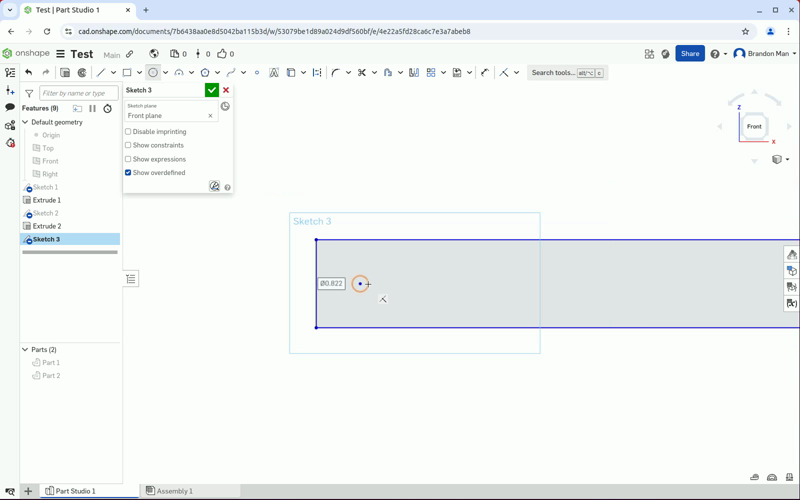
scroll(-6)
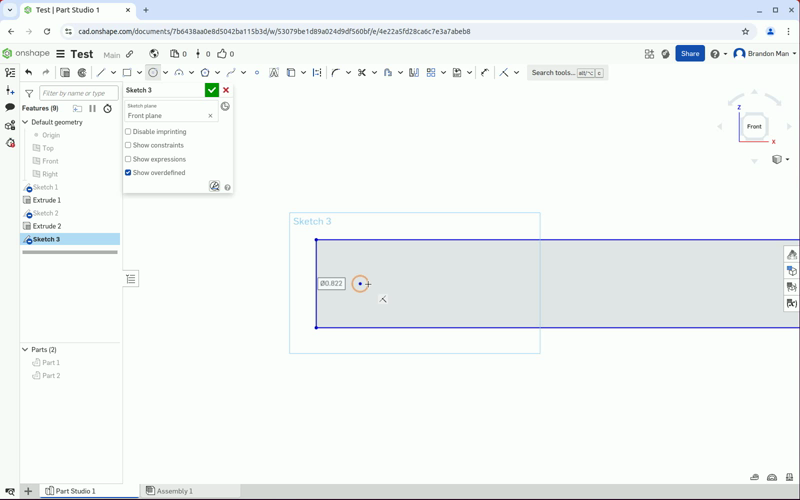
scroll(-6)
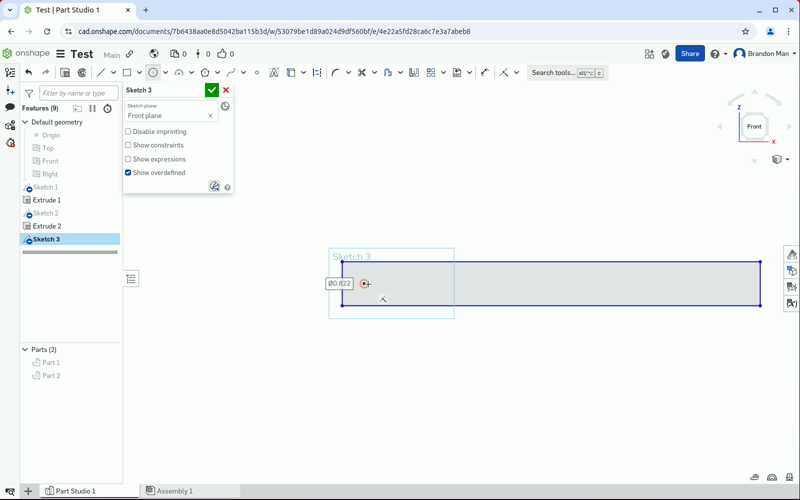
scroll(-6)
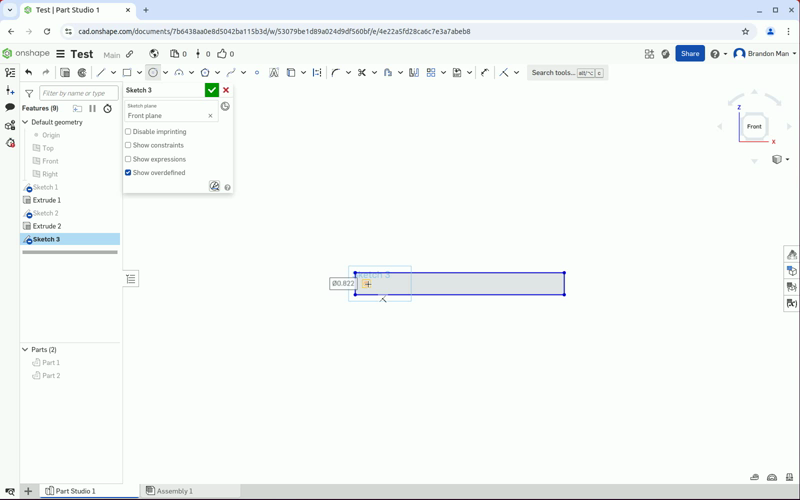
key(esc)
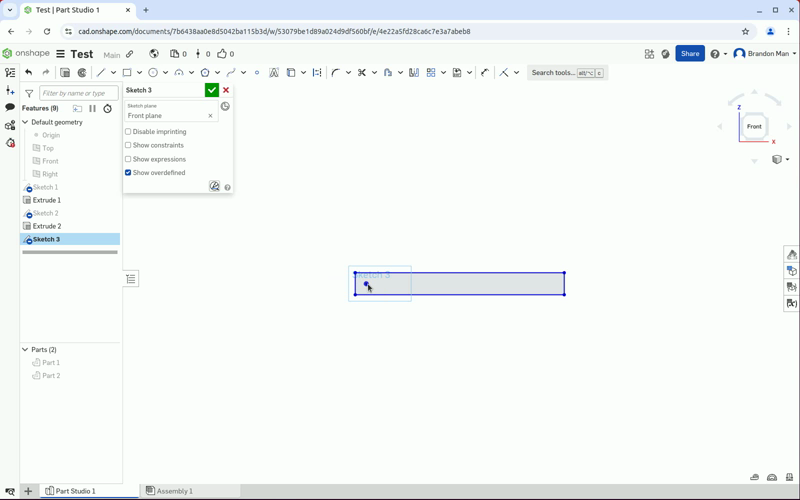
key(l)
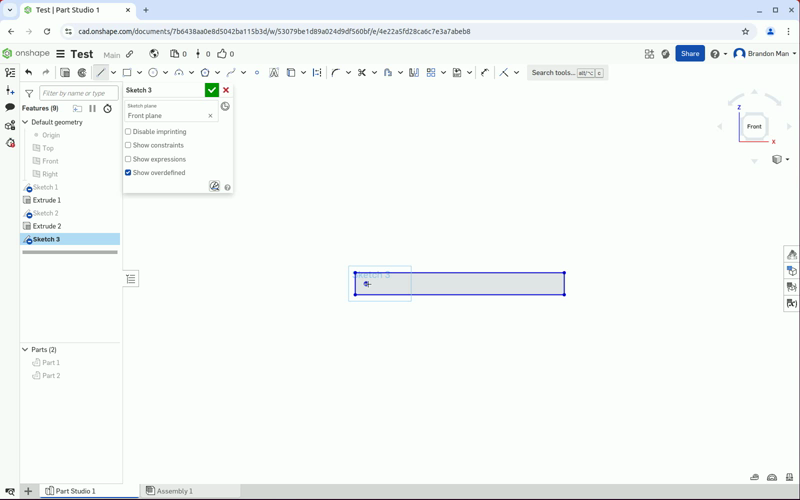
key_down(shift)
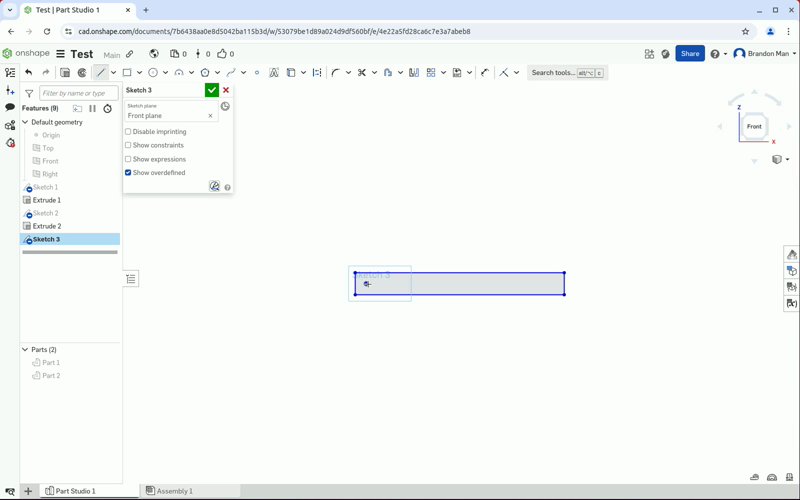
mouse_move(377, 288)
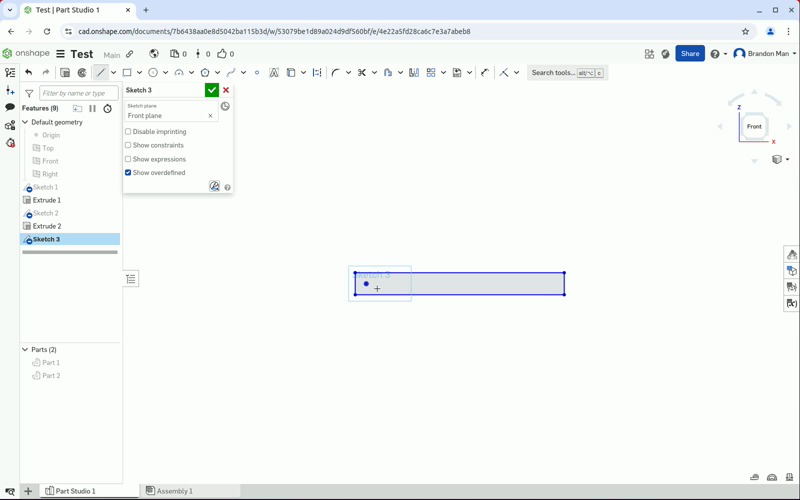
click(377, 288)
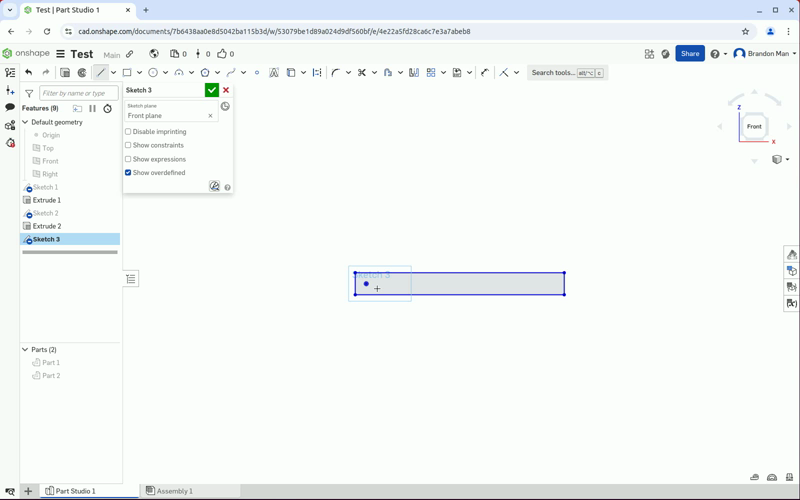
key_up(shift)
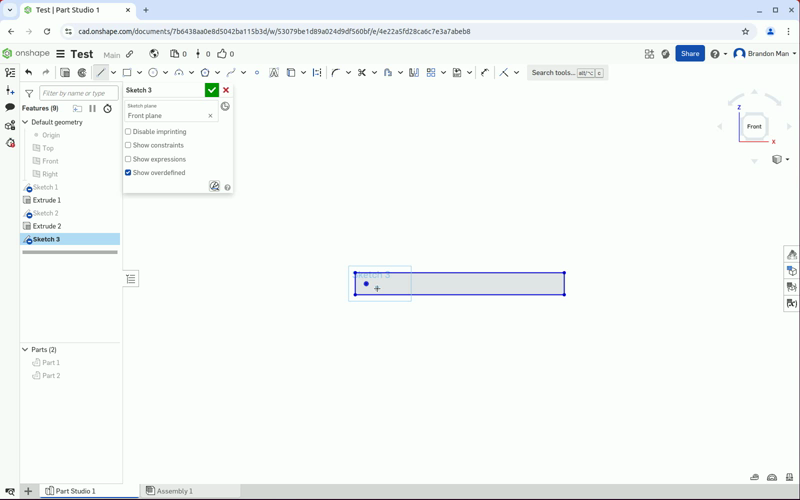
key_down(shift)
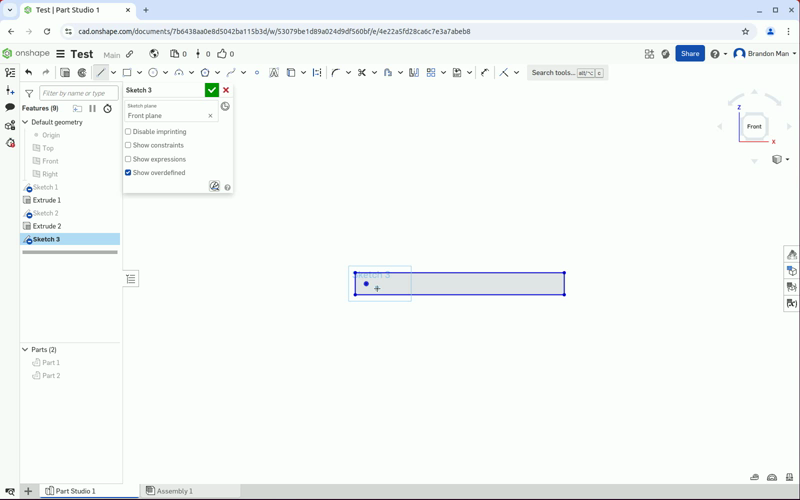
mouse_move(557, 288)
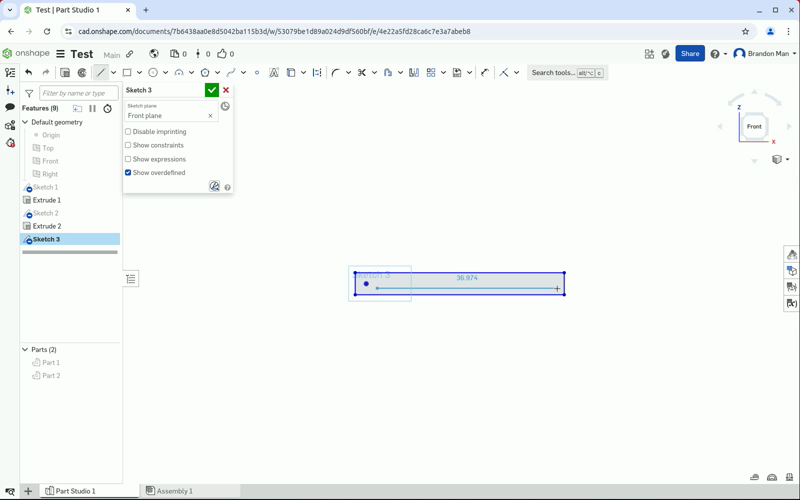
click(557, 288)
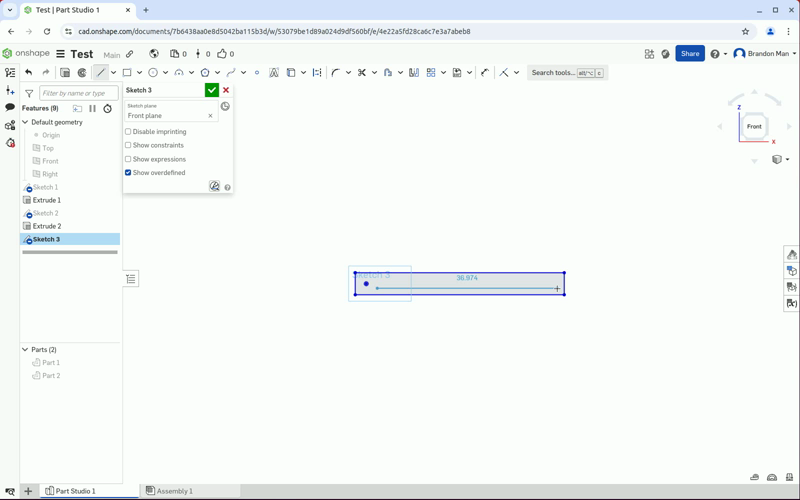
key_up(shift)
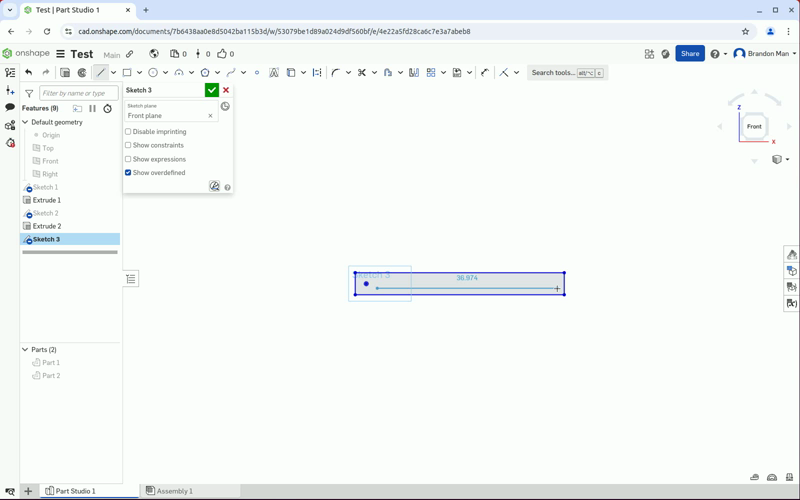
key_down(shift)
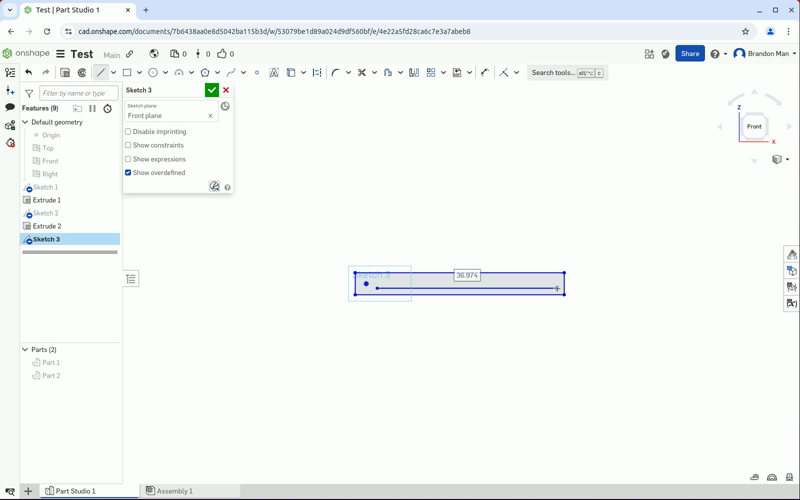
mouse_move(587, 288)
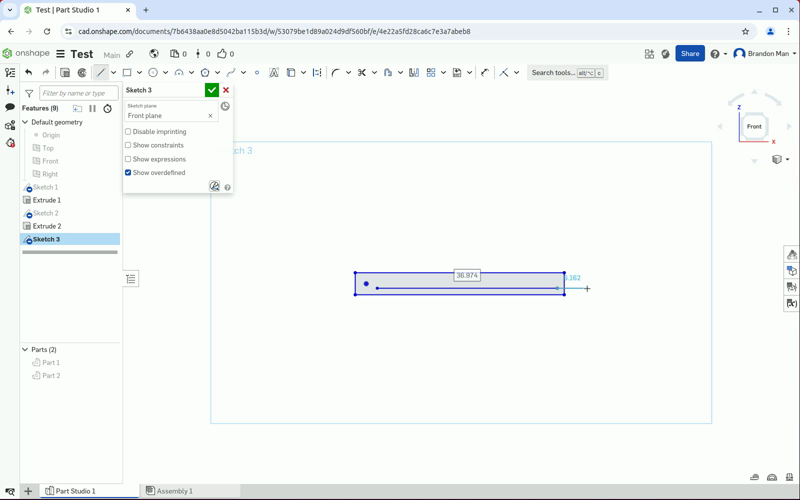
mouse_move(557, 279)
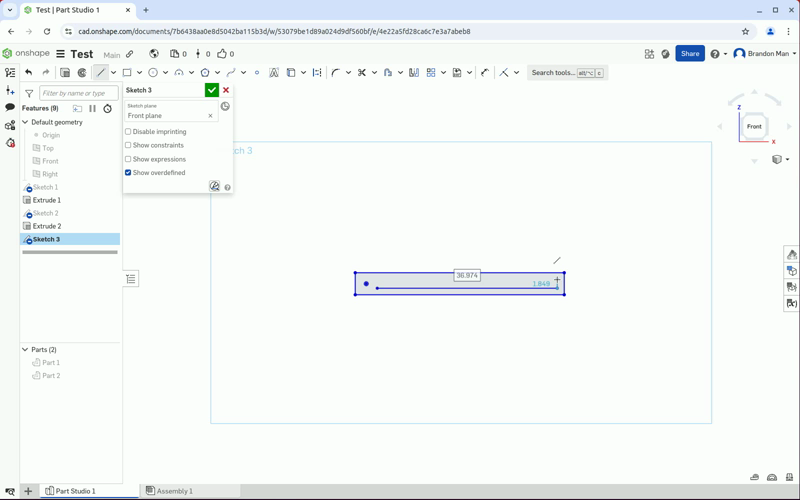
click(557, 279)
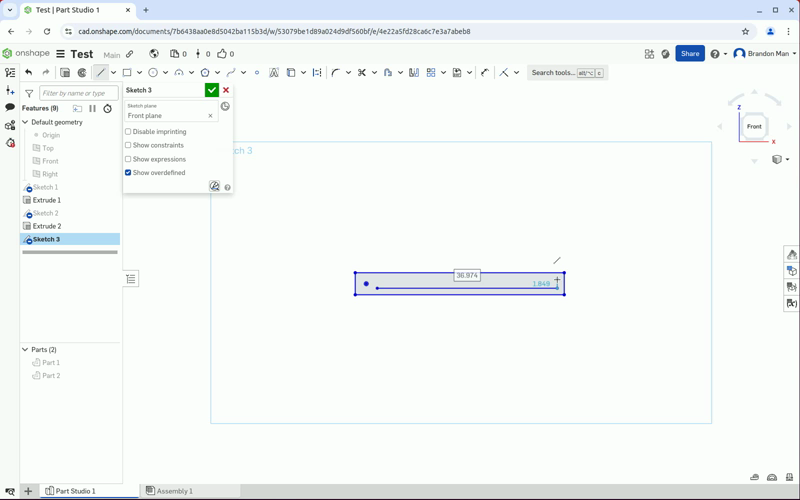
key_up(shift)
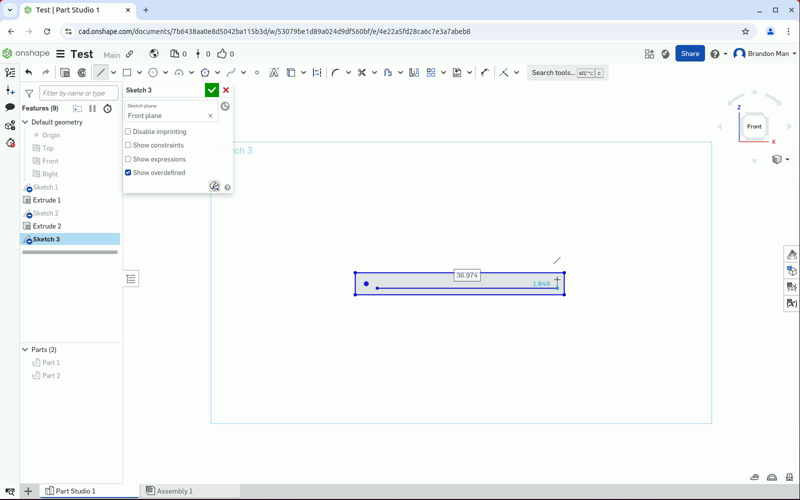
key_down(shift)
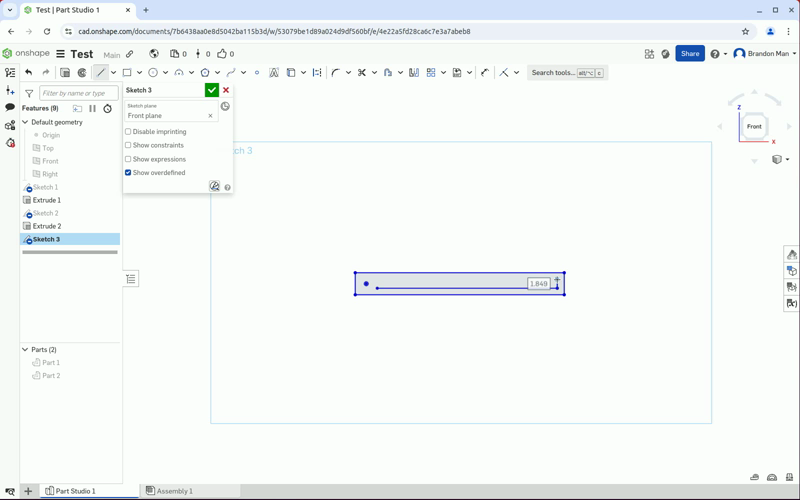
mouse_move(377, 279)
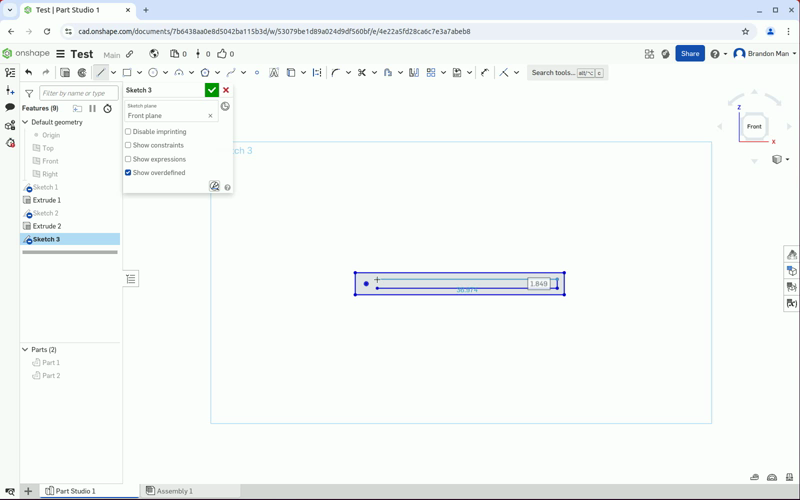
click(377, 279)
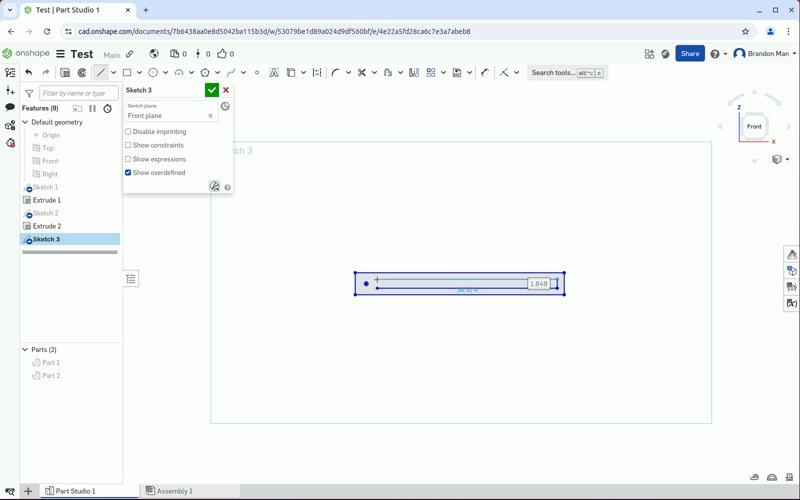
key_up(shift)
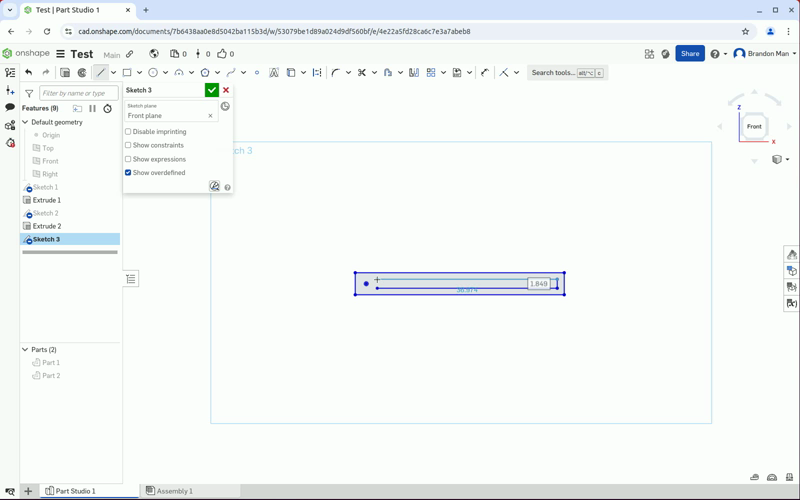
mouse_move(407, 279)
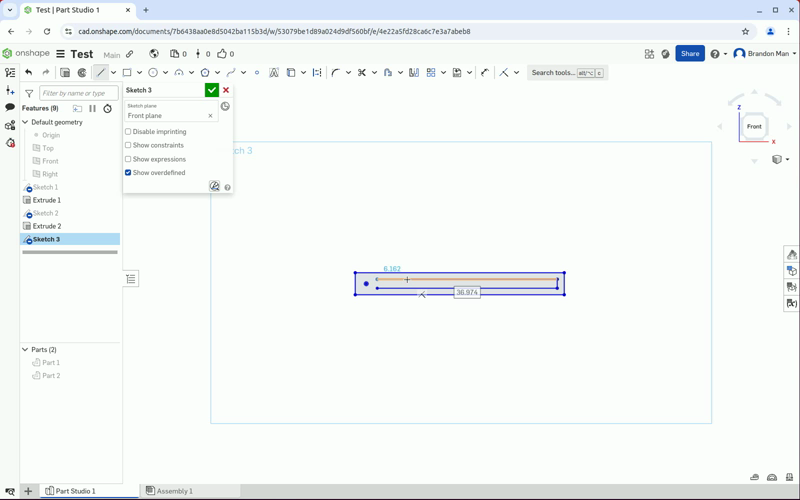
key_down(shift)
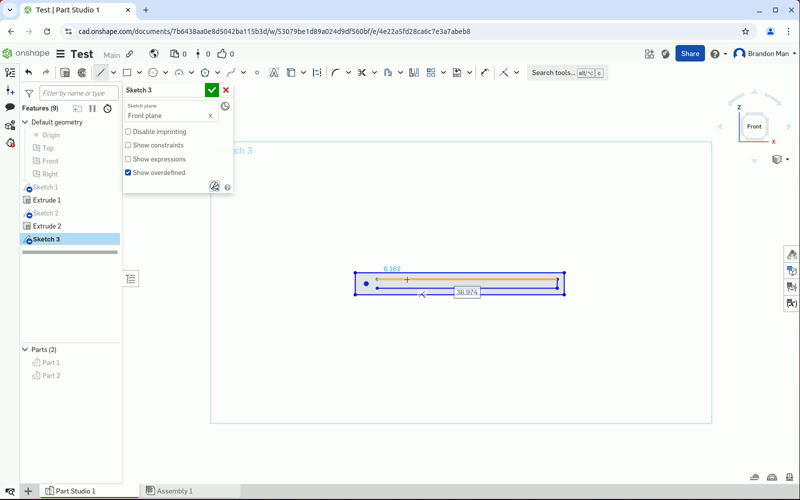
mouse_move(377, 288)
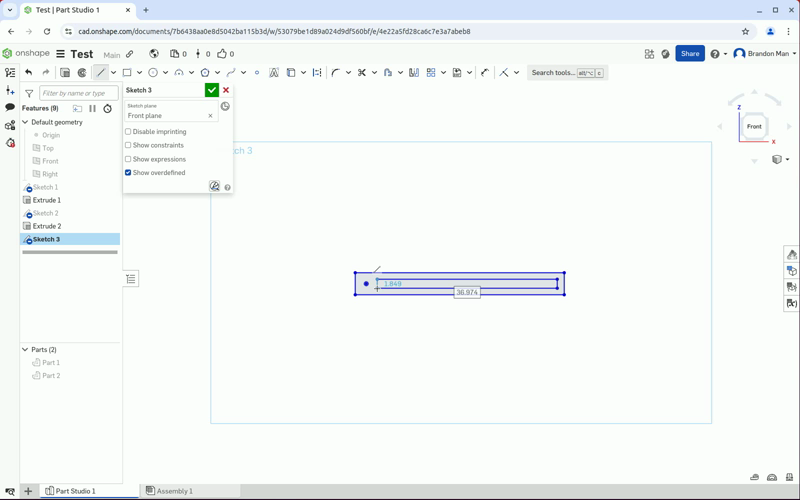
key_up(shift)
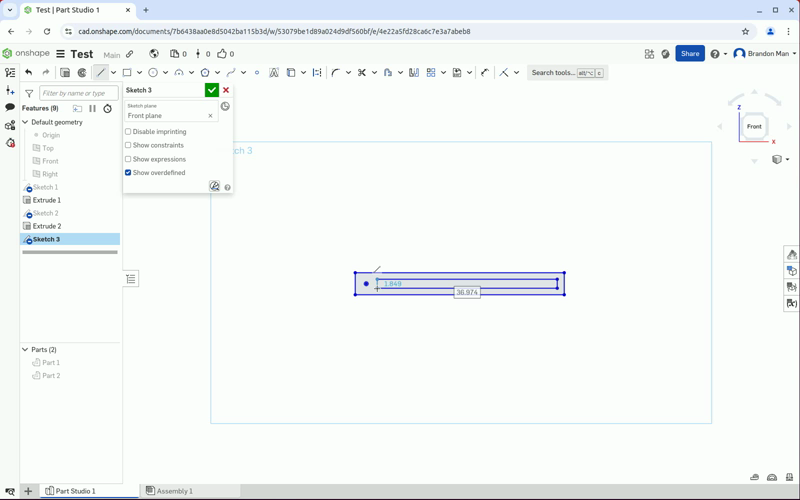
click(377, 288)
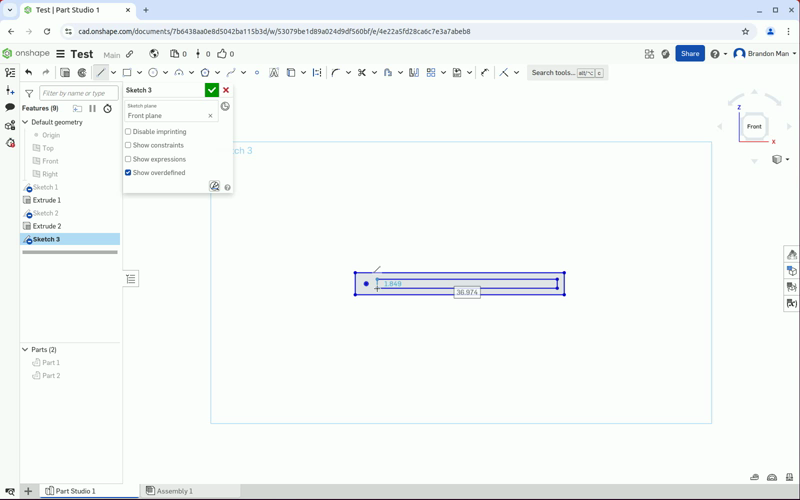
key(esc)
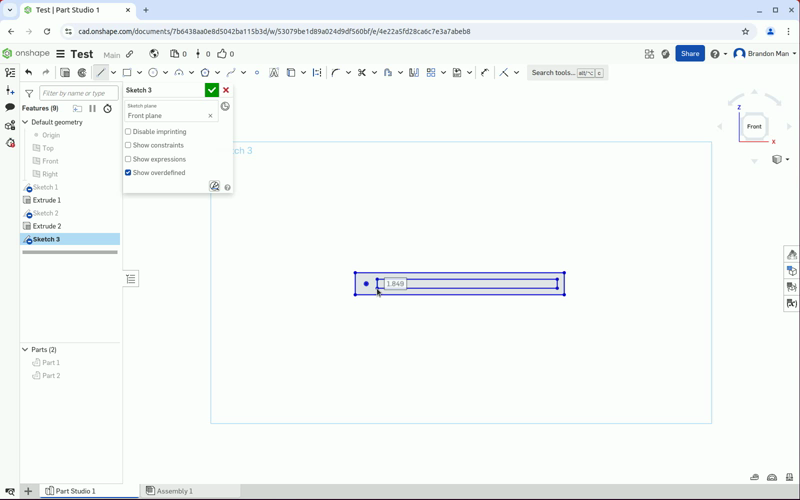
mouse_move(391, 277)
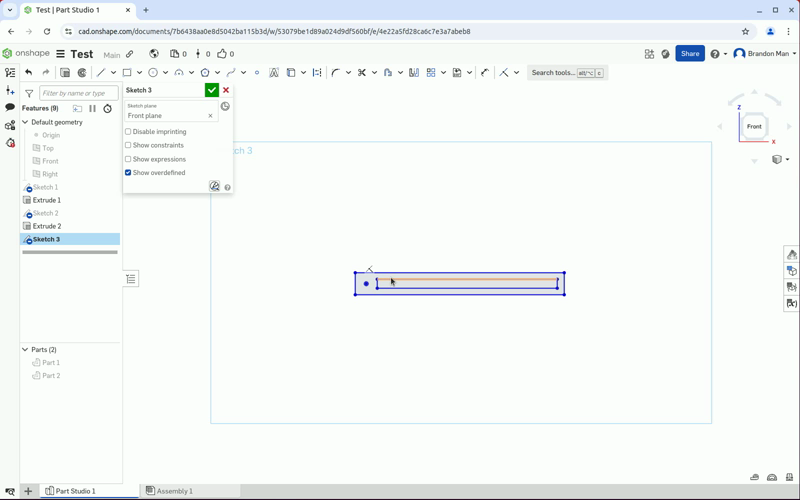
click(391, 277)
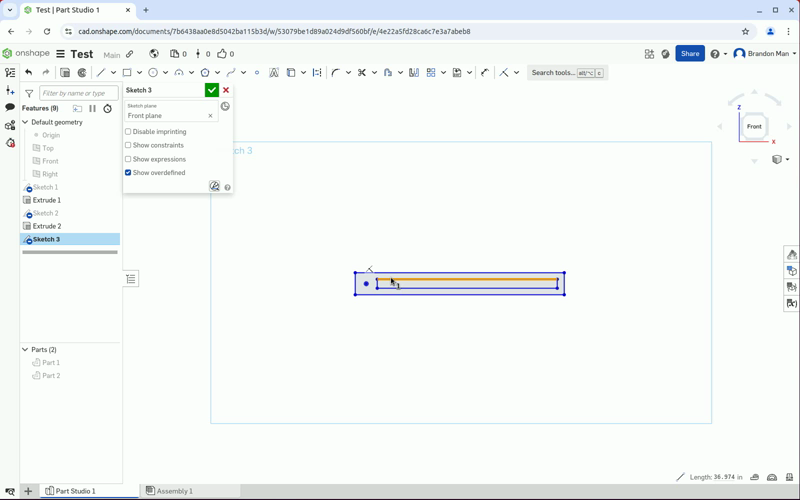
mouse_move(73, 352)
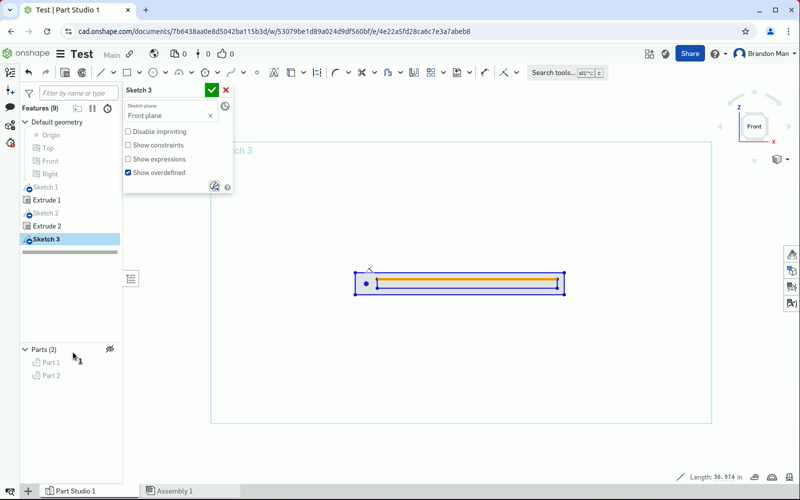
key(shift+y)
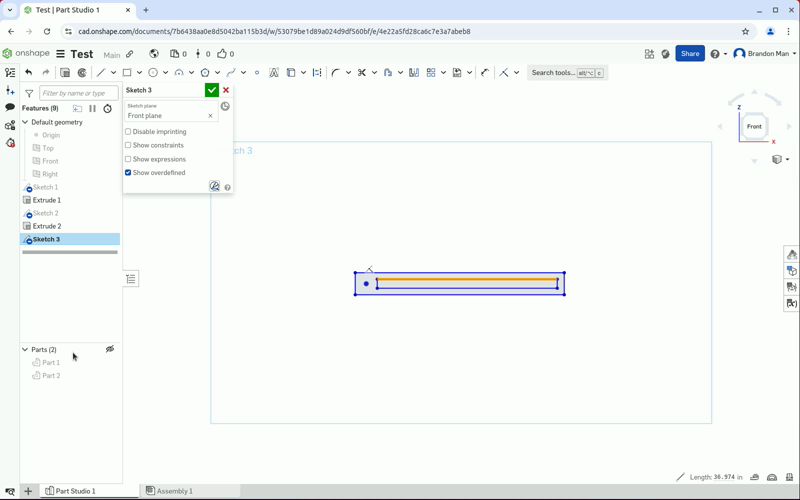
key(shift+e)
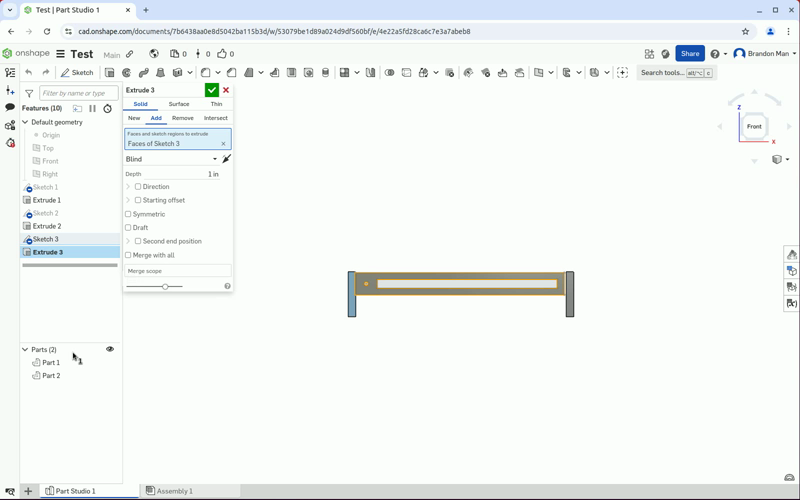
mouse_move(143, 106)
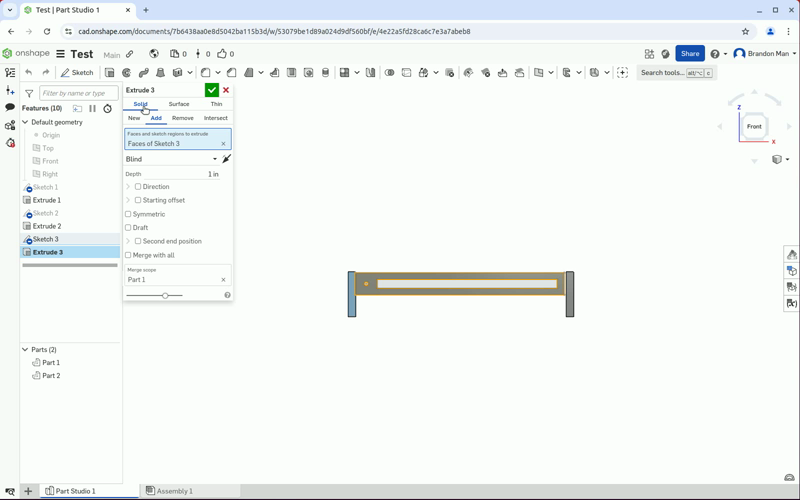
click(143, 106)
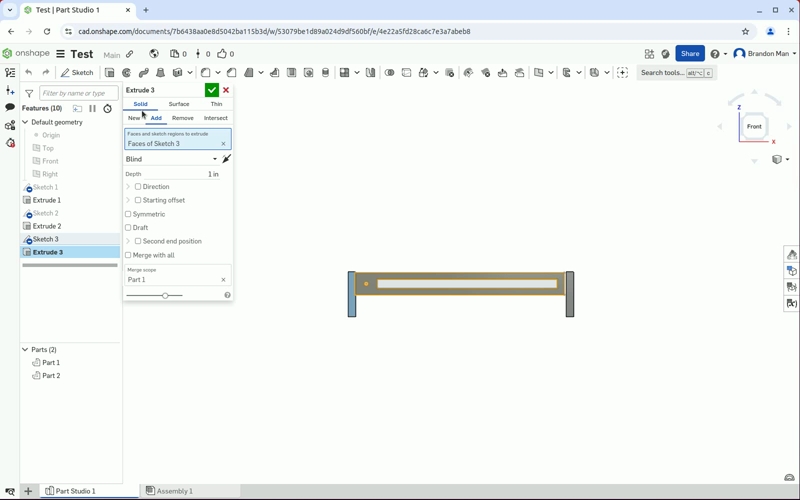
mouse_move(137, 120)
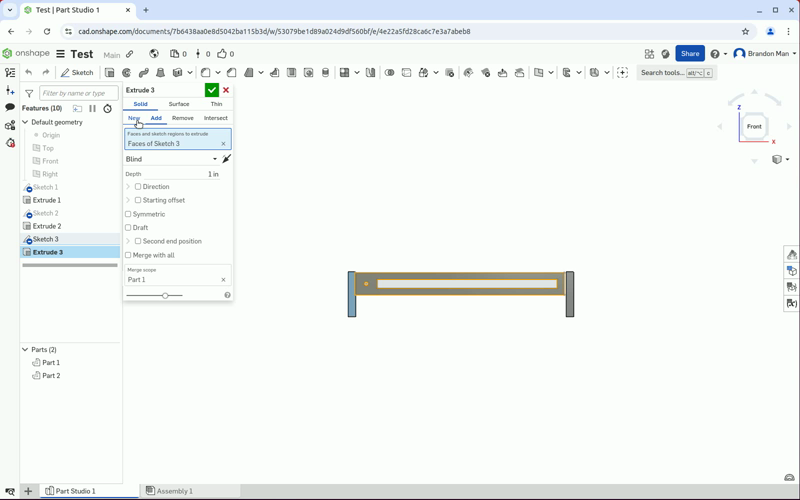
click(137, 120)
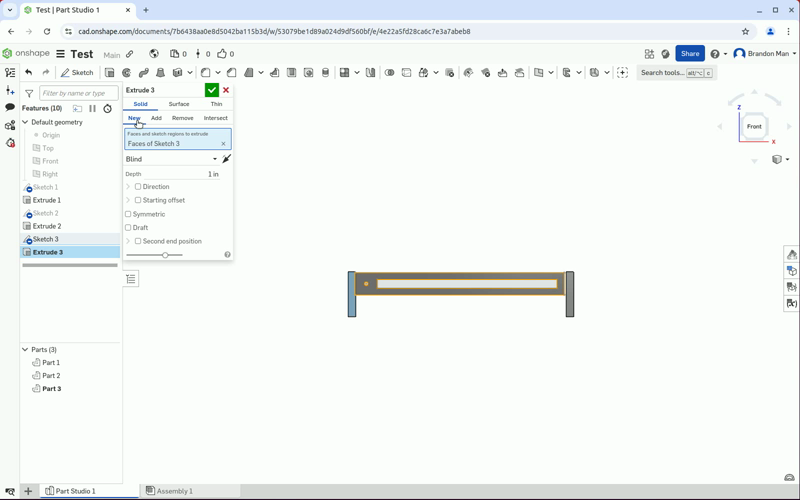
key(tab, 4)
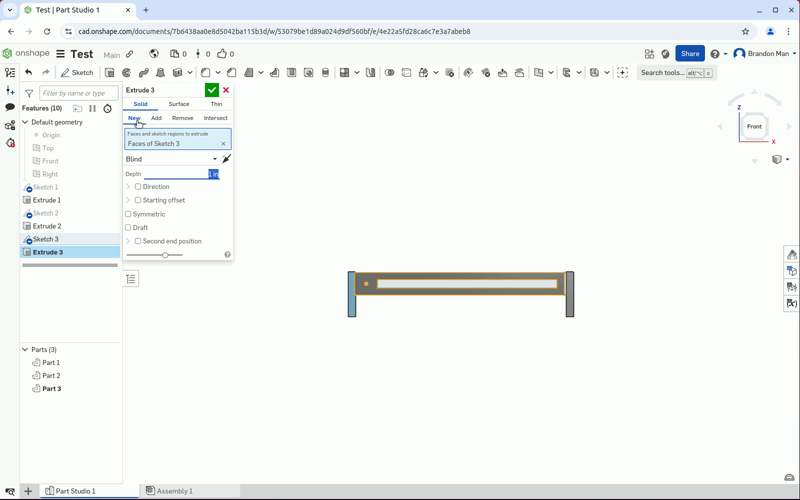
text(0.963)
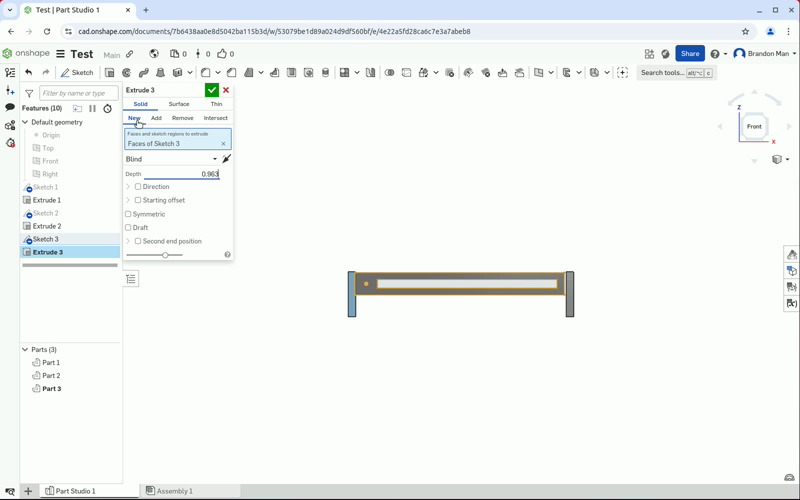
key(enter)
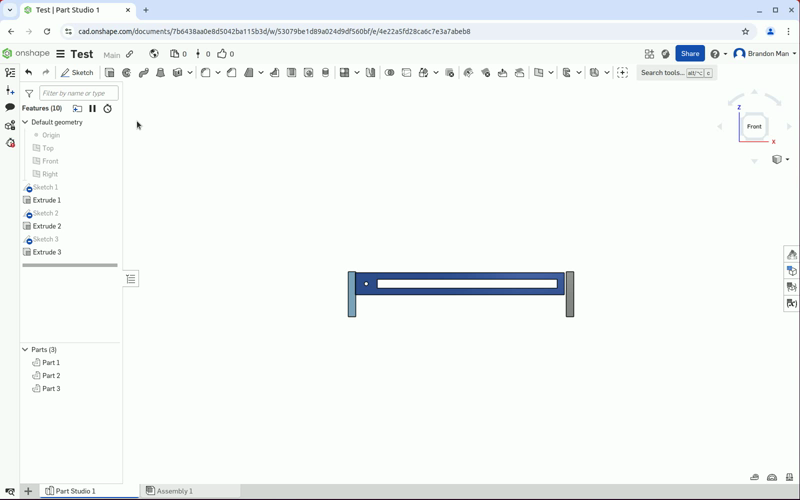
key(shift+h)
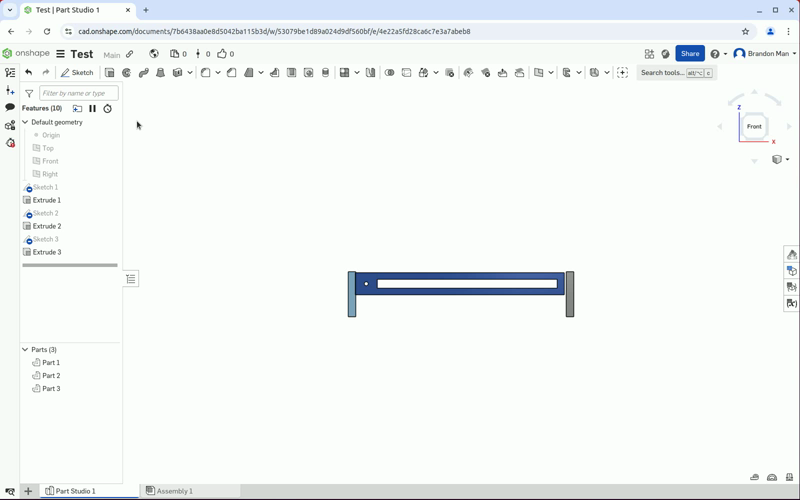
key(shift+h)
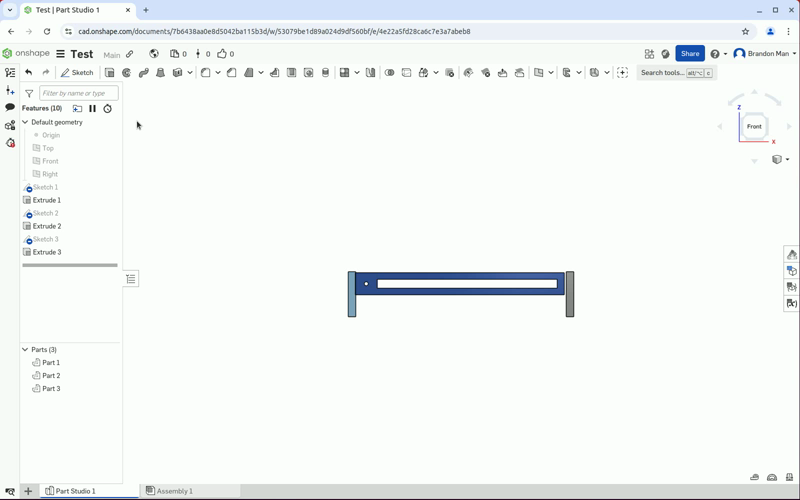
mouse_move(73, 189)
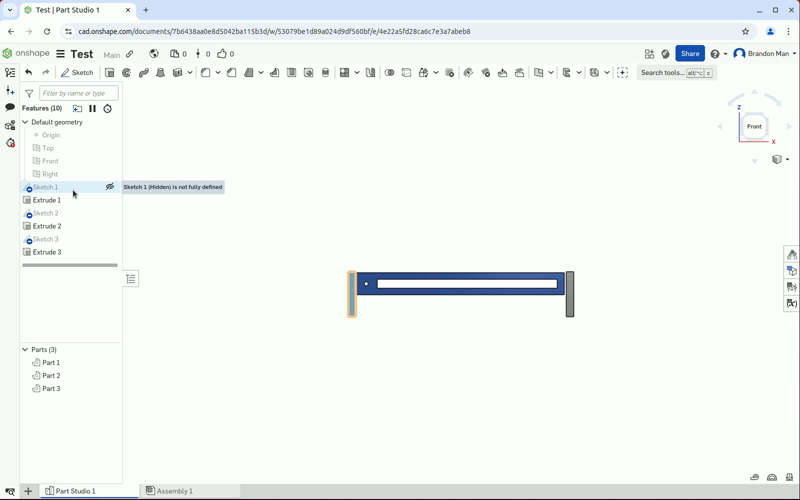
click(73, 189)
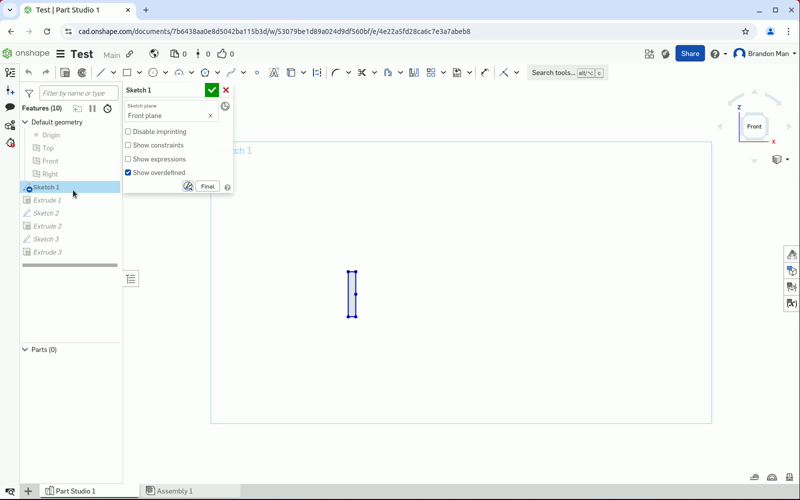
mouse_move(229, 92)
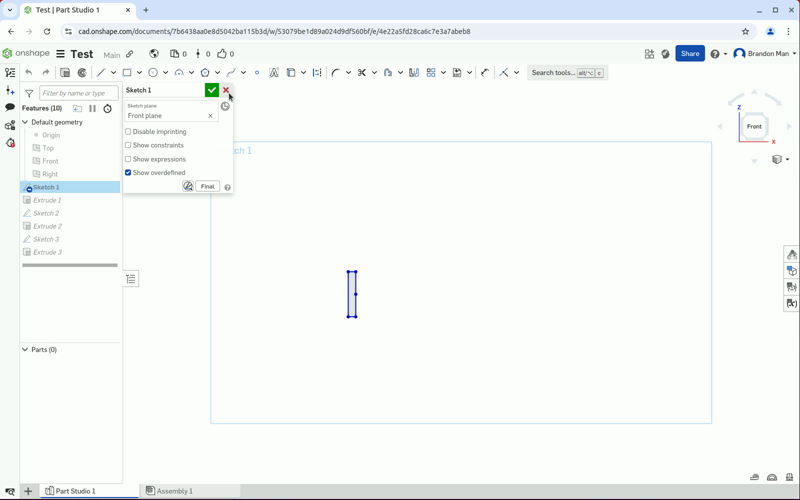
click(229, 92)
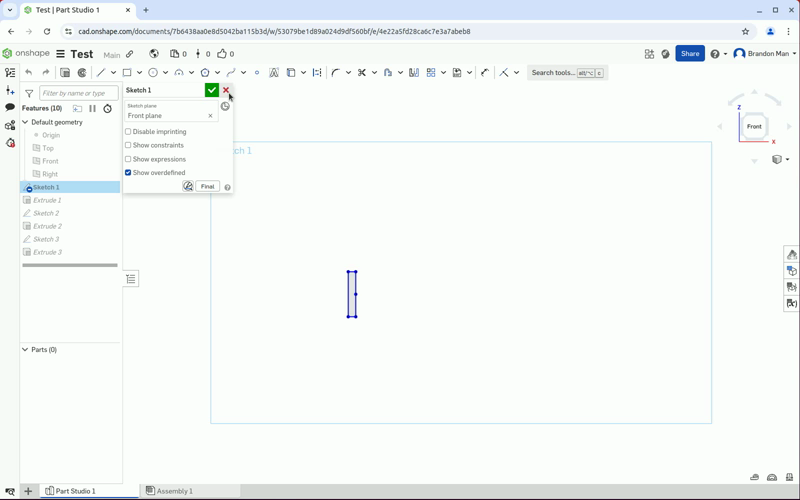
key(shift+s)
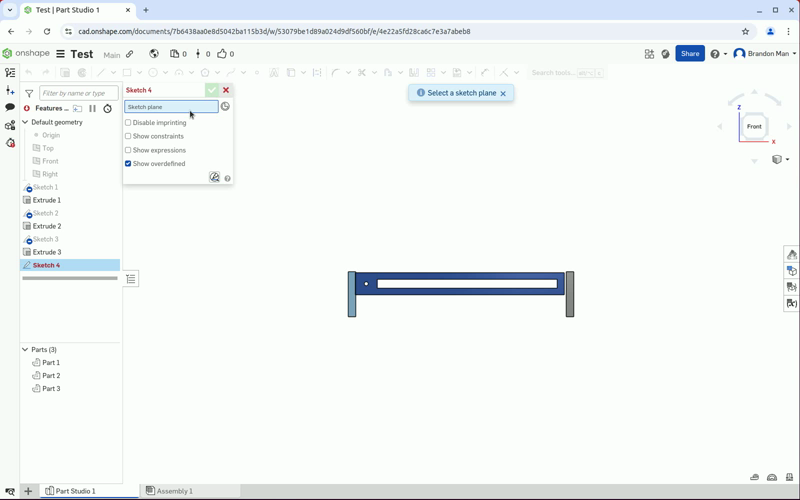
mouse_move(73, 163)
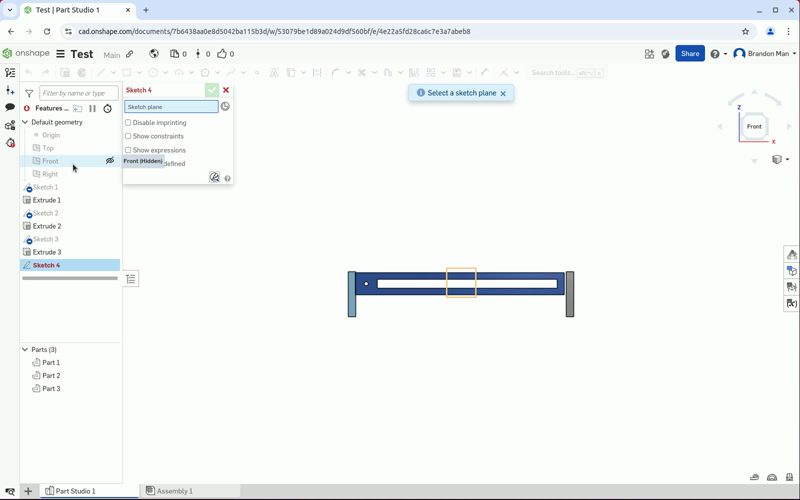
click(73, 163)
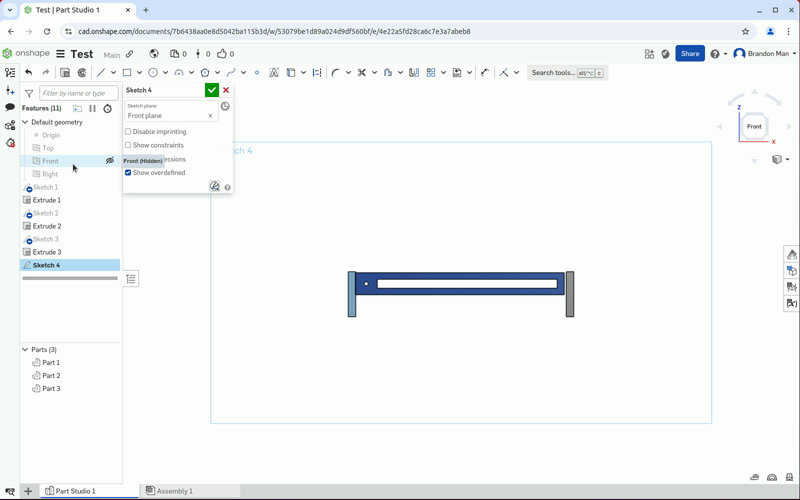
mouse_move(73, 352)
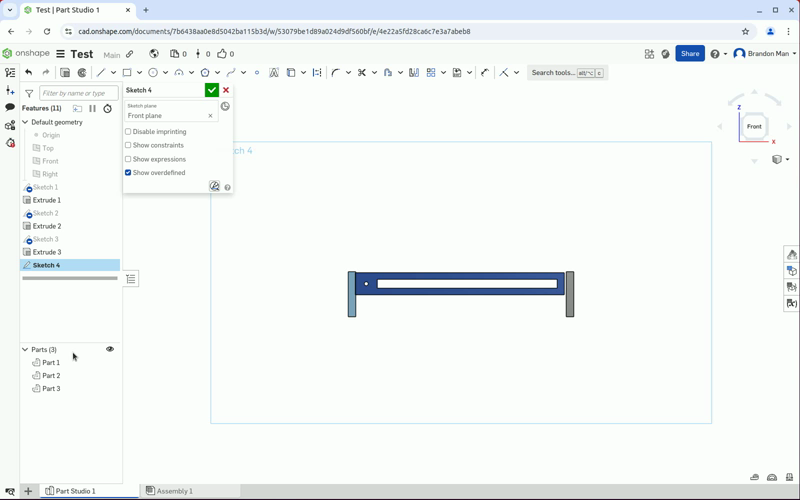
key(y)
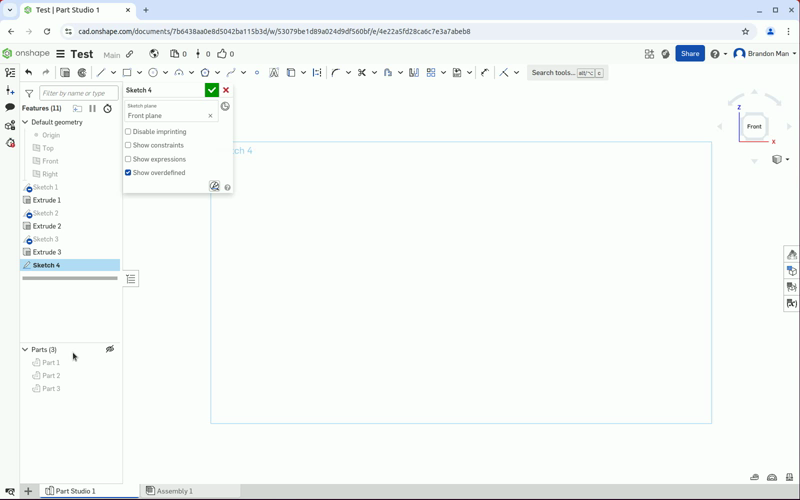
key(l)
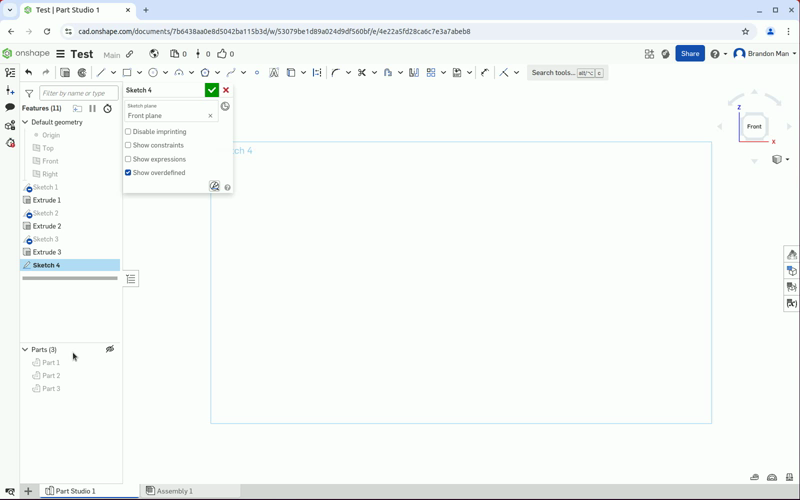
key_down(shift)
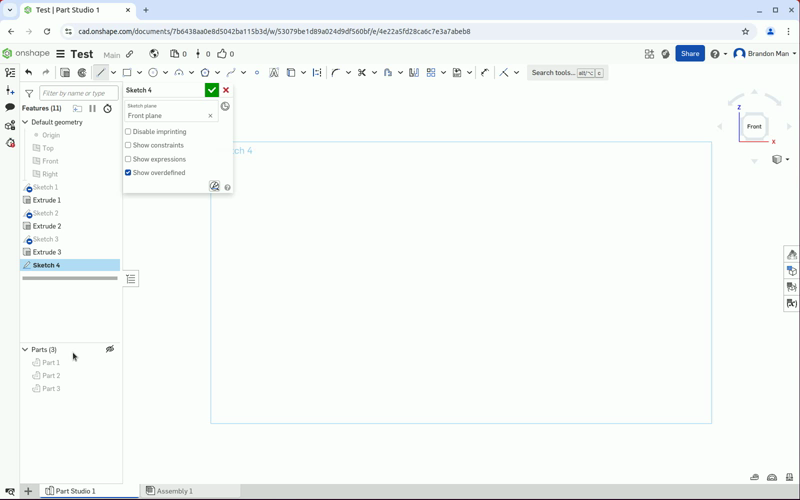
mouse_move(355, 316)
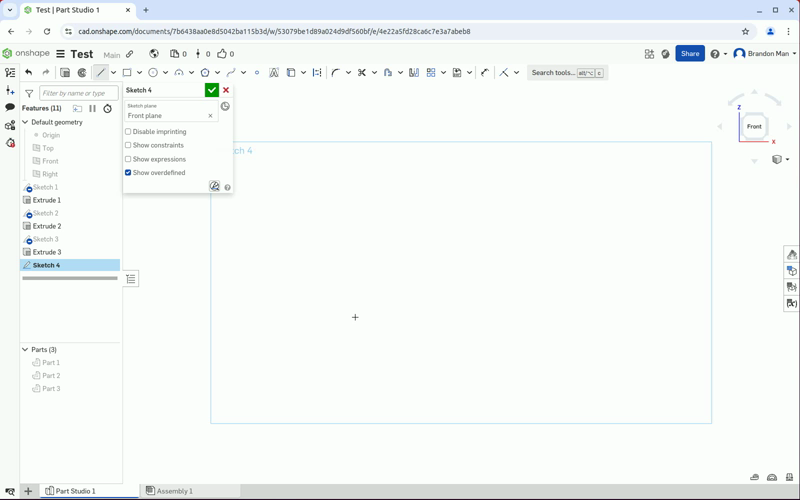
click(355, 316)
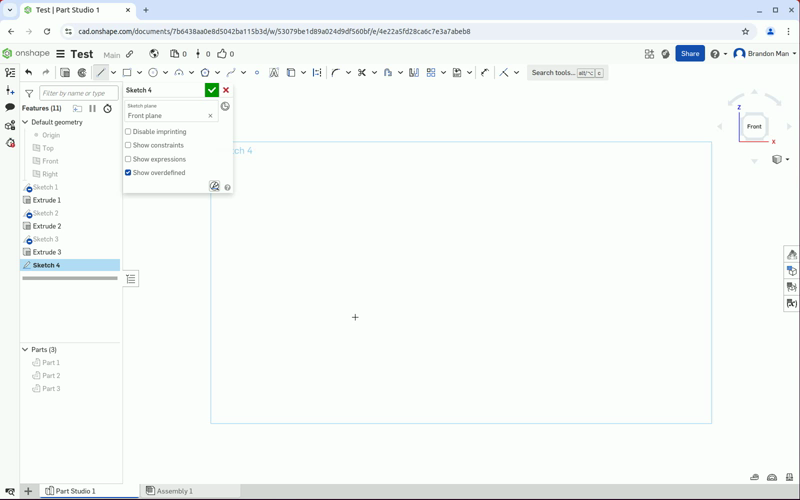
key_up(shift)
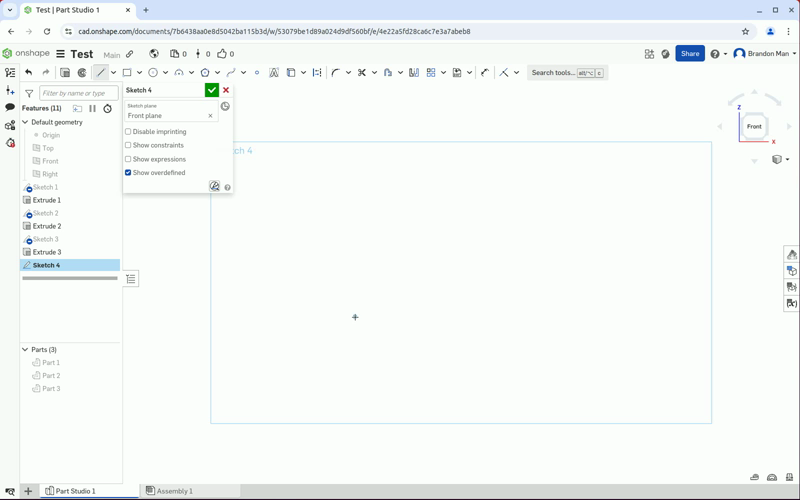
key_down(shift)
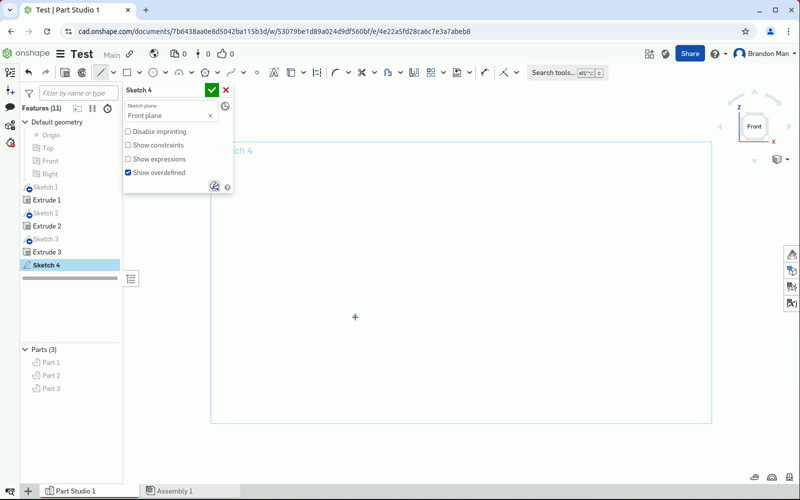
mouse_move(564, 317)
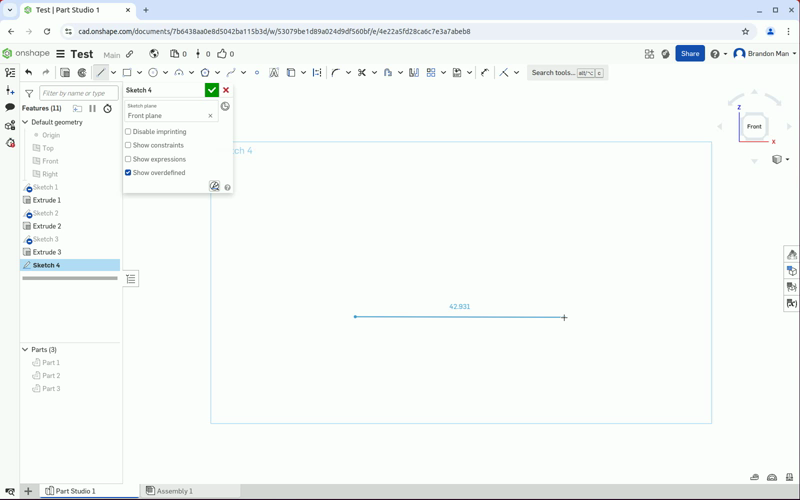
click(564, 317)
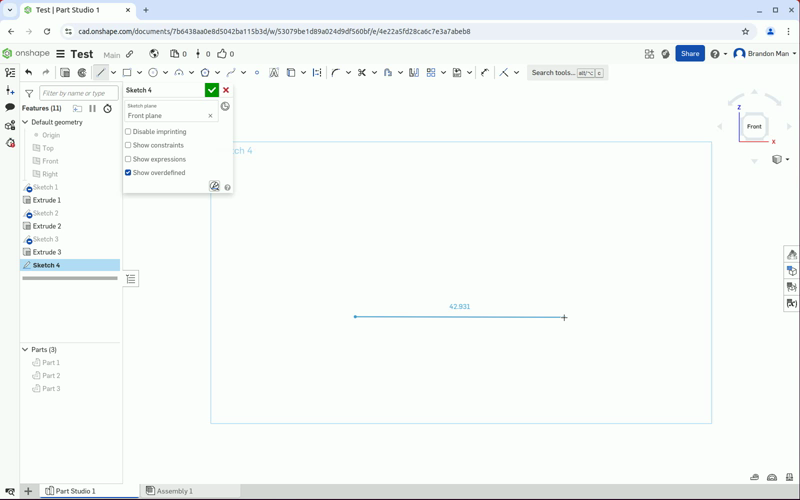
key_up(shift)
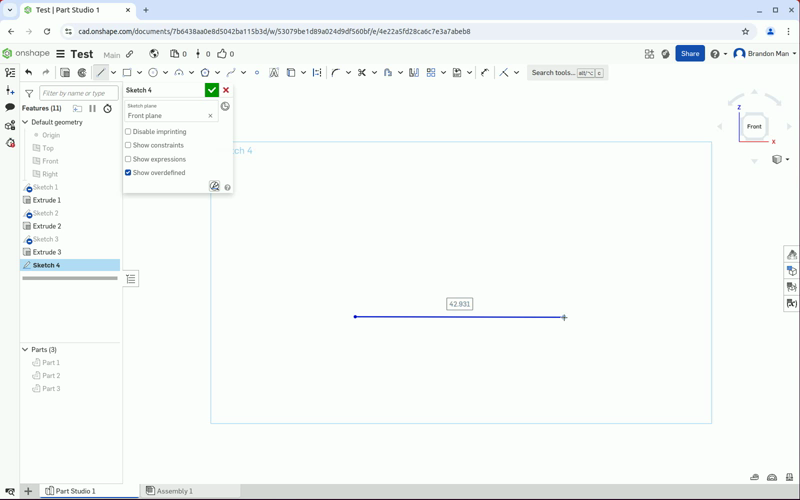
key_down(shift)
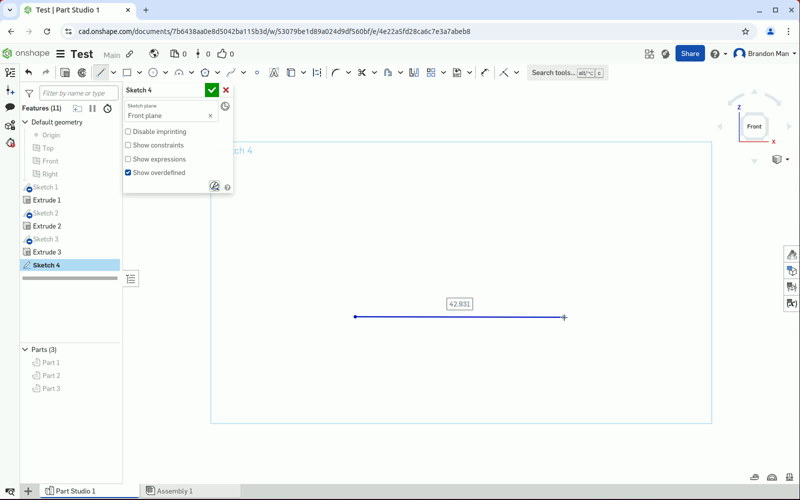
mouse_move(589, 317)
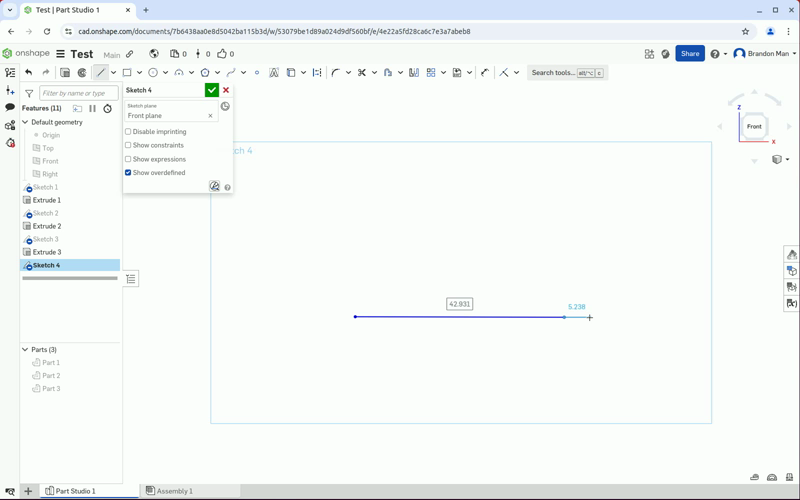
mouse_move(564, 294)
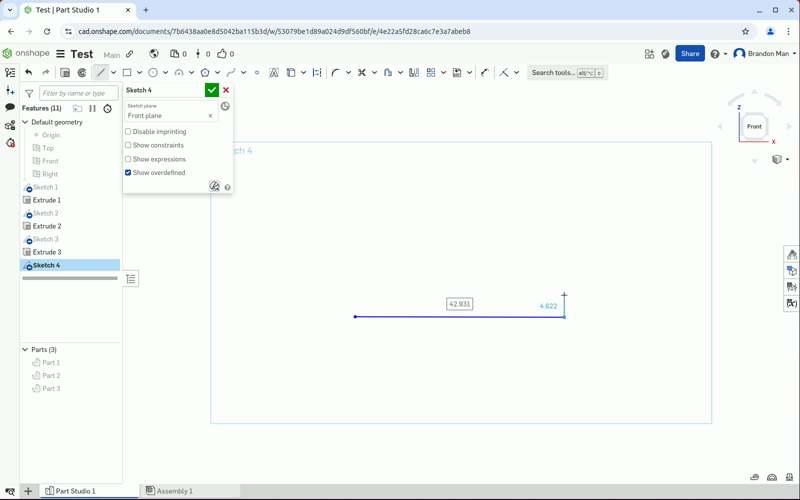
click(564, 294)
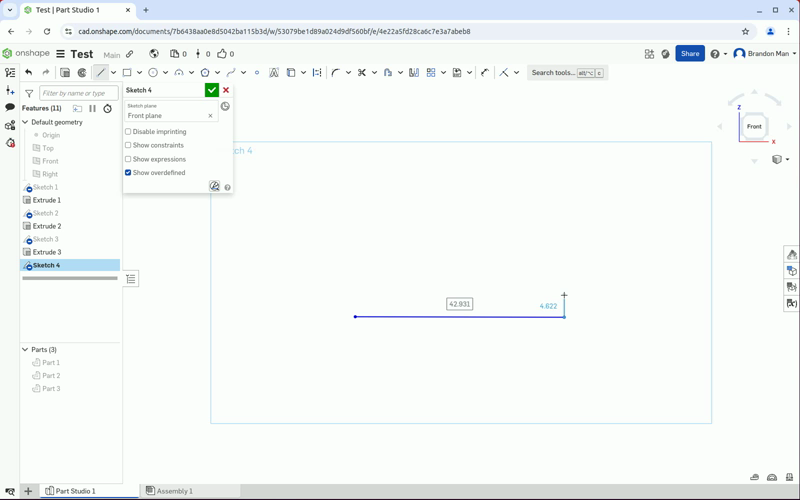
key_up(shift)
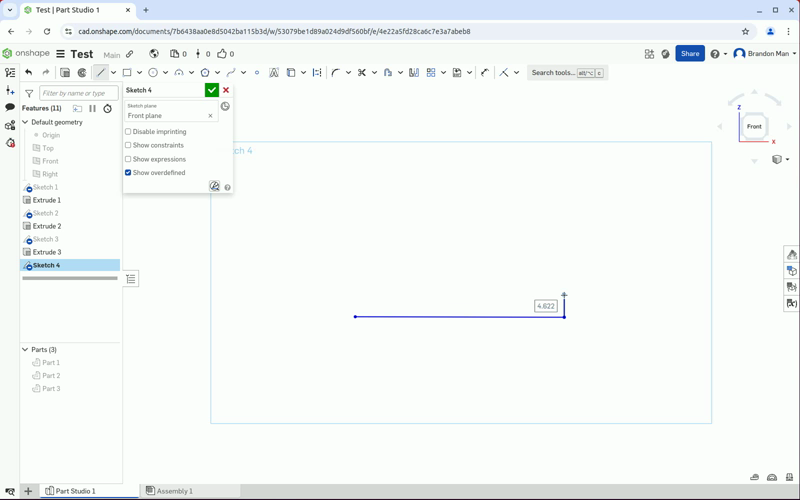
key_down(shift)
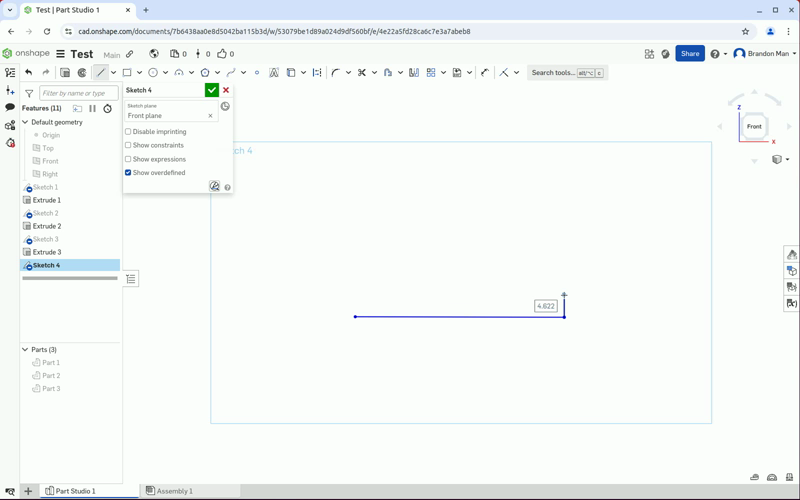
mouse_move(355, 294)
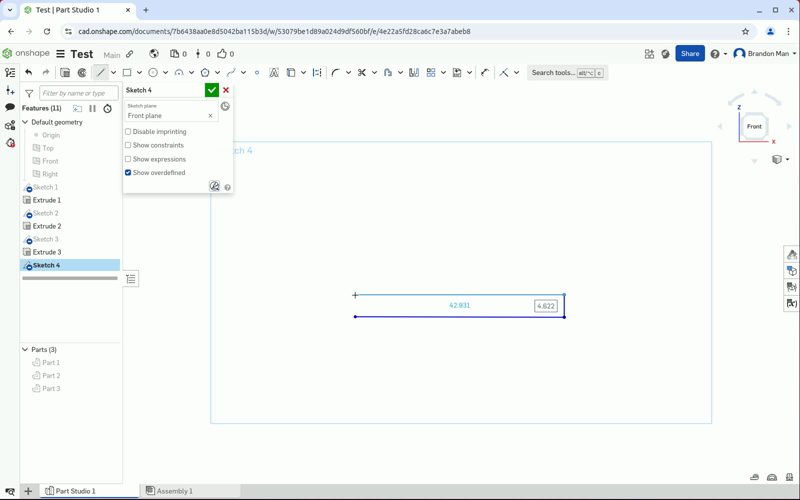
click(355, 294)
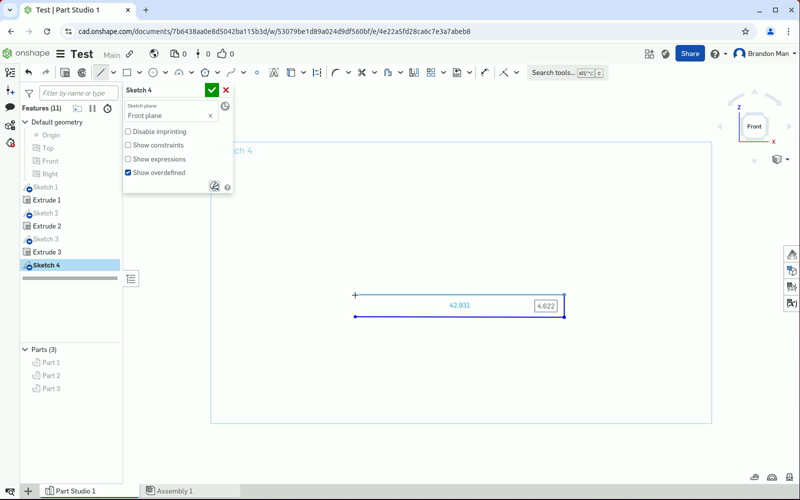
key_up(shift)
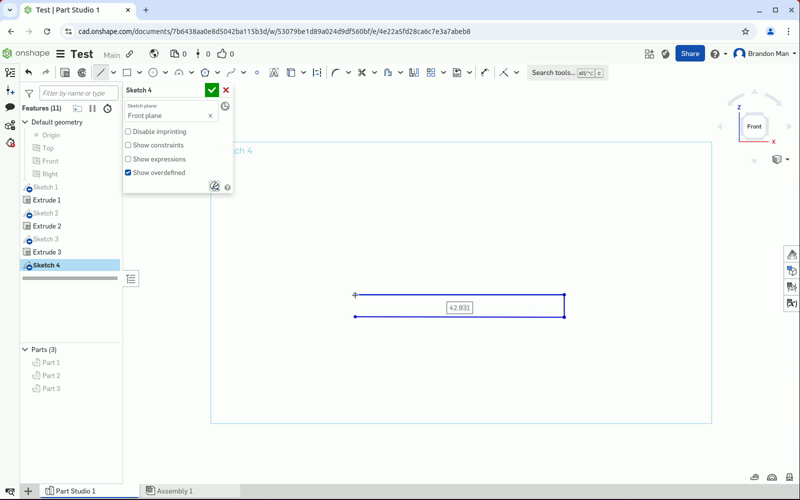
mouse_move(385, 294)
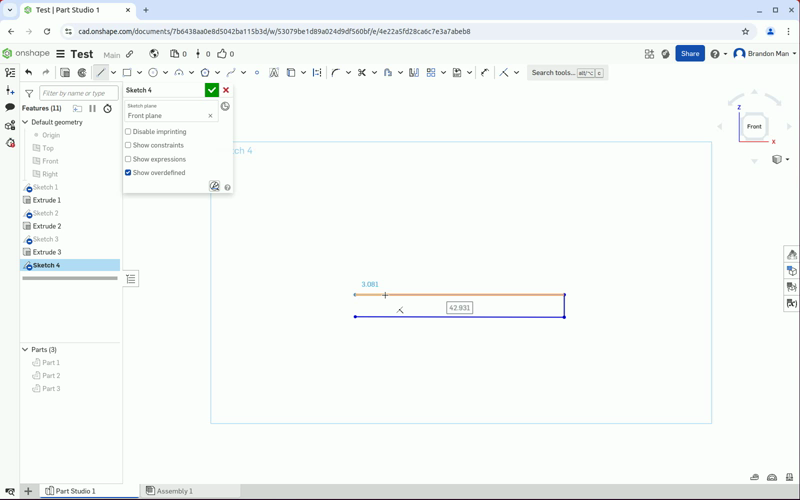
key_down(shift)
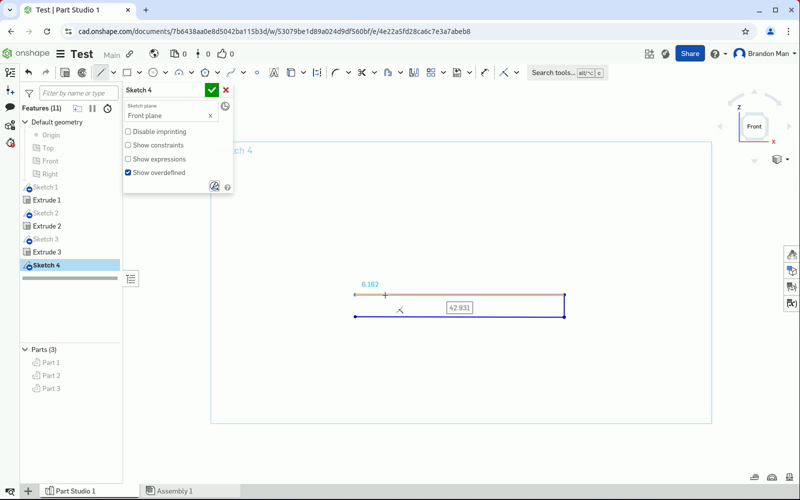
mouse_move(355, 316)
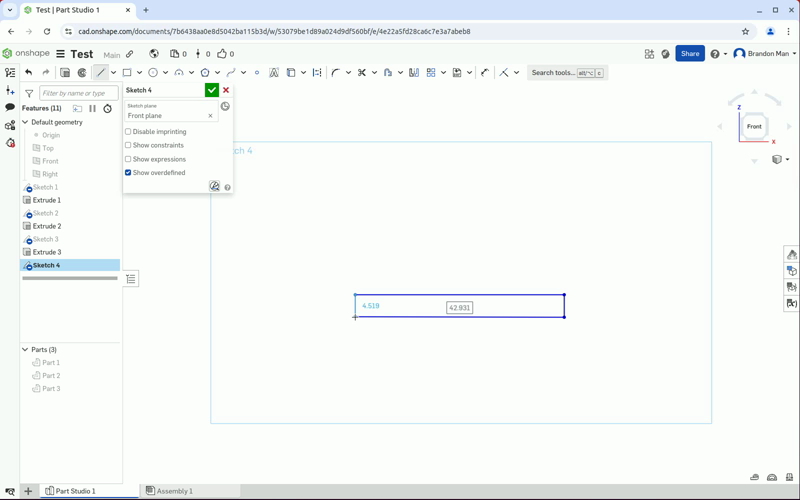
key_up(shift)
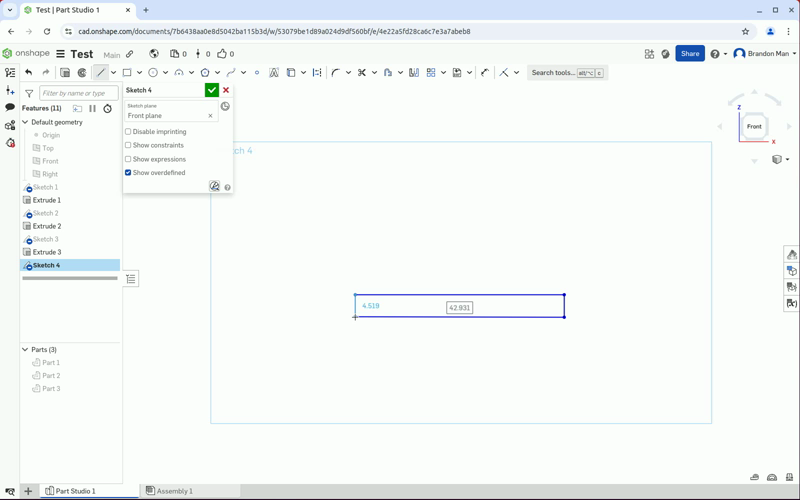
click(355, 316)
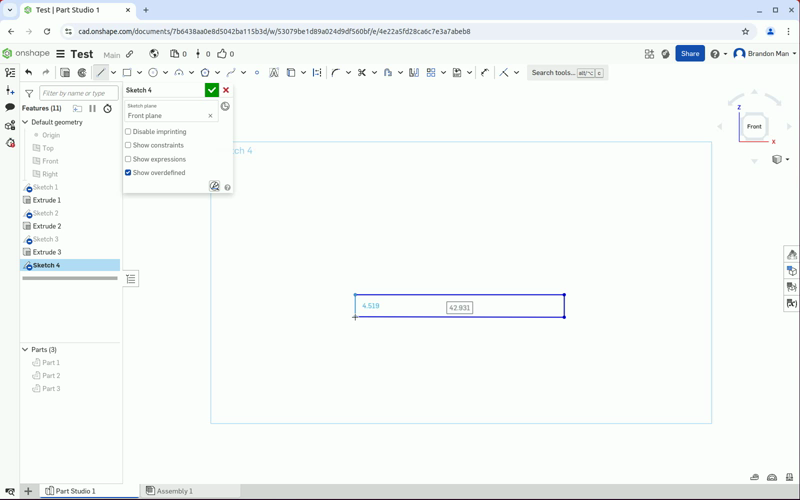
key(esc)
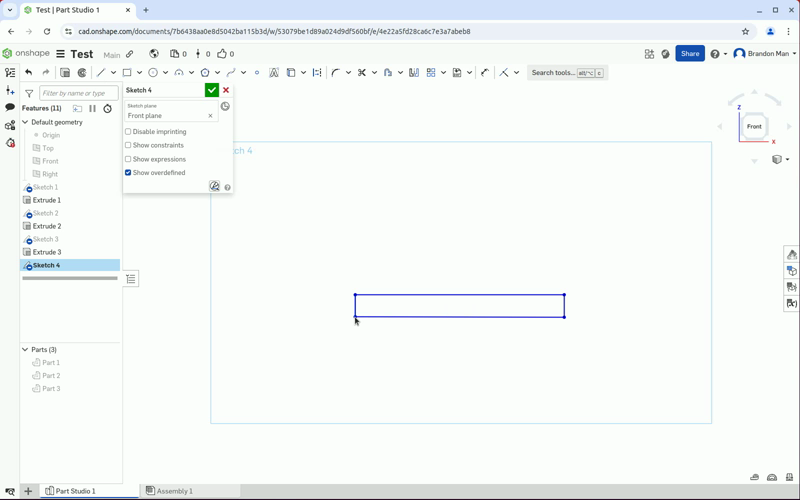
key(c)
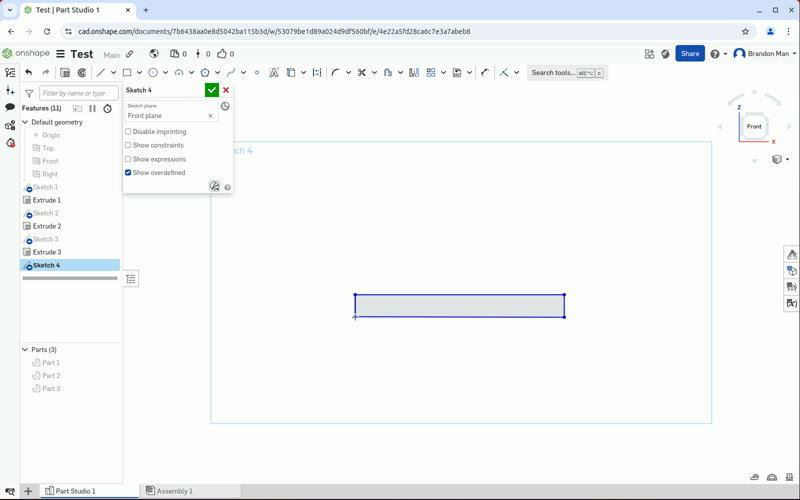
key_down(shift)
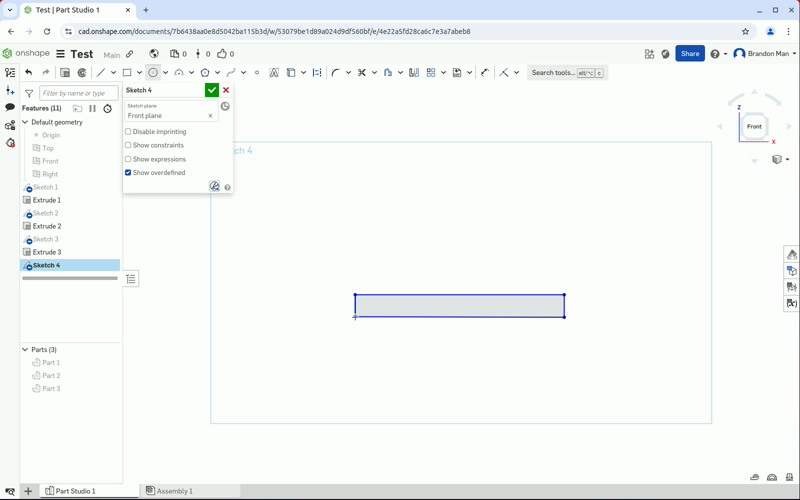
mouse_move(381, 306)
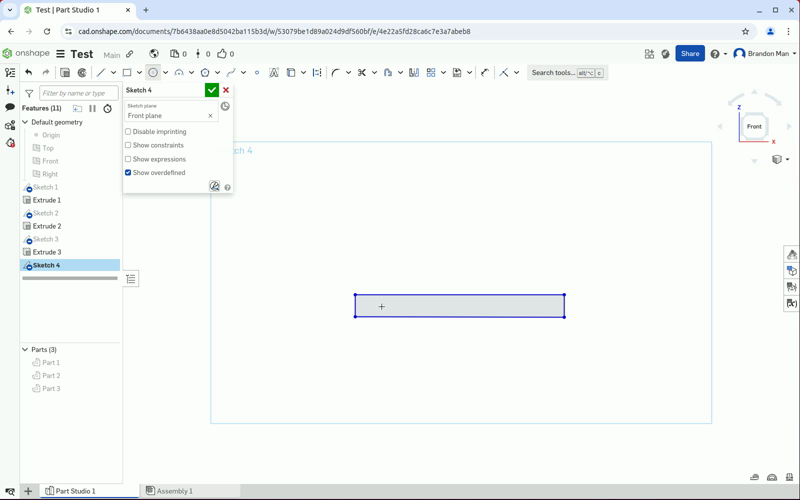
click(381, 306)
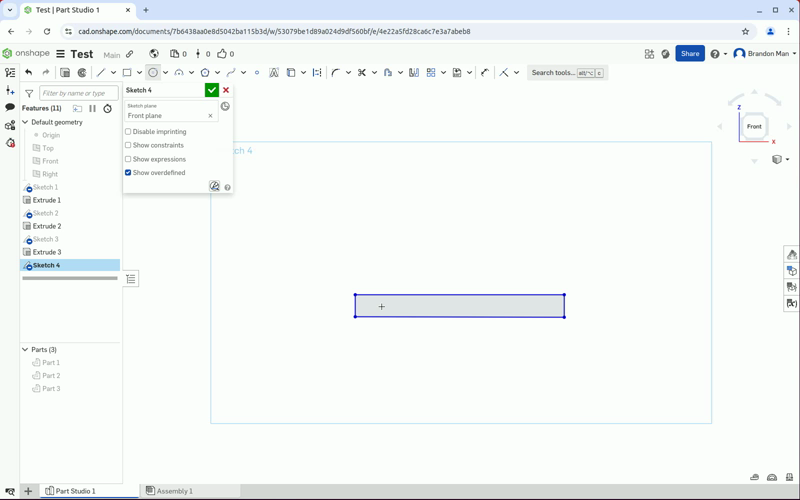
key_up(shift)
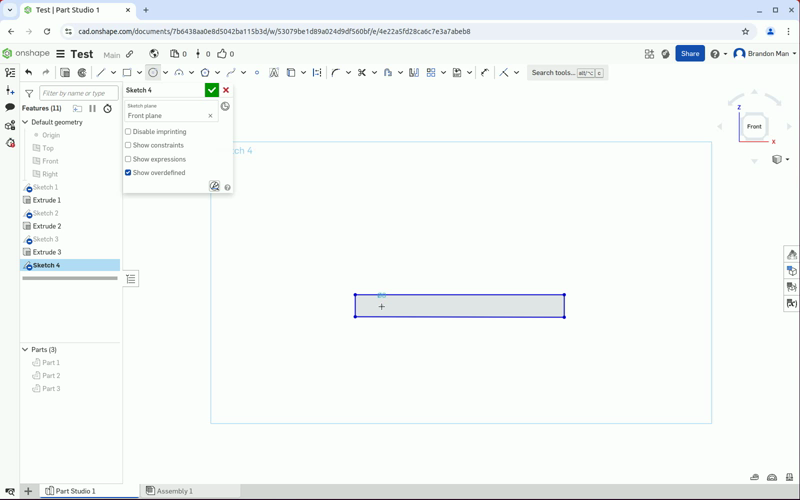
mouse_move(383, 306)
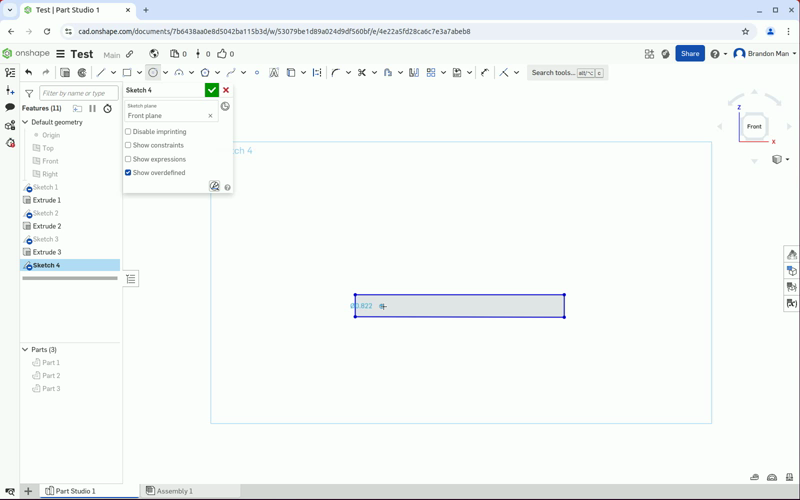
scroll(6)
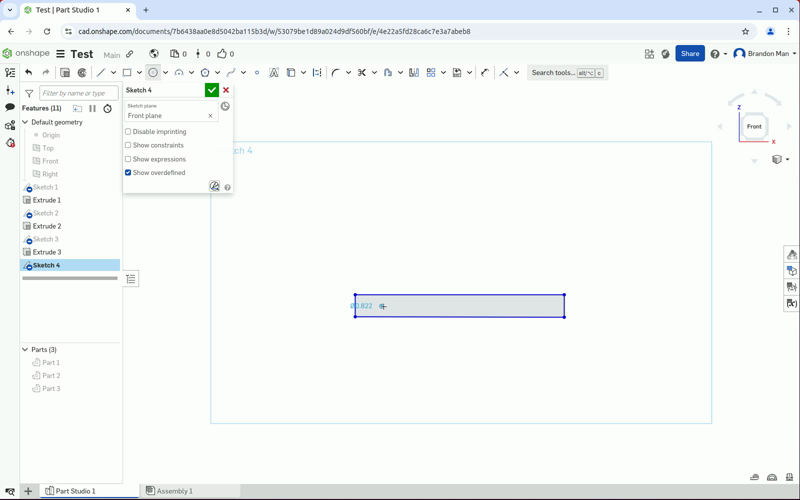
scroll(6)
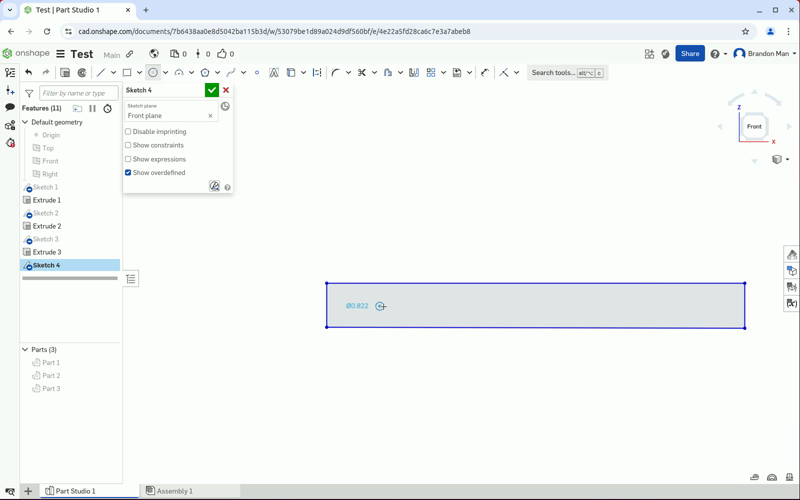
scroll(6)
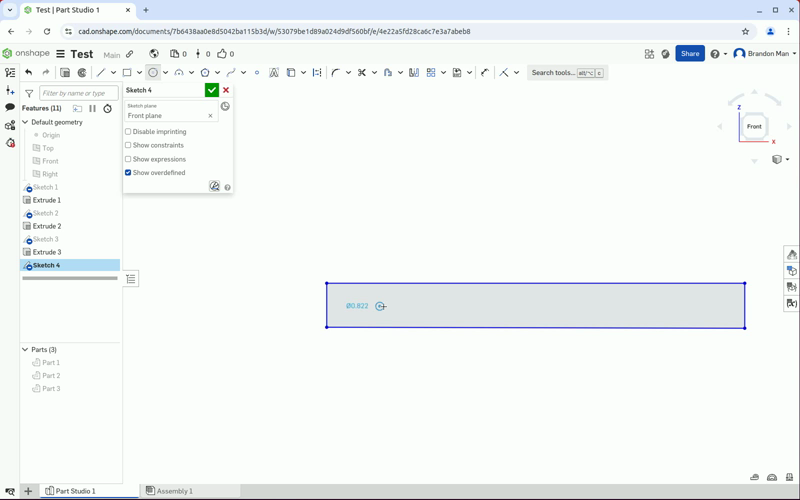
scroll(6)
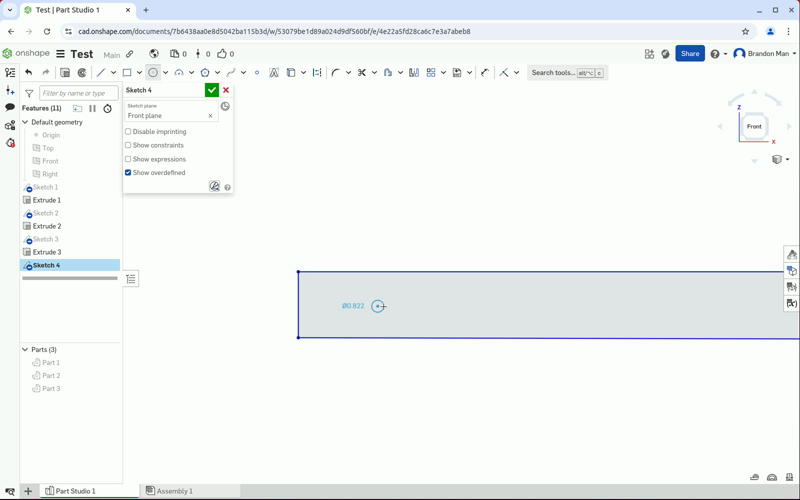
scroll(6)
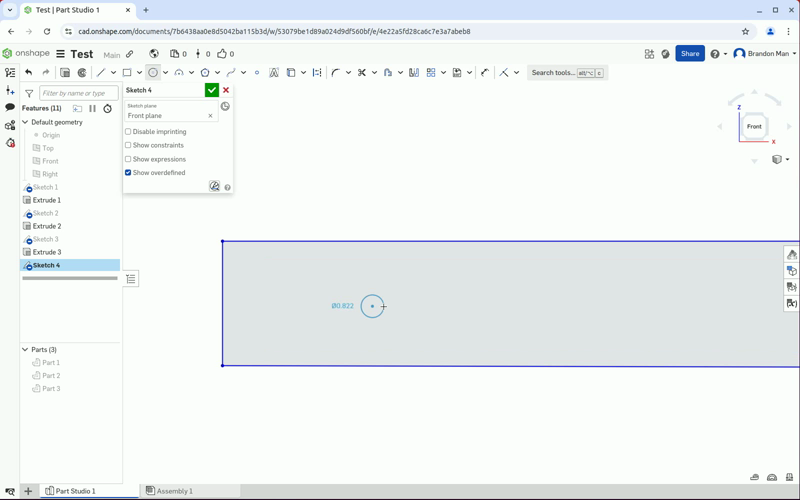
scroll(6)
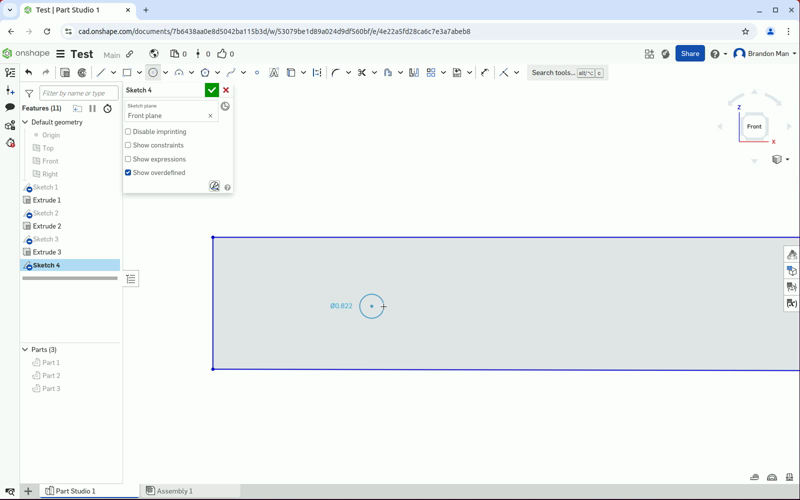
scroll(6)
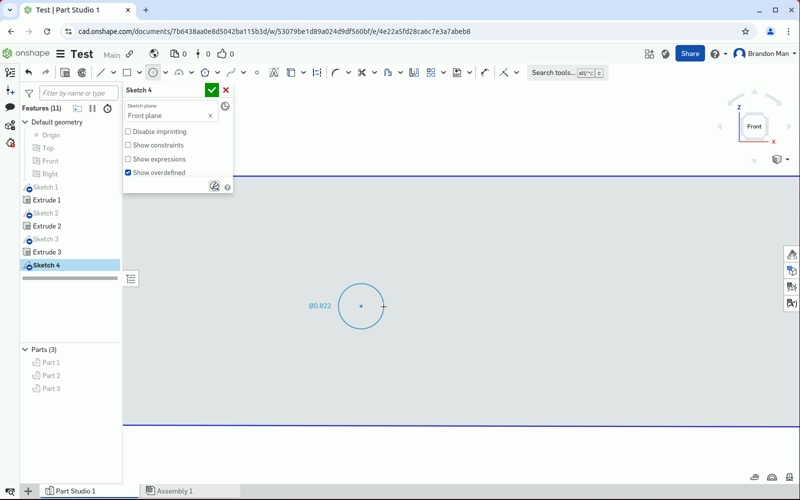
click(383, 306)
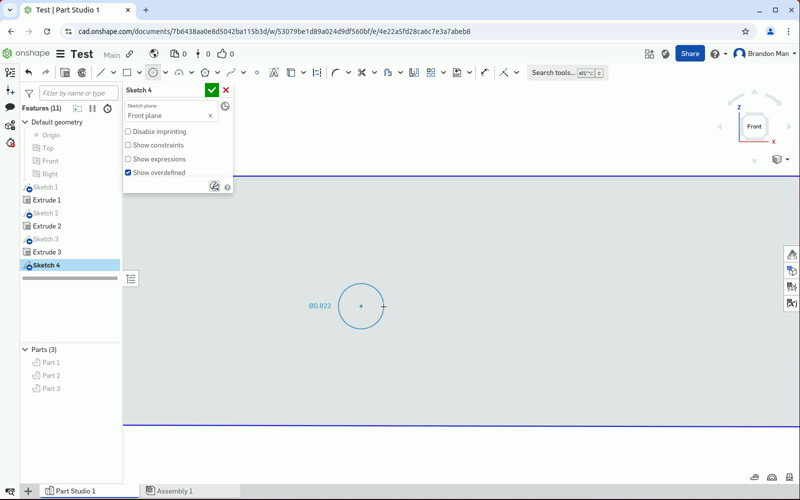
scroll(-6)
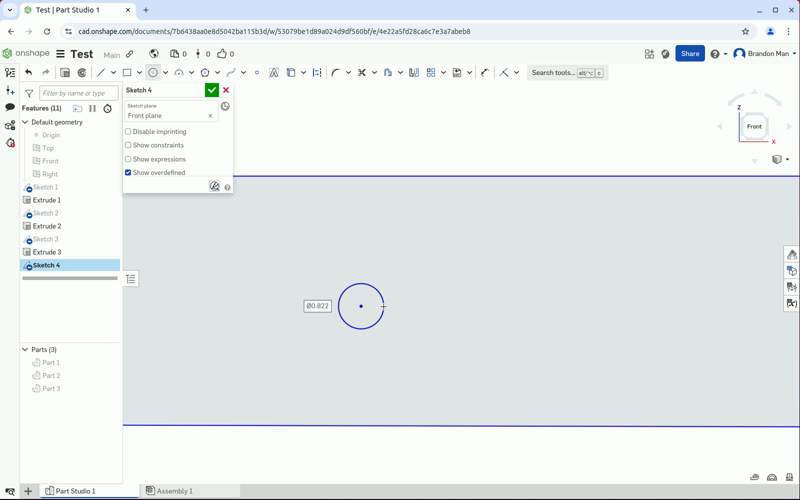
scroll(-6)
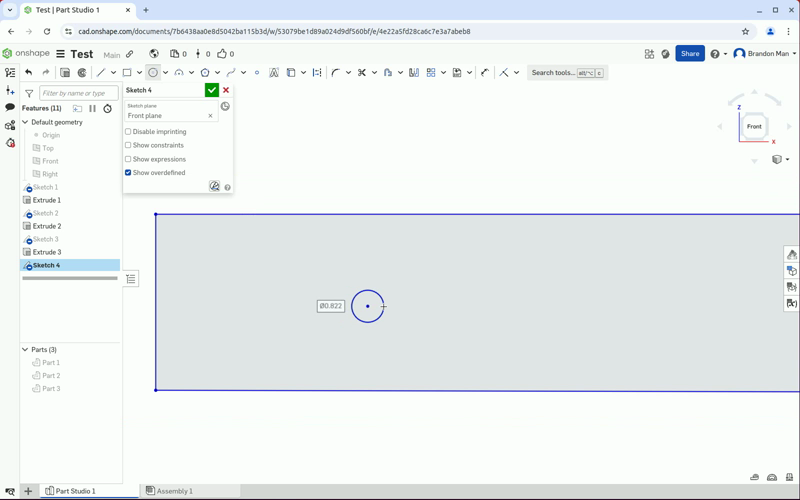
scroll(-6)
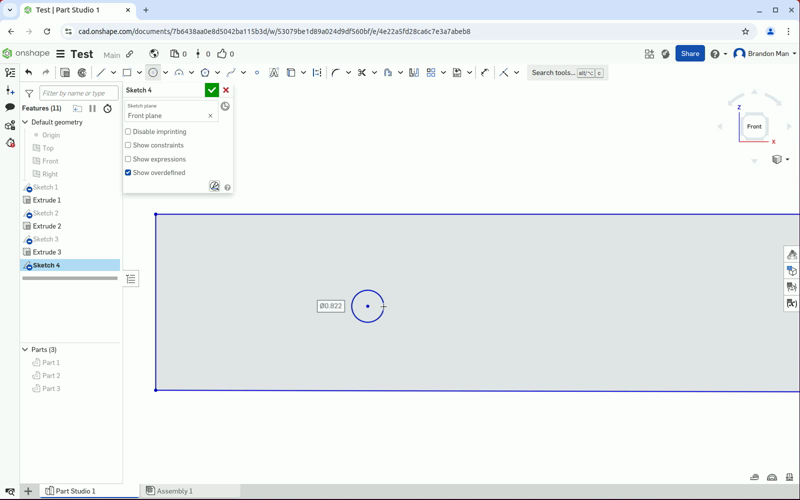
scroll(-6)
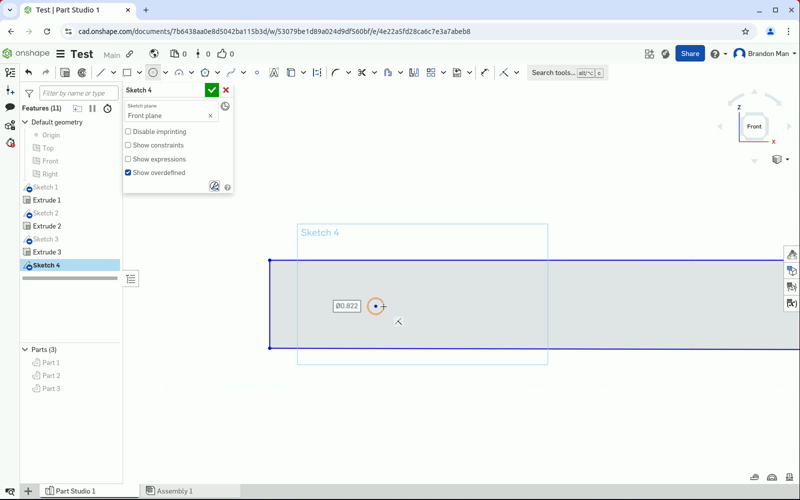
scroll(-6)
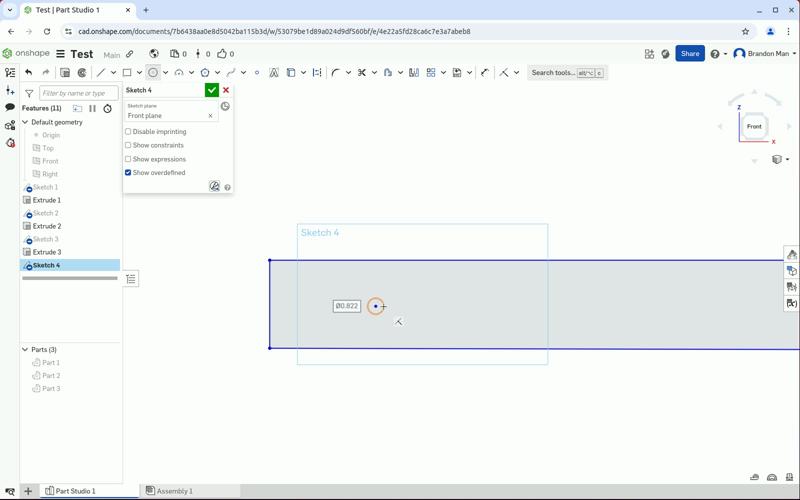
scroll(-6)
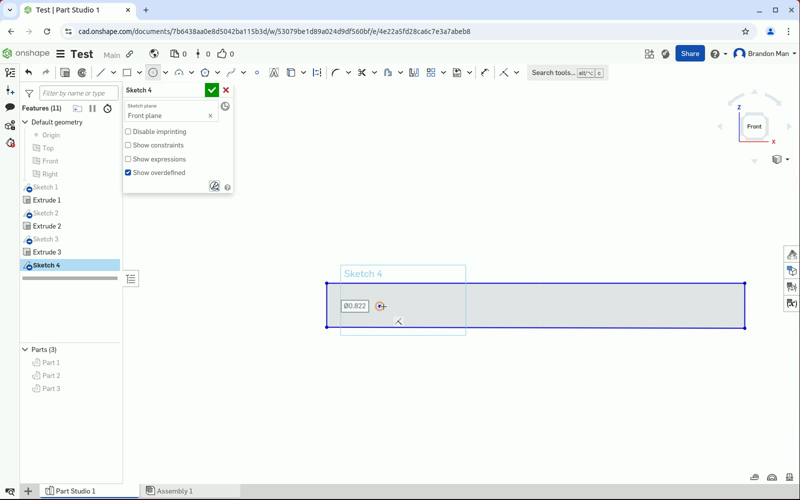
scroll(-6)
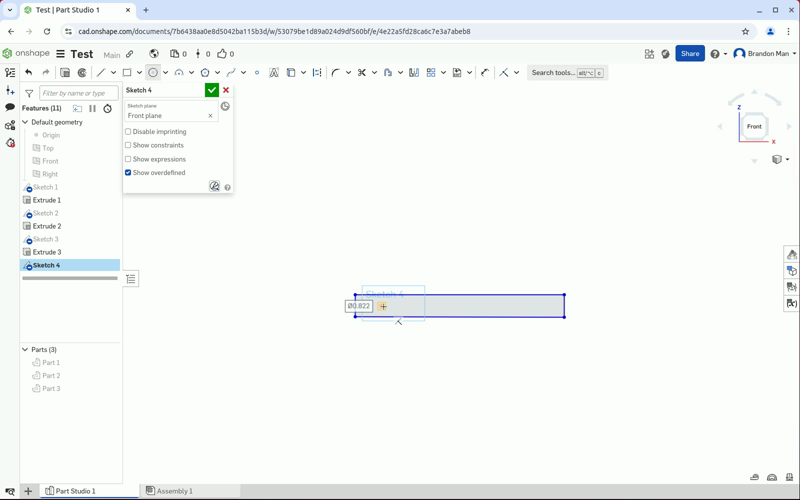
key(esc)
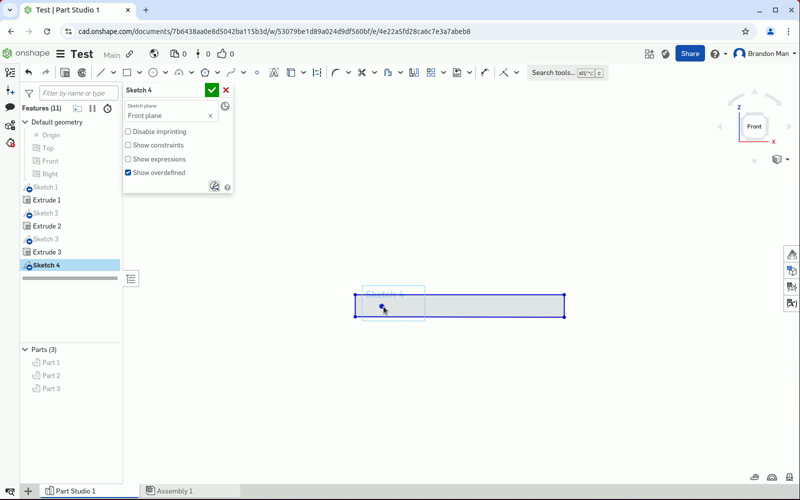
key(c)
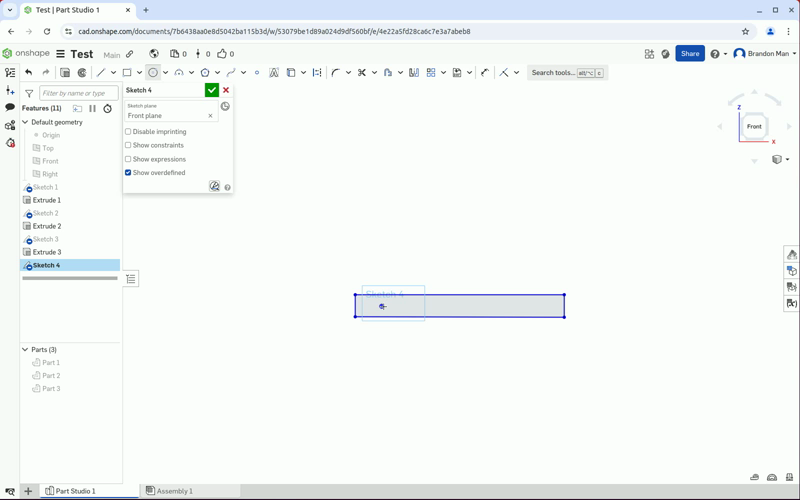
key_down(shift)
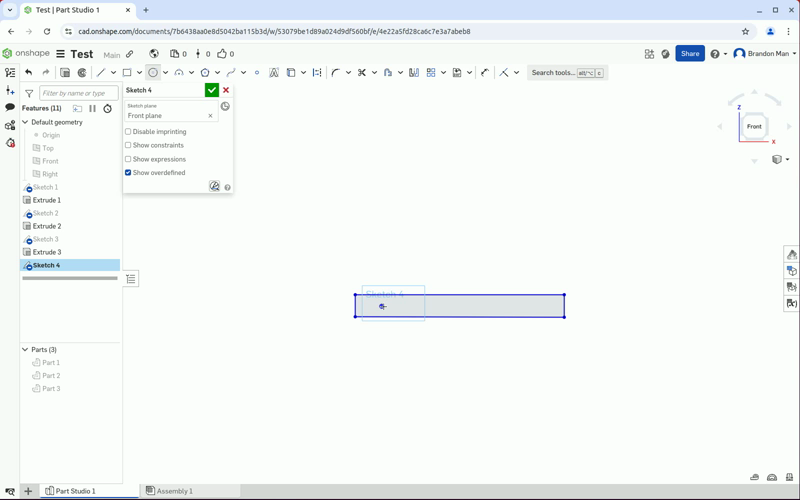
mouse_move(460, 306)
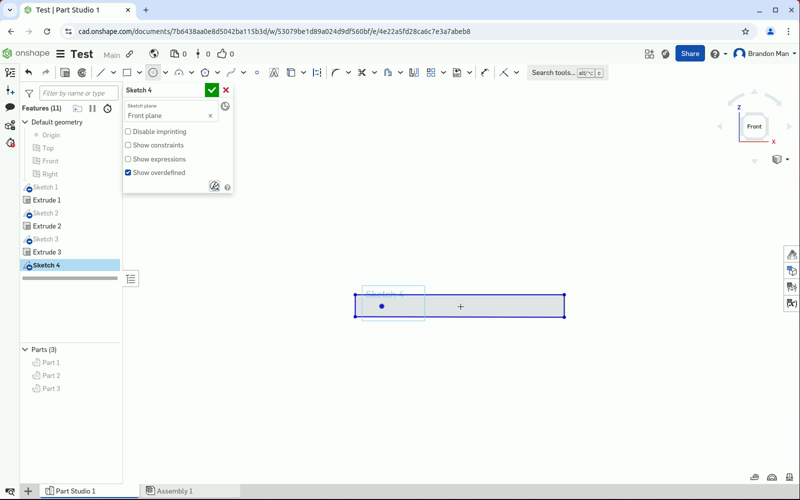
click(460, 306)
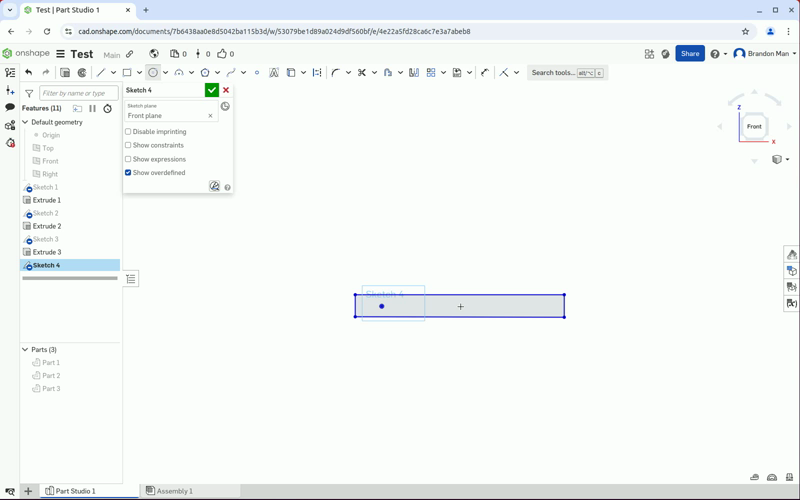
key_up(shift)
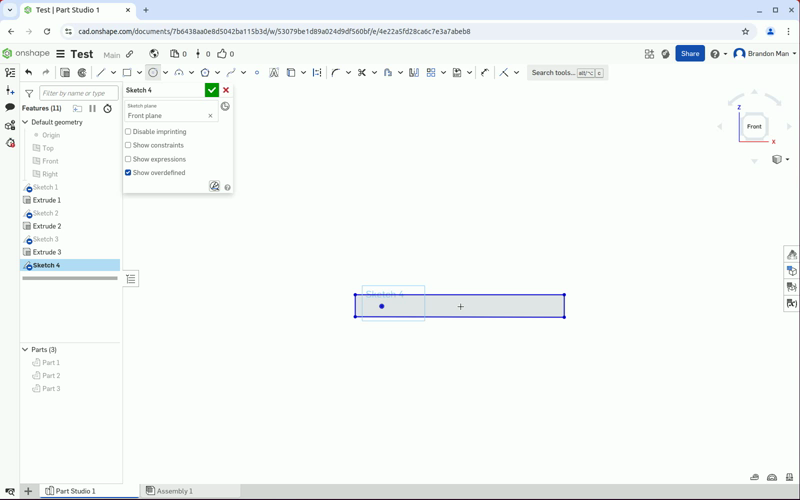
mouse_move(462, 306)
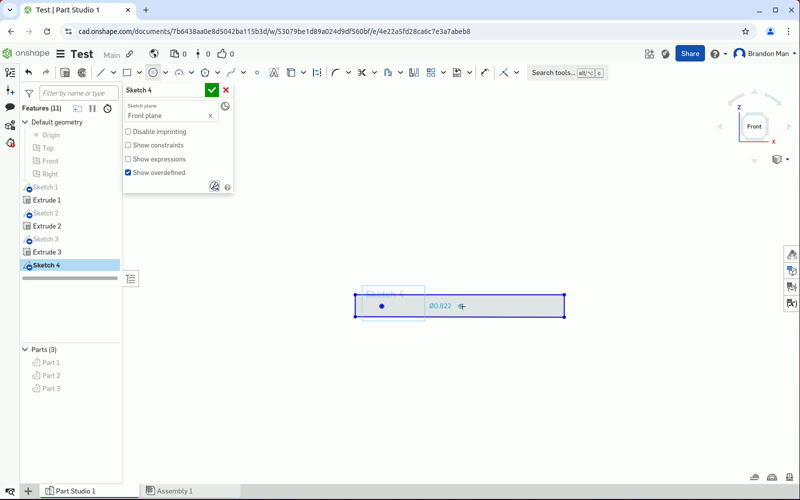
scroll(6)
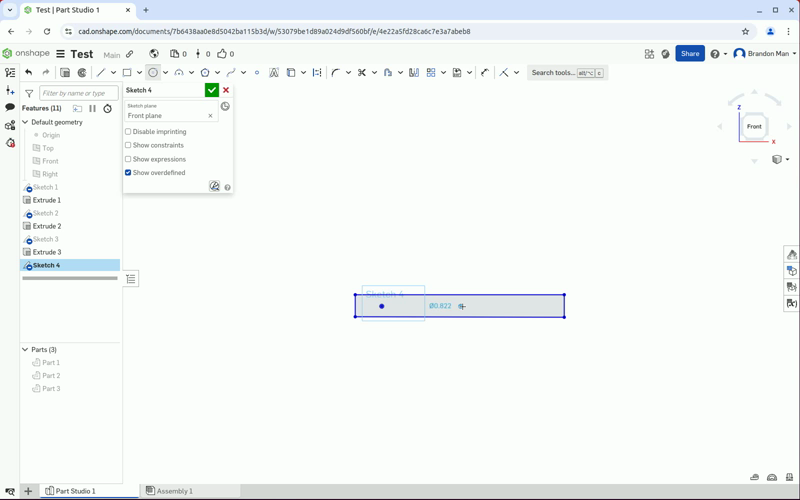
scroll(6)
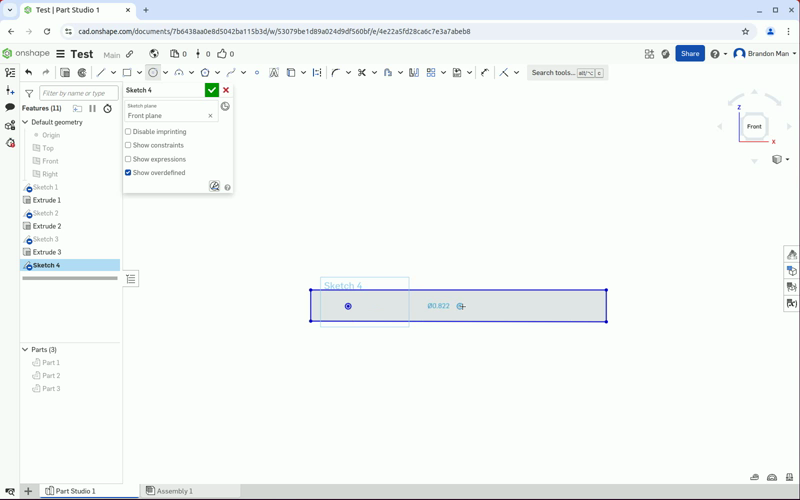
scroll(6)
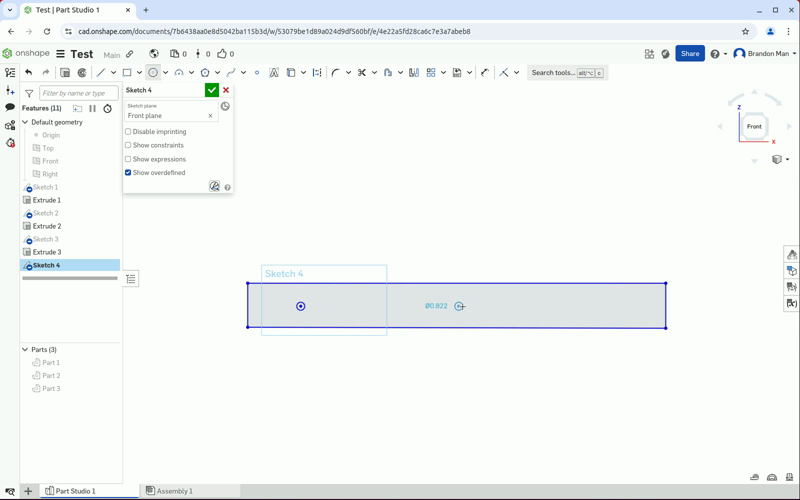
scroll(6)
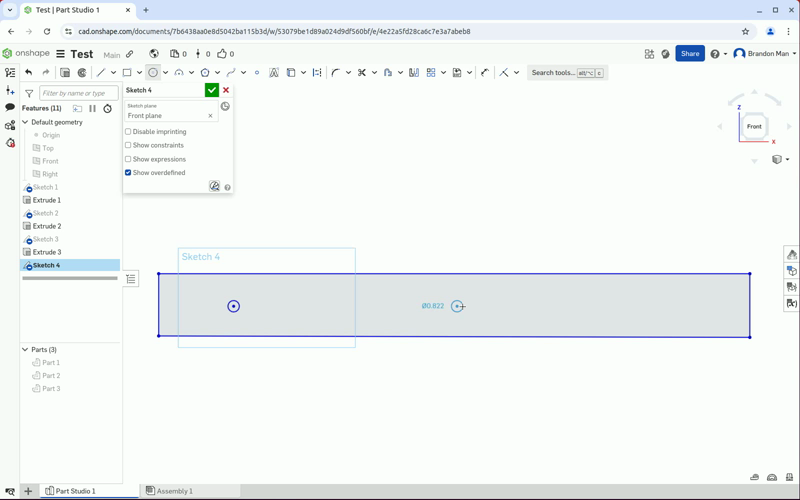
scroll(6)
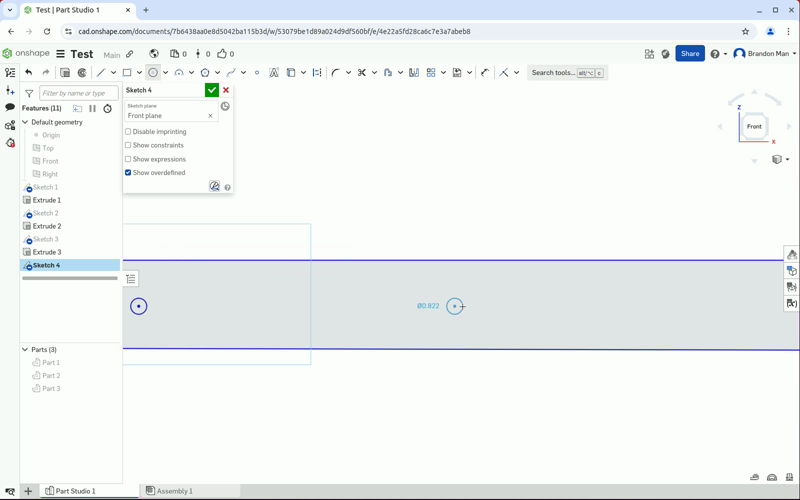
scroll(6)
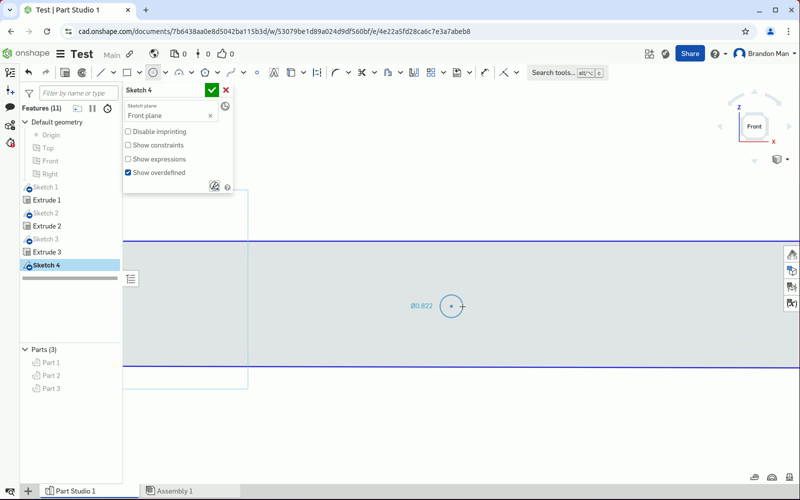
scroll(6)
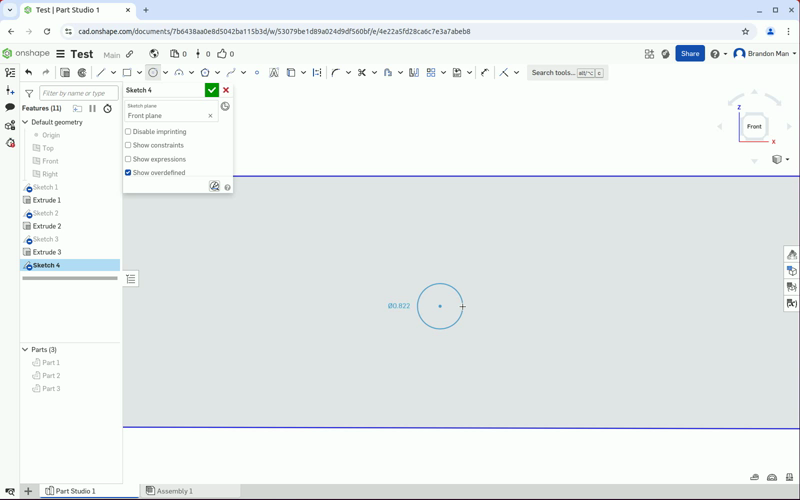
click(462, 306)
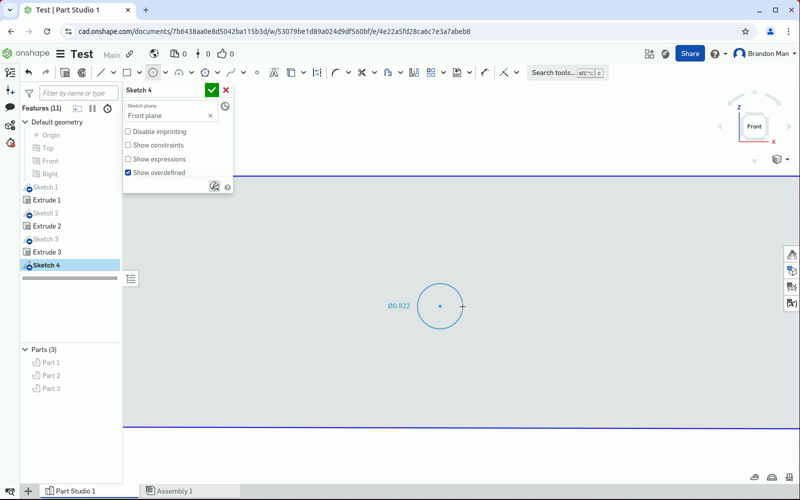
scroll(-6)
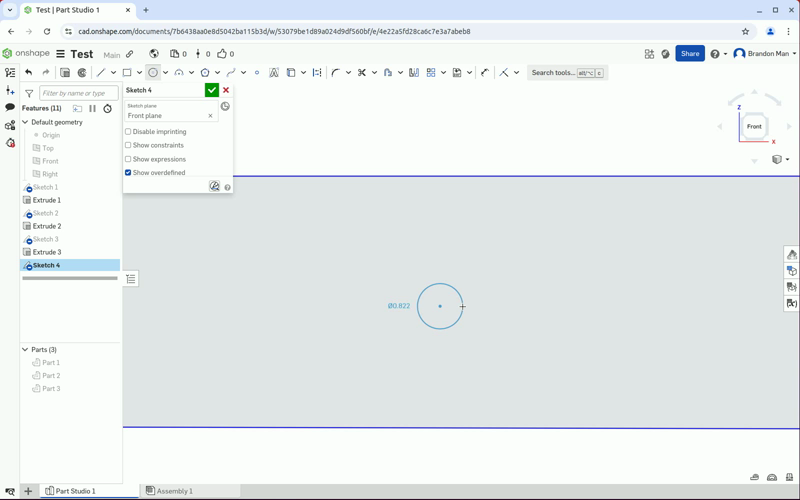
scroll(-6)
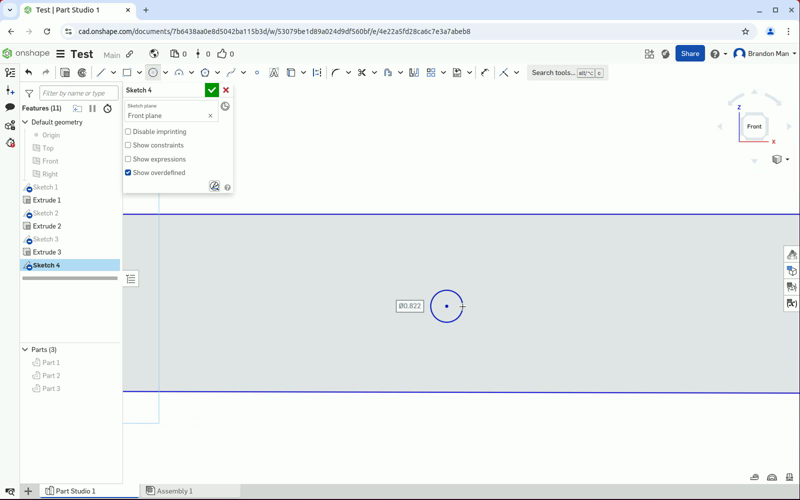
scroll(-6)
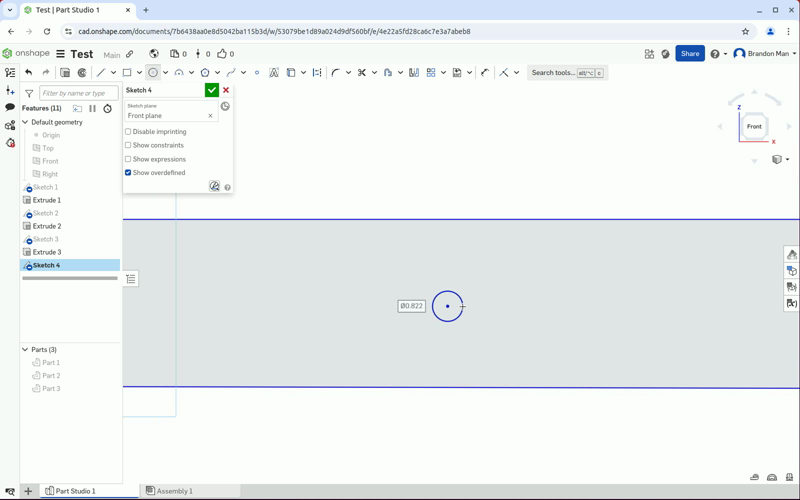
scroll(-6)
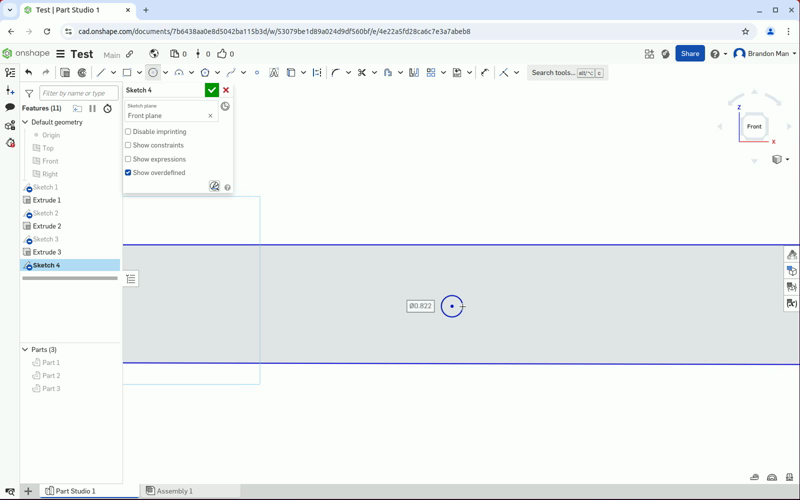
scroll(-6)
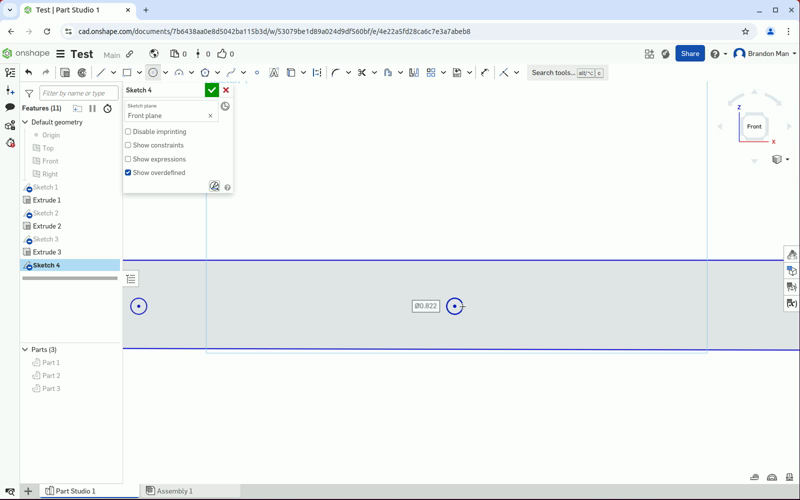
scroll(-6)
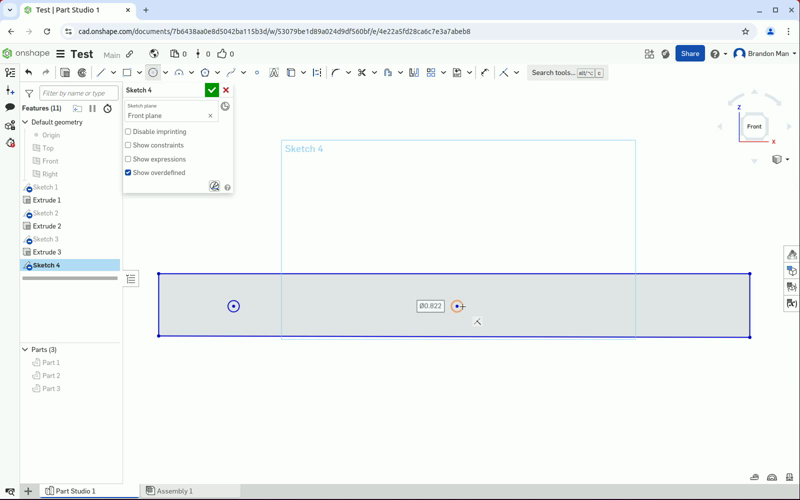
scroll(-6)
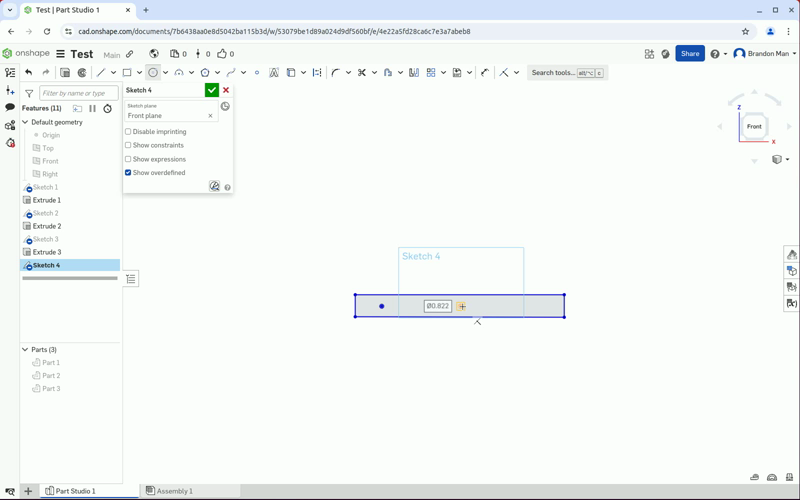
key(esc)
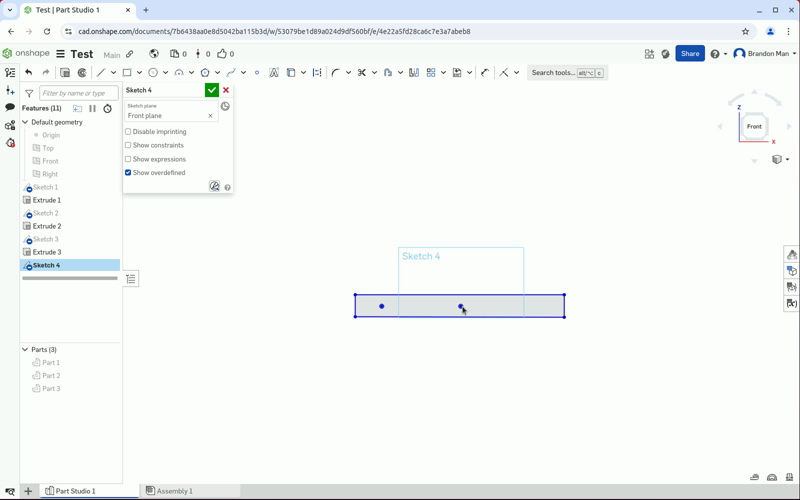
key(c)
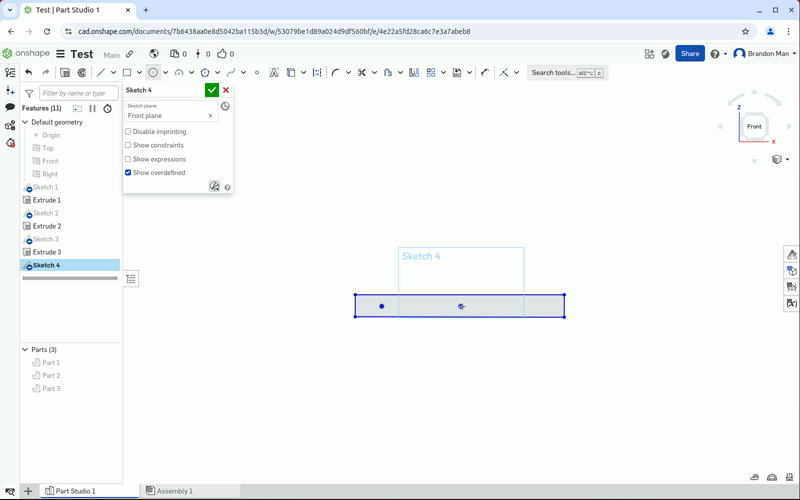
key_down(shift)
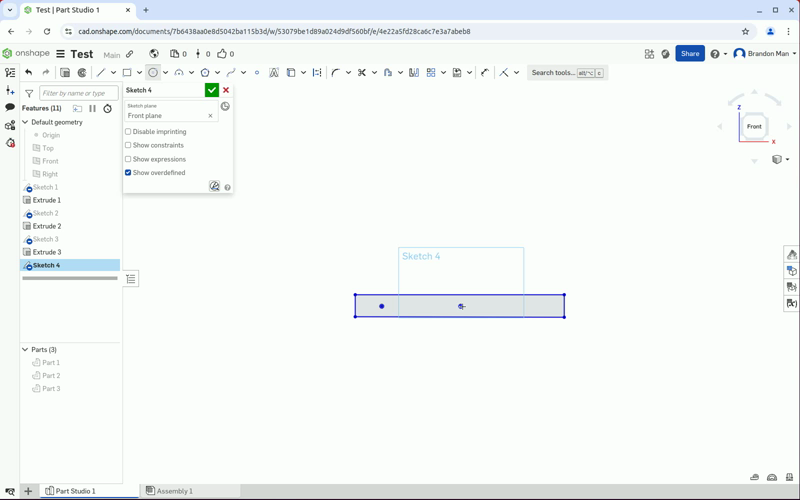
mouse_move(537, 306)
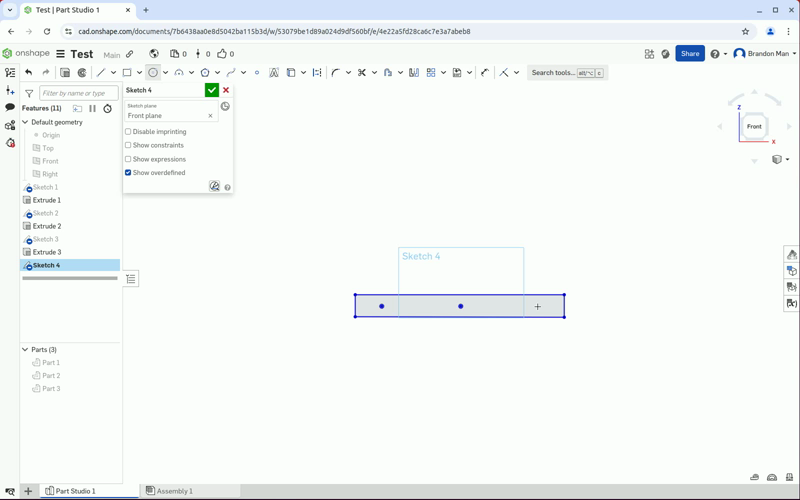
click(537, 306)
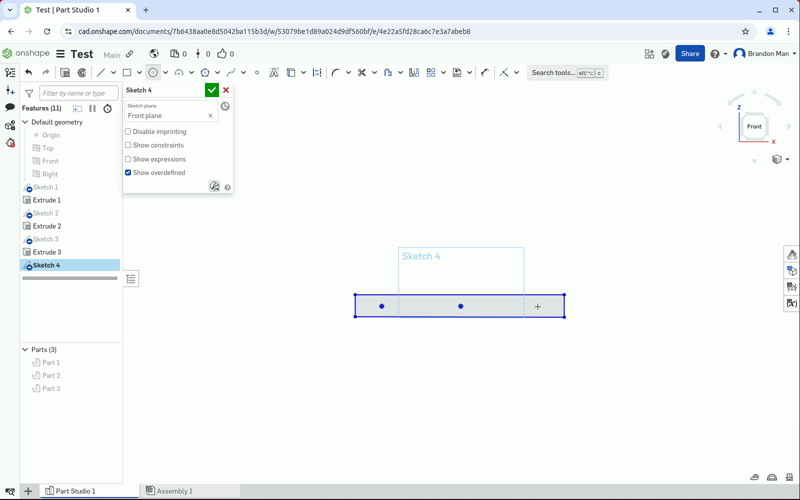
key_up(shift)
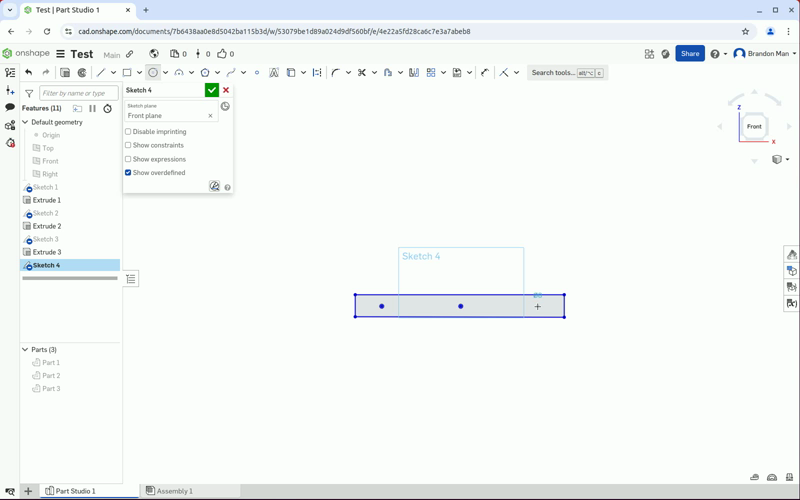
mouse_move(539, 306)
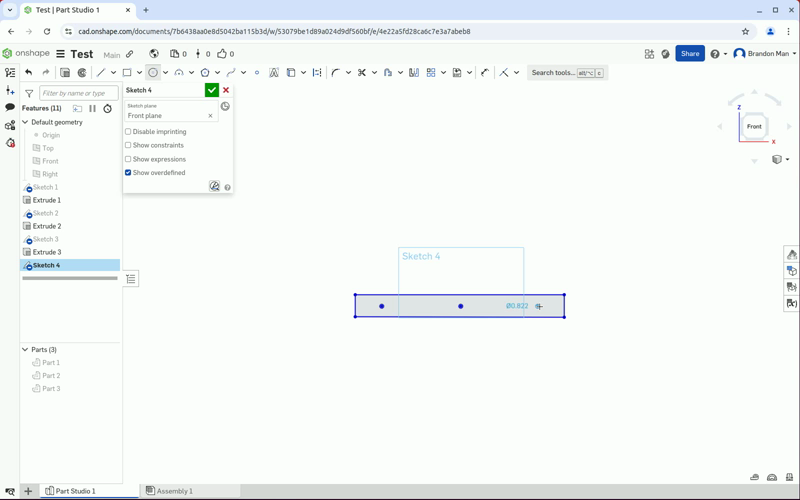
scroll(6)
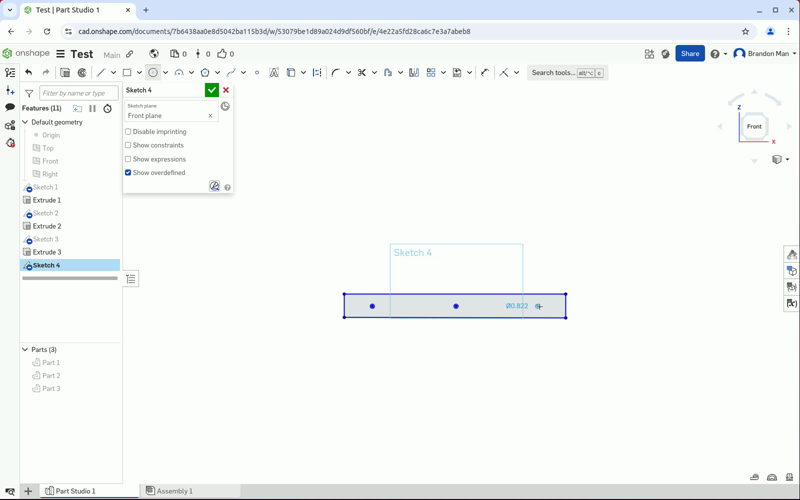
scroll(6)
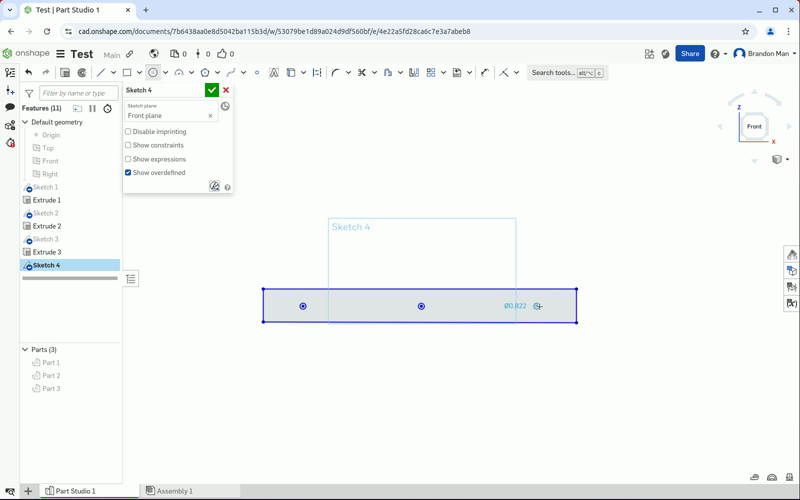
scroll(6)
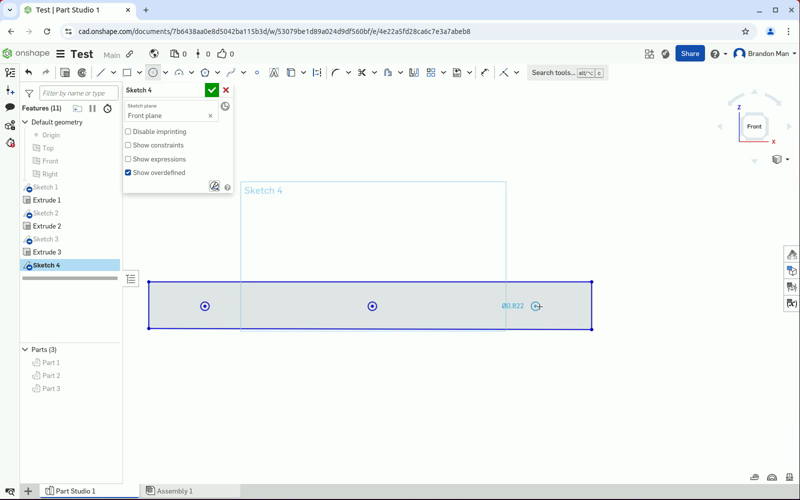
scroll(6)
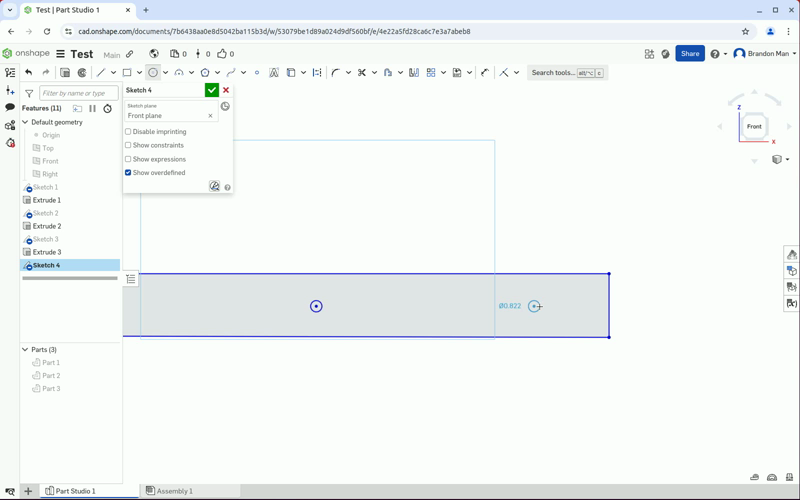
scroll(6)
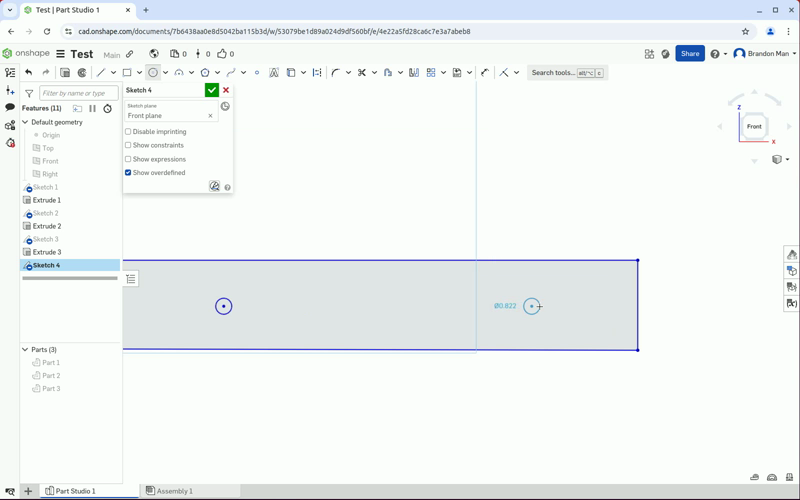
scroll(6)
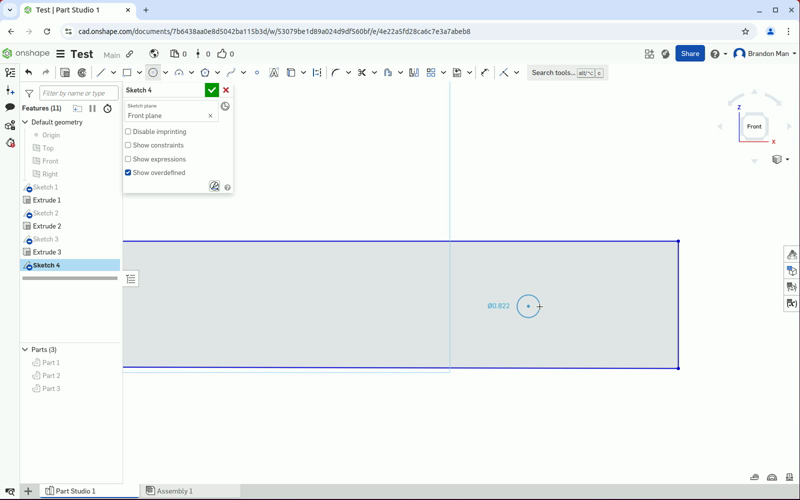
scroll(6)
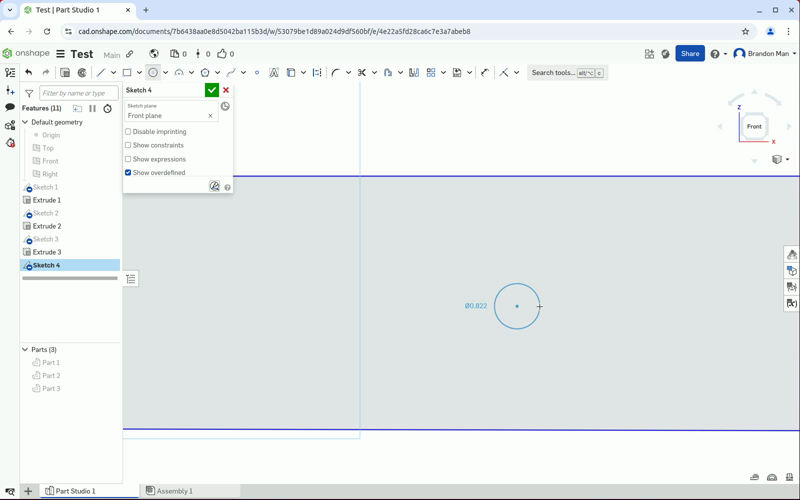
click(539, 306)
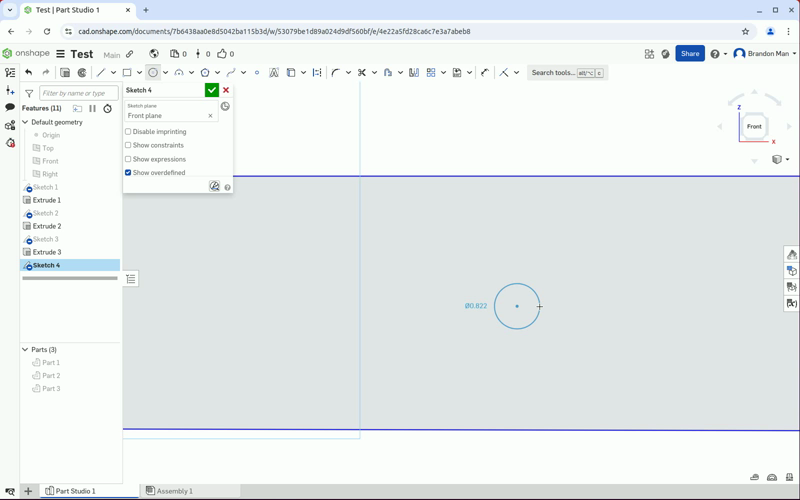
scroll(-6)
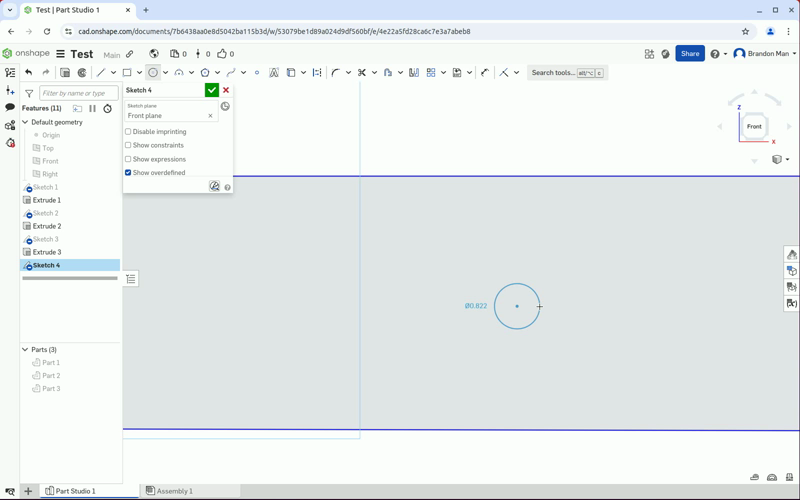
scroll(-6)
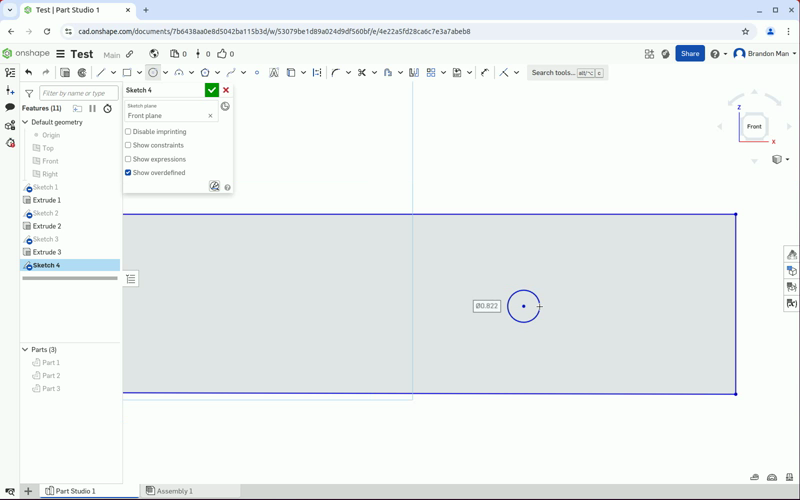
scroll(-6)
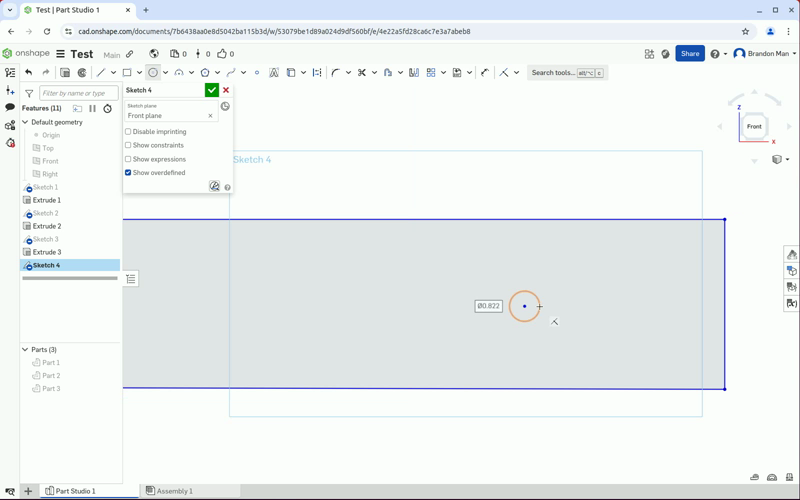
scroll(-6)
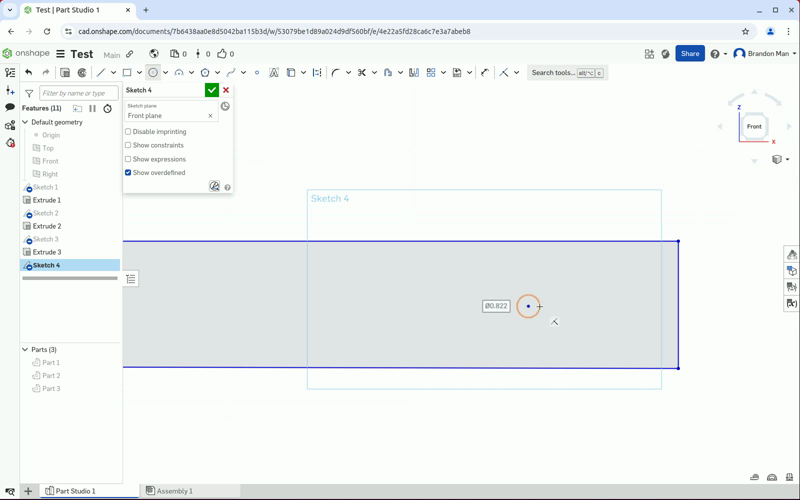
scroll(-6)
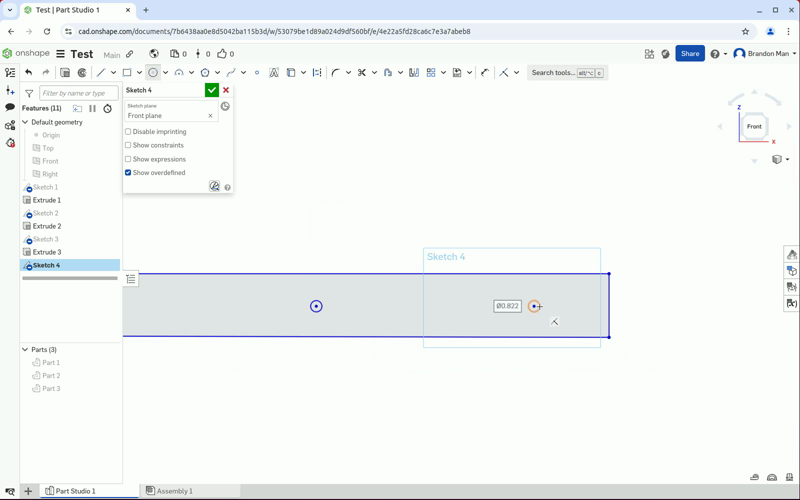
scroll(-6)
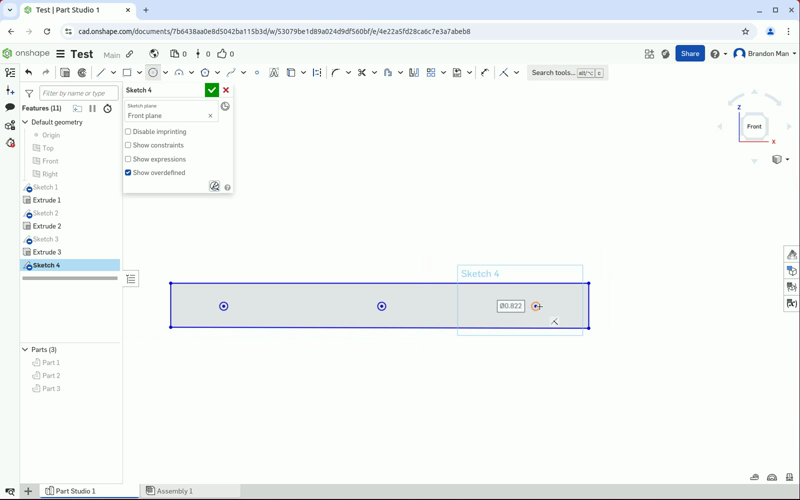
scroll(-6)
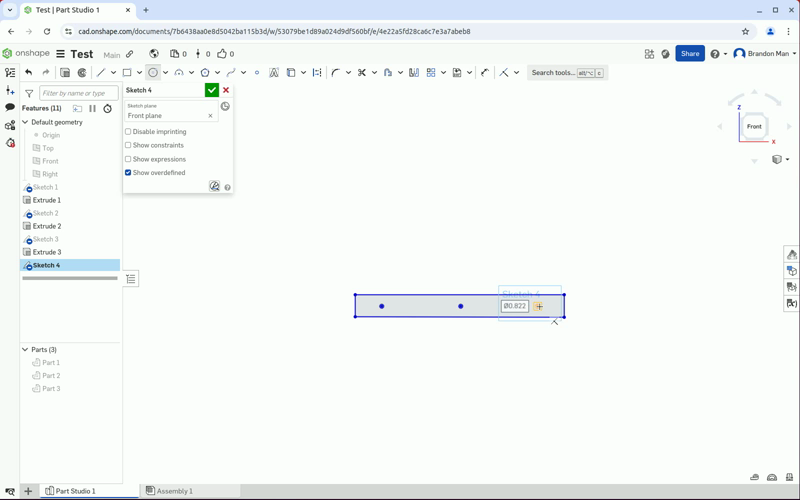
key(esc)
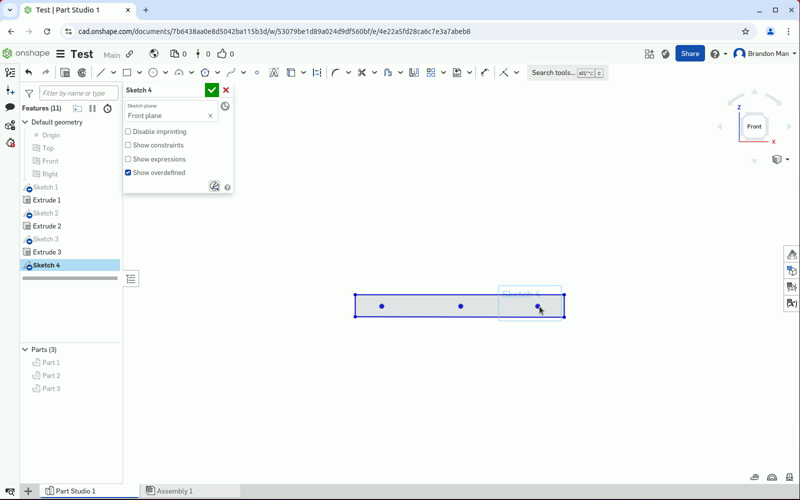
mouse_move(559, 298)
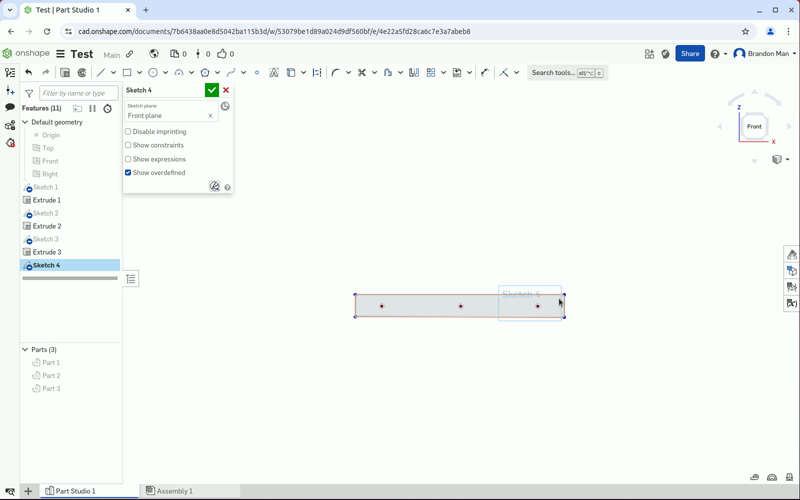
click(559, 298)
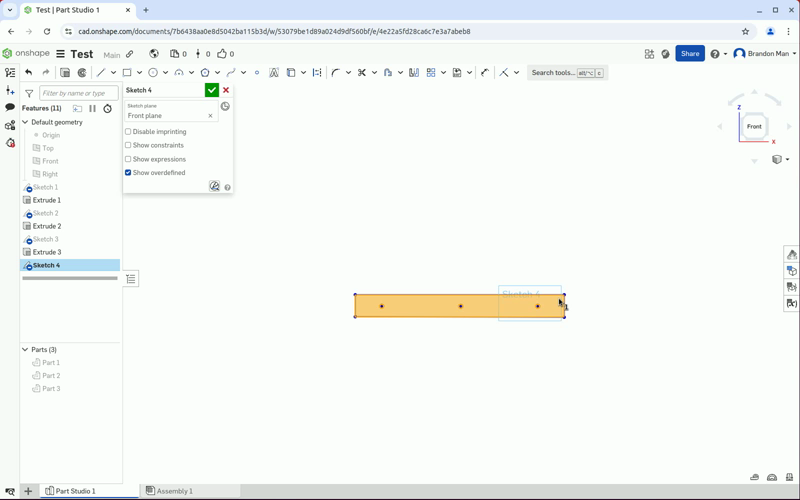
mouse_move(73, 352)
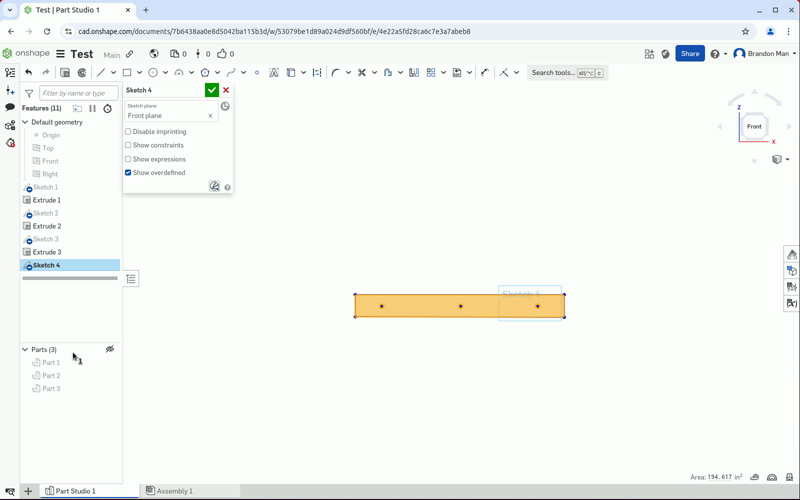
key(shift+y)
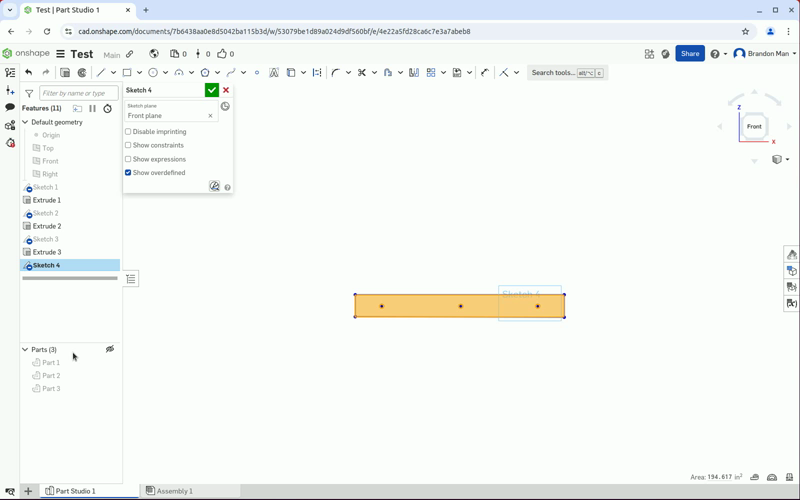
key(shift+e)
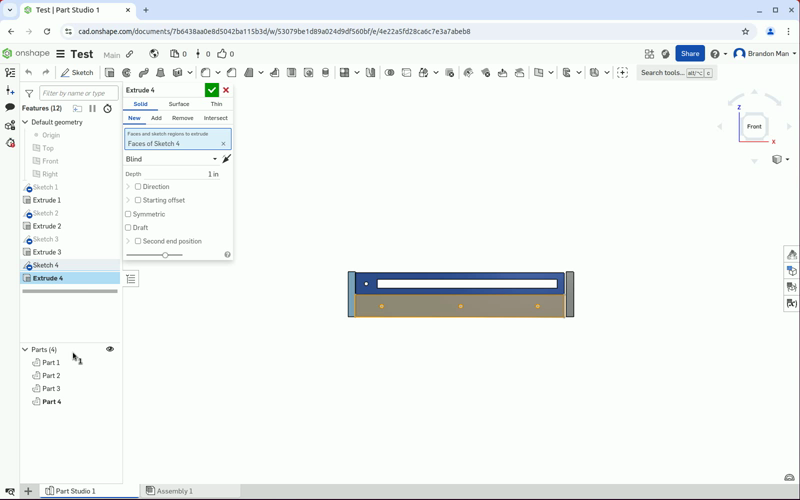
mouse_move(143, 106)
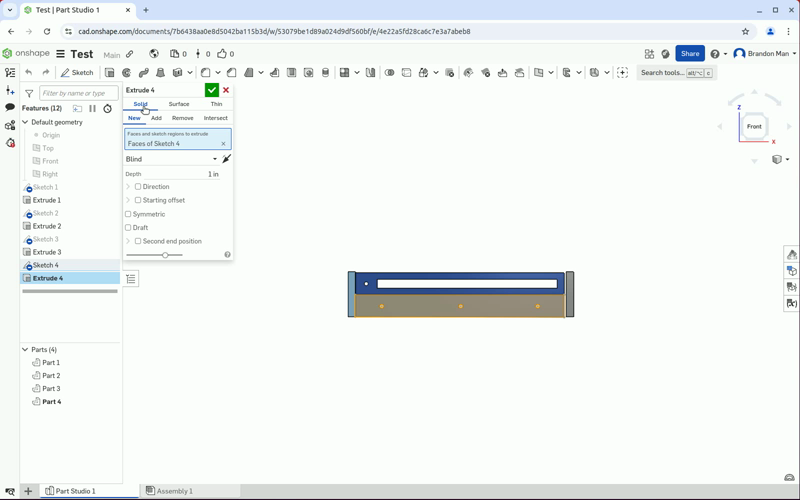
click(143, 106)
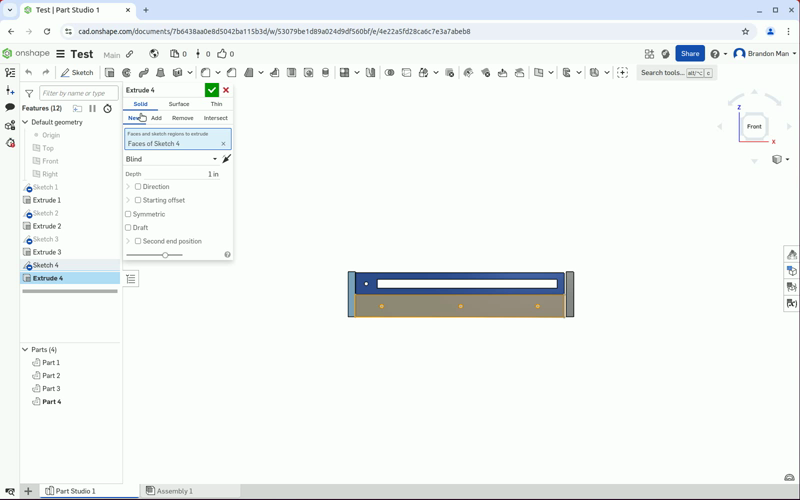
mouse_move(137, 120)
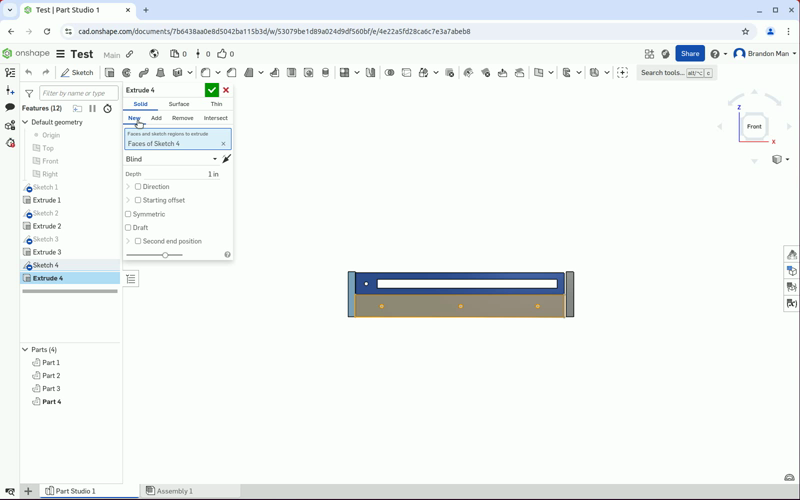
click(137, 120)
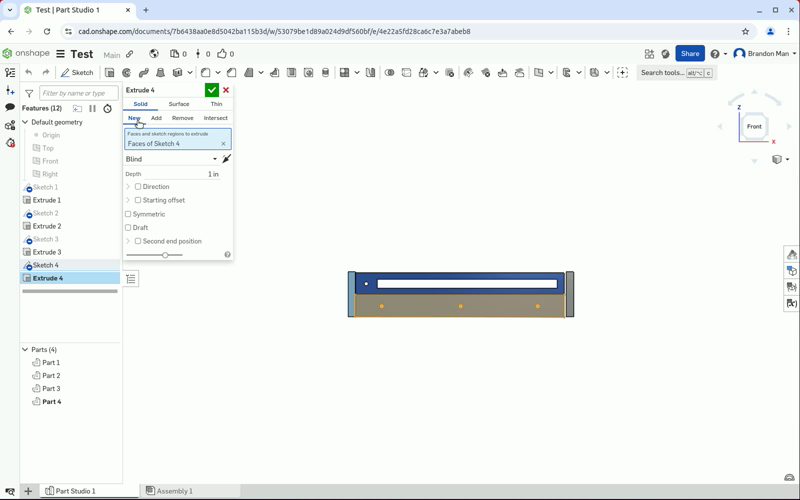
key(tab, 4)
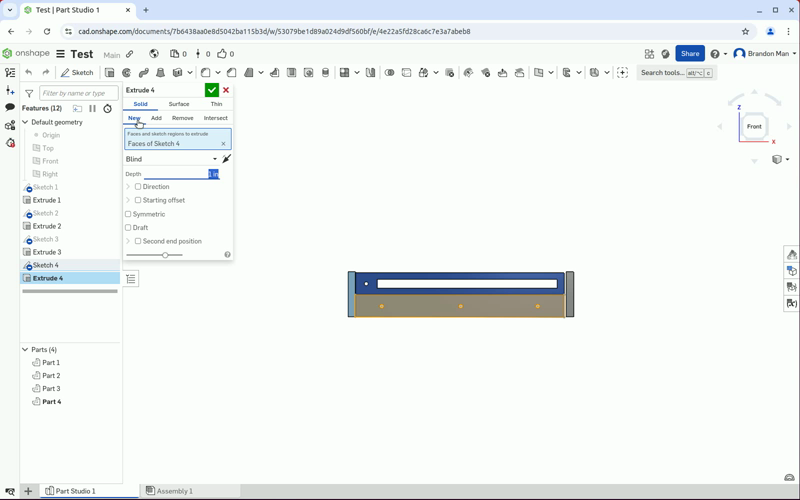
text(0.963)
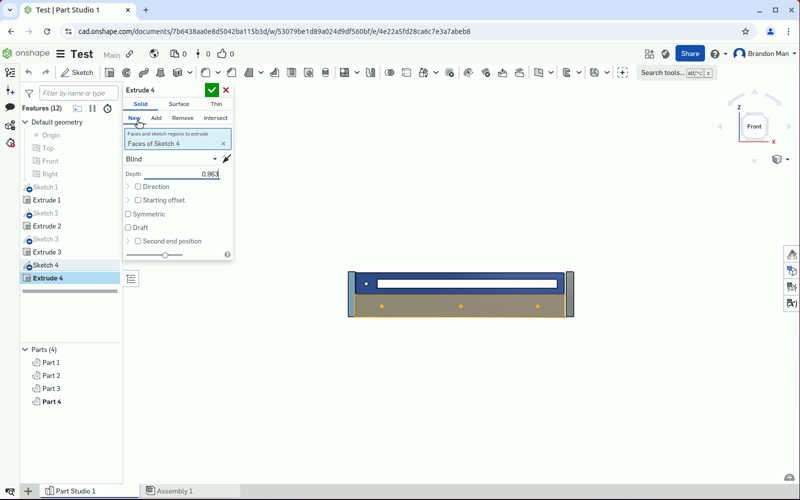
key(enter)
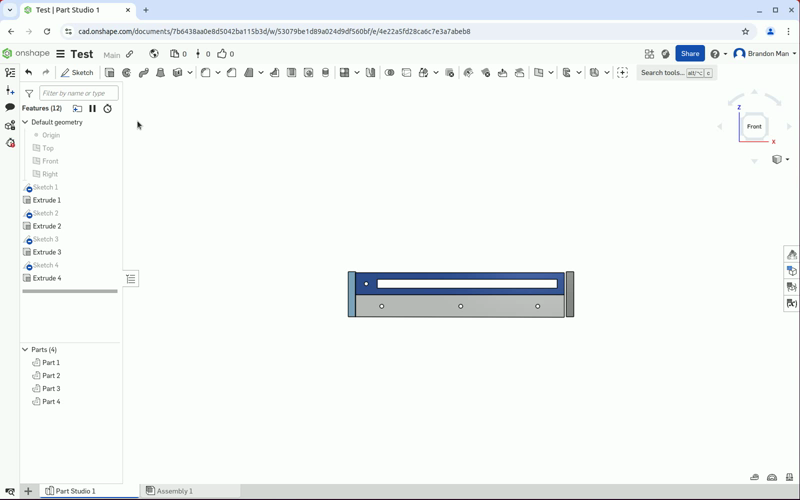
key(shift+h)
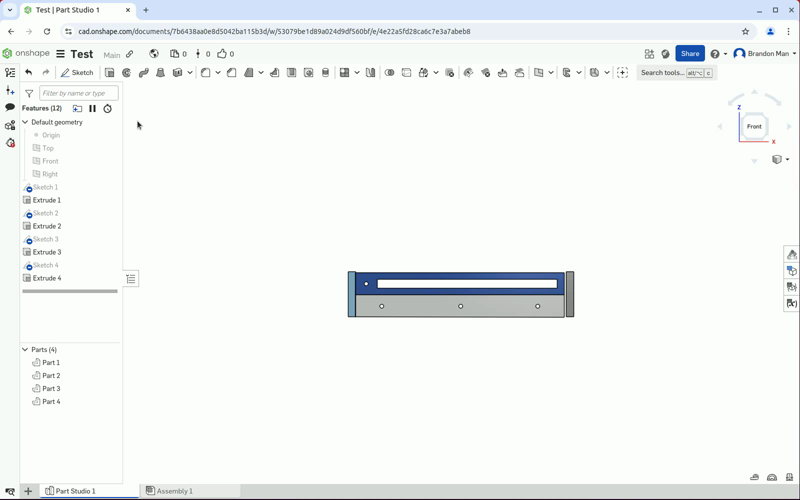
key(shift+h)
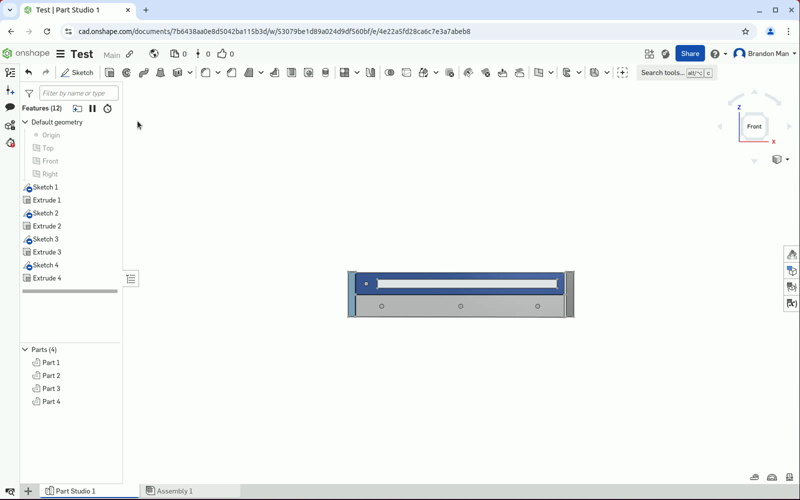
key(shift+7)
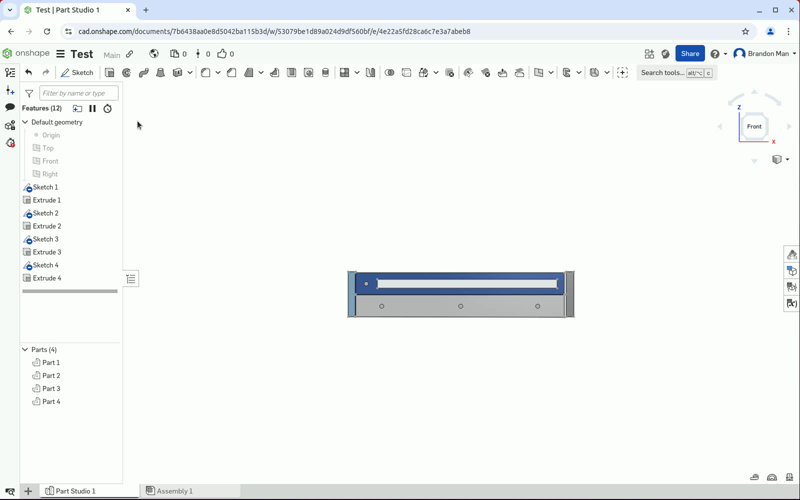
key(left, 2)
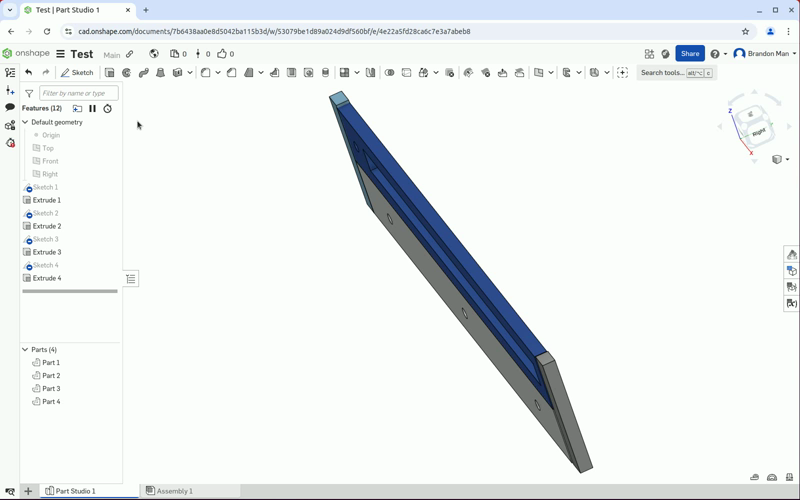
key(down, 2)
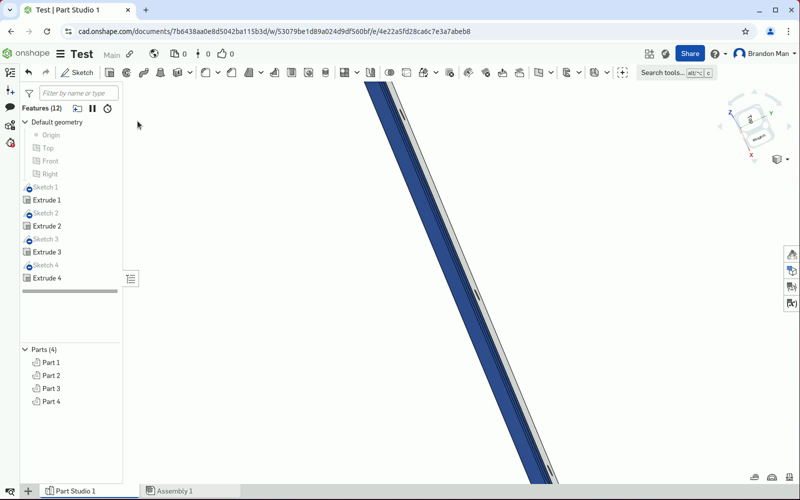
key(up, 2)
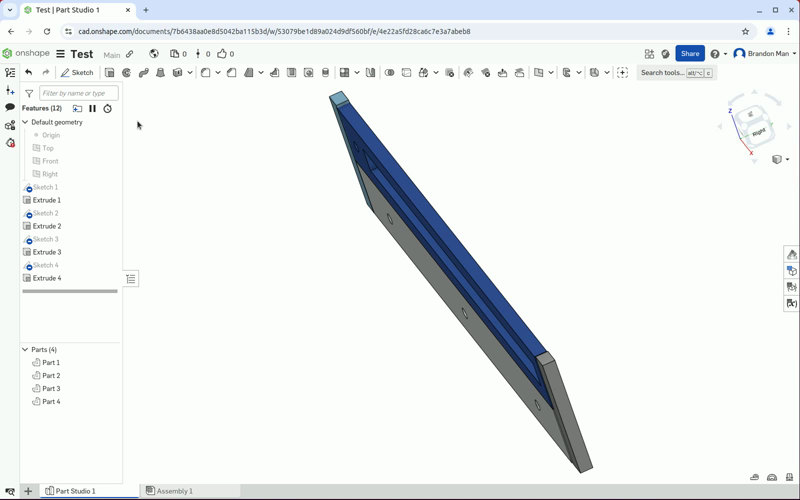
key(right, 2)
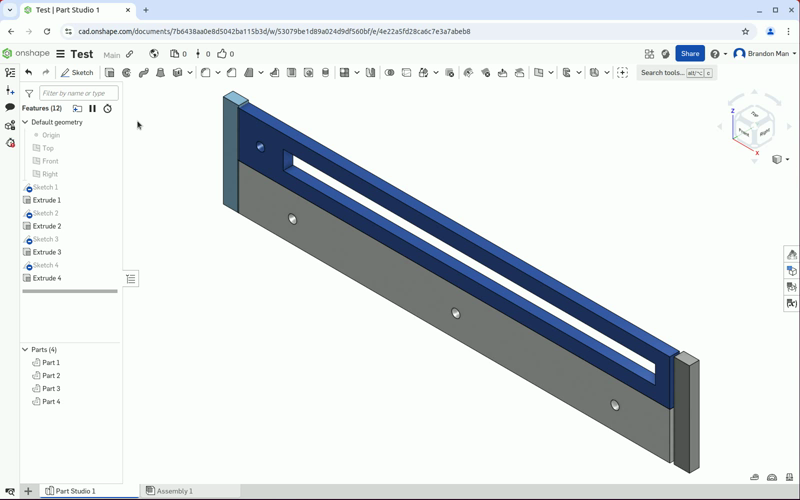
mouse_move(73, 189)
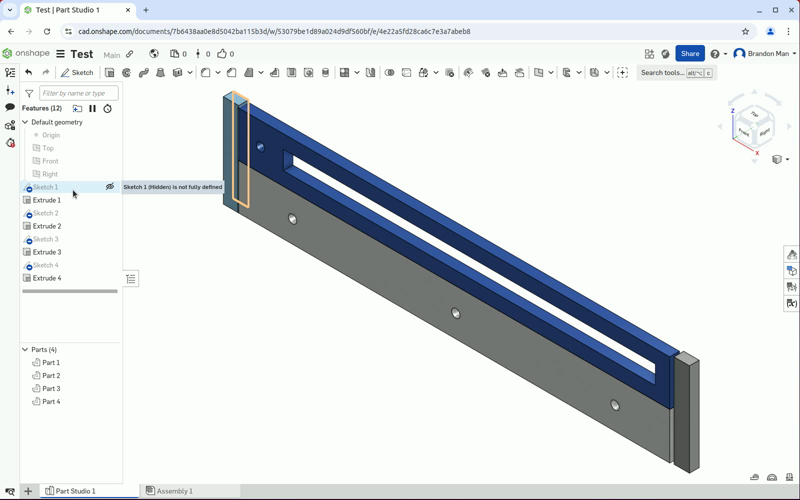
click(73, 189)